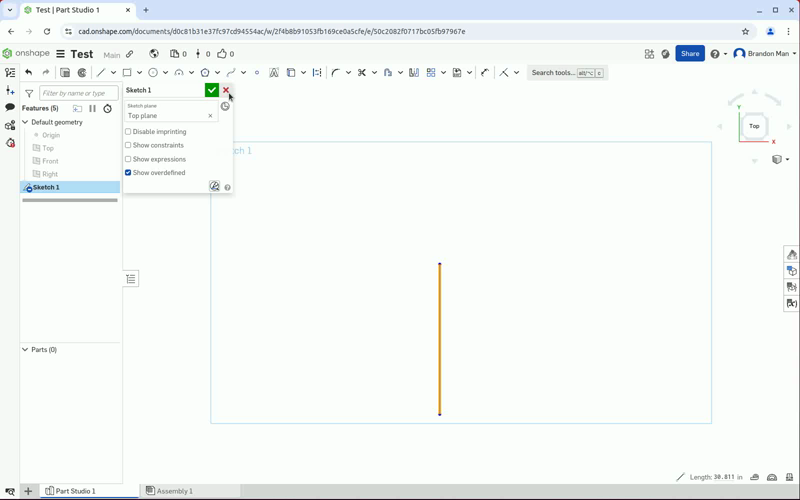
key(shift+h)
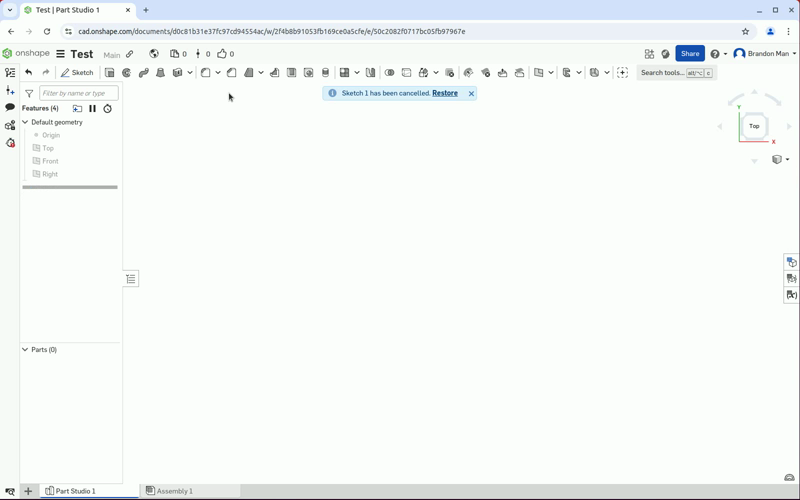
mouse_move(73, 352)
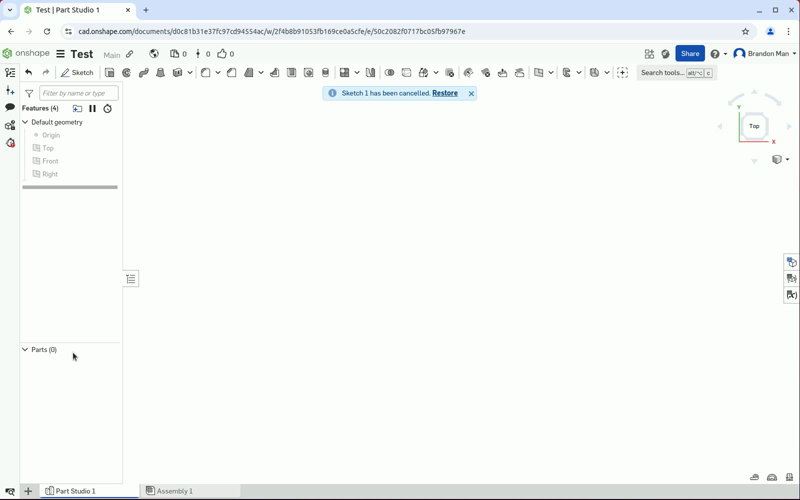
key(y)
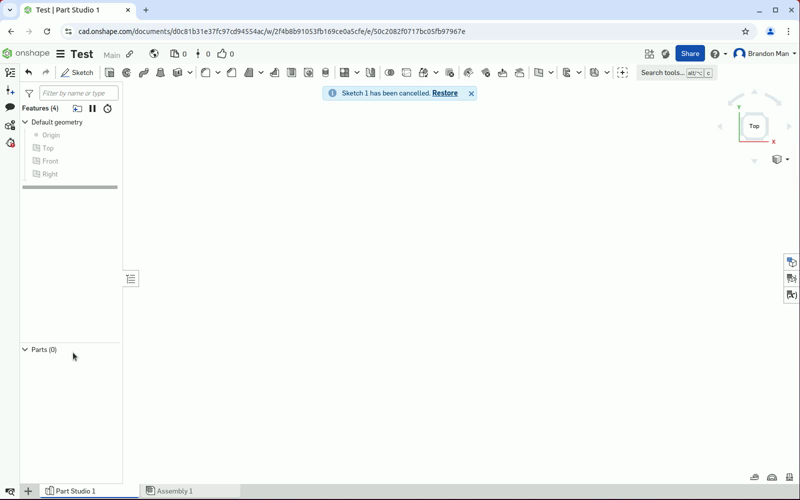
key(shift+p)
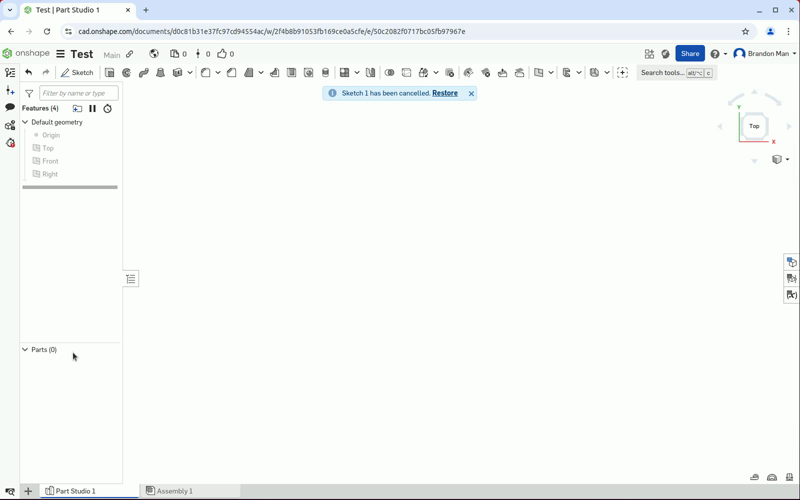
key(space)
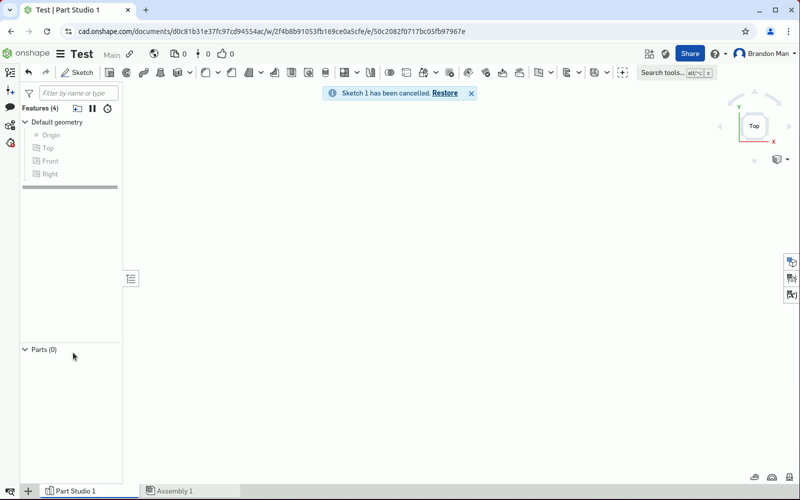
key_down(shift)
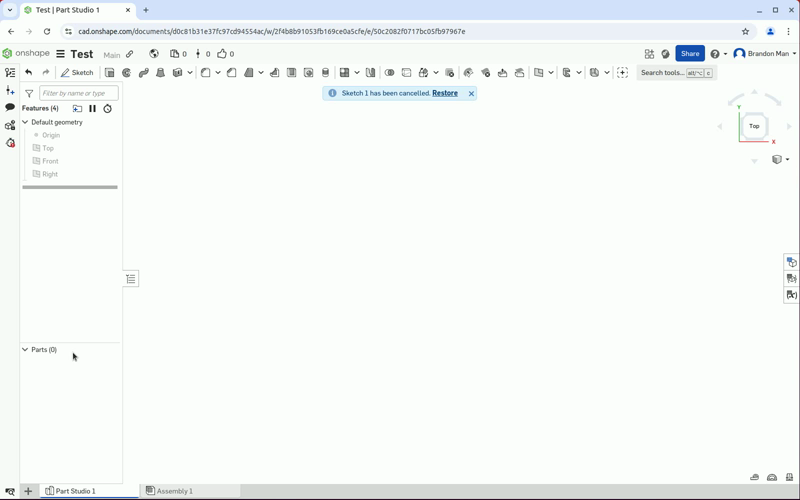
key(up)
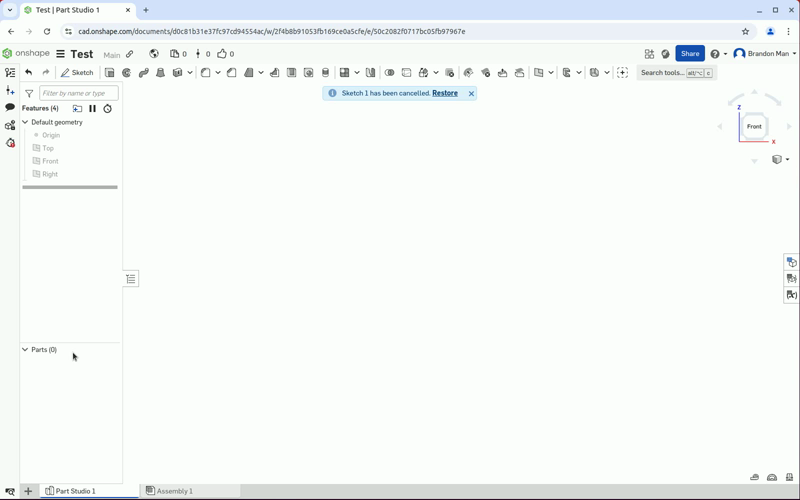
key_up(shift)
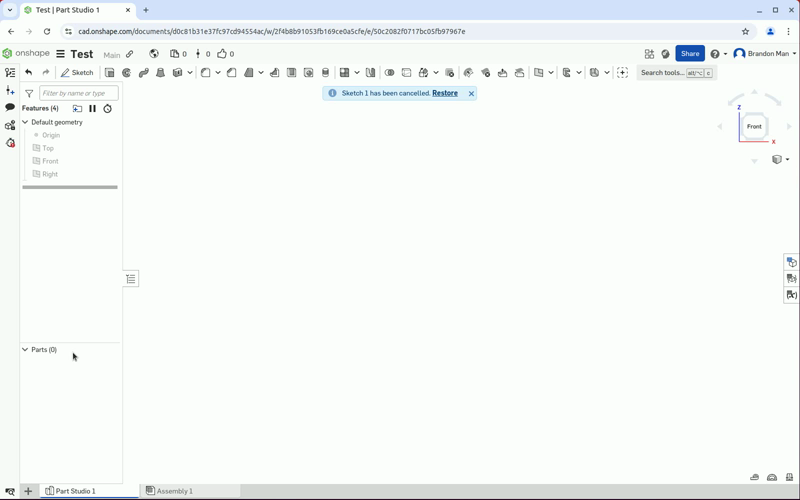
mouse_move(73, 352)
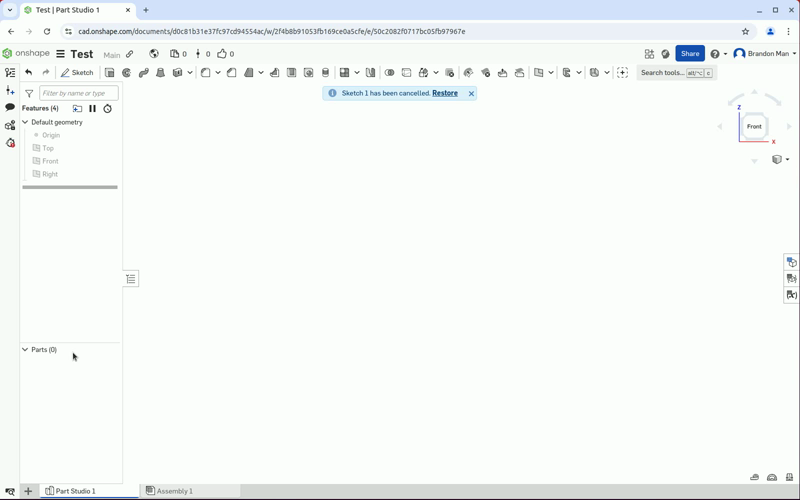
key(shift+y)
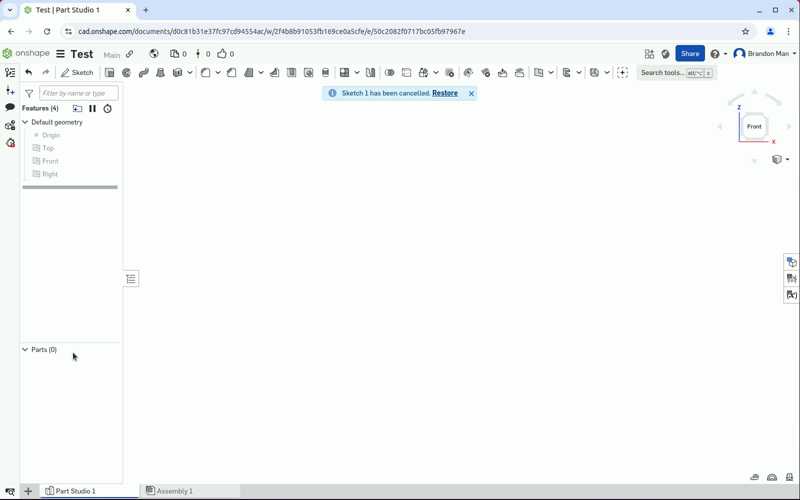
key(shift+s)
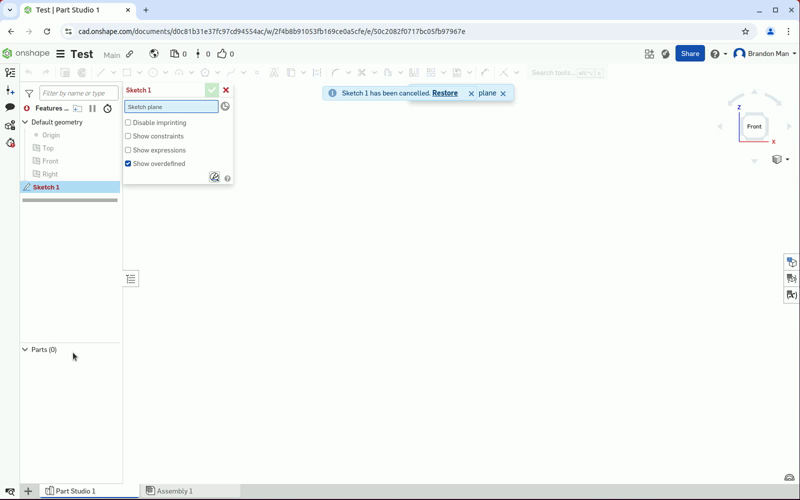
mouse_move(73, 163)
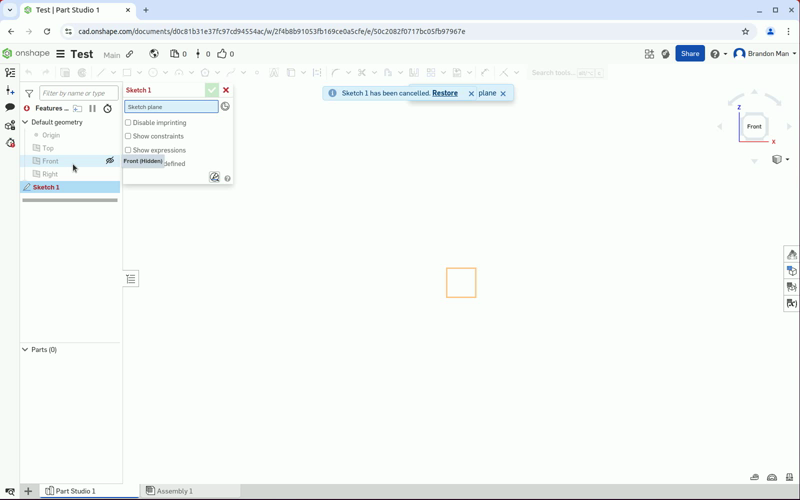
click(73, 163)
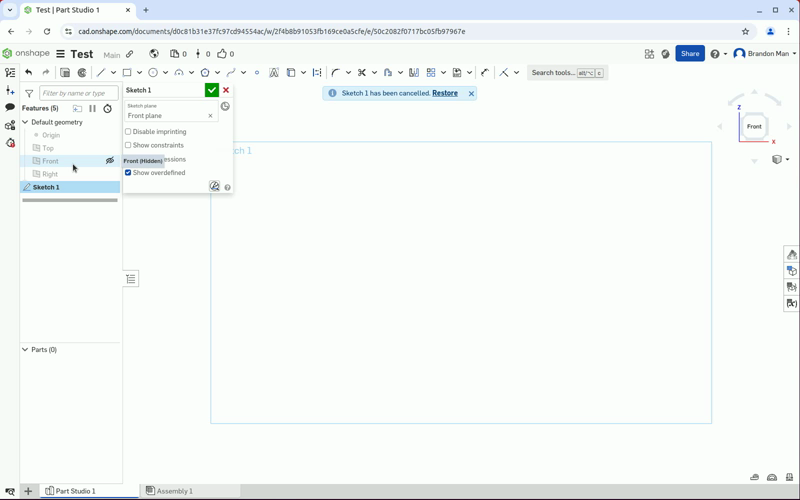
mouse_move(73, 352)
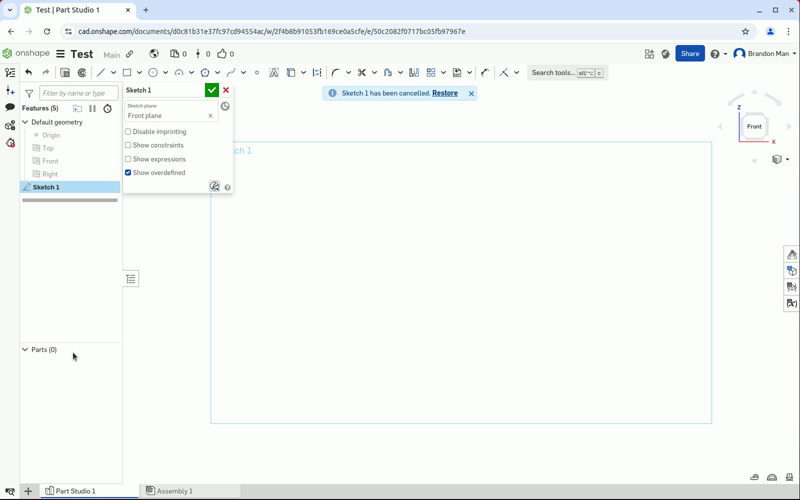
key(y)
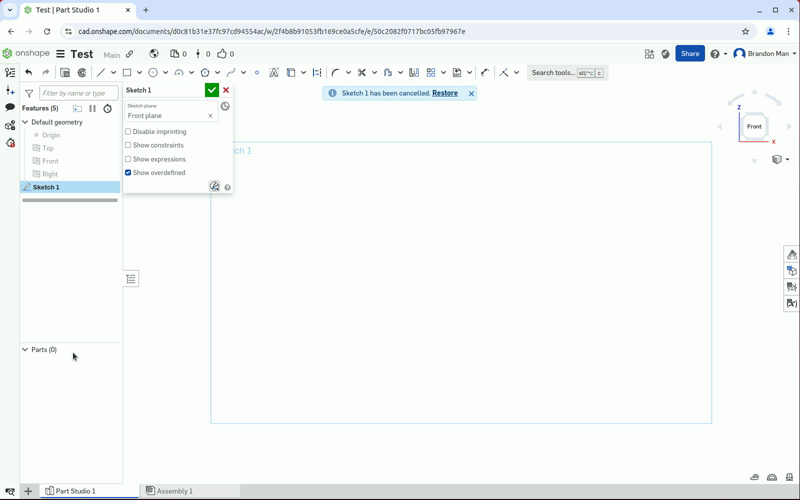
key(l)
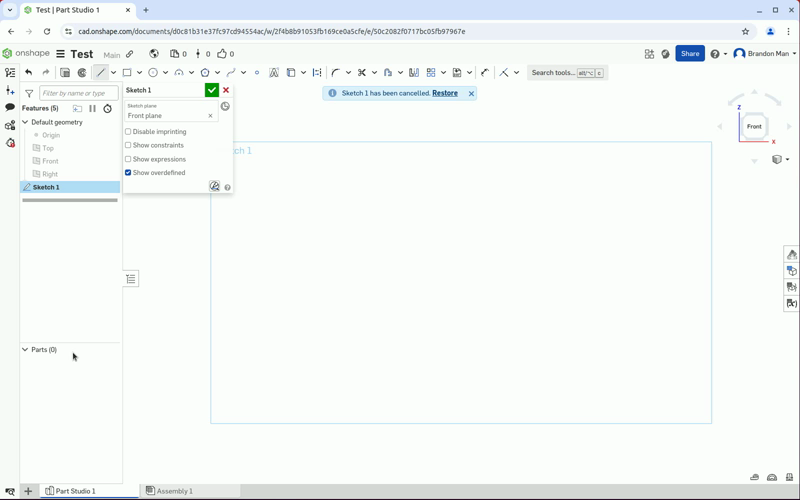
key_down(shift)
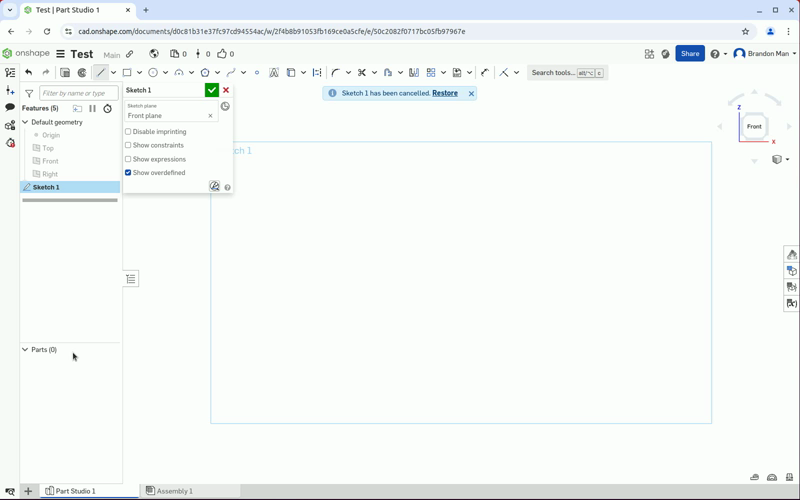
mouse_move(375, 255)
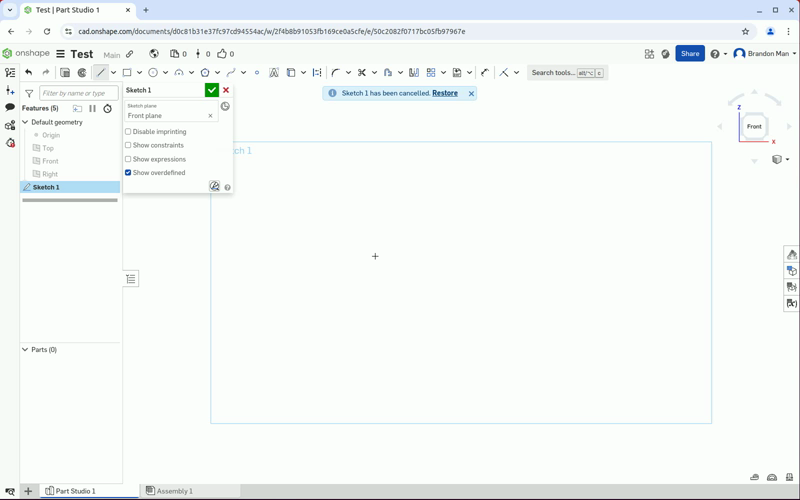
click(375, 255)
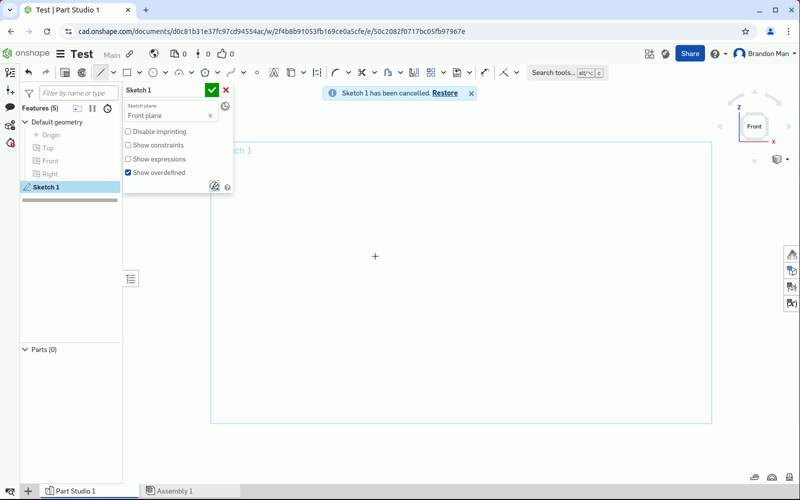
key_up(shift)
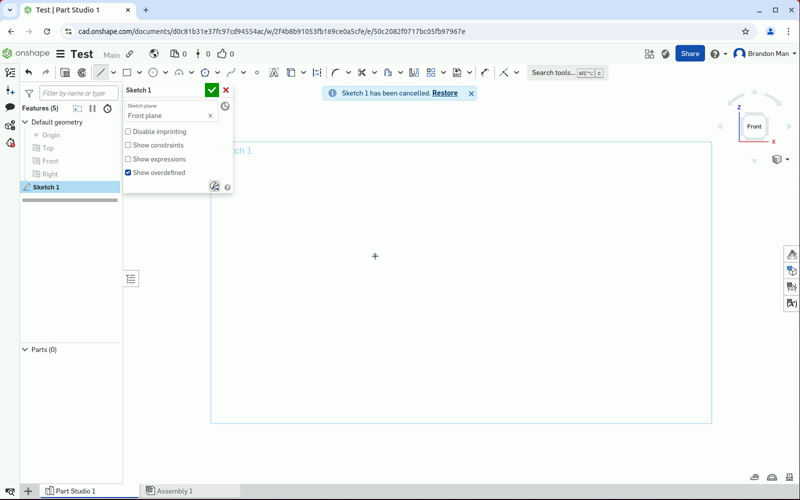
key_down(shift)
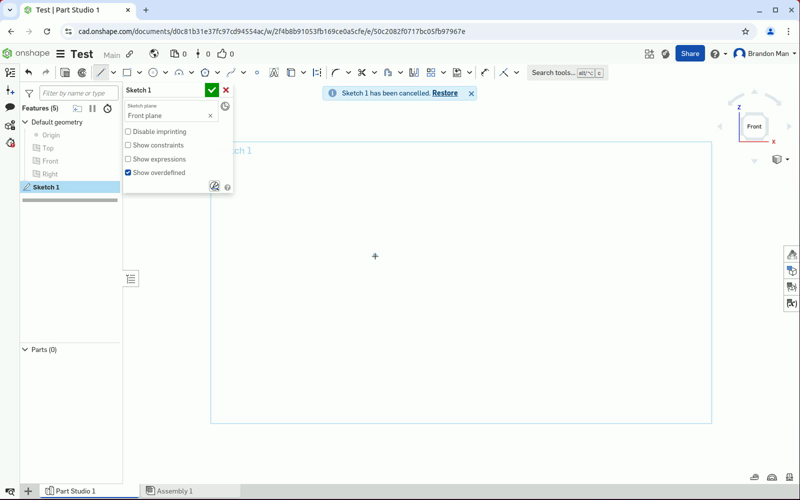
mouse_move(405, 255)
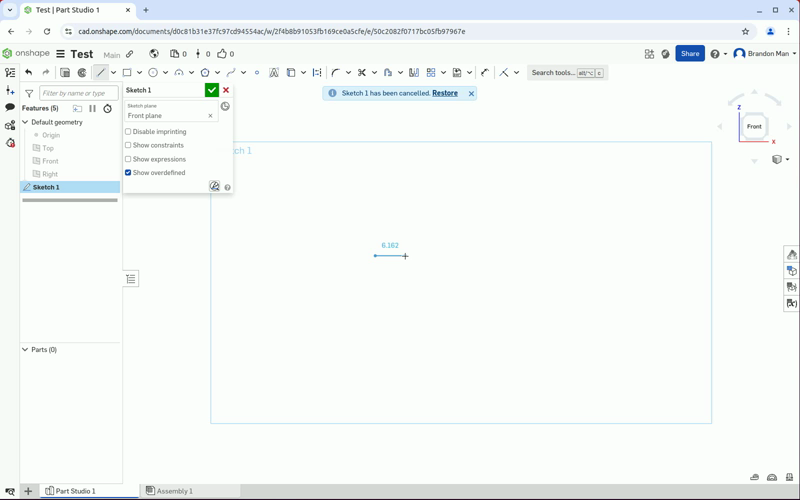
mouse_move(383, 257)
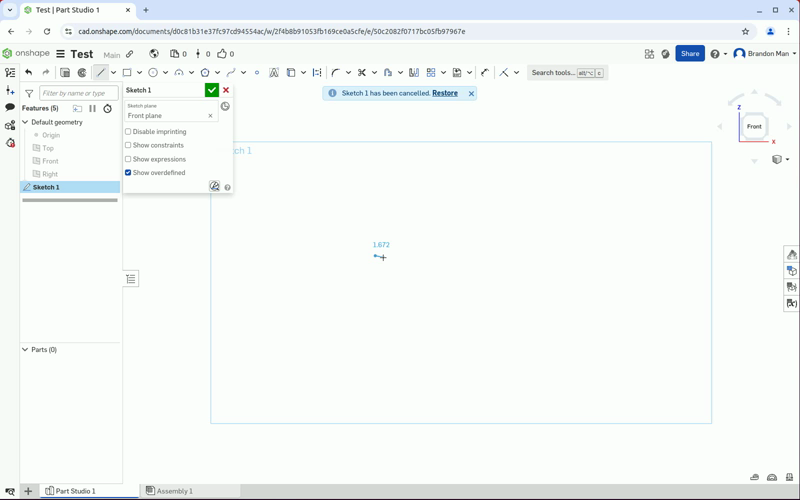
click(383, 257)
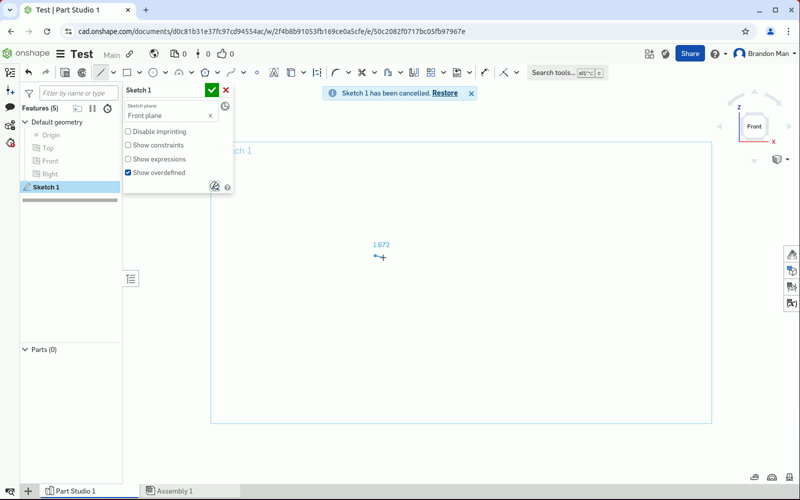
key_up(shift)
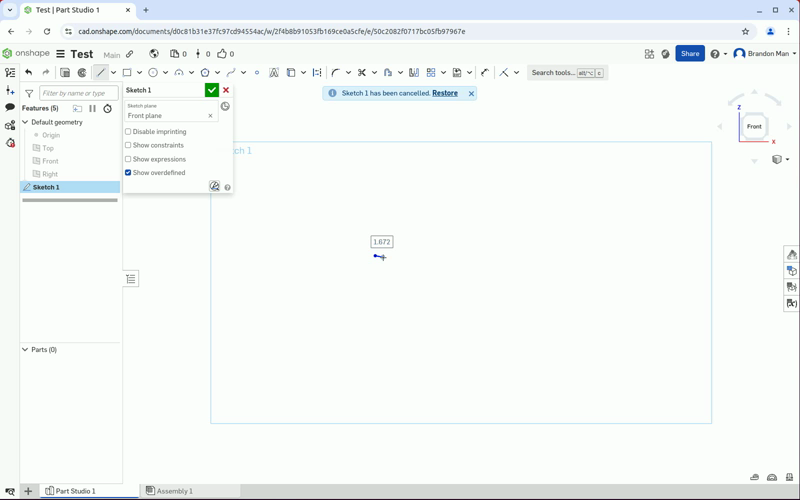
key(esc)
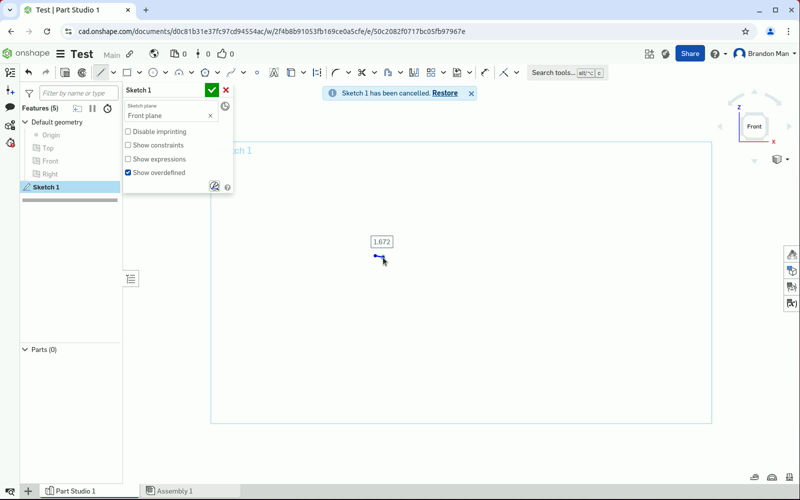
key(a)
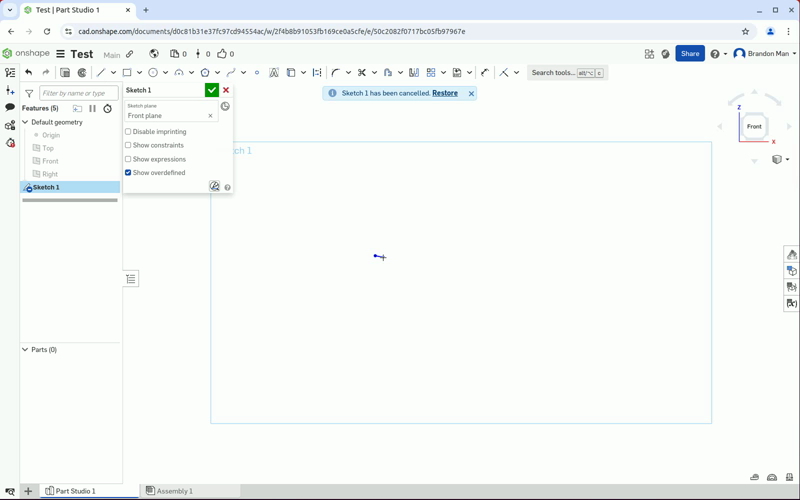
mouse_move(383, 257)
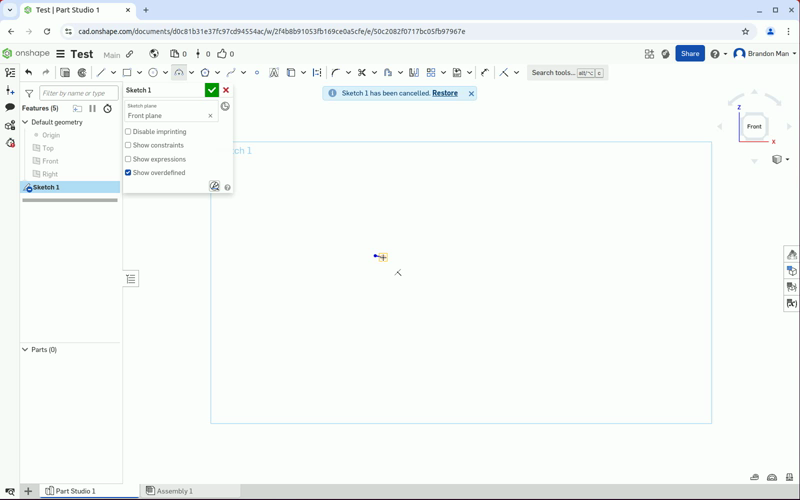
click(383, 257)
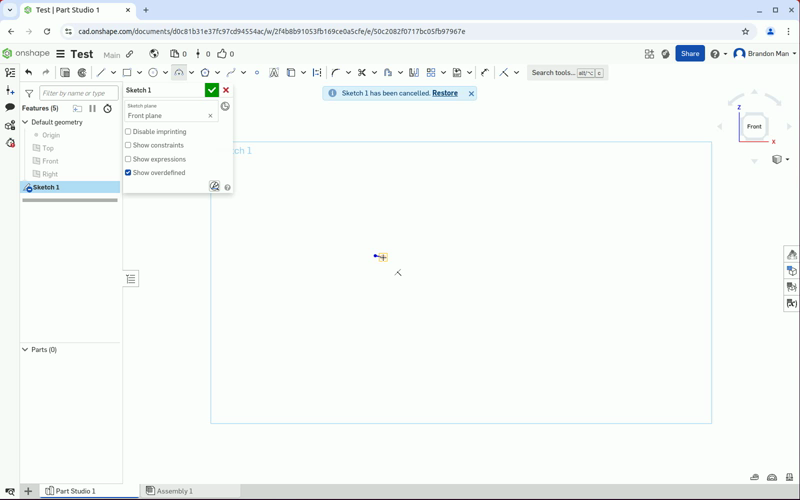
mouse_move(375, 255)
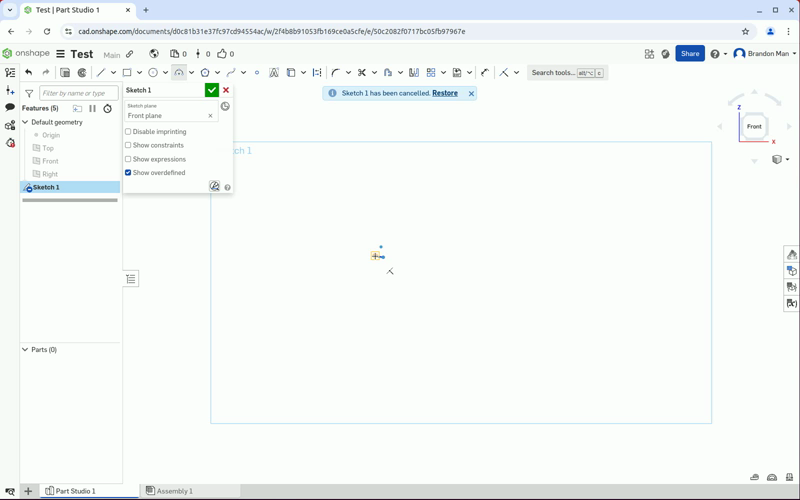
click(375, 255)
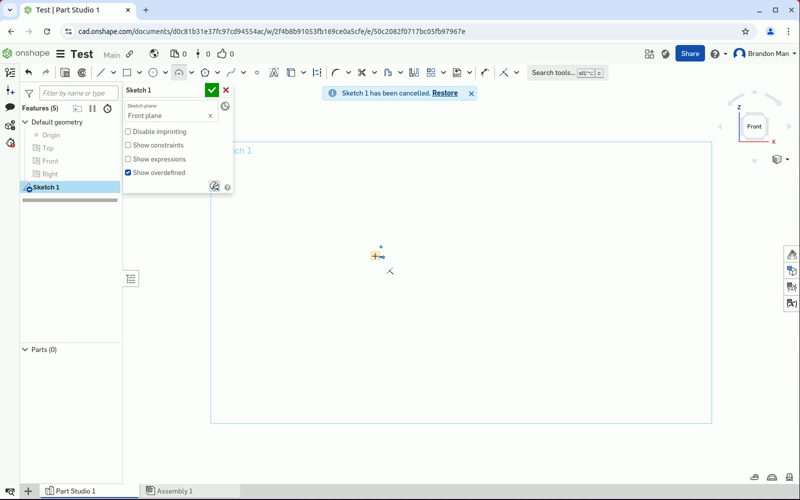
key_down(shift)
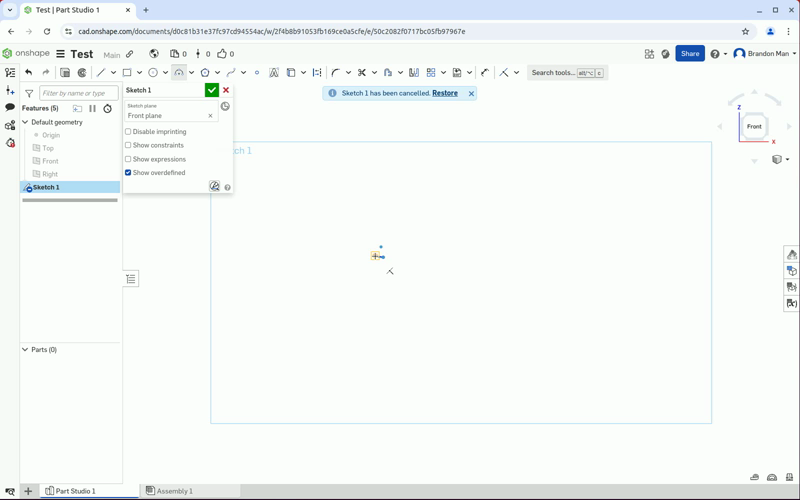
mouse_move(379, 255)
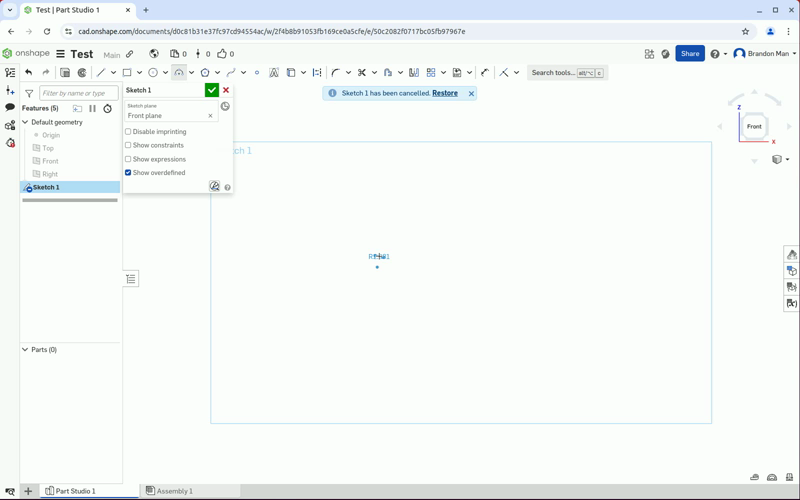
scroll(6)
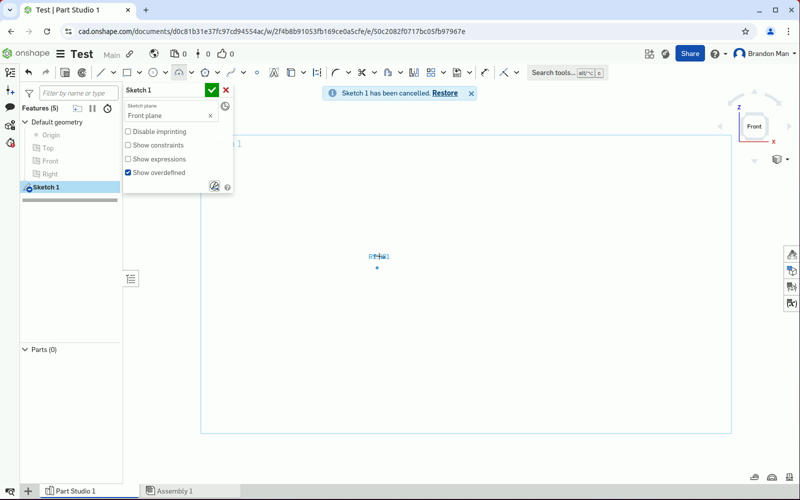
scroll(6)
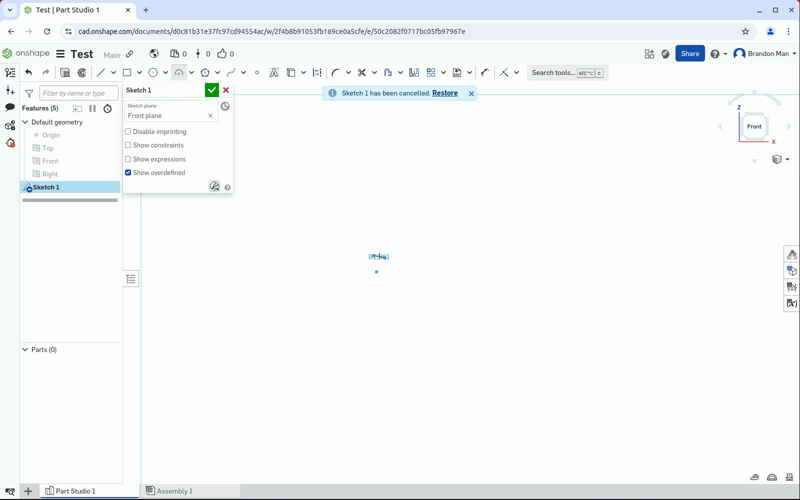
scroll(6)
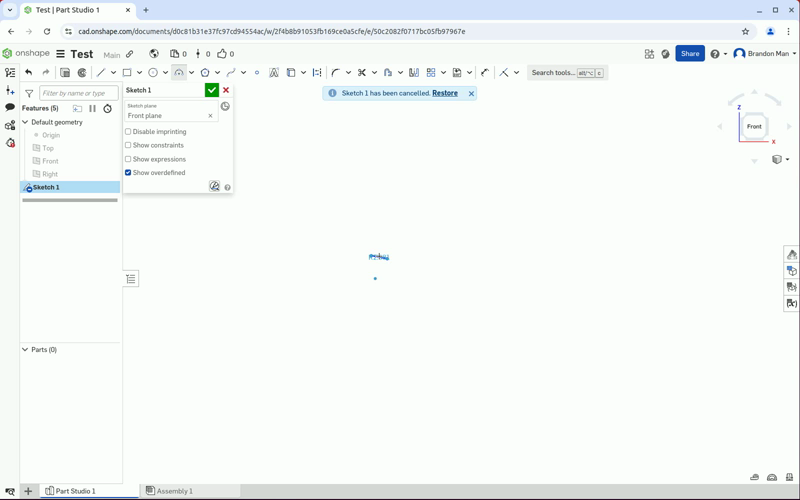
scroll(6)
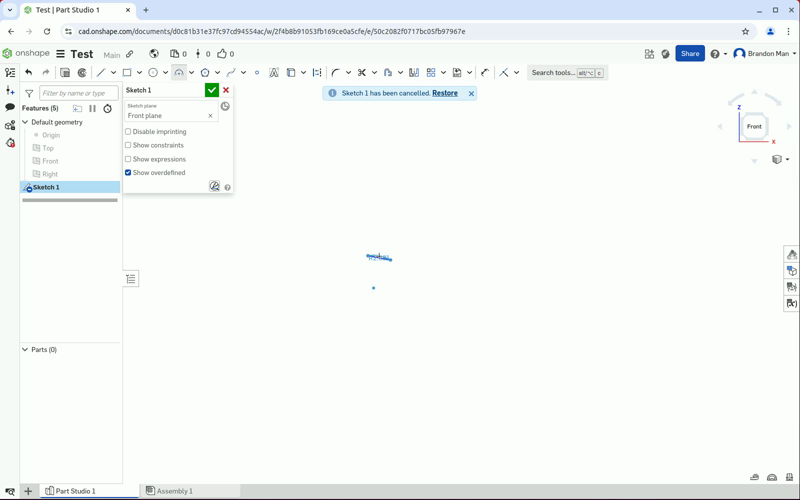
scroll(6)
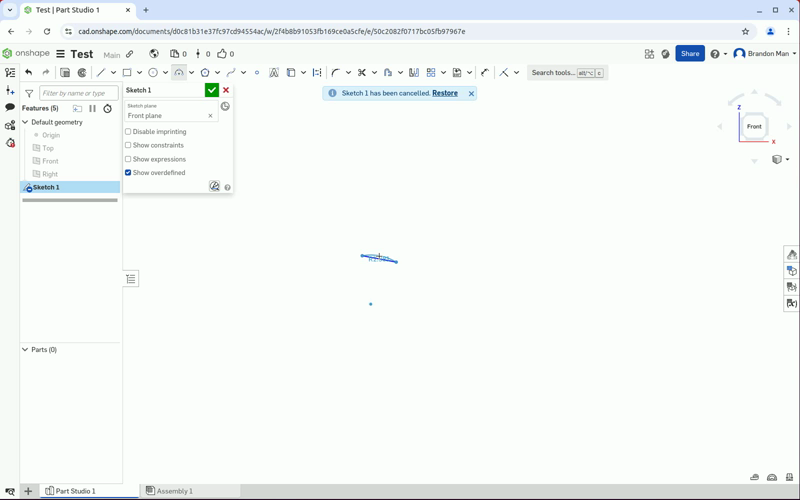
scroll(6)
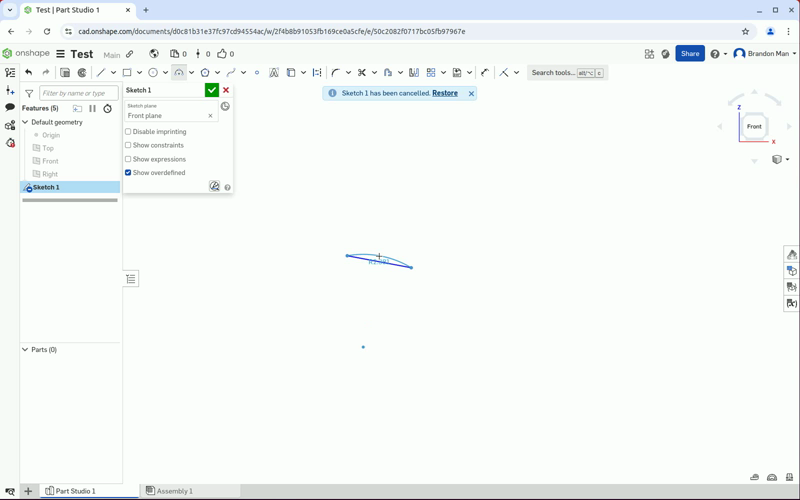
scroll(6)
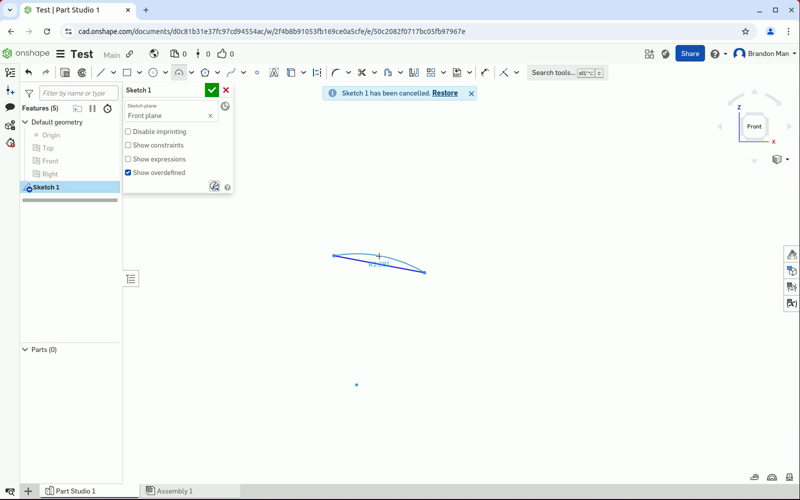
click(379, 255)
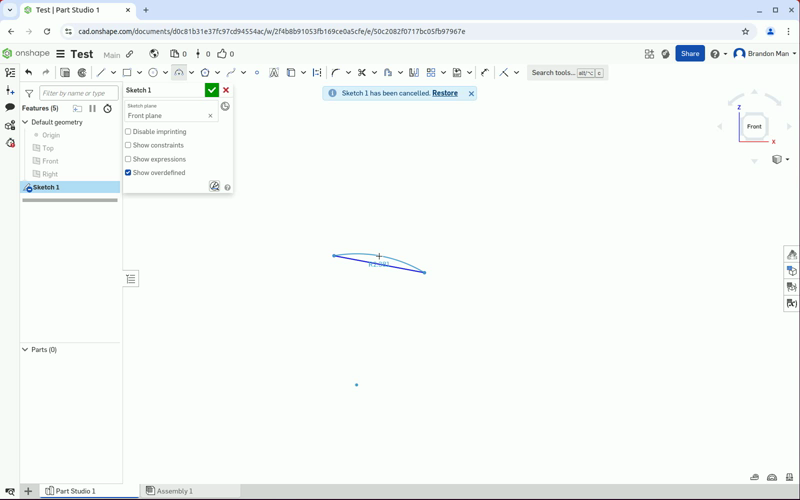
scroll(-6)
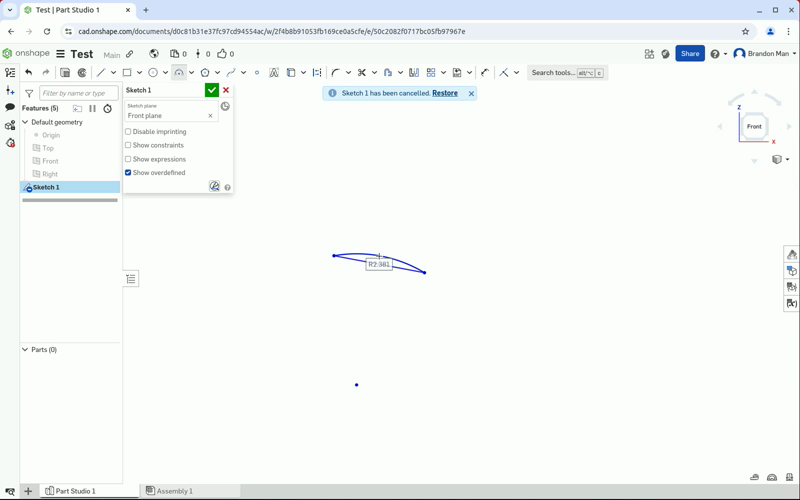
scroll(-6)
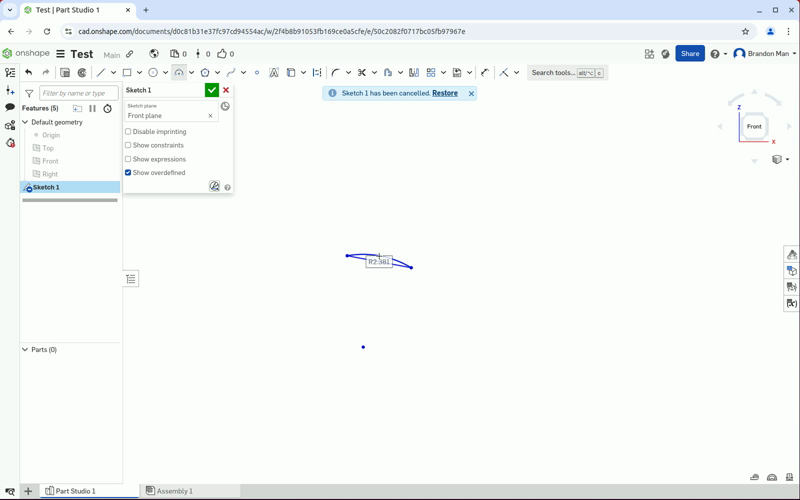
scroll(-6)
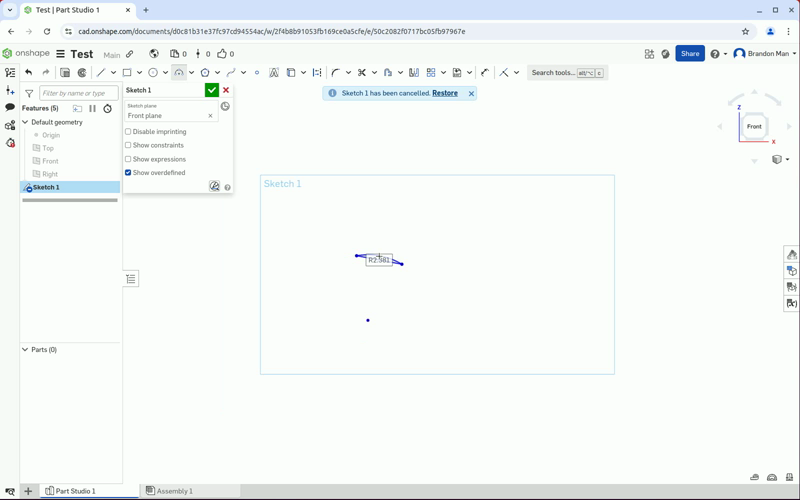
scroll(-6)
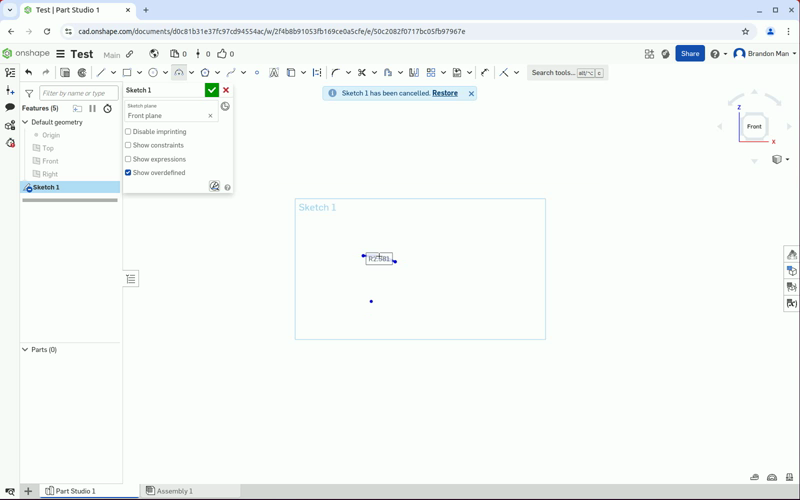
scroll(-6)
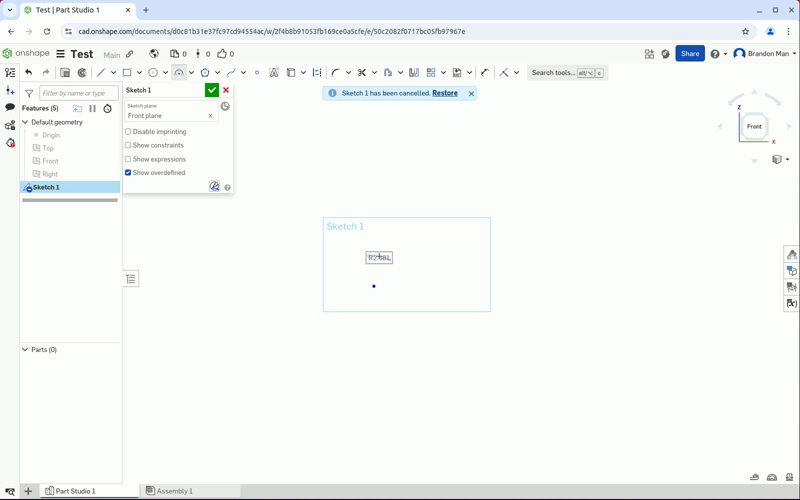
scroll(-6)
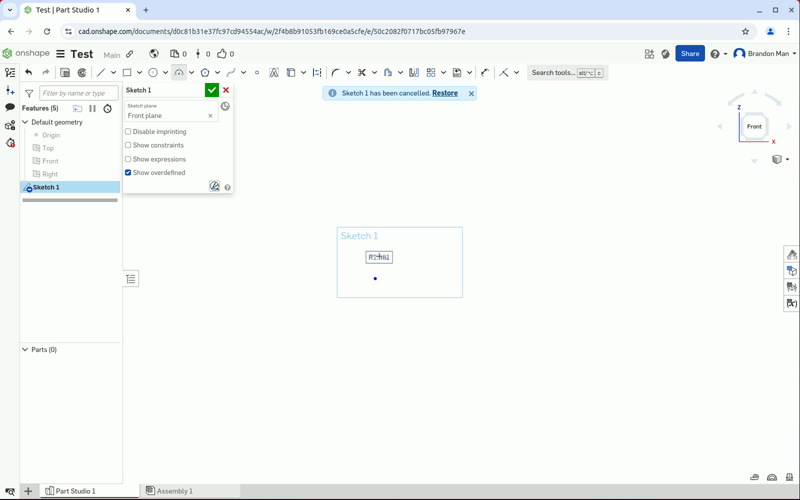
scroll(-6)
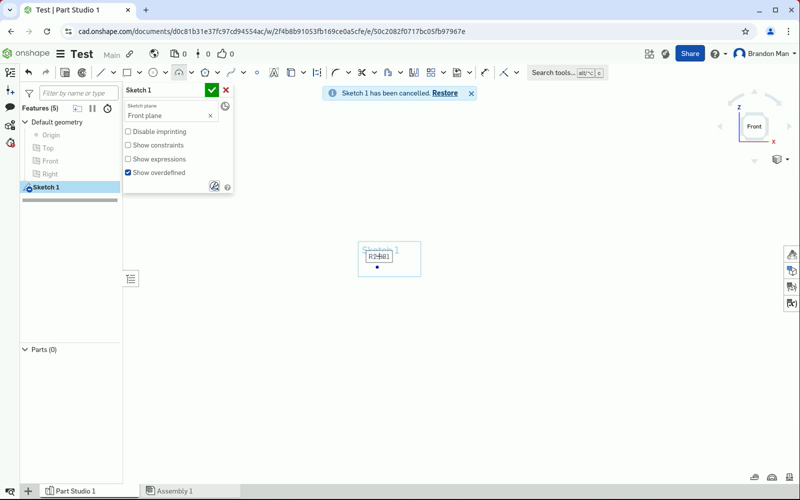
key_up(shift)
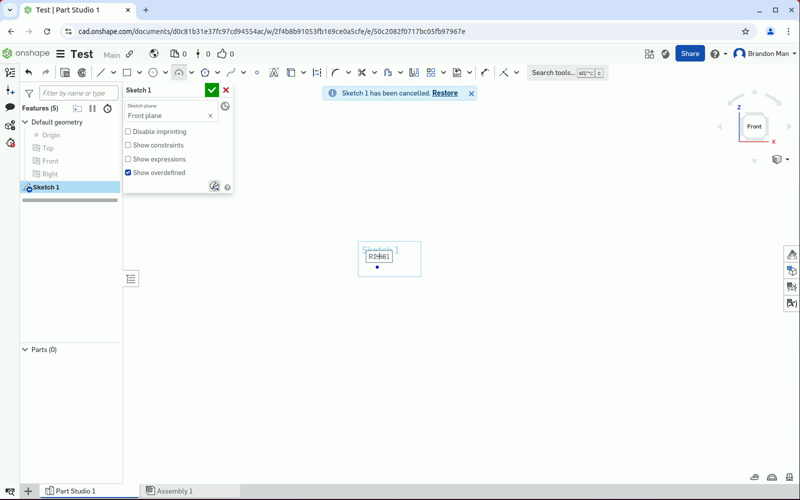
key(esc)
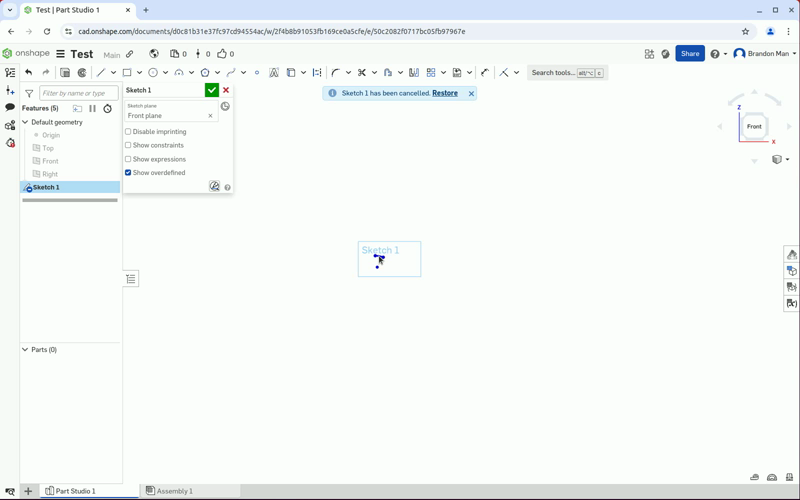
mouse_move(382, 256)
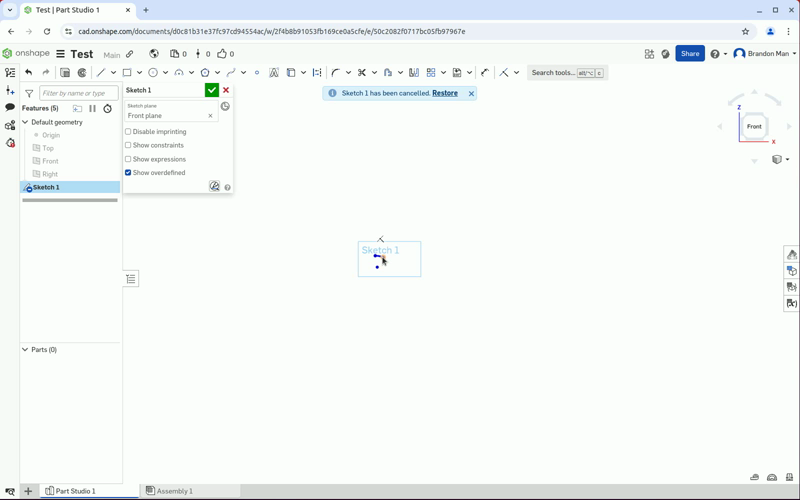
scroll(6)
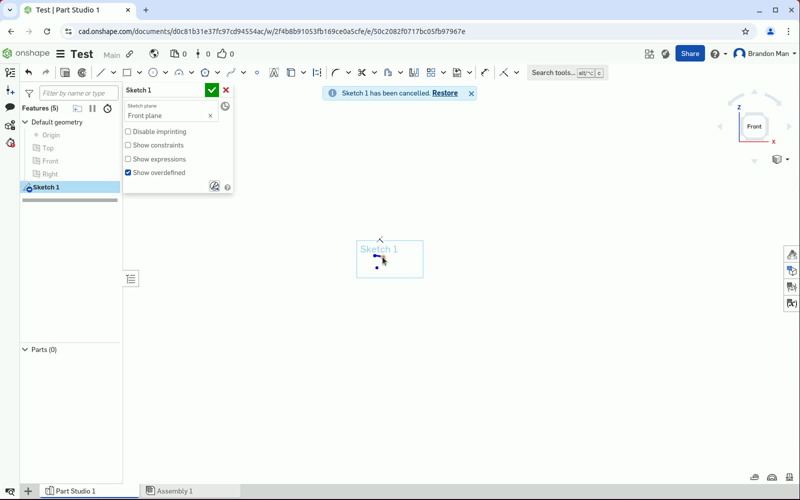
scroll(6)
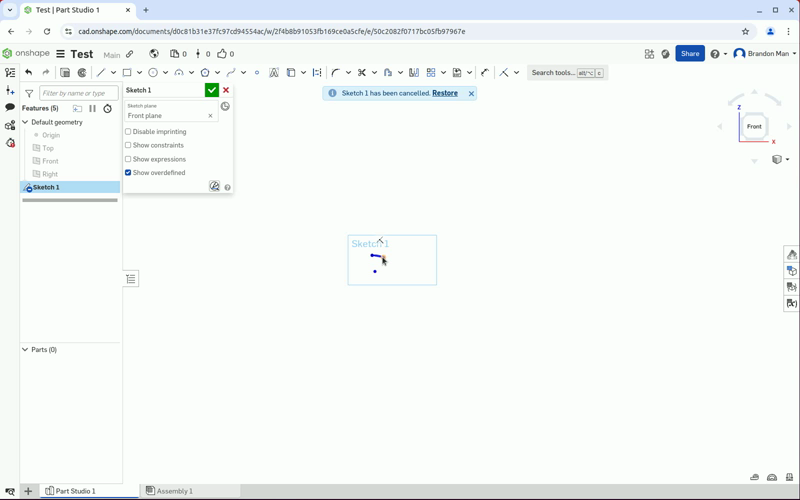
scroll(6)
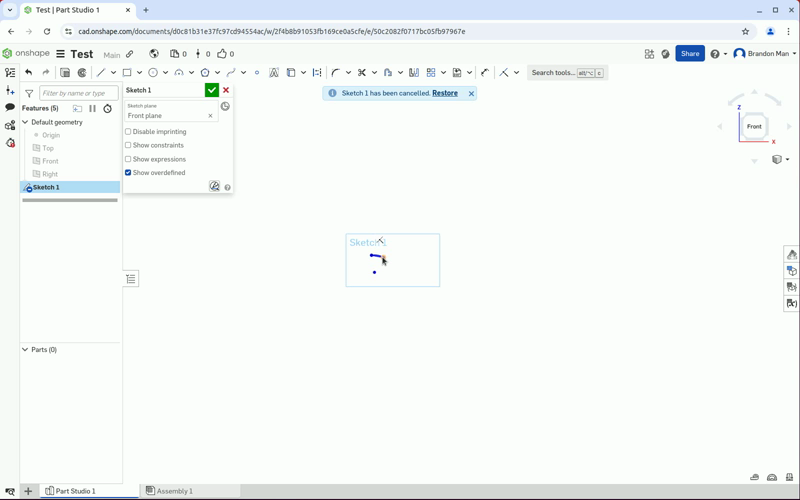
scroll(6)
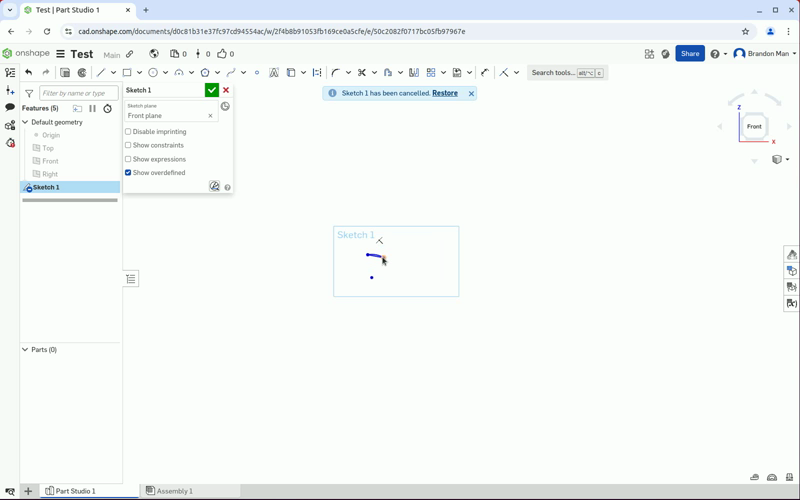
scroll(6)
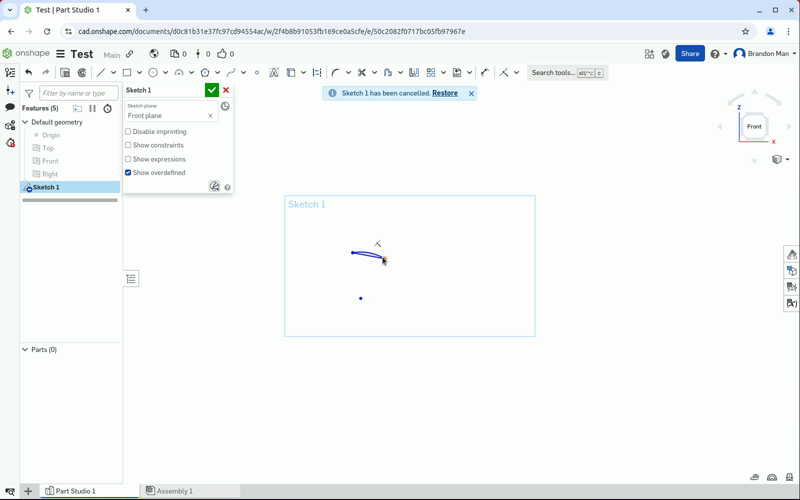
scroll(6)
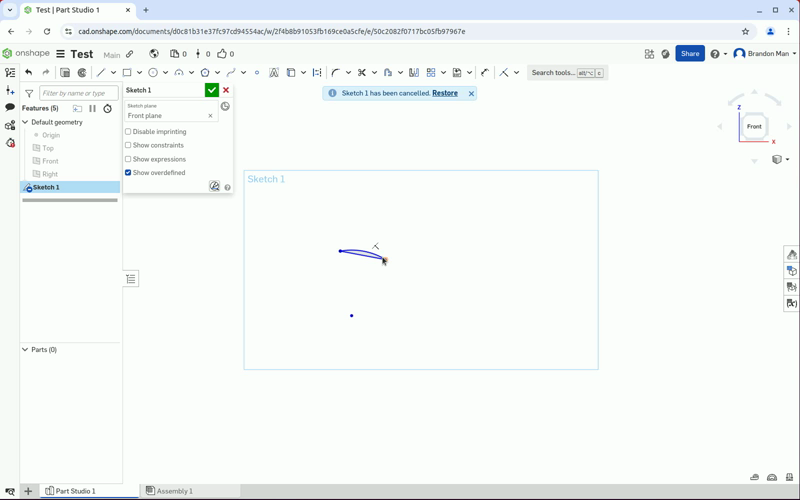
scroll(6)
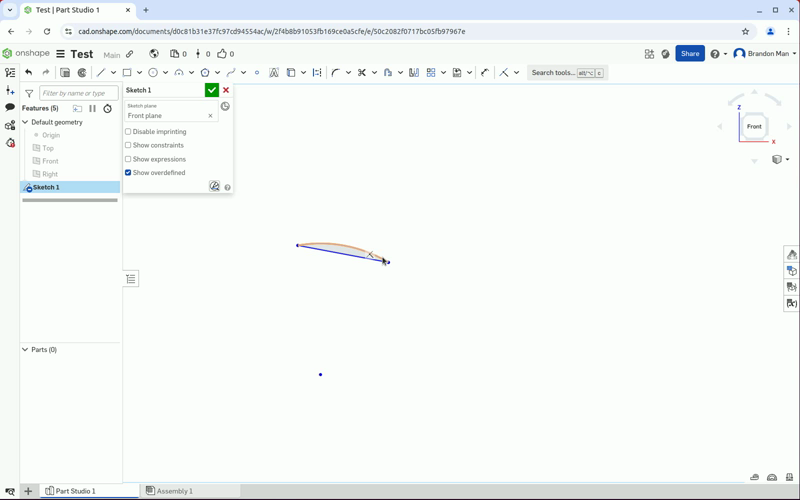
click(382, 256)
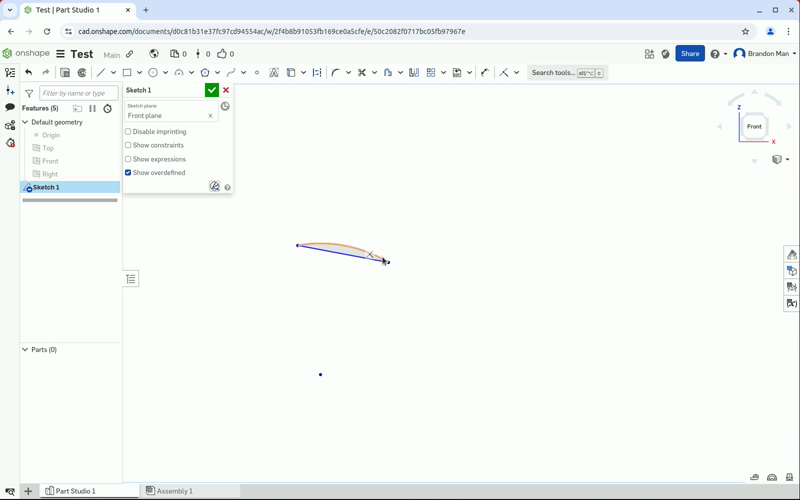
scroll(-6)
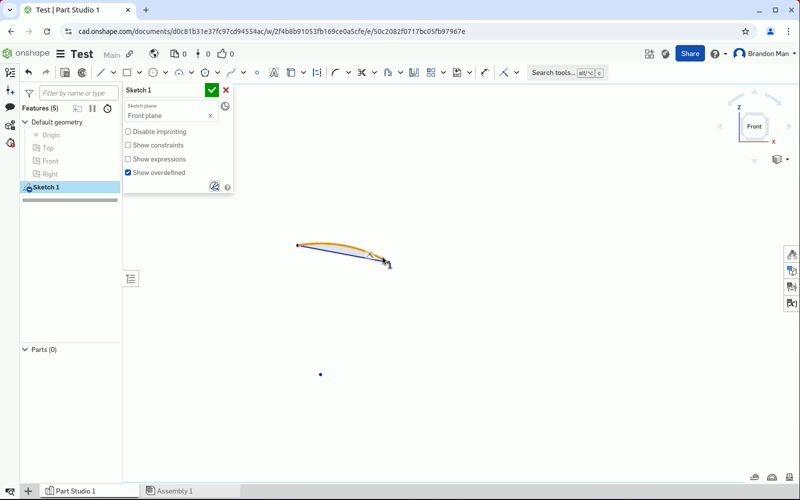
scroll(-6)
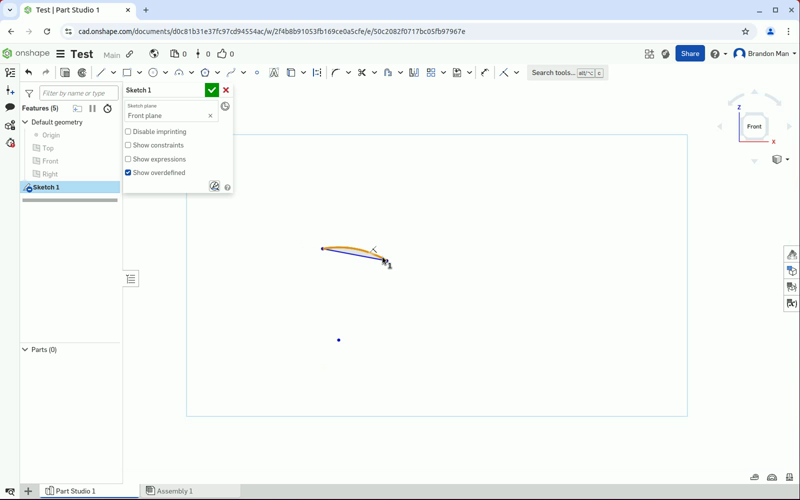
scroll(-6)
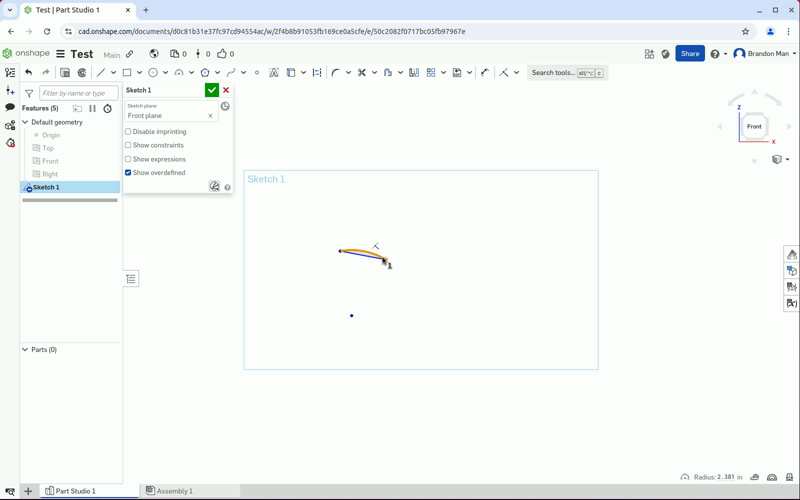
scroll(-6)
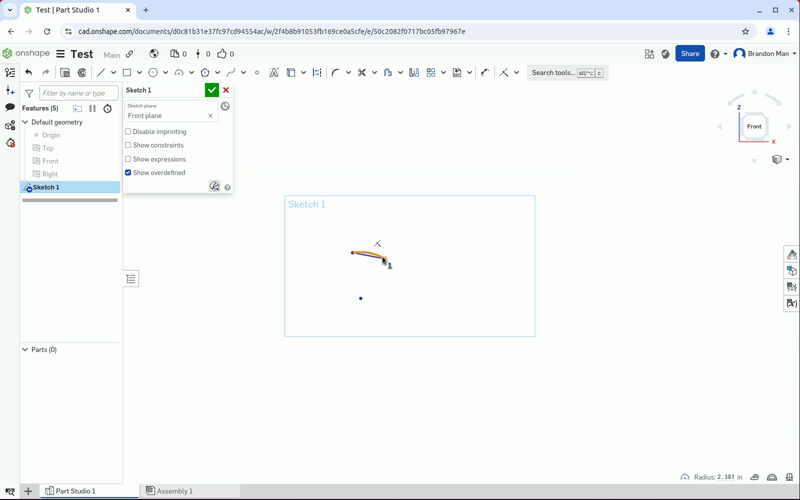
scroll(-6)
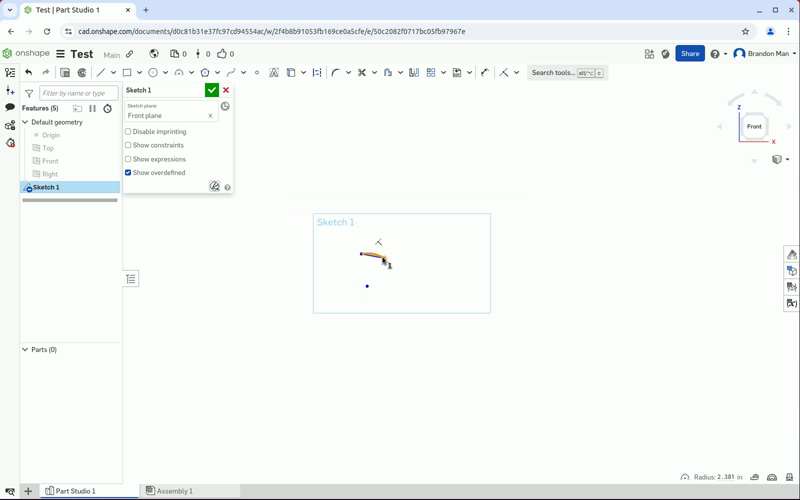
scroll(-6)
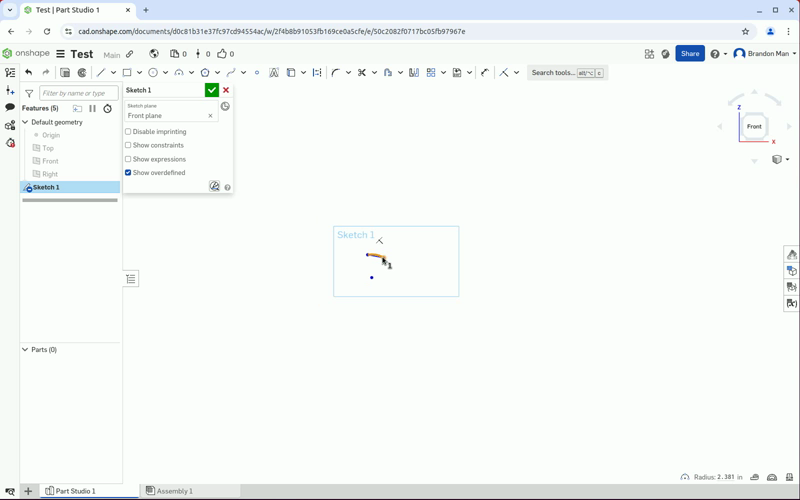
scroll(-6)
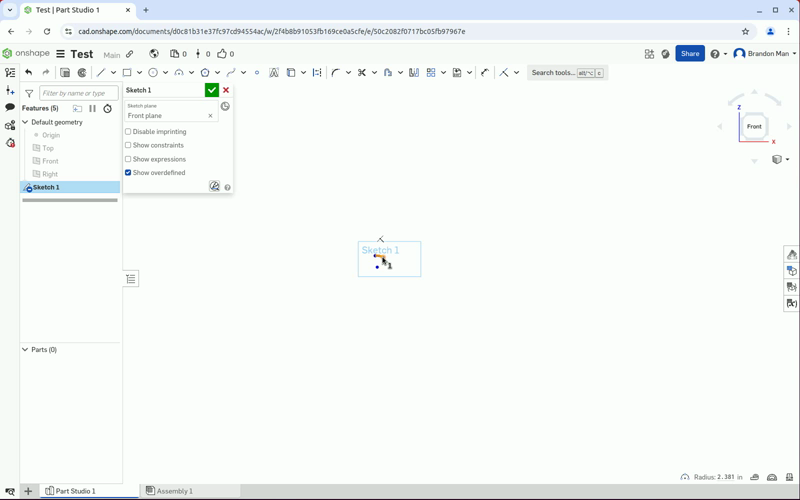
mouse_move(73, 352)
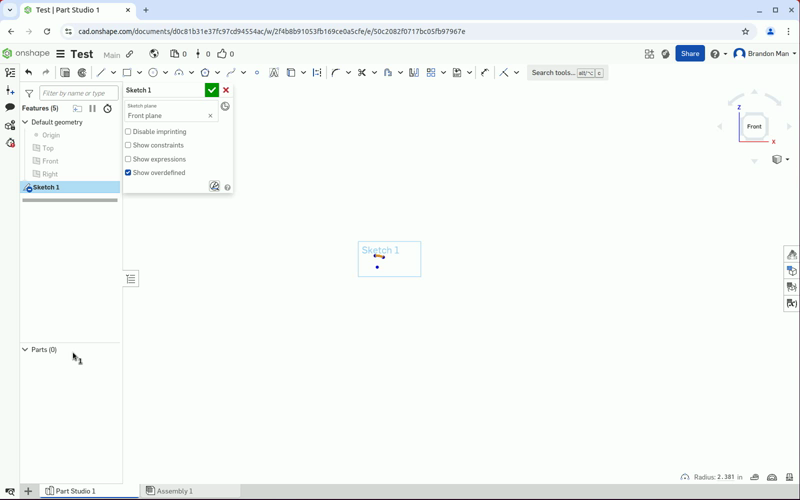
key(shift+y)
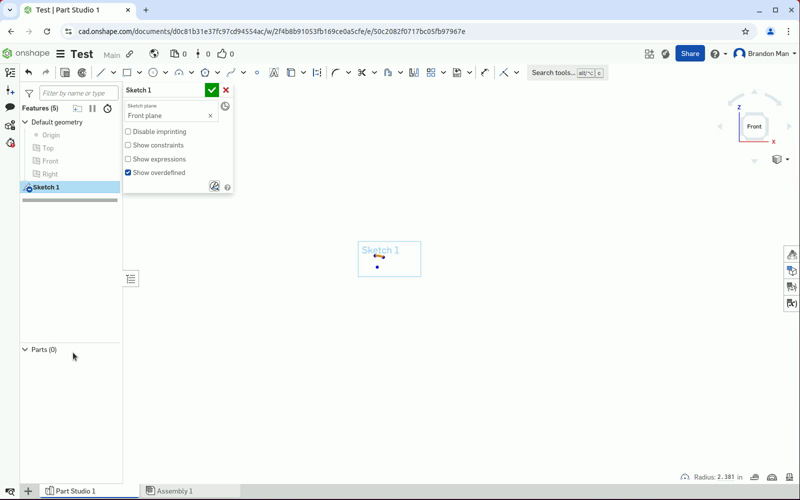
key(shift+e)
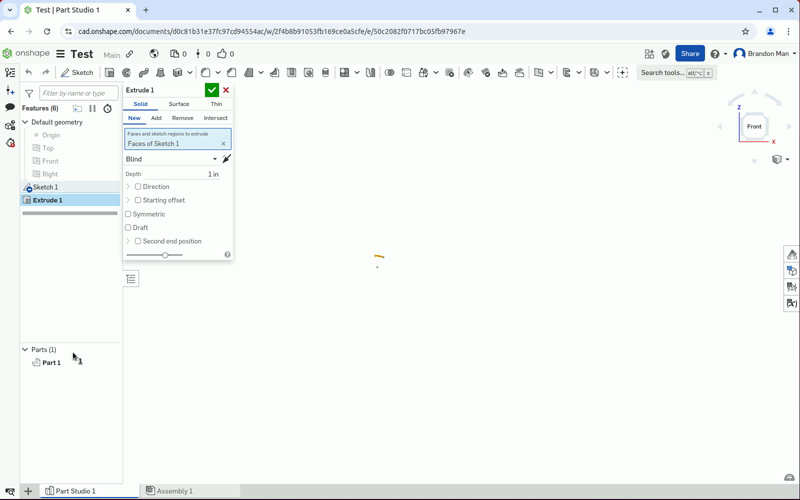
mouse_move(143, 106)
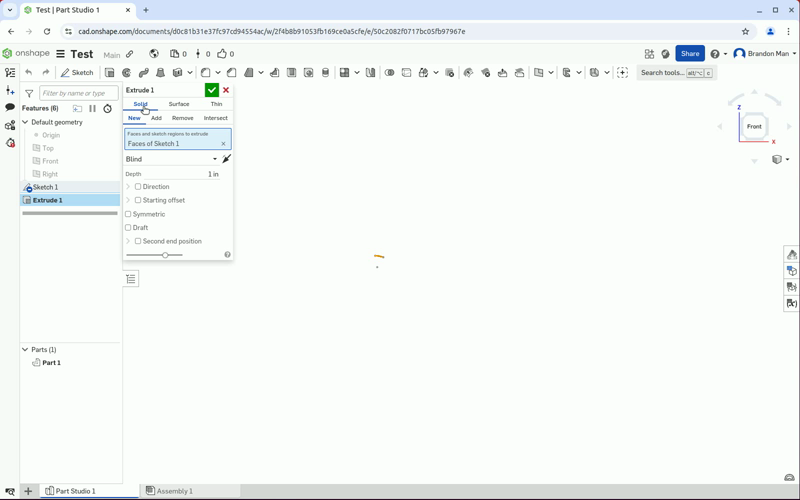
click(143, 106)
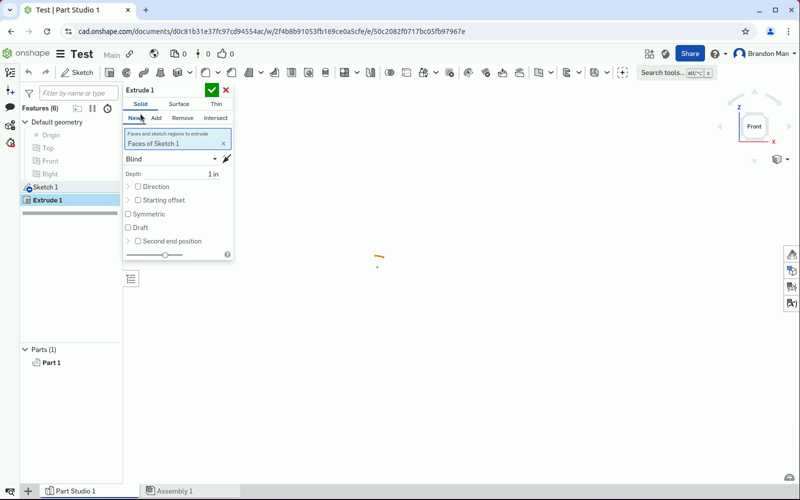
mouse_move(137, 120)
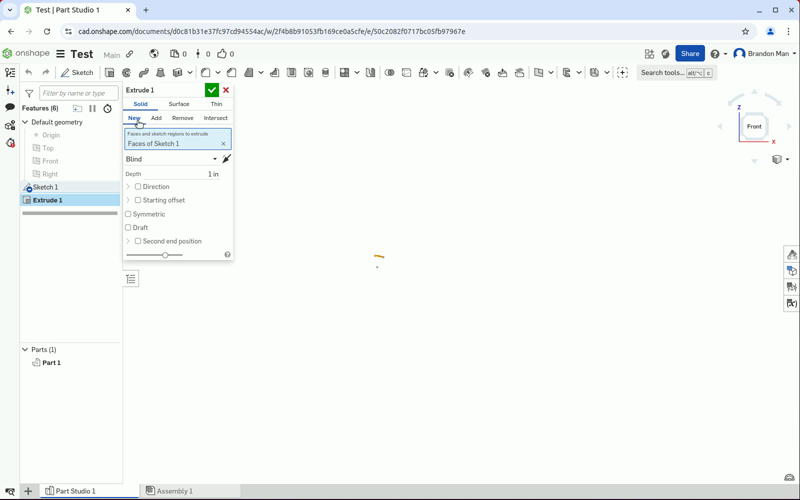
click(137, 120)
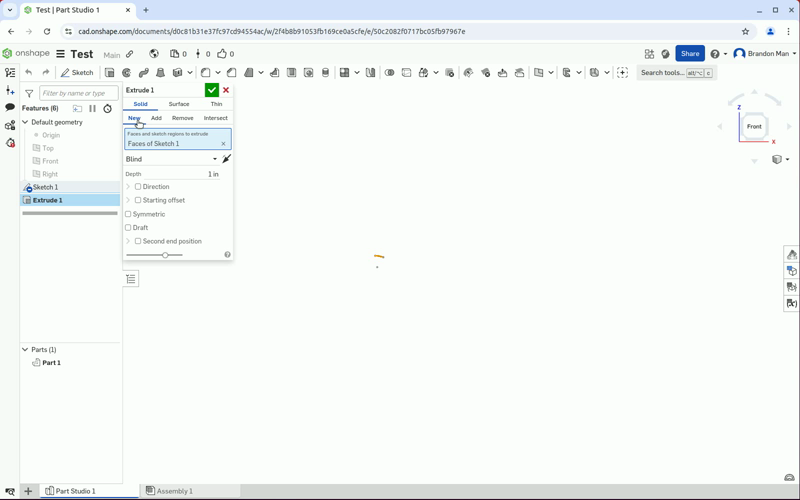
key(tab, 4)
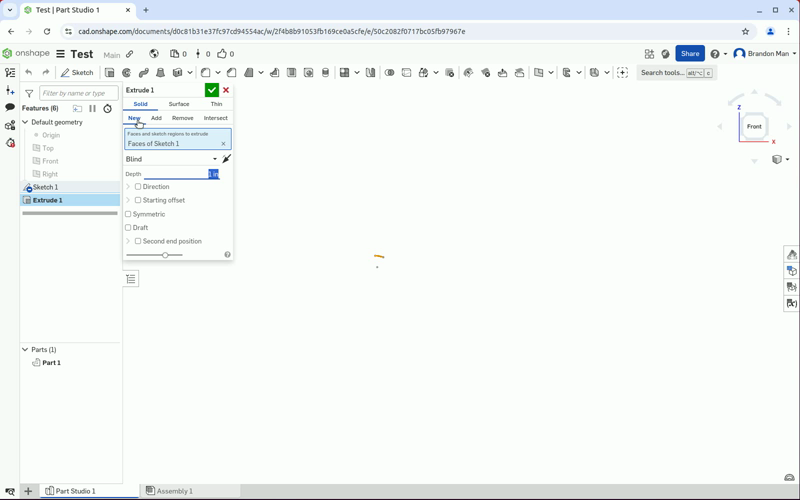
text(7.943)
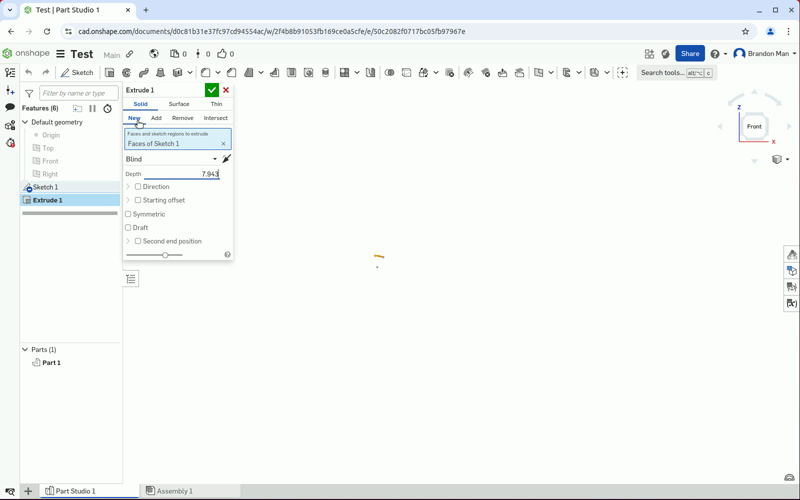
key(enter)
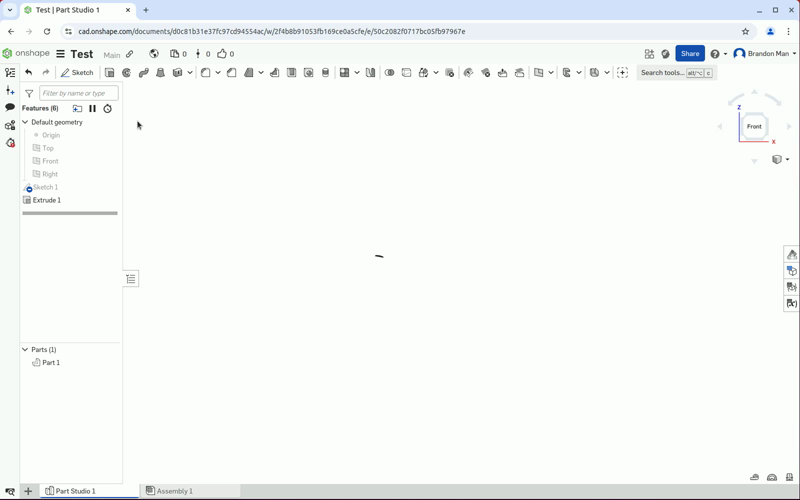
key(shift+h)
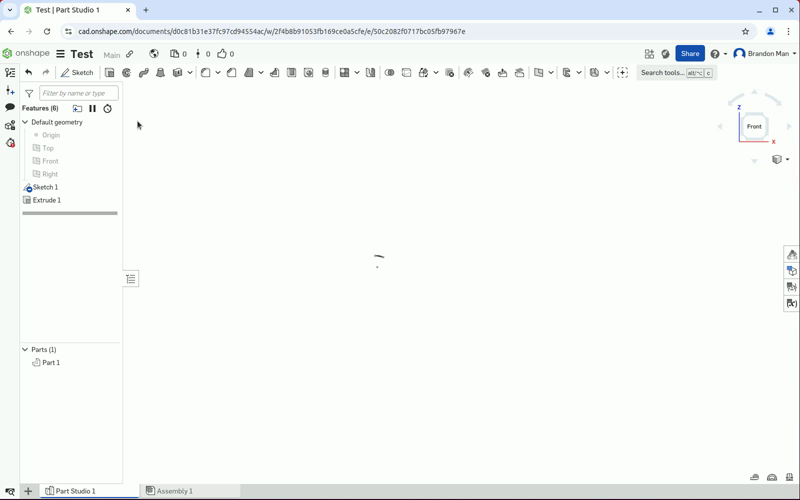
key(shift+h)
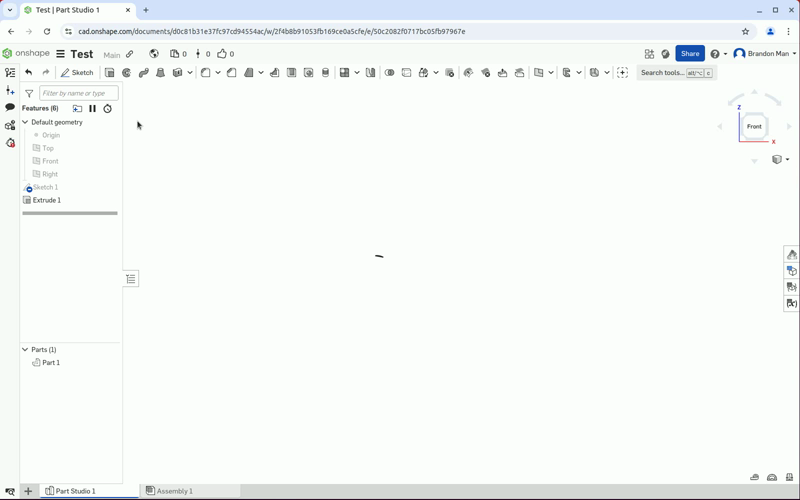
mouse_move(73, 189)
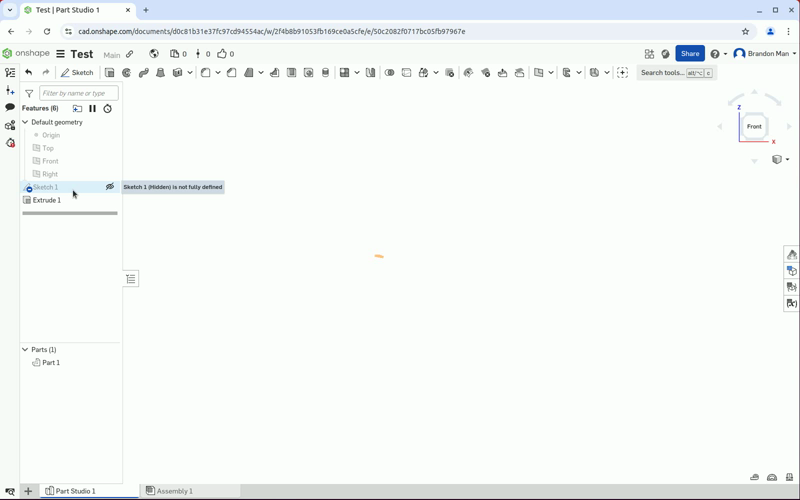
click(73, 189)
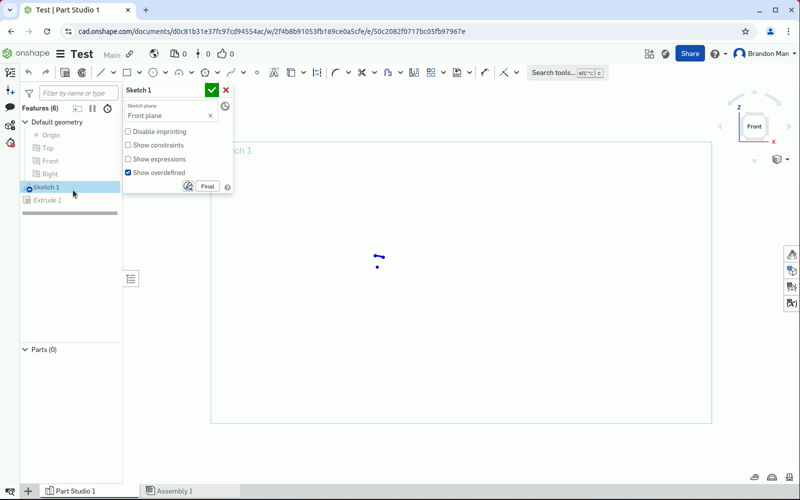
mouse_move(229, 92)
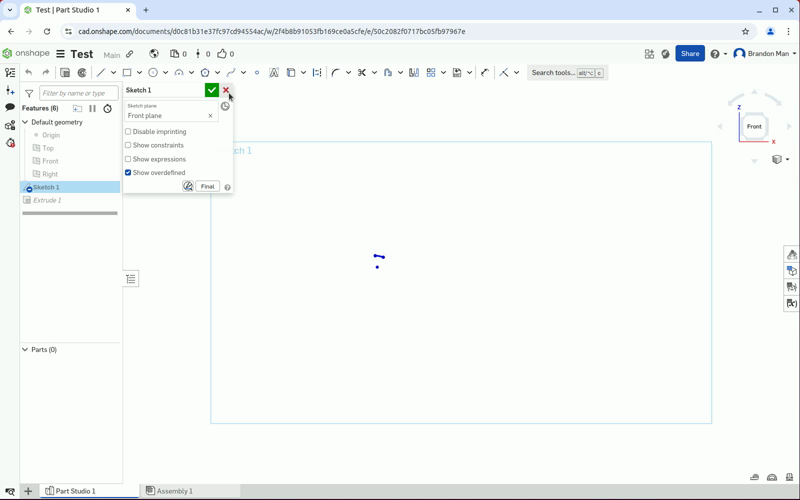
click(229, 92)
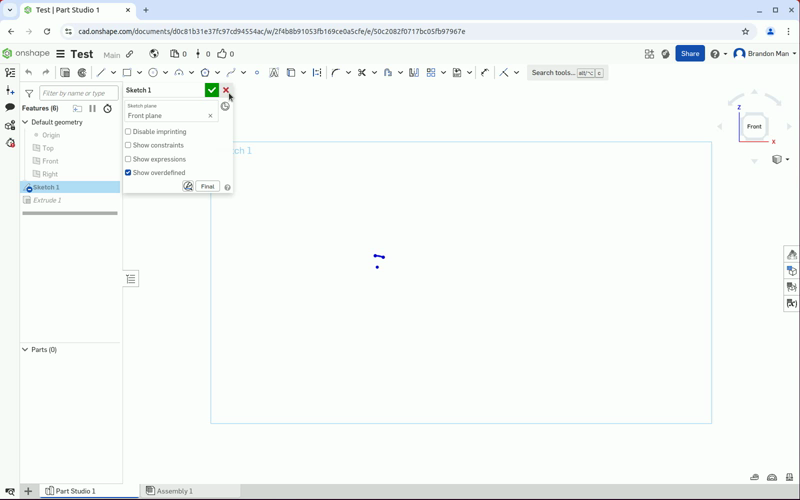
key(shift+s)
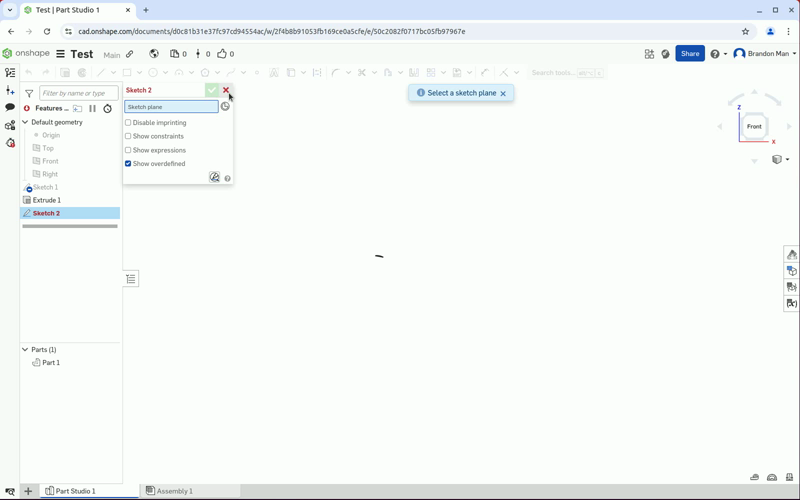
mouse_move(73, 163)
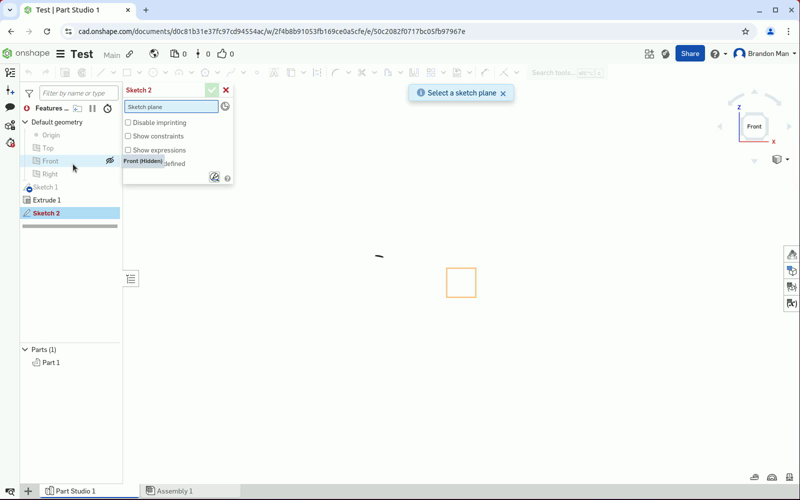
click(73, 163)
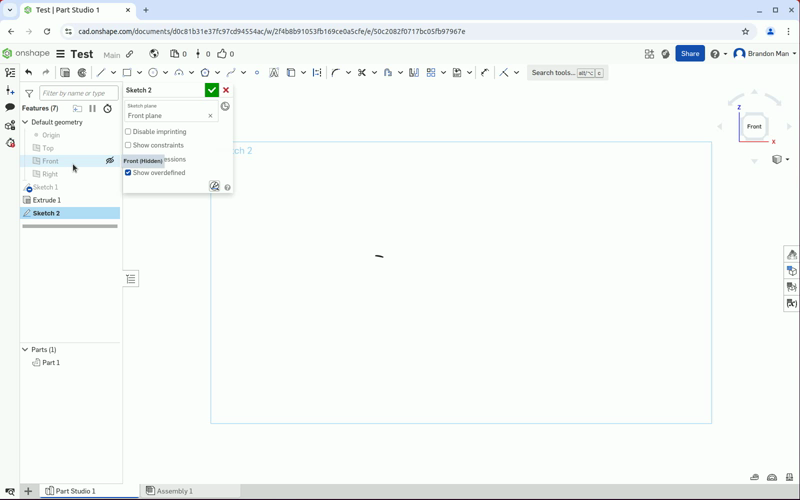
mouse_move(73, 352)
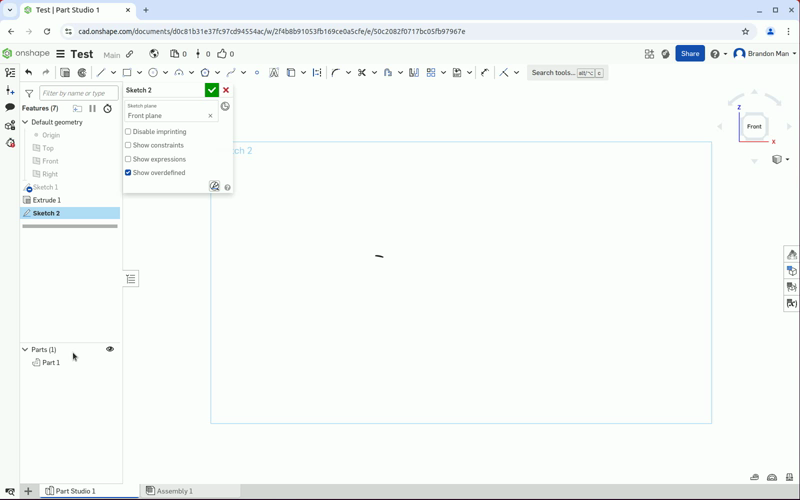
key(y)
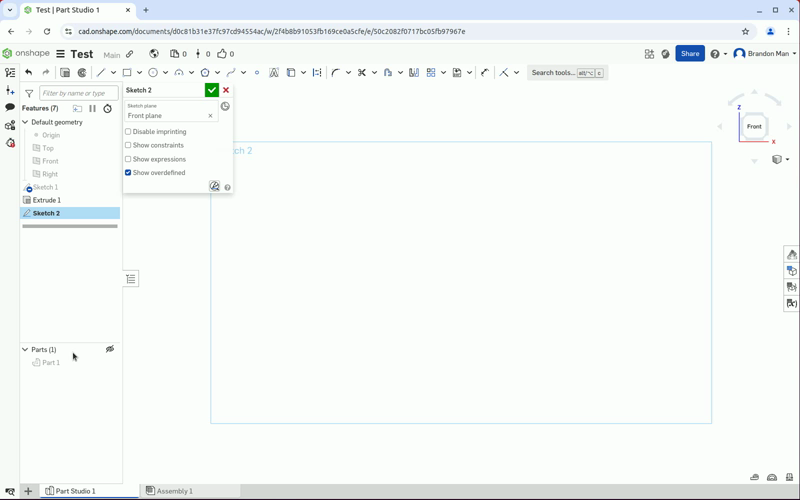
key(a)
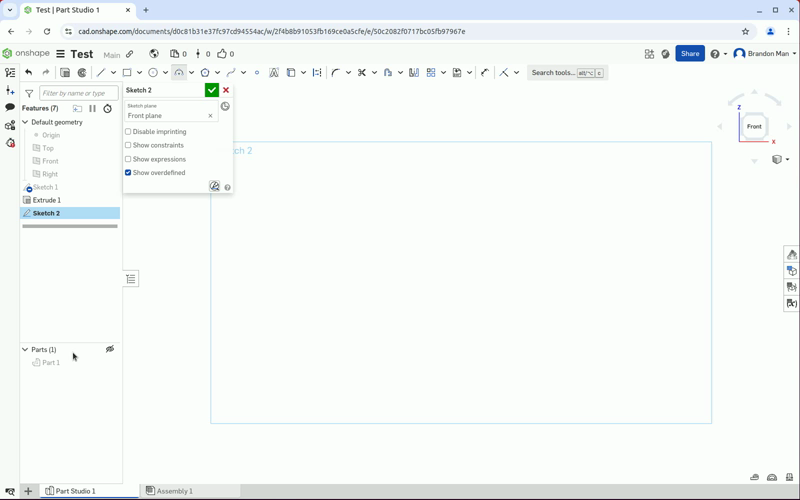
key_down(shift)
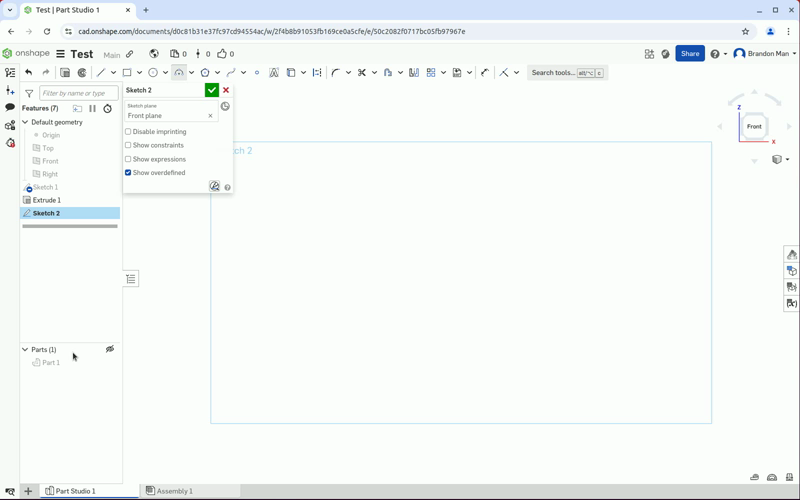
mouse_move(375, 309)
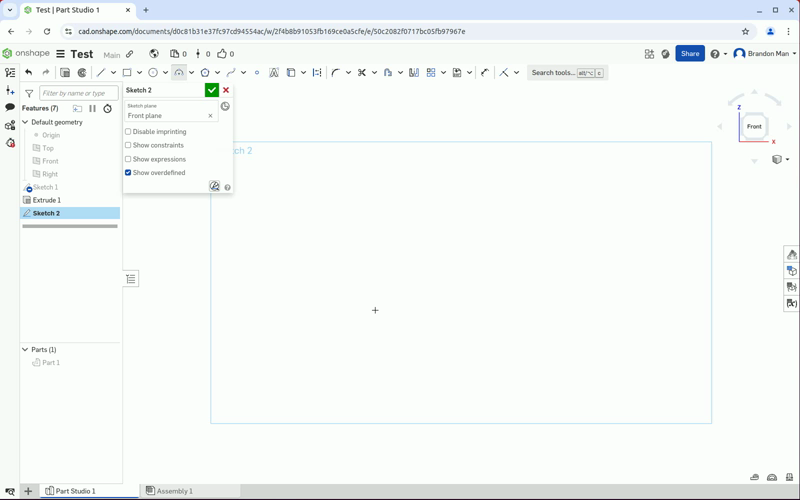
click(375, 309)
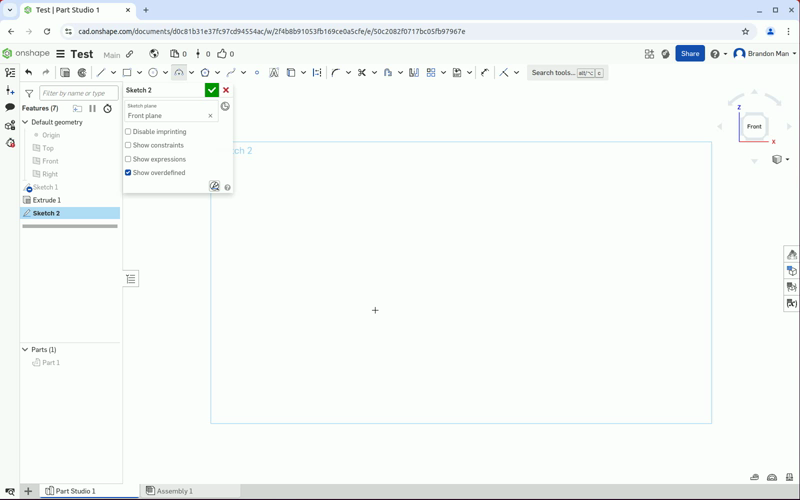
key_up(shift)
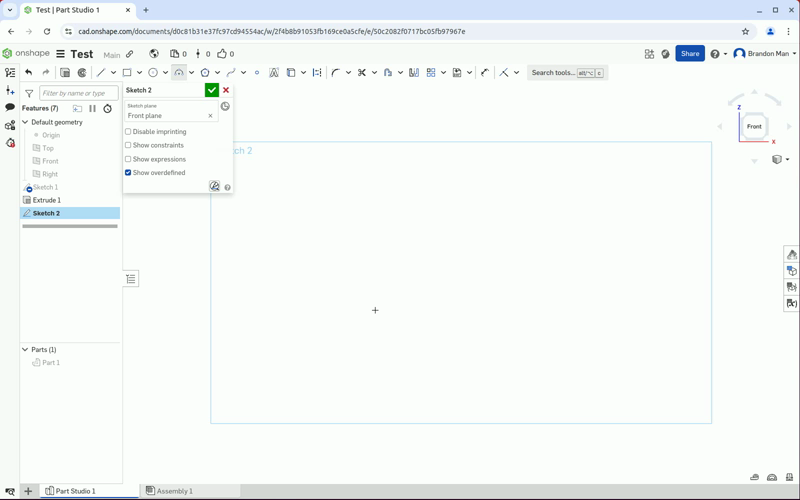
key_down(shift)
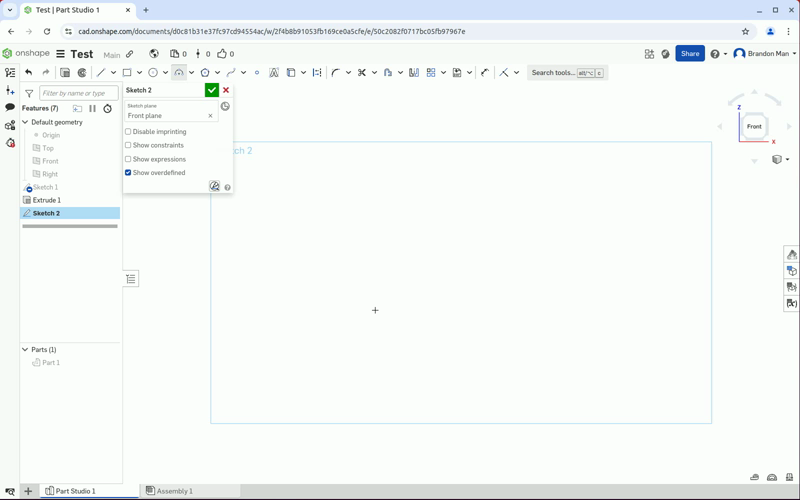
mouse_move(383, 308)
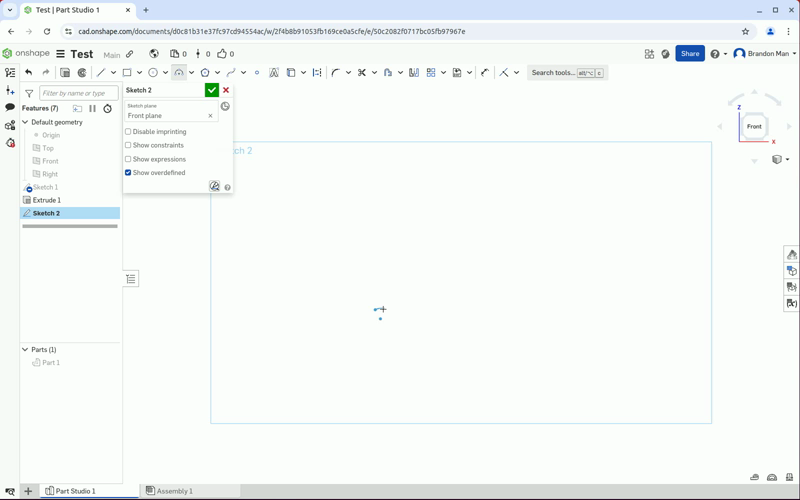
click(383, 308)
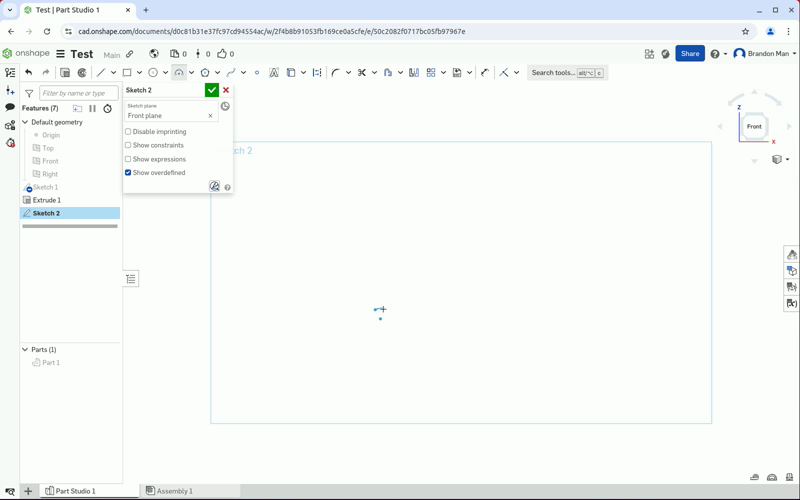
mouse_move(379, 310)
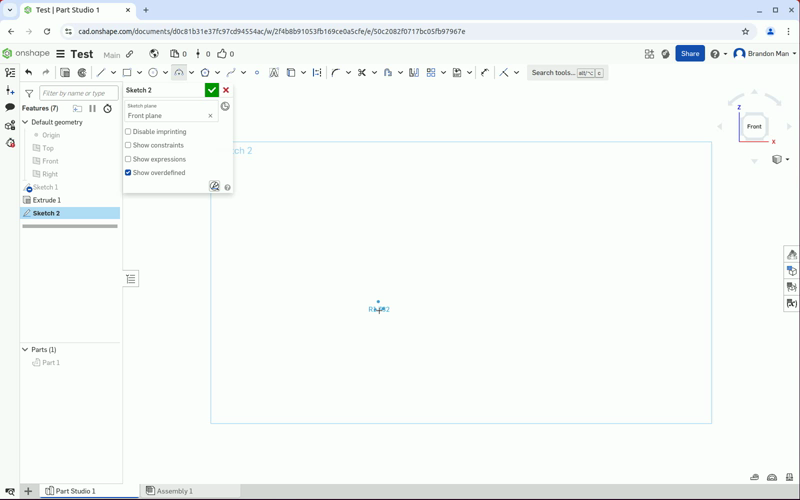
click(379, 310)
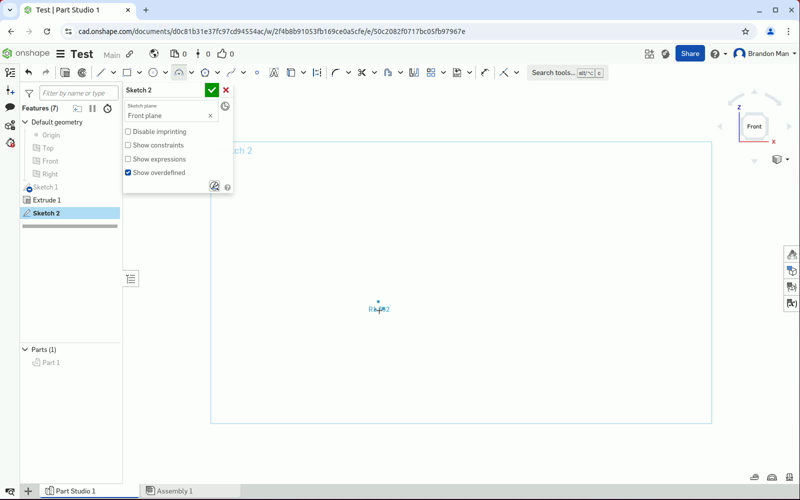
key_up(shift)
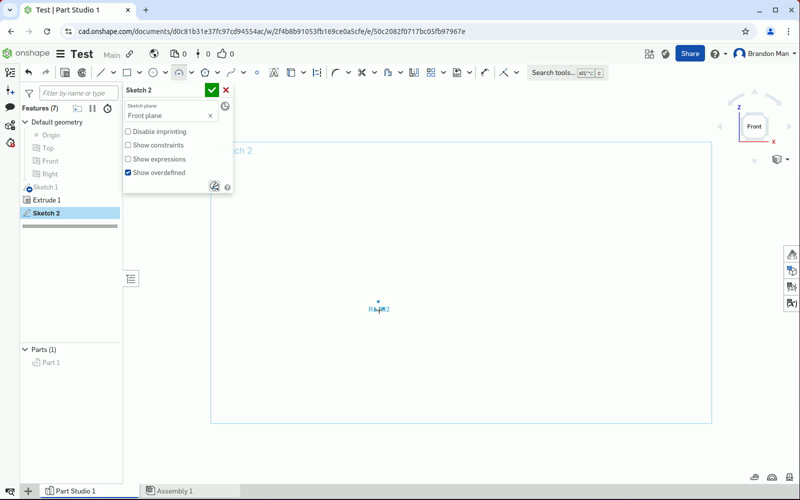
key(esc)
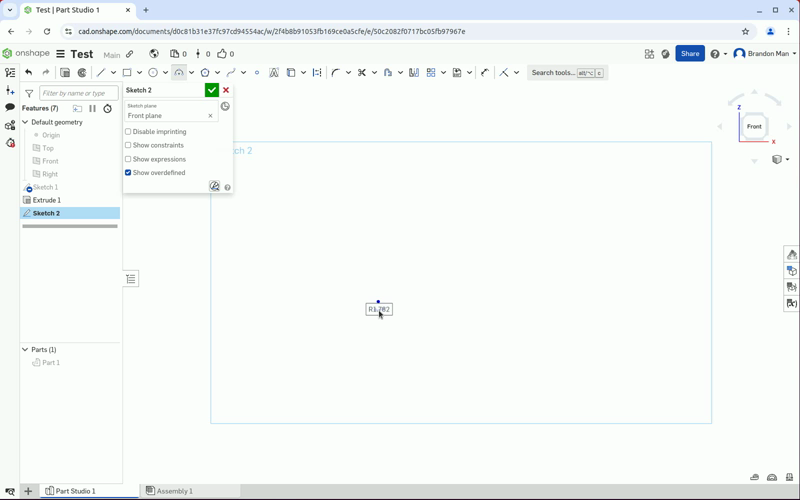
key(l)
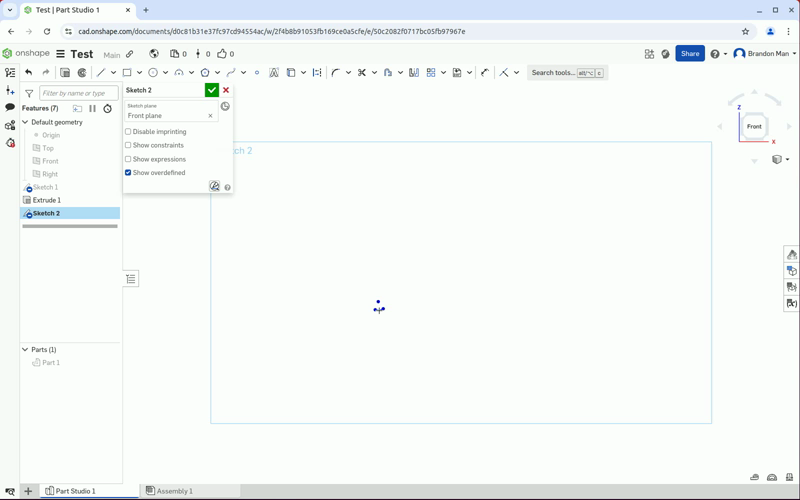
mouse_move(383, 308)
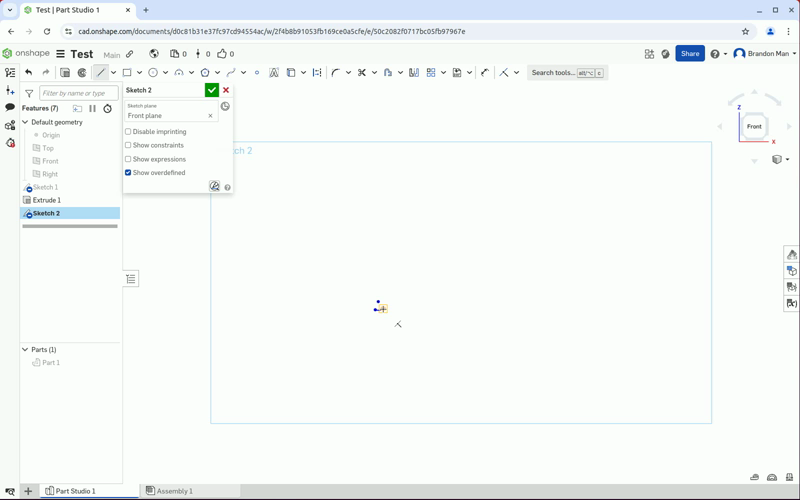
scroll(6)
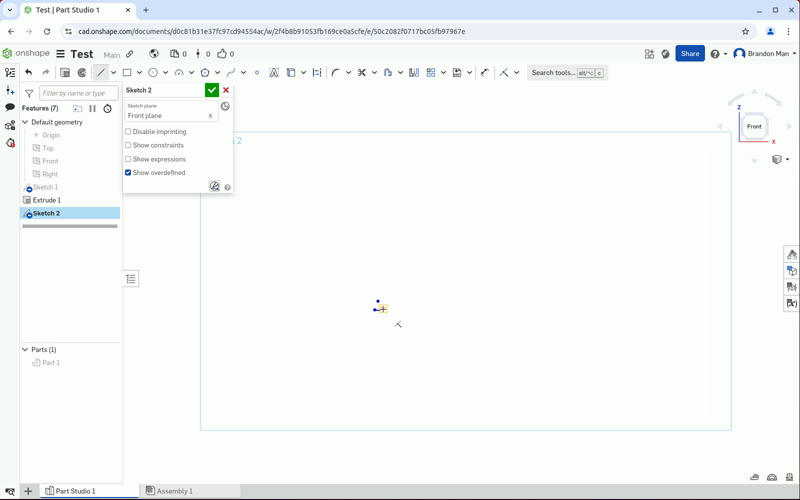
scroll(6)
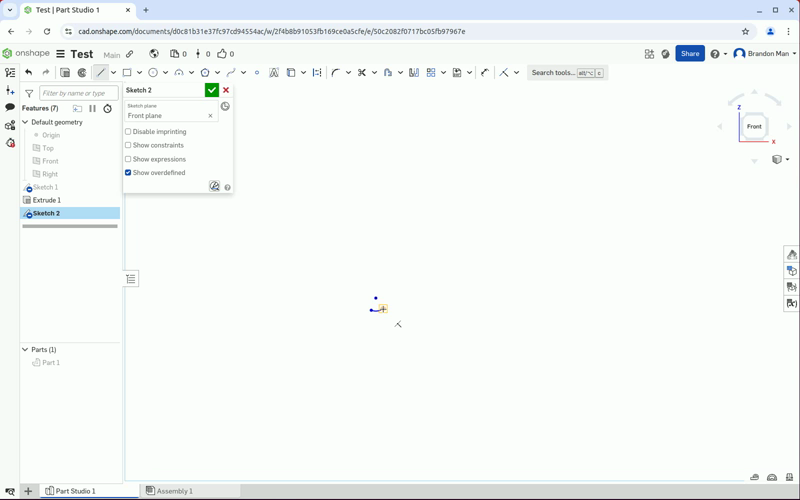
scroll(6)
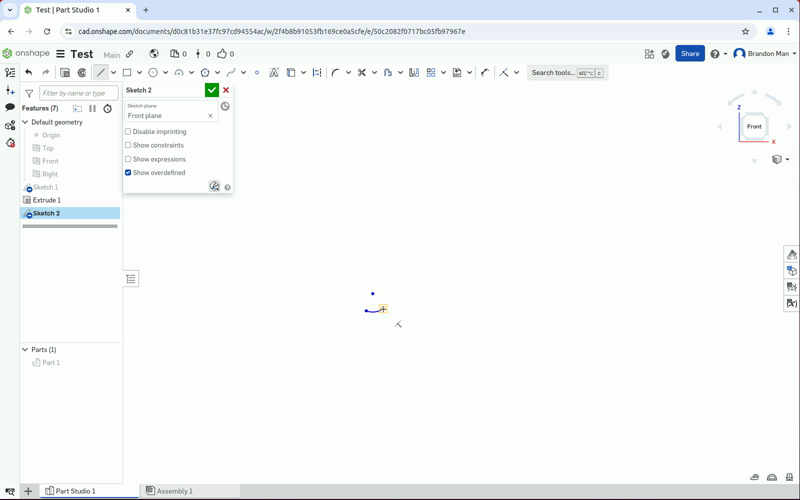
scroll(6)
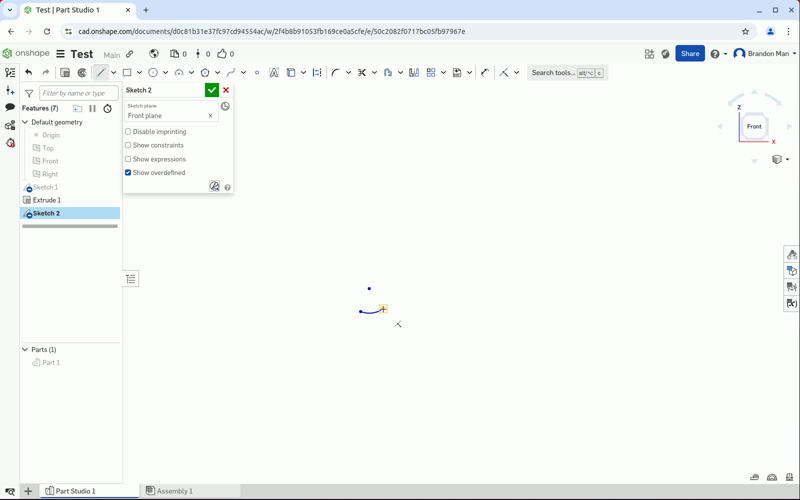
scroll(6)
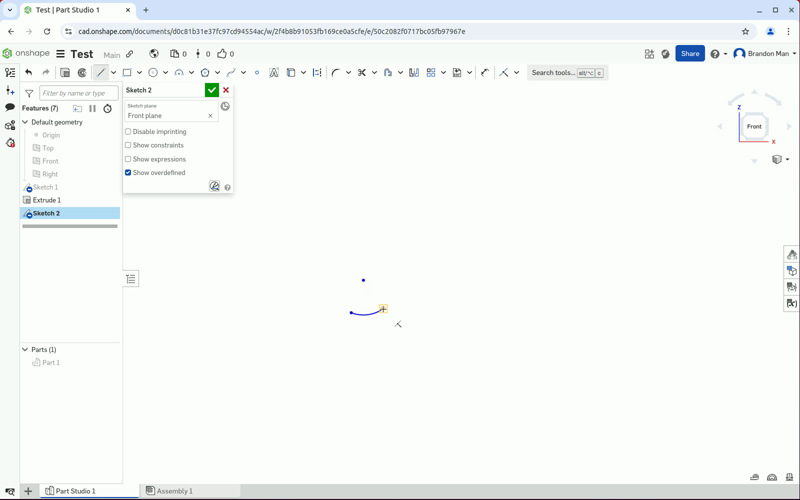
scroll(6)
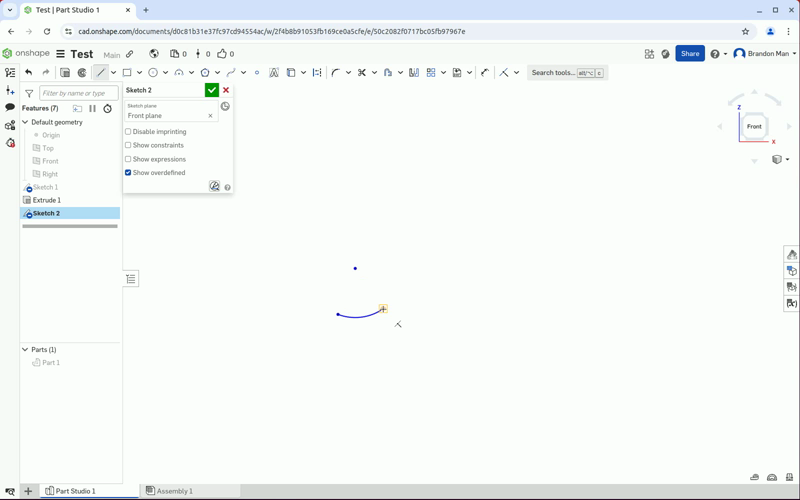
scroll(6)
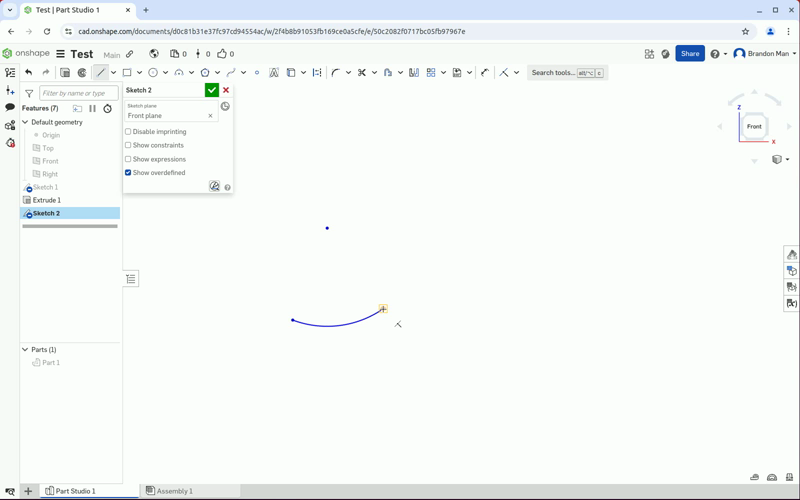
click(383, 308)
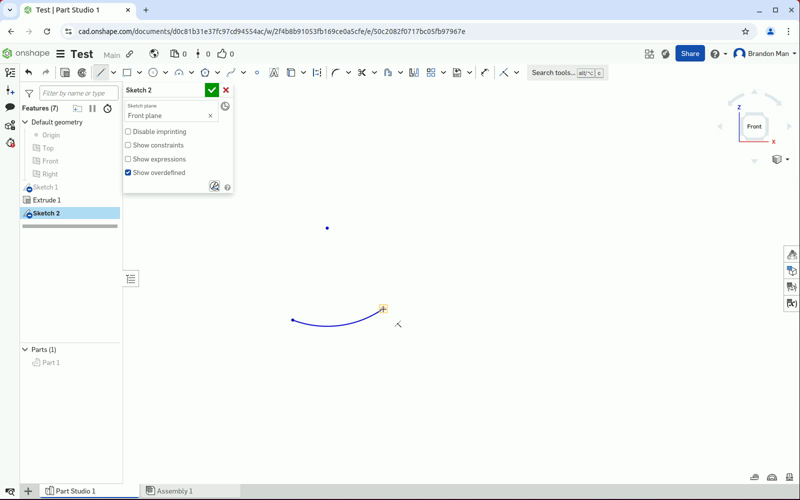
scroll(-6)
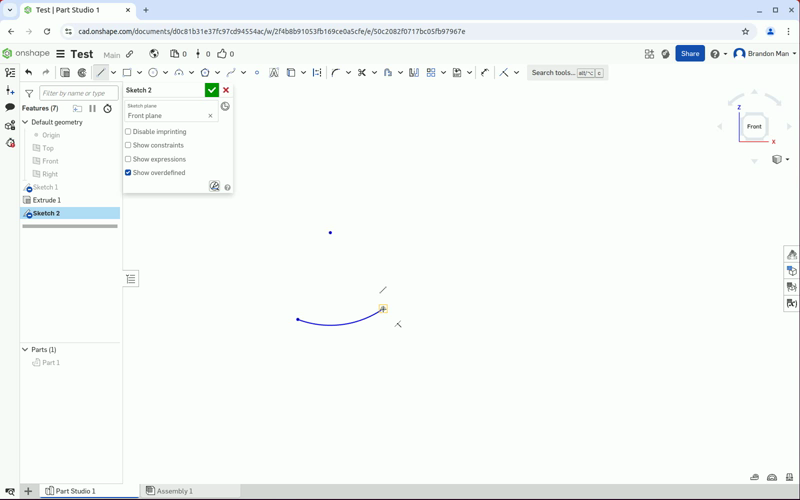
scroll(-6)
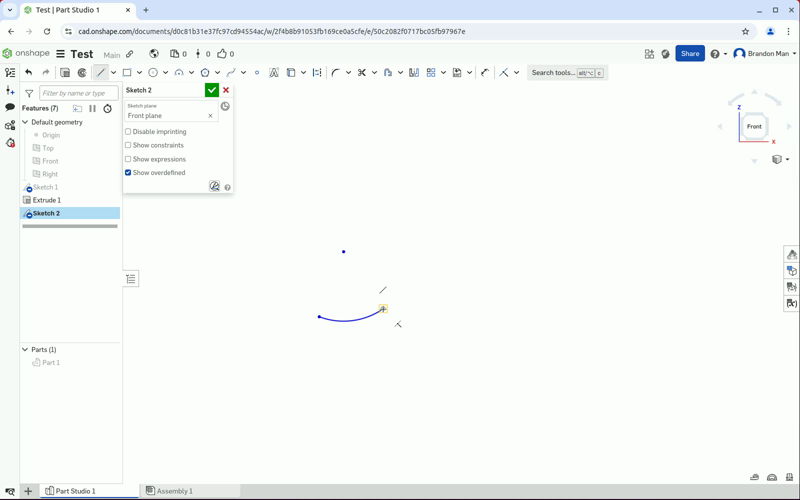
scroll(-6)
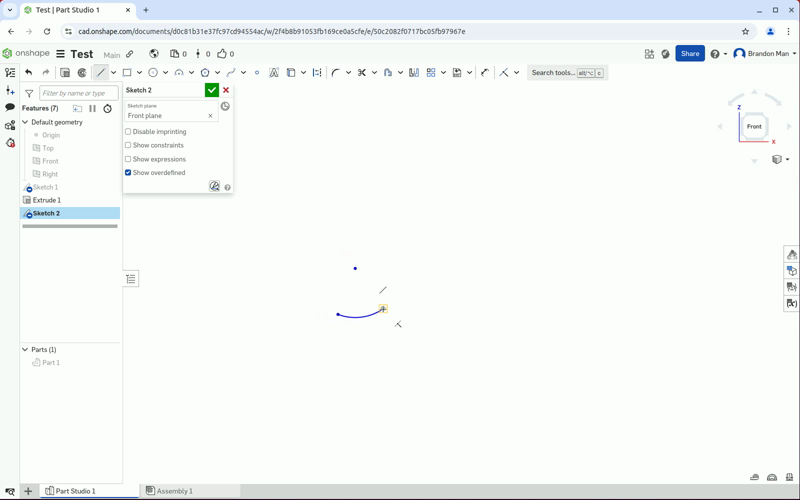
scroll(-6)
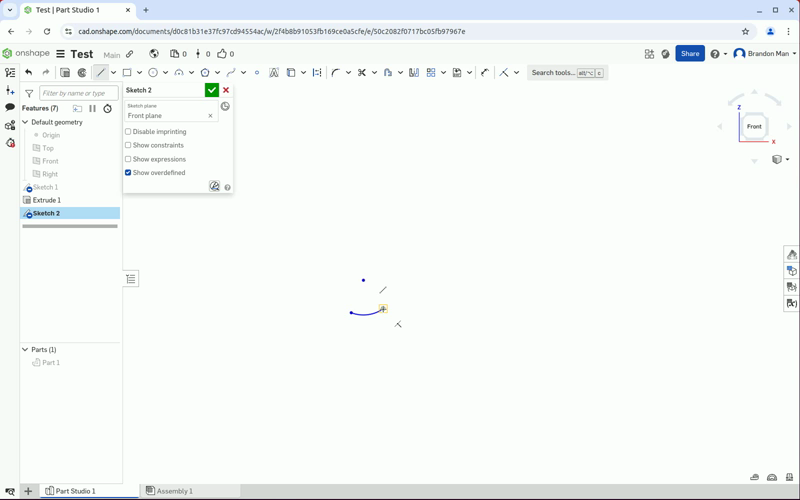
scroll(-6)
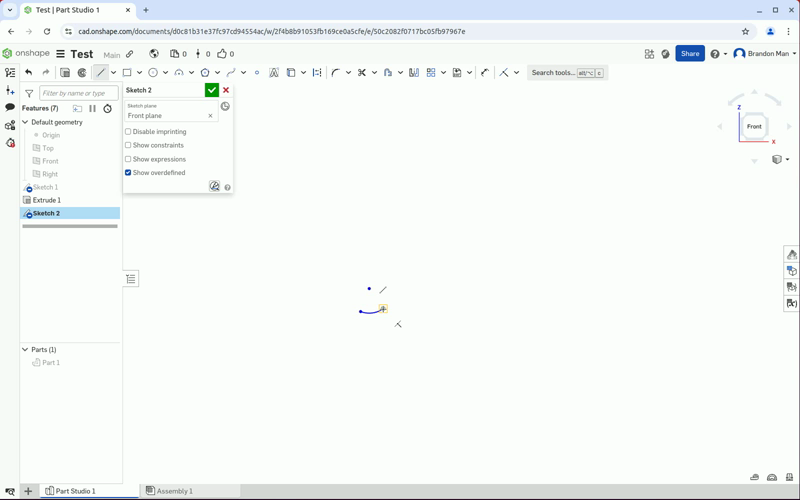
scroll(-6)
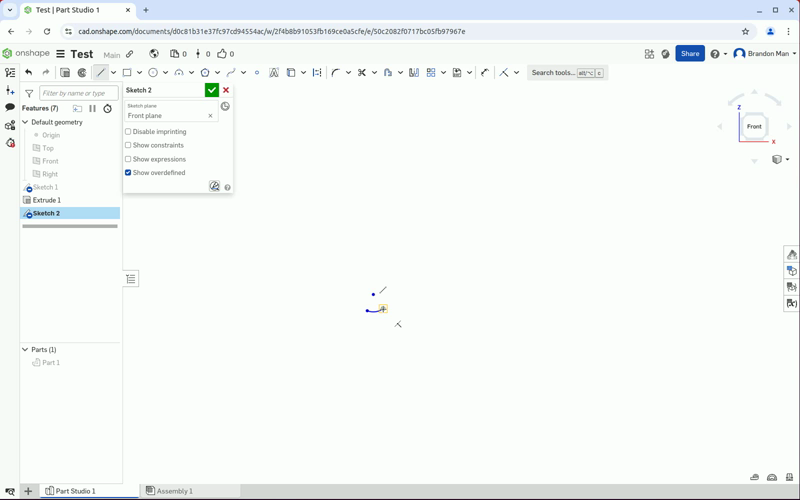
scroll(-6)
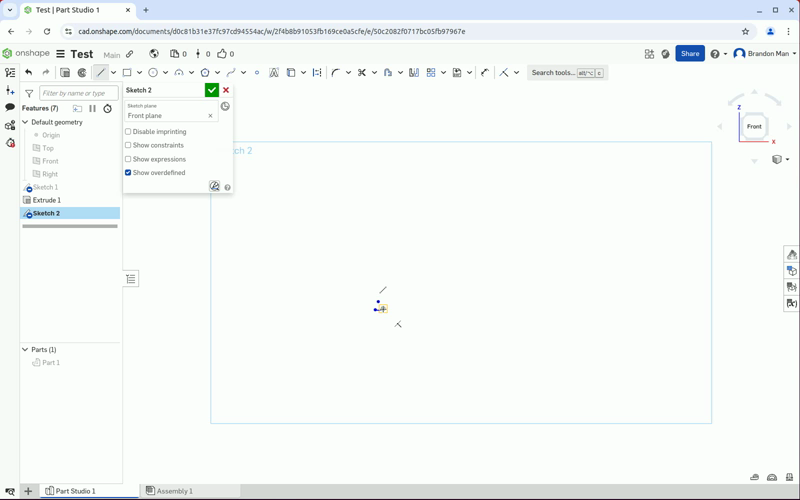
mouse_move(413, 308)
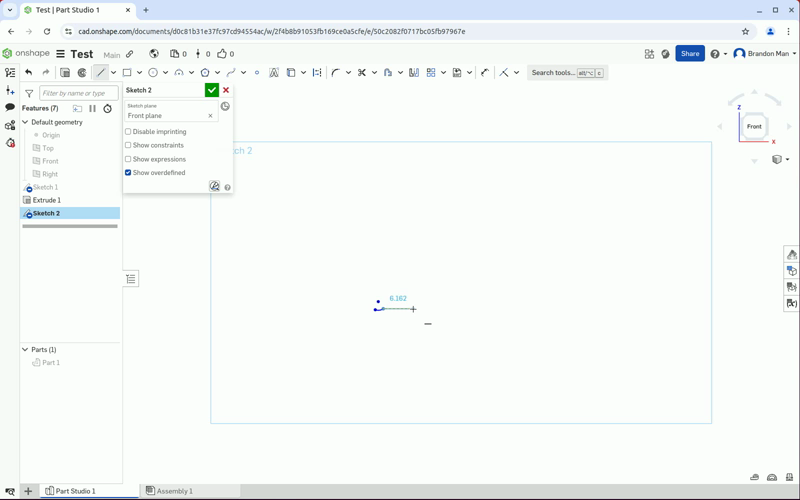
key_down(shift)
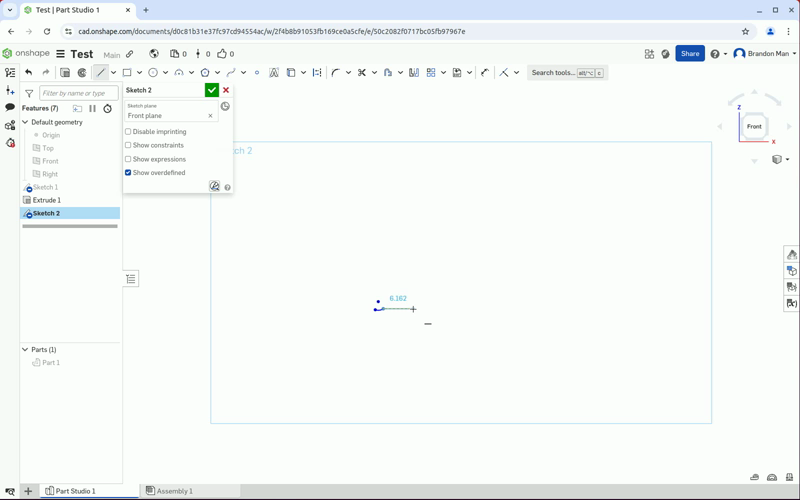
mouse_move(375, 309)
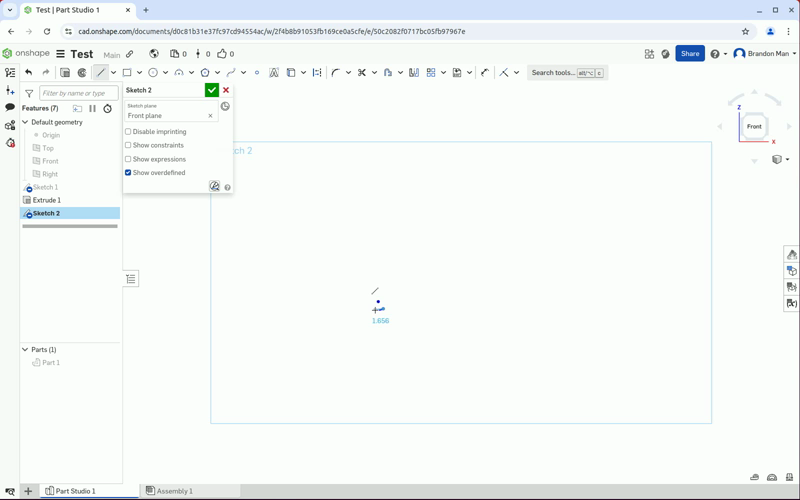
scroll(6)
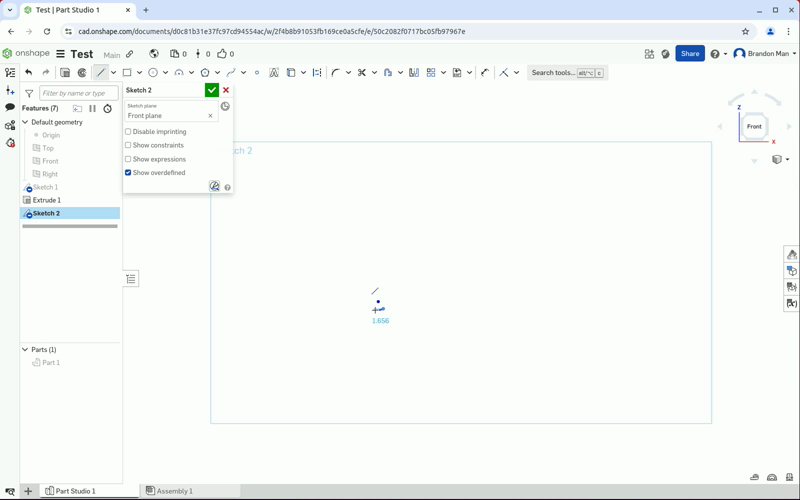
scroll(6)
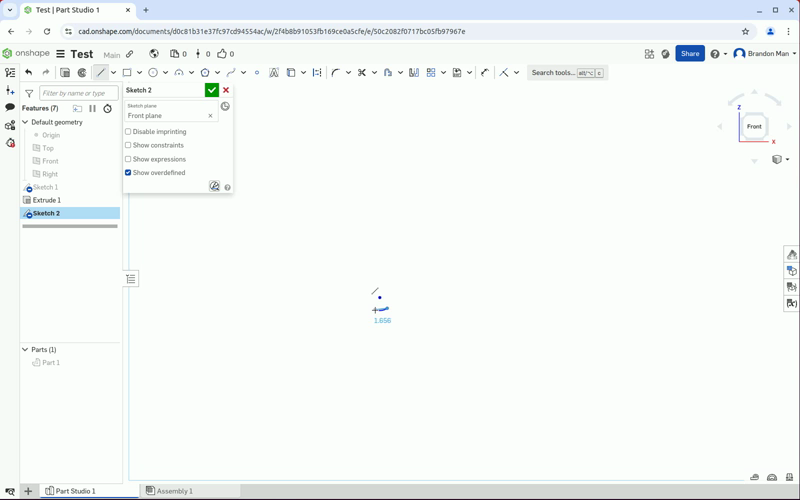
scroll(6)
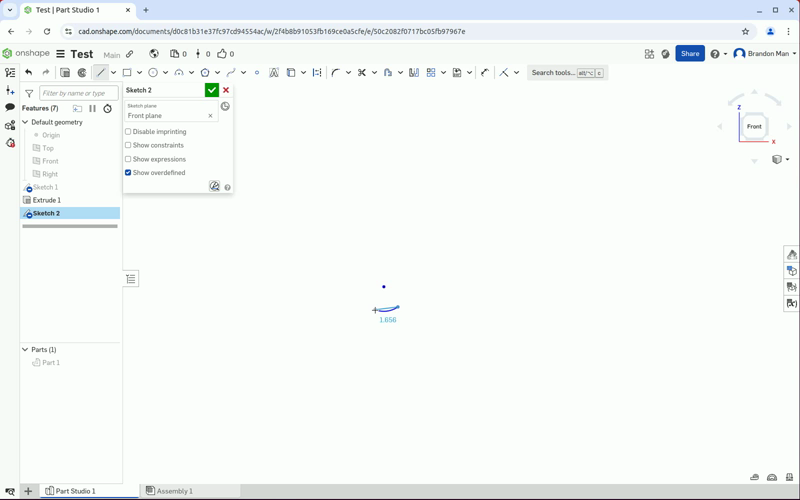
scroll(6)
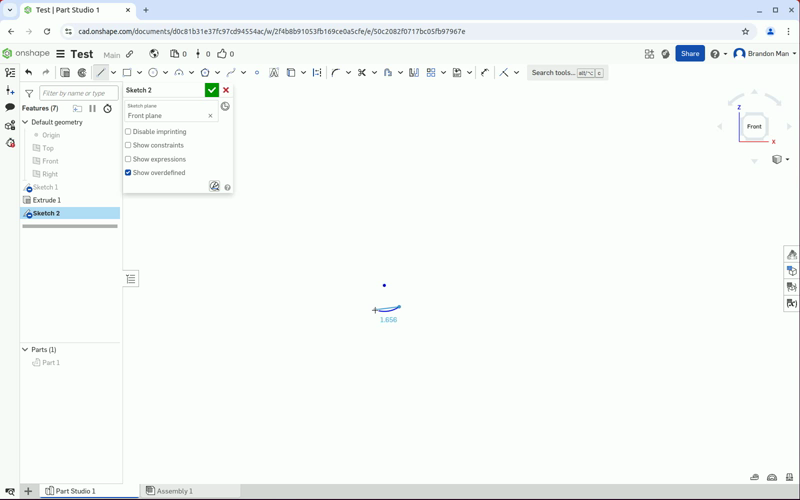
scroll(6)
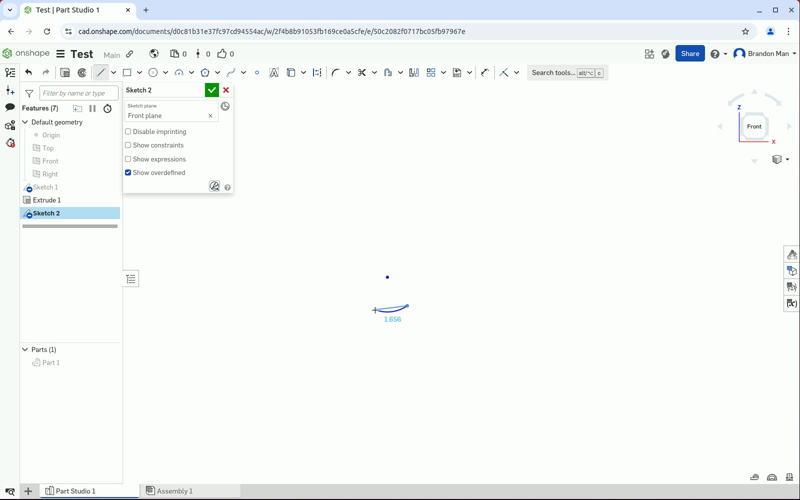
scroll(6)
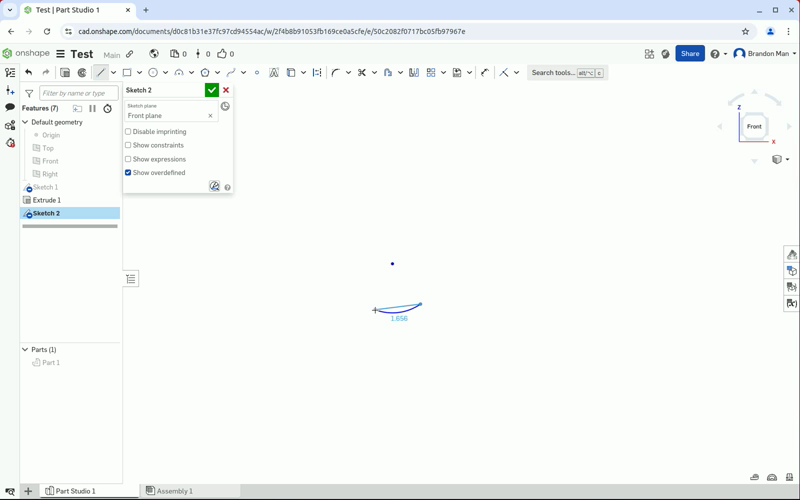
scroll(6)
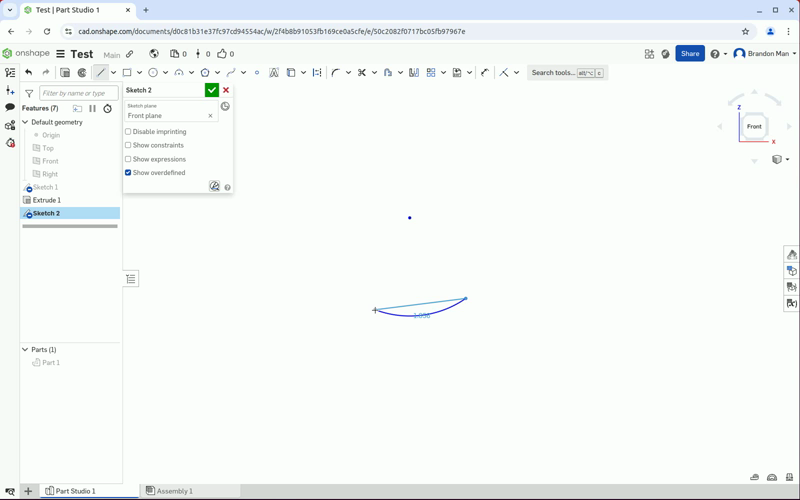
key_up(shift)
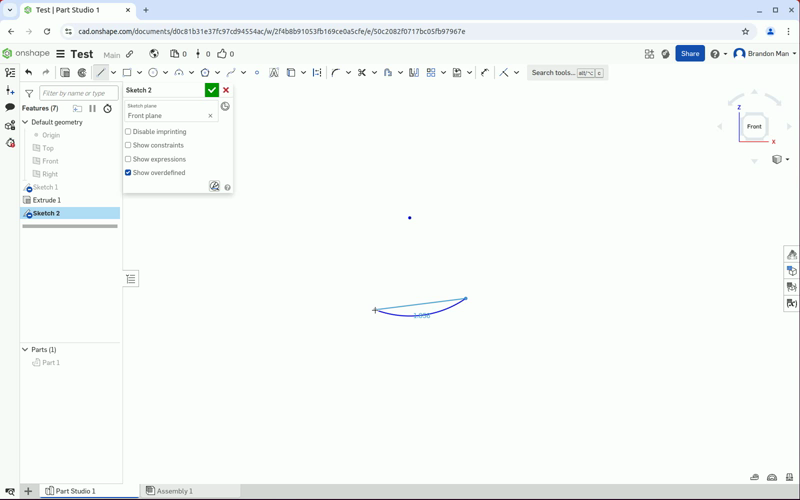
click(375, 309)
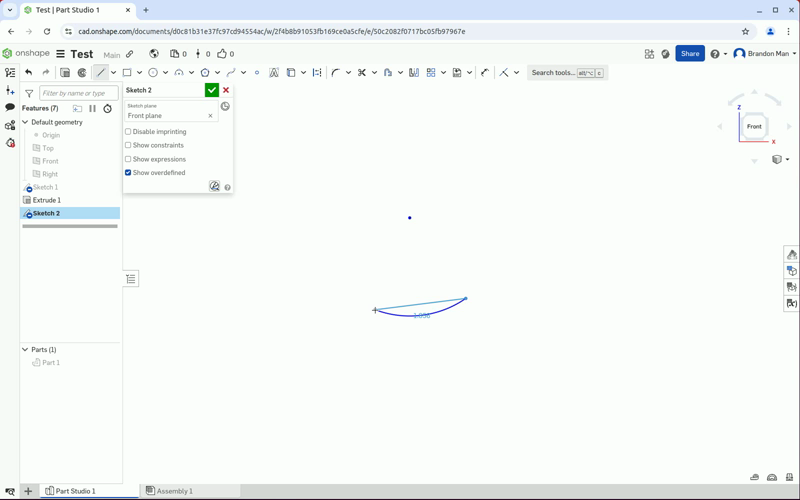
scroll(-6)
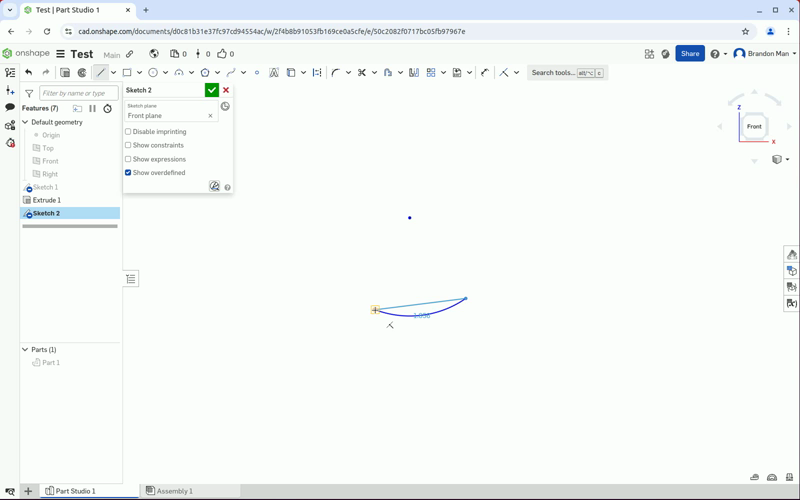
scroll(-6)
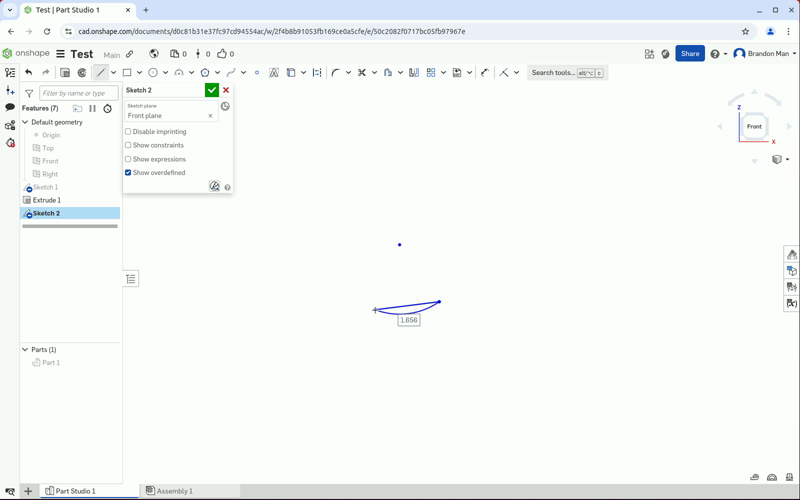
scroll(-6)
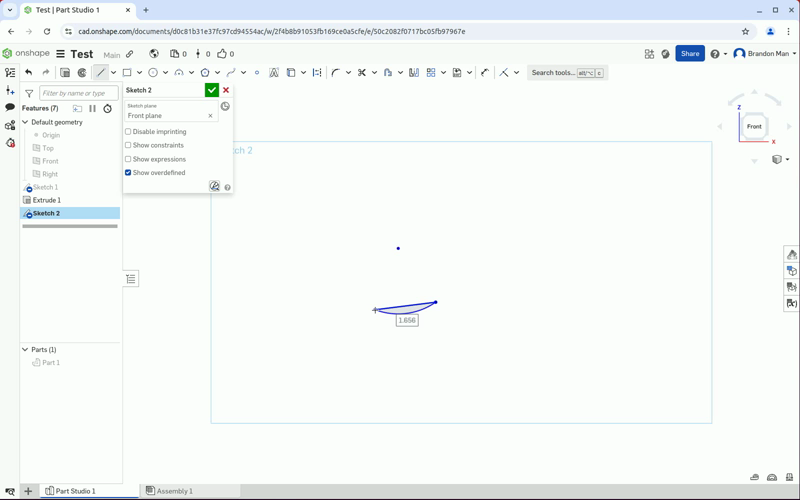
scroll(-6)
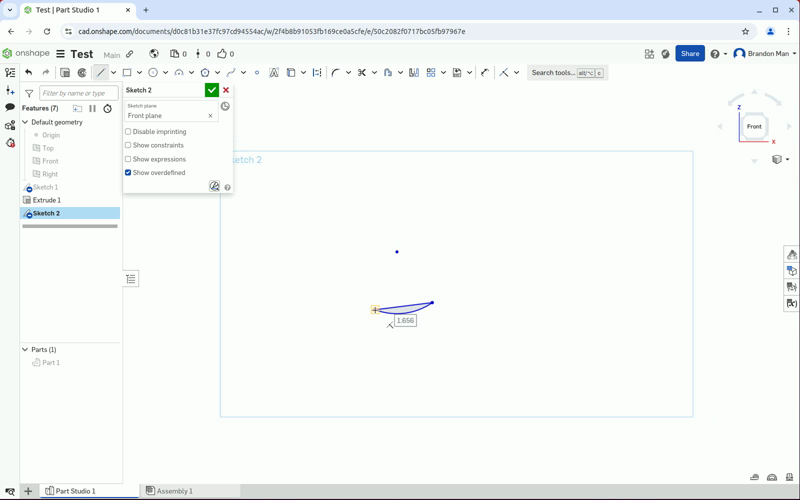
scroll(-6)
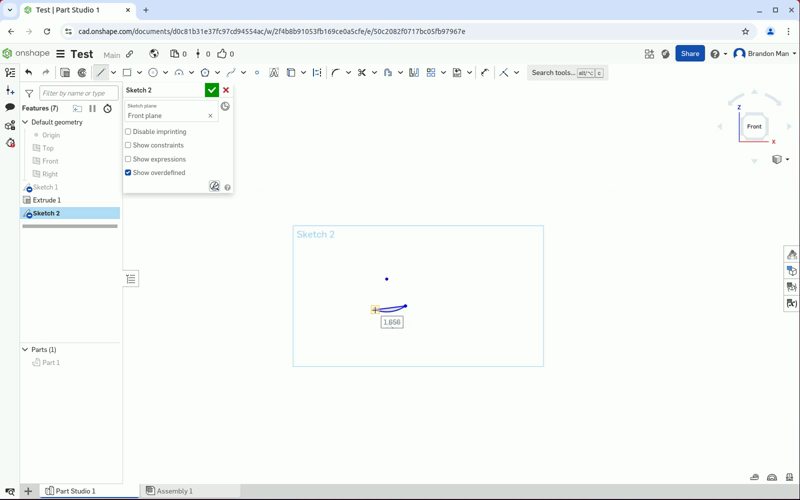
scroll(-6)
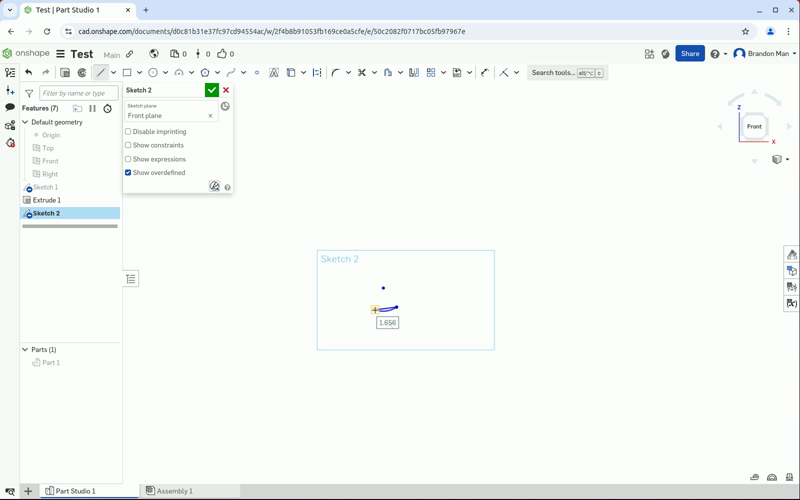
scroll(-6)
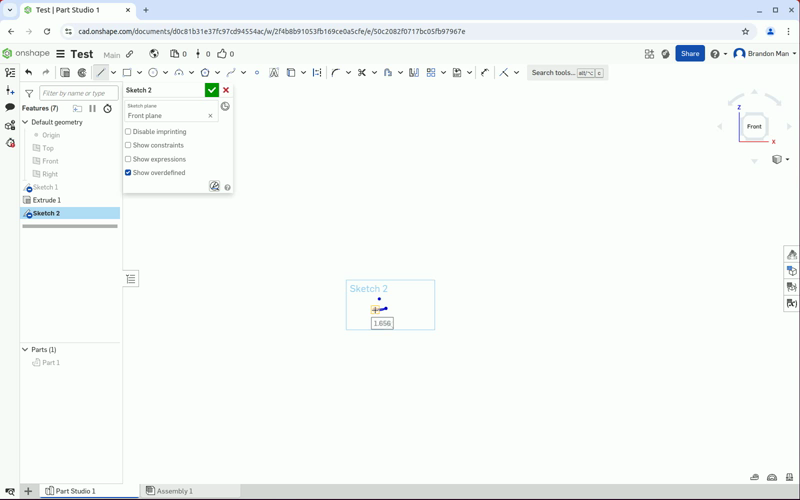
key(esc)
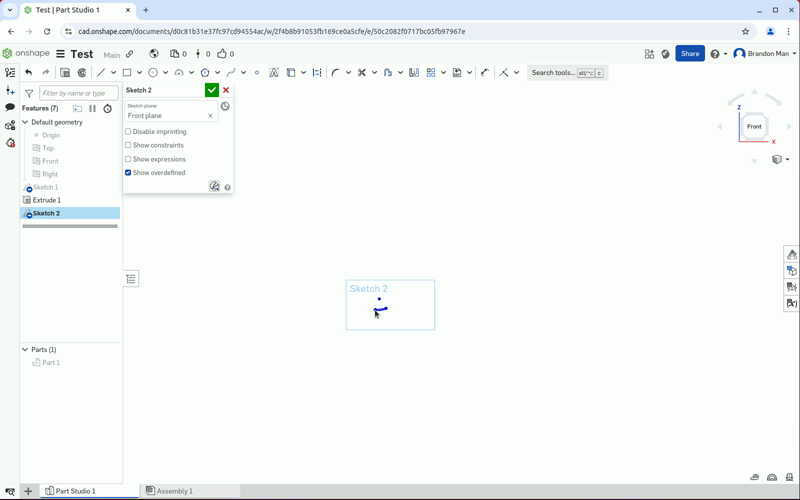
mouse_move(383, 308)
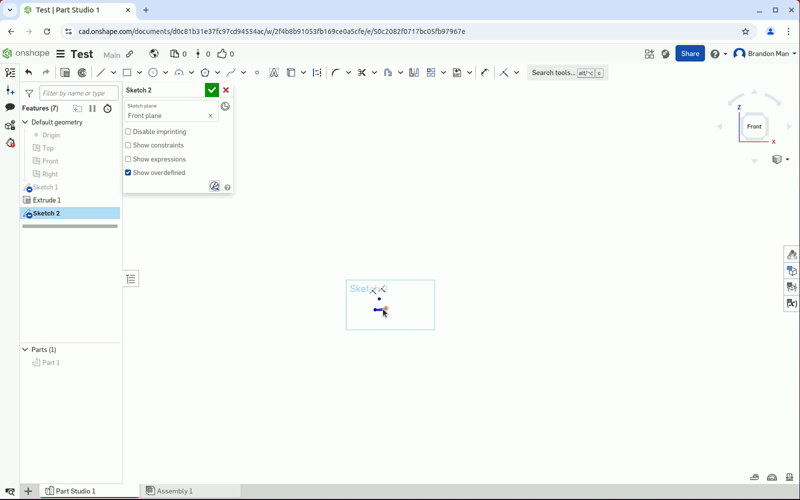
scroll(6)
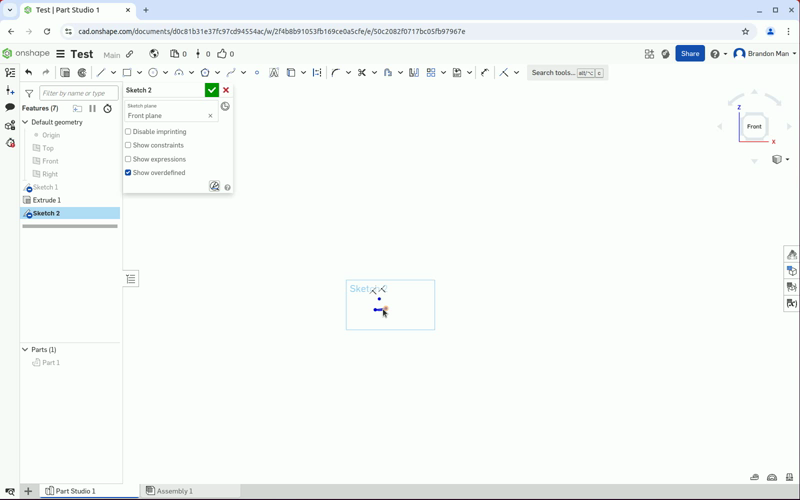
scroll(6)
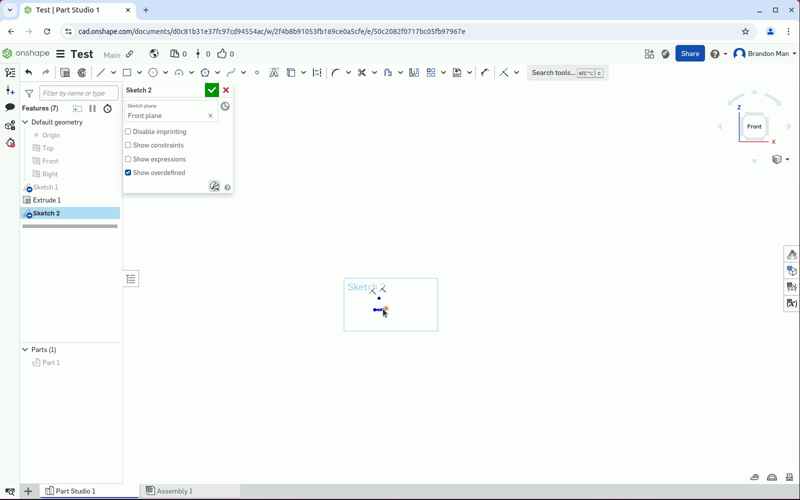
scroll(6)
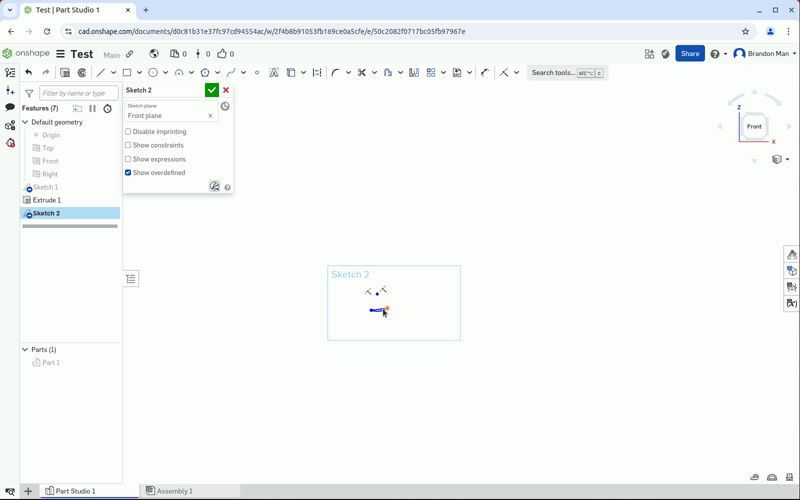
scroll(6)
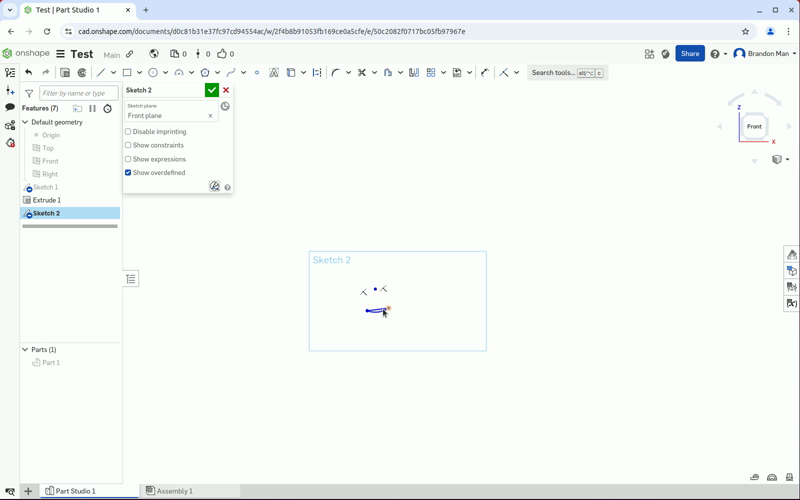
scroll(6)
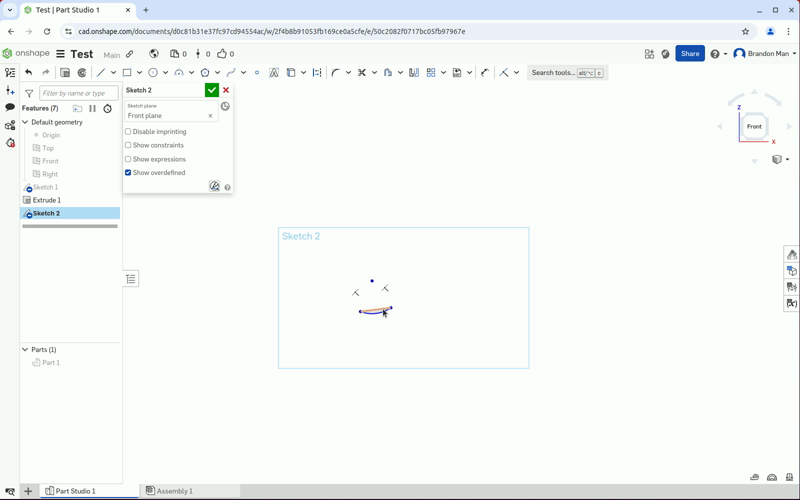
scroll(6)
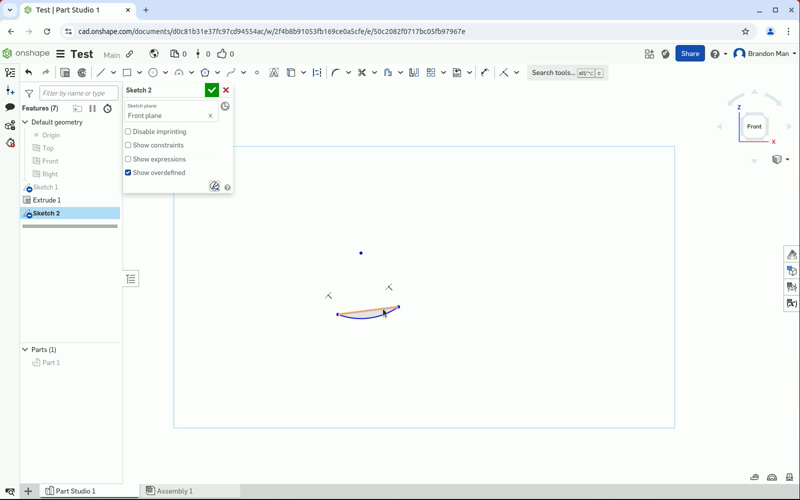
scroll(6)
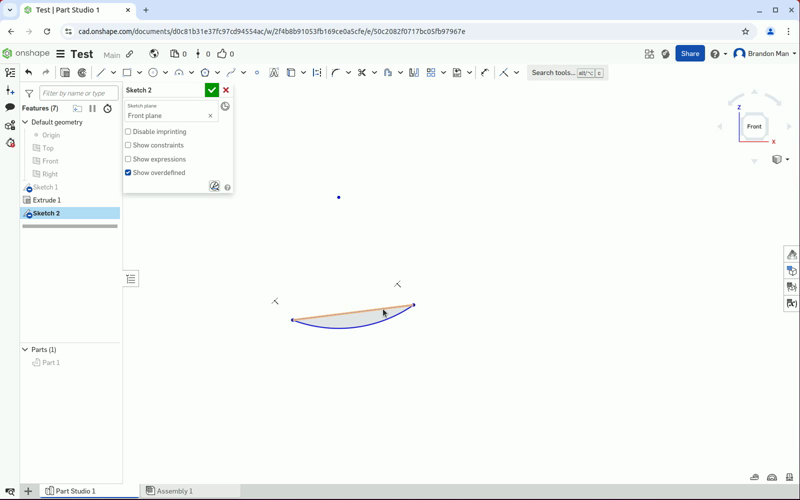
click(383, 308)
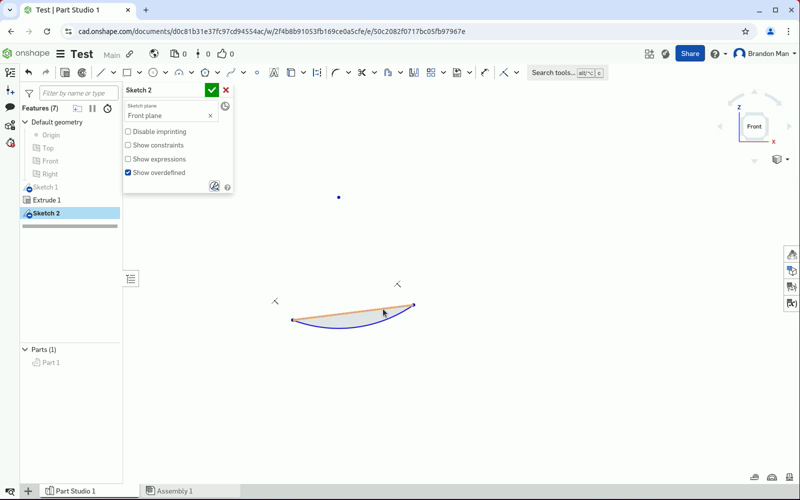
scroll(-6)
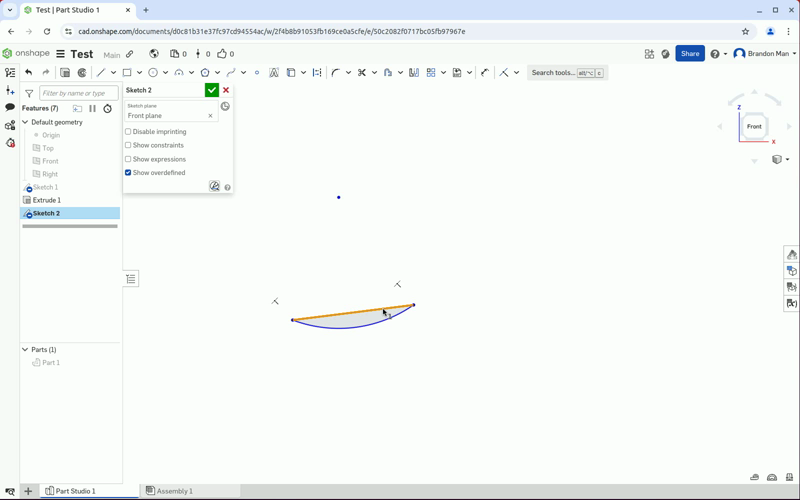
scroll(-6)
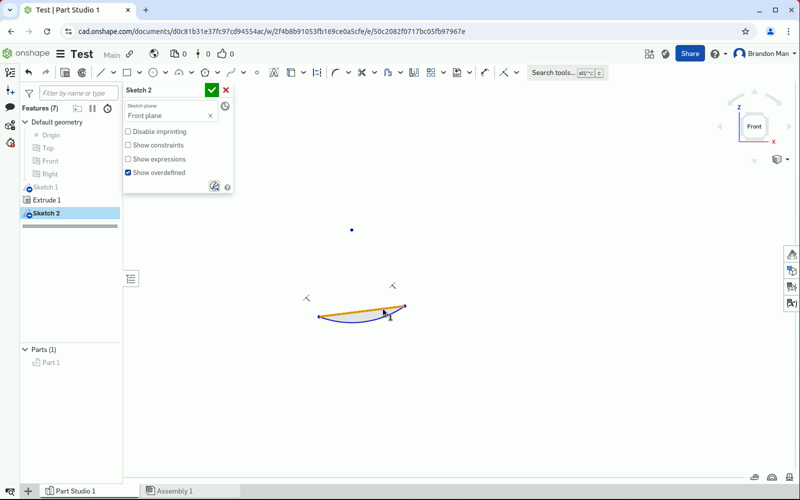
scroll(-6)
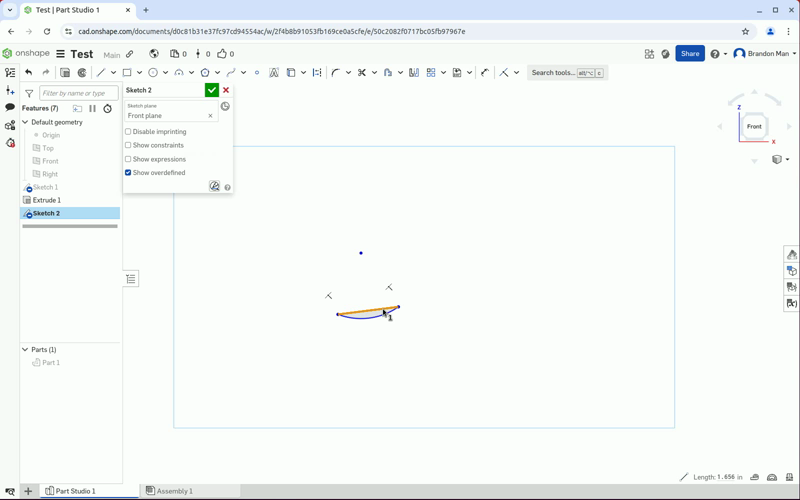
scroll(-6)
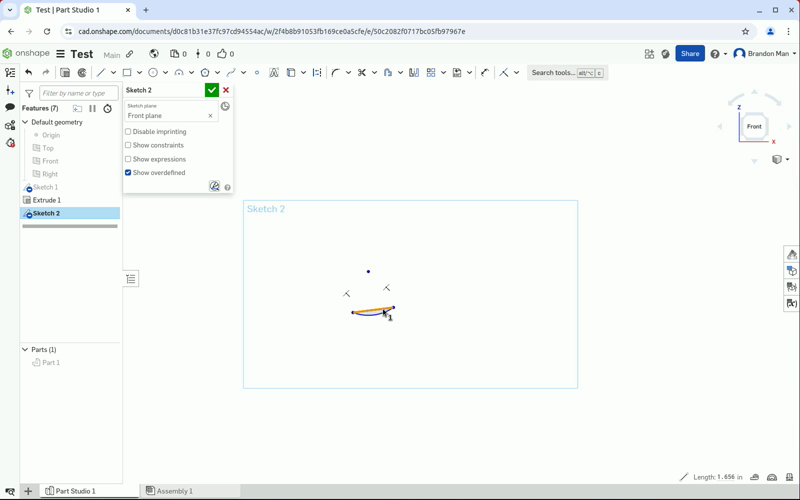
scroll(-6)
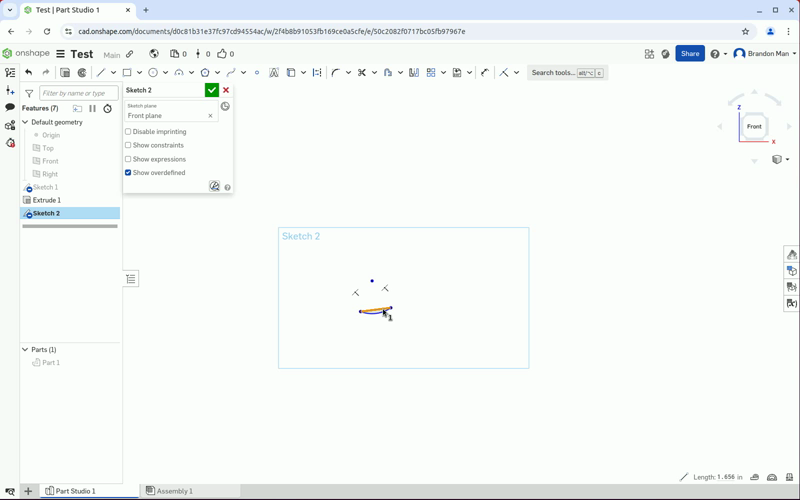
scroll(-6)
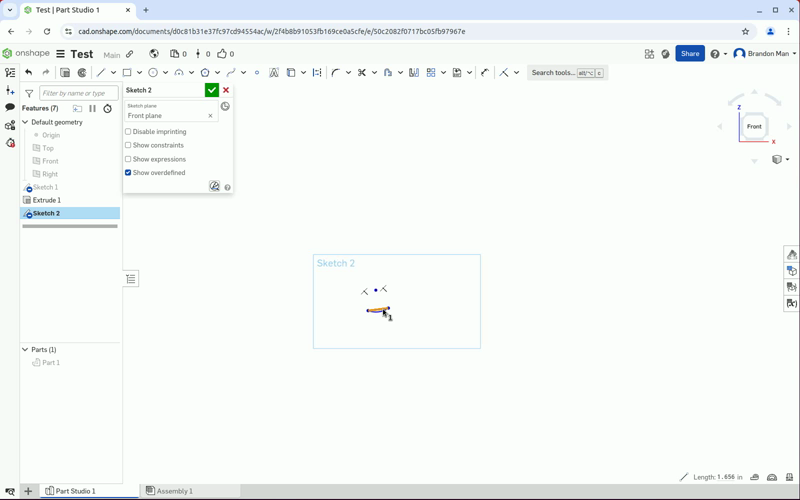
scroll(-6)
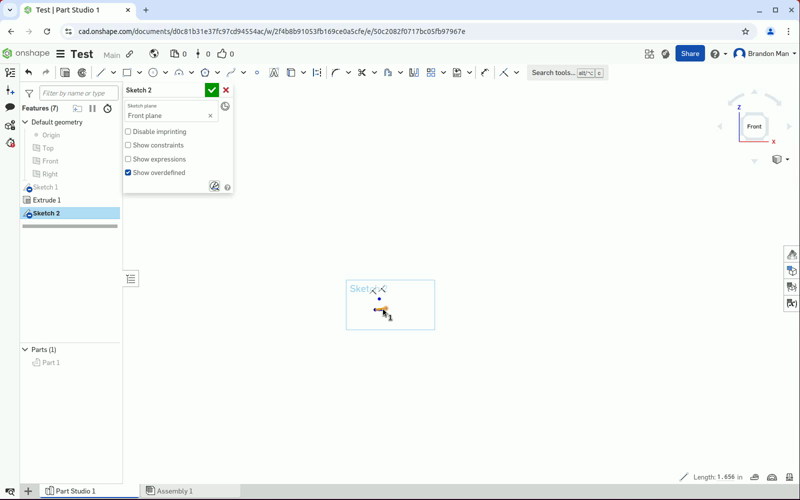
mouse_move(73, 352)
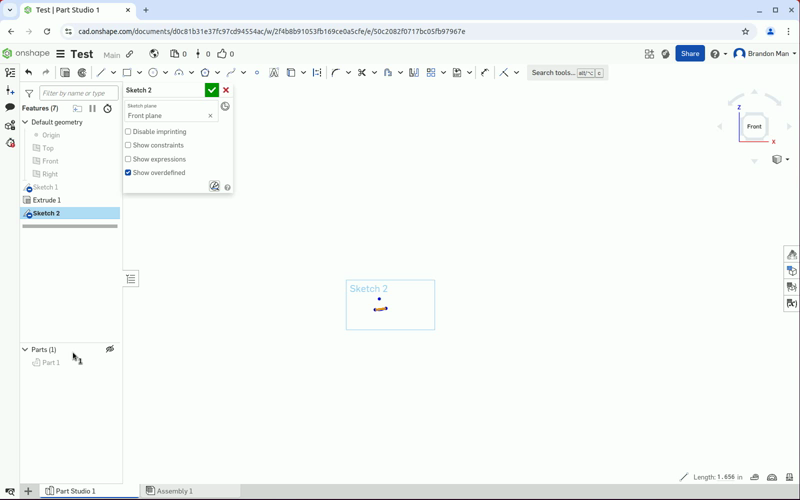
key(shift+y)
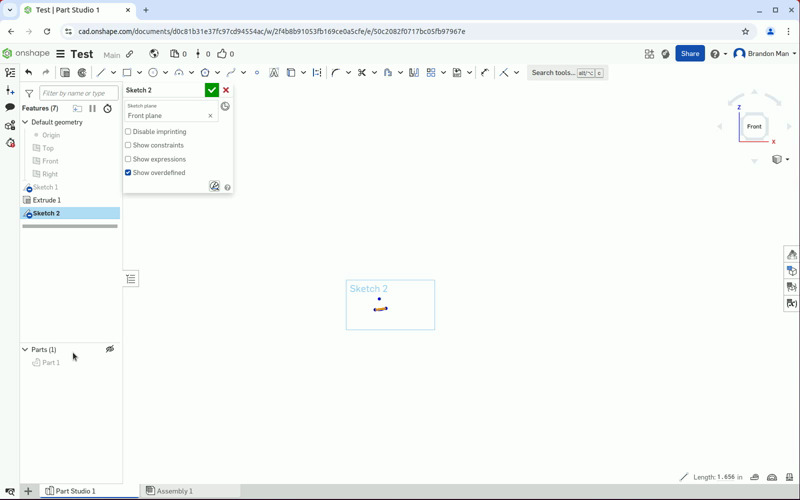
key(shift+e)
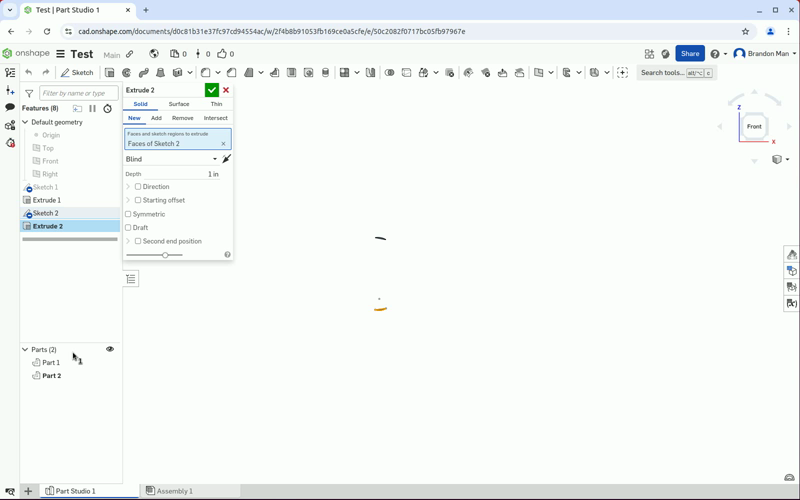
mouse_move(143, 106)
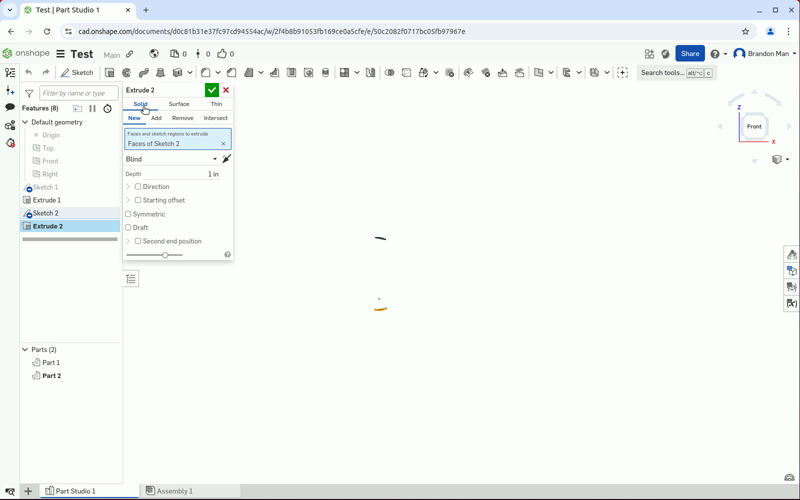
click(143, 106)
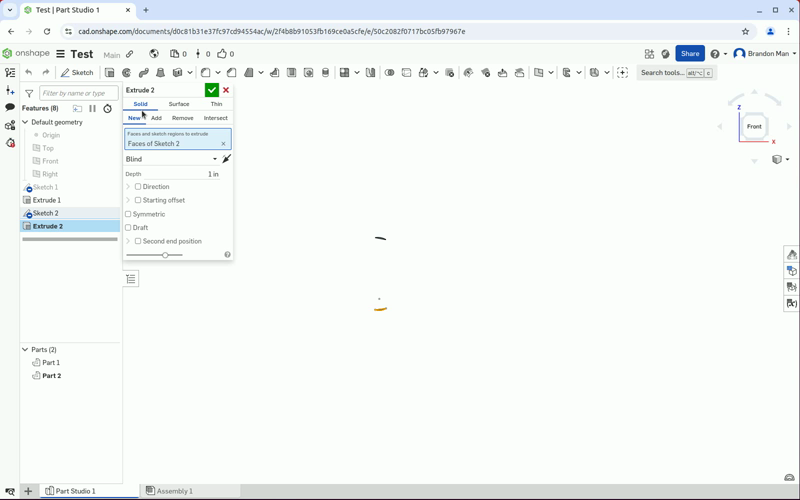
mouse_move(137, 120)
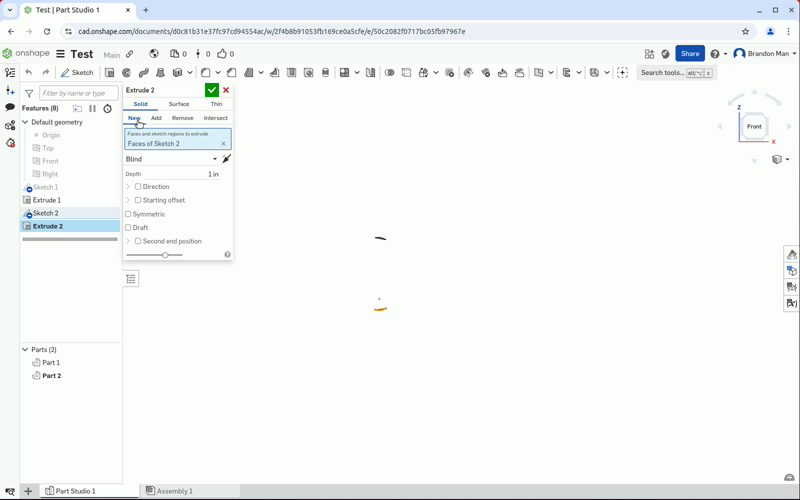
click(137, 120)
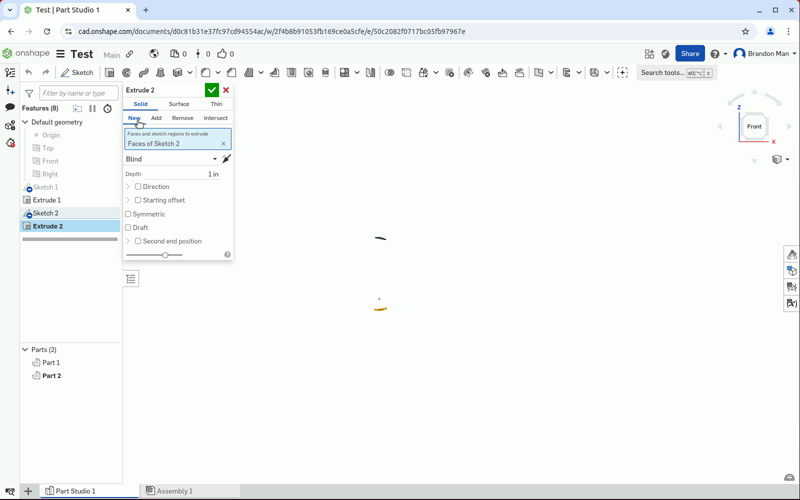
key(tab, 4)
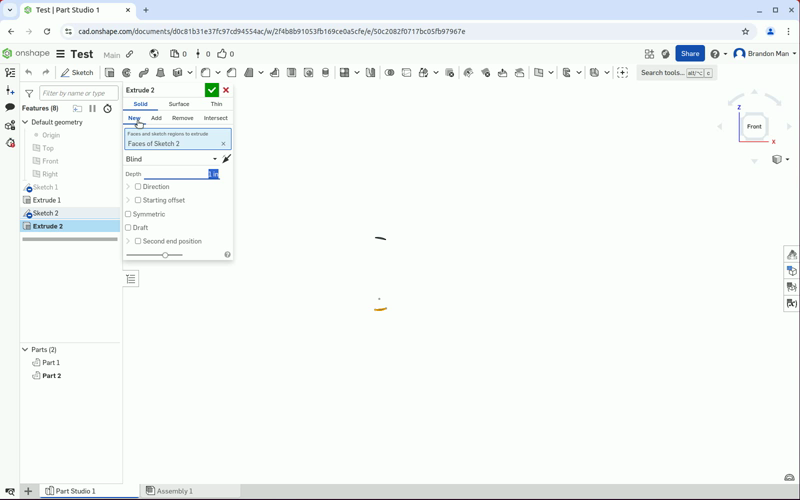
text(7.943)
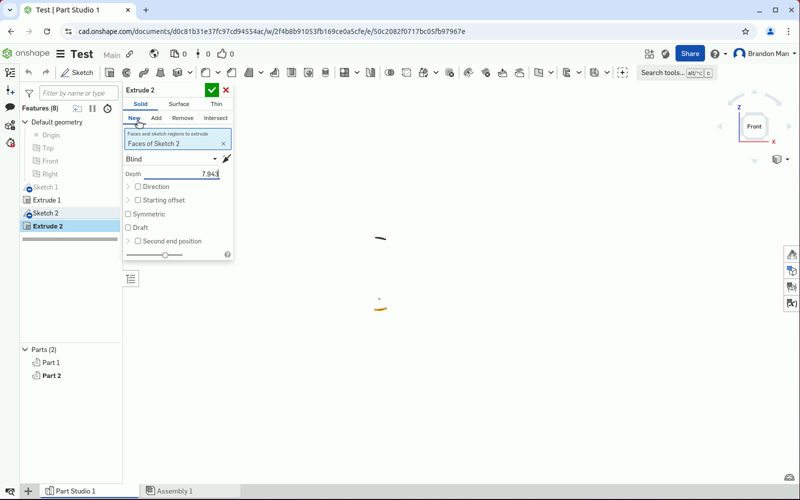
key(enter)
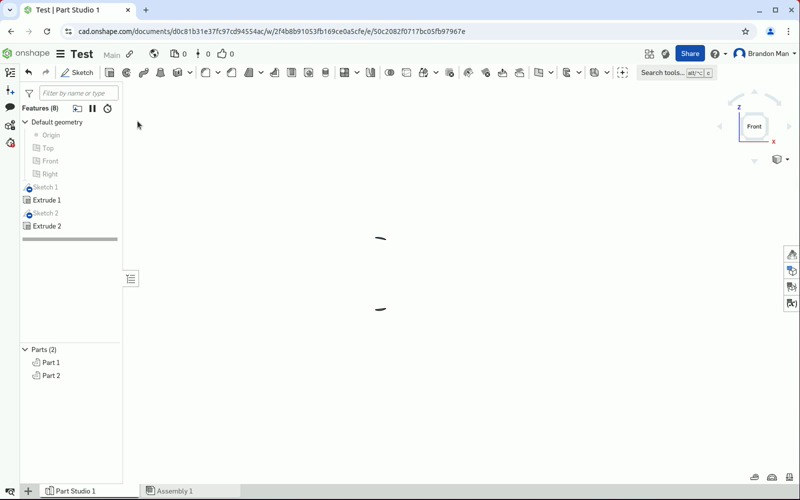
key(shift+h)
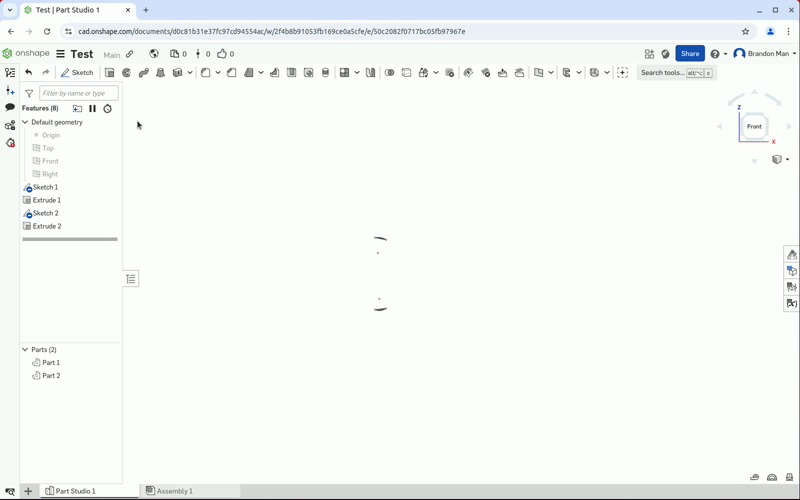
key(shift+h)
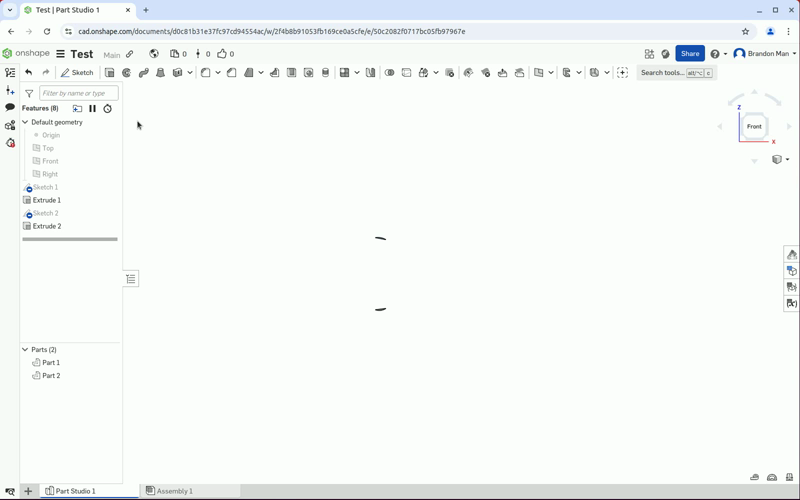
mouse_move(73, 189)
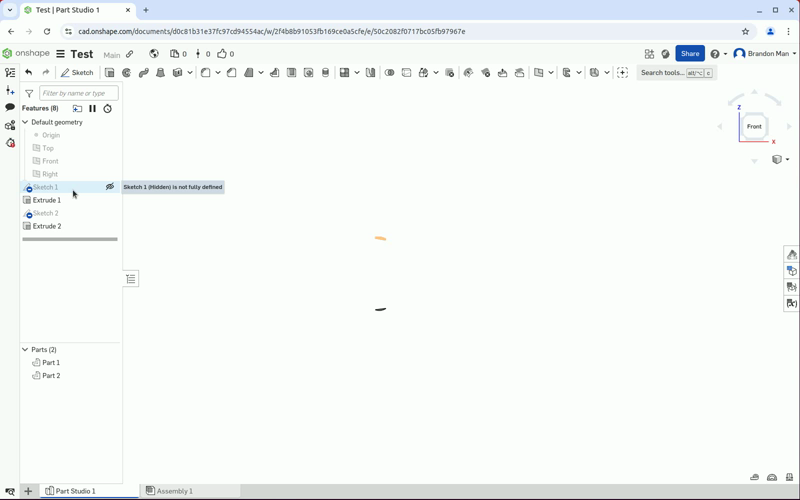
click(73, 189)
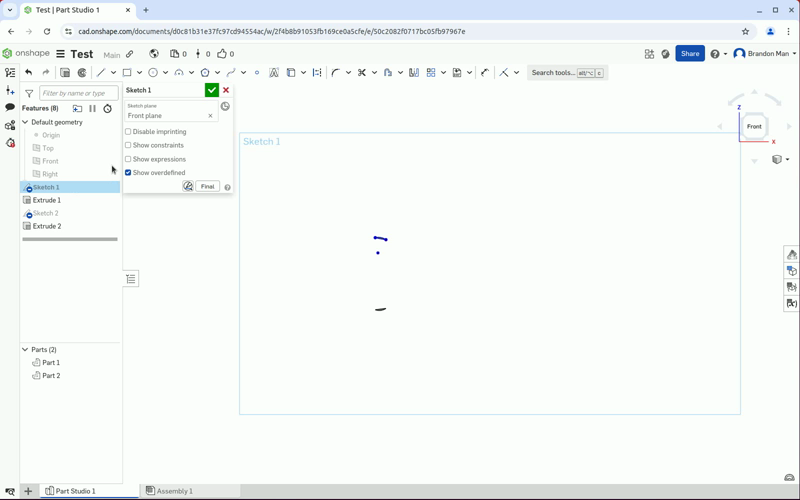
mouse_move(229, 92)
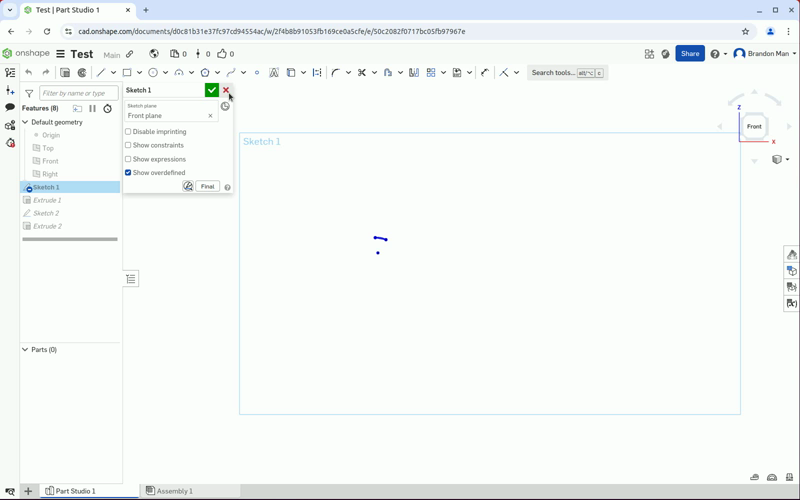
click(229, 92)
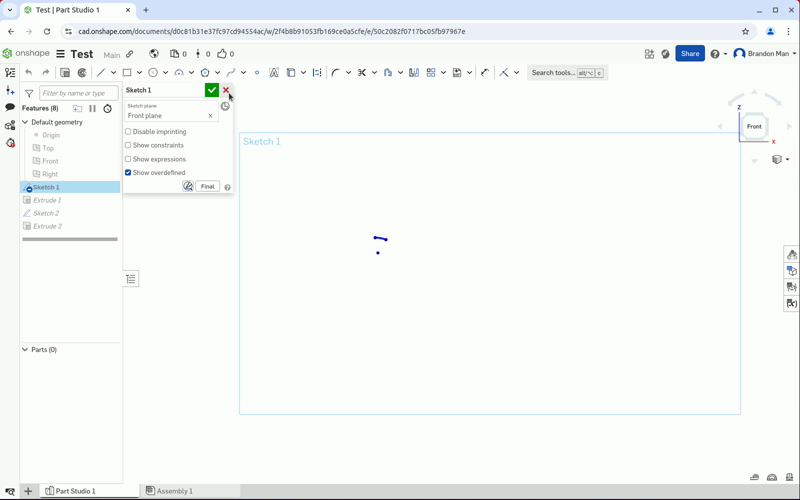
key(shift+s)
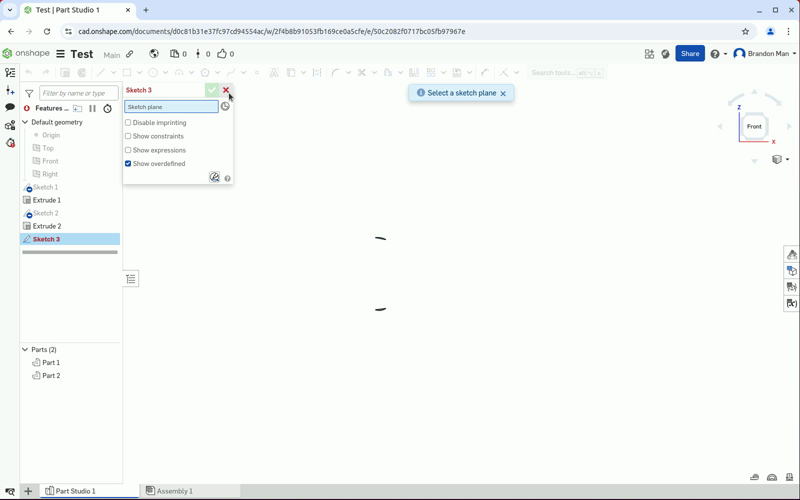
mouse_move(73, 163)
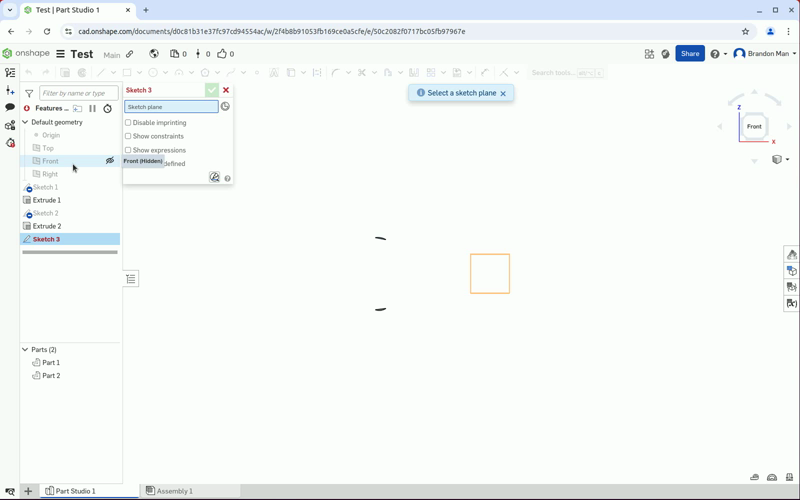
click(73, 163)
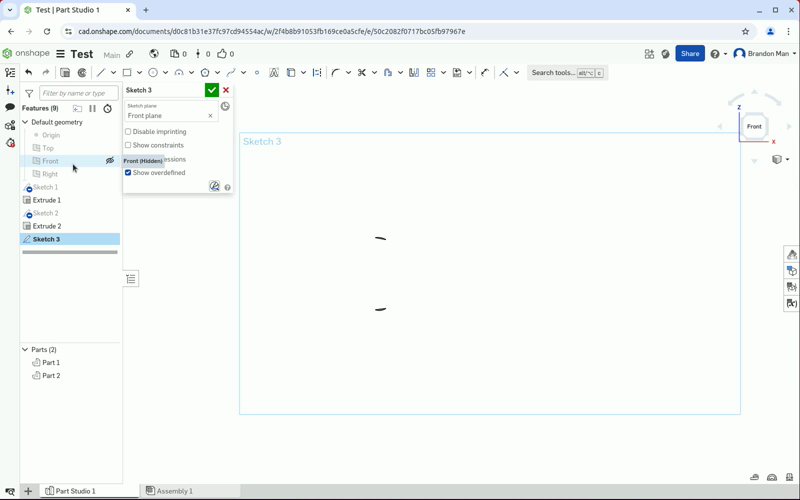
mouse_move(73, 352)
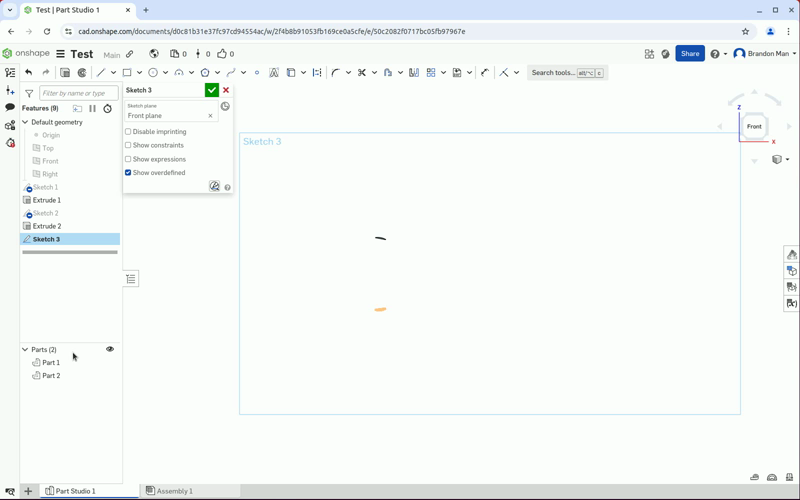
key(y)
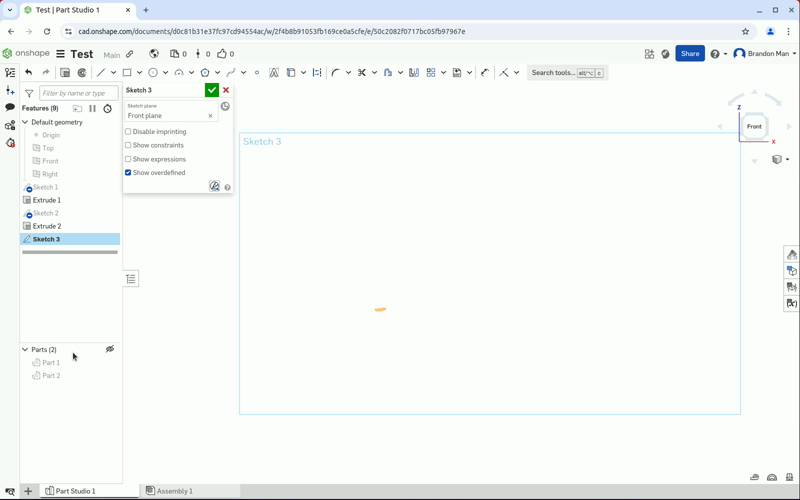
key(c)
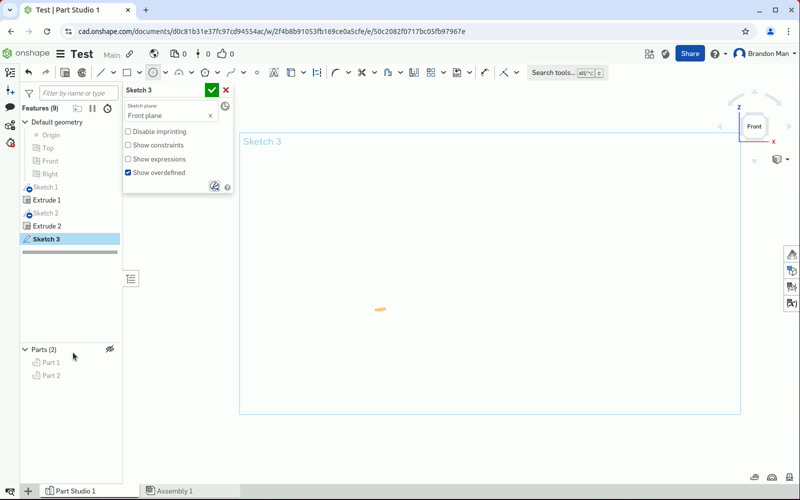
key_down(shift)
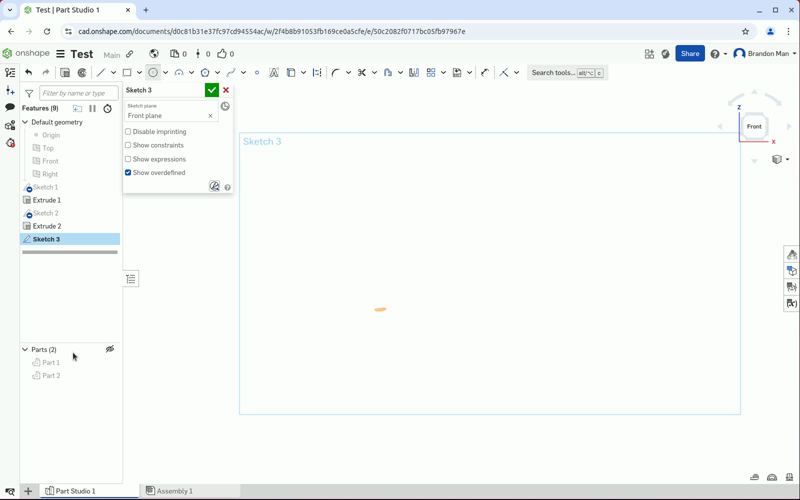
mouse_move(461, 282)
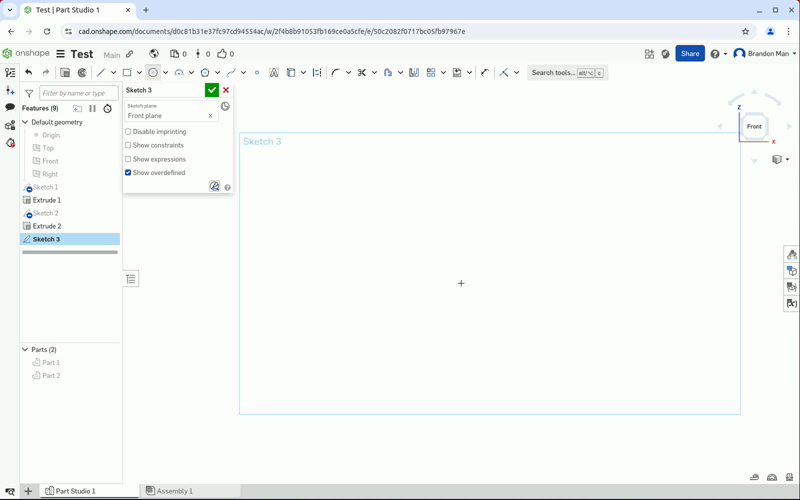
click(461, 282)
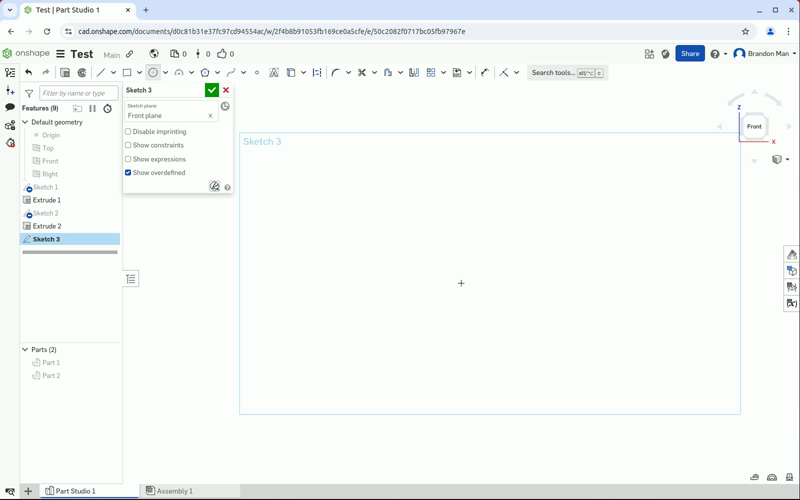
key_up(shift)
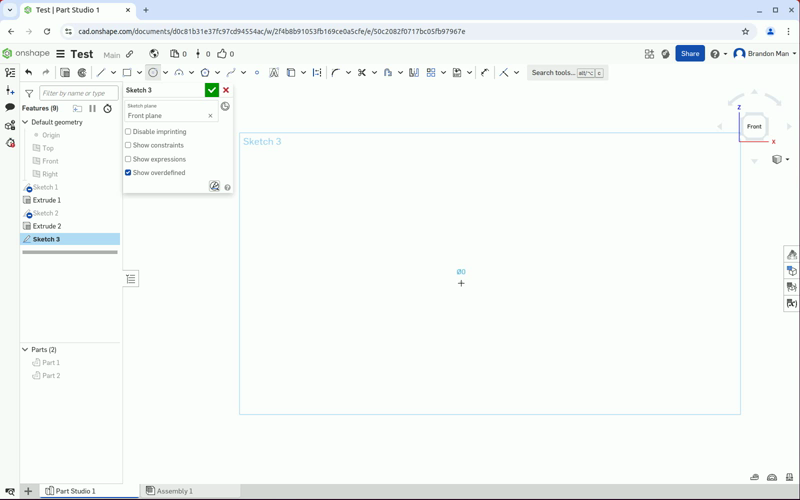
mouse_move(477, 282)
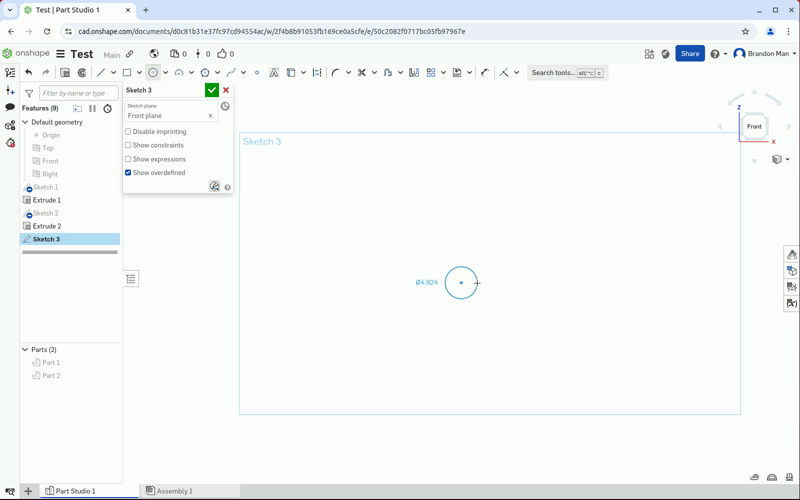
click(477, 282)
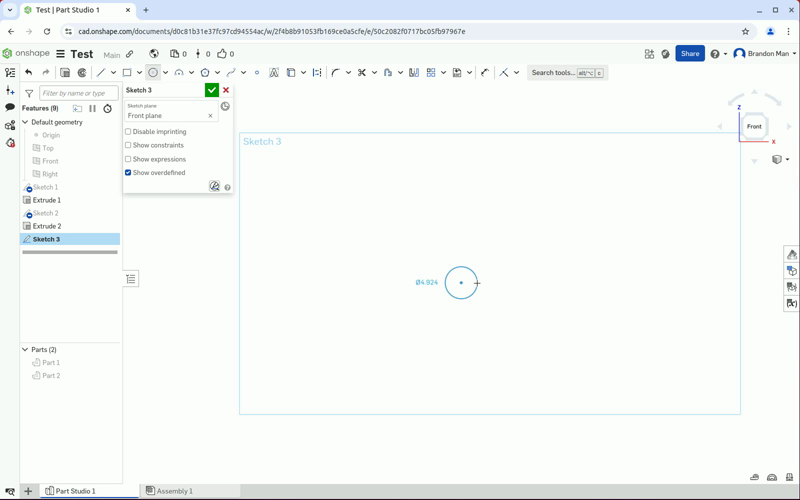
key(esc)
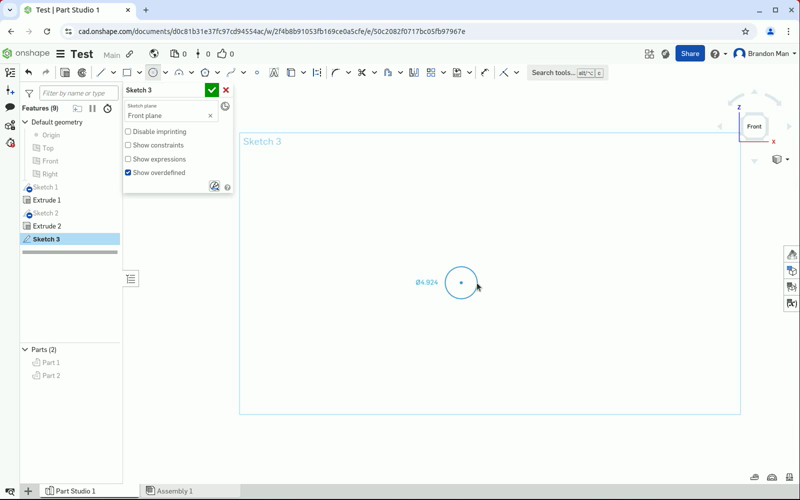
key(c)
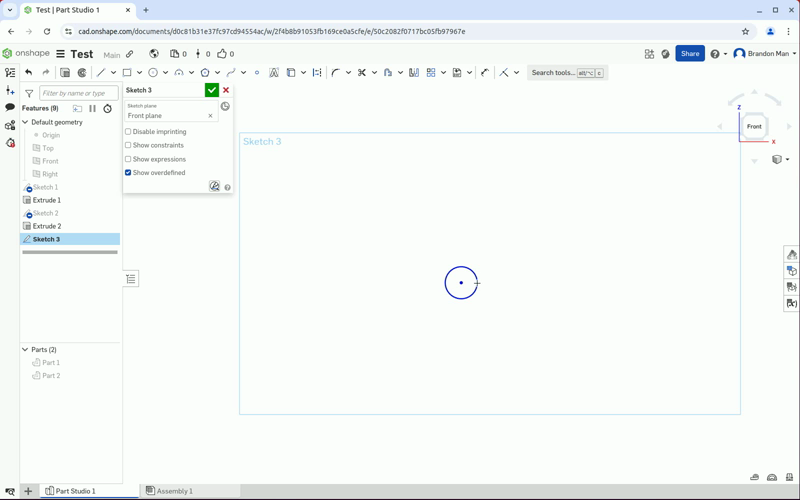
key_down(shift)
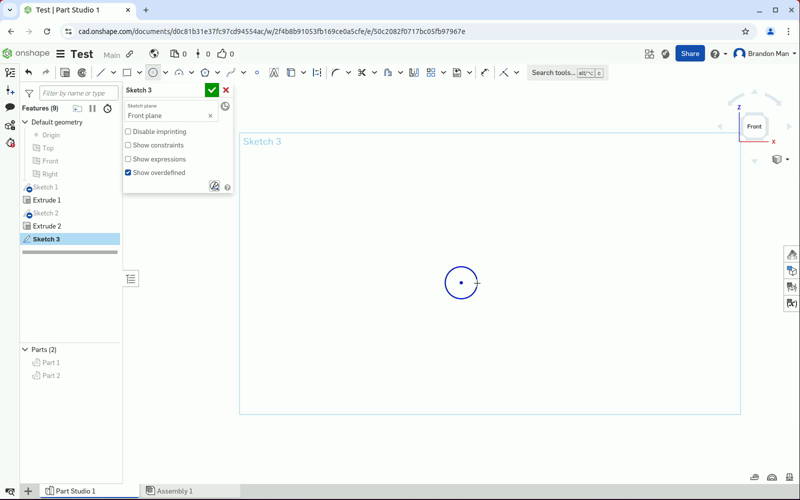
mouse_move(461, 282)
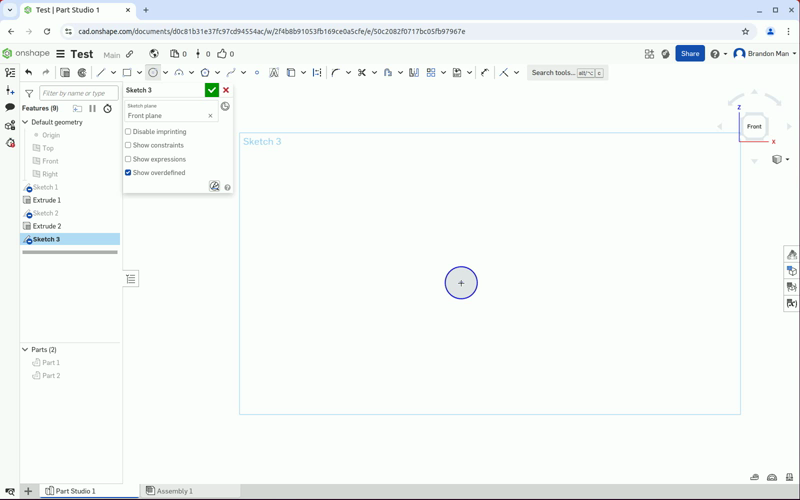
click(461, 282)
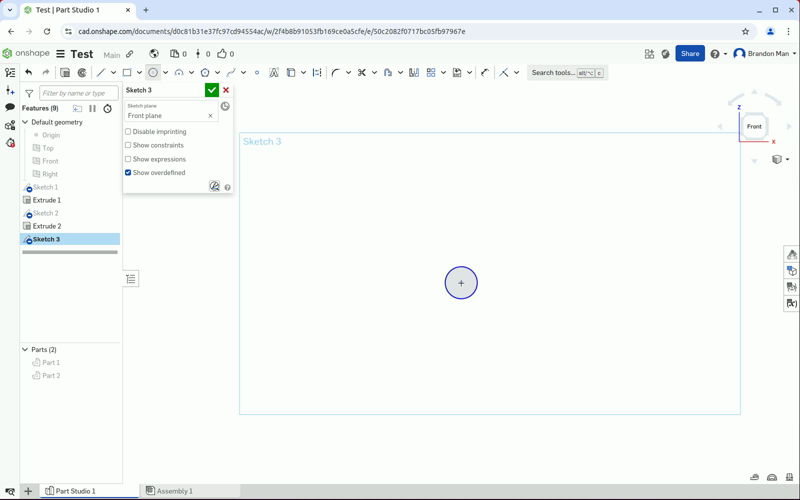
key_up(shift)
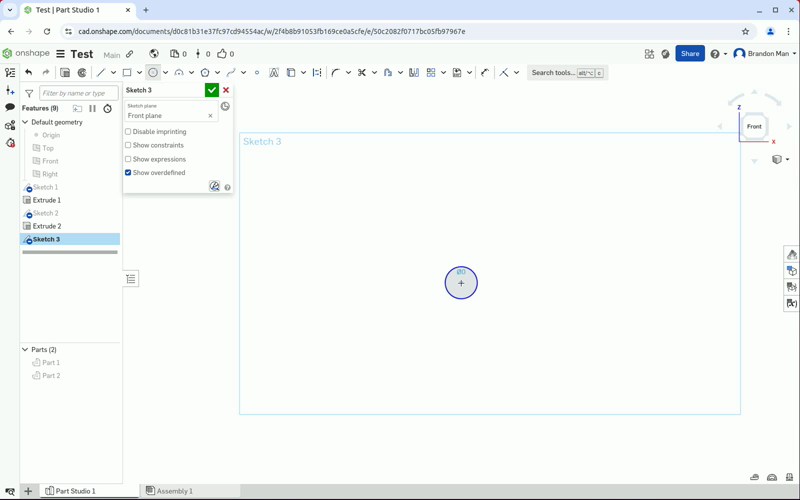
mouse_move(473, 282)
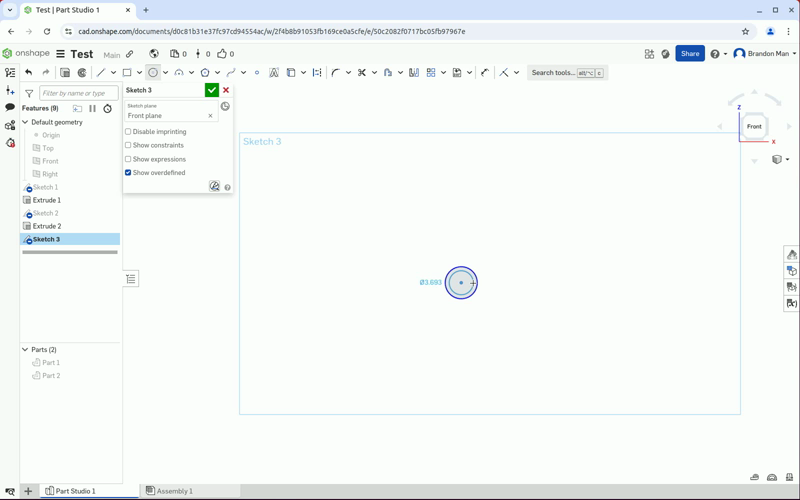
scroll(6)
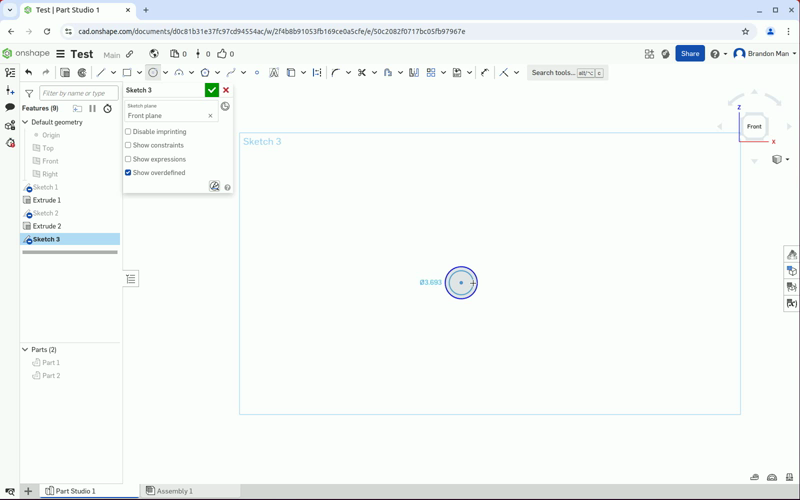
scroll(6)
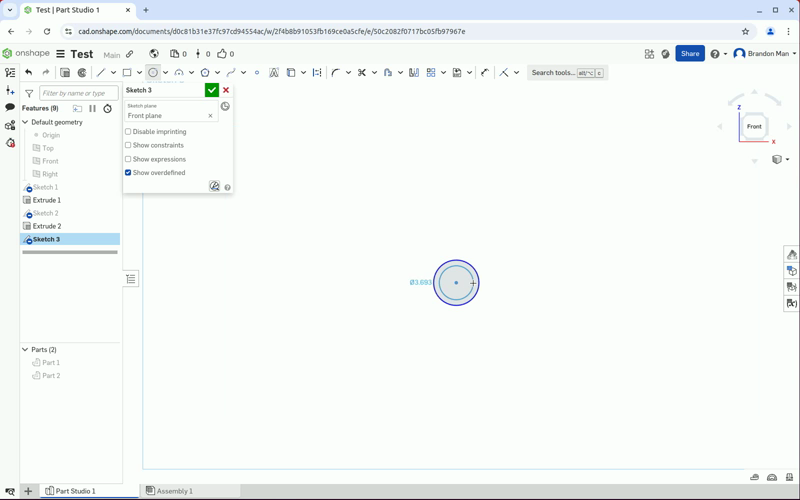
scroll(6)
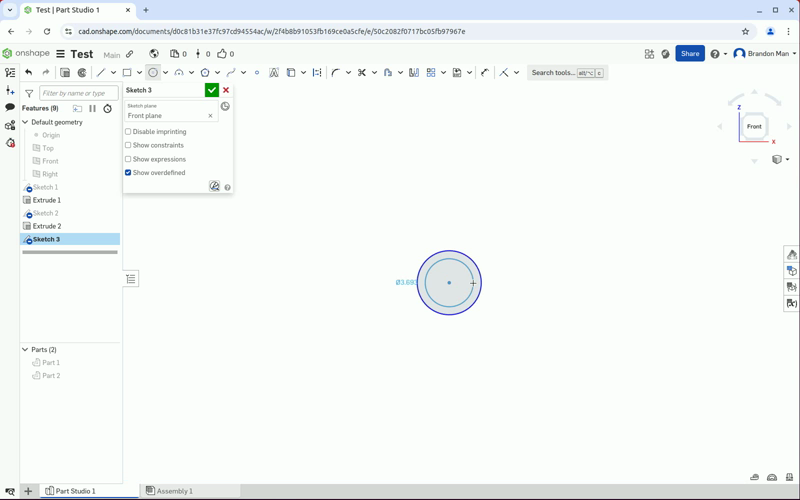
scroll(6)
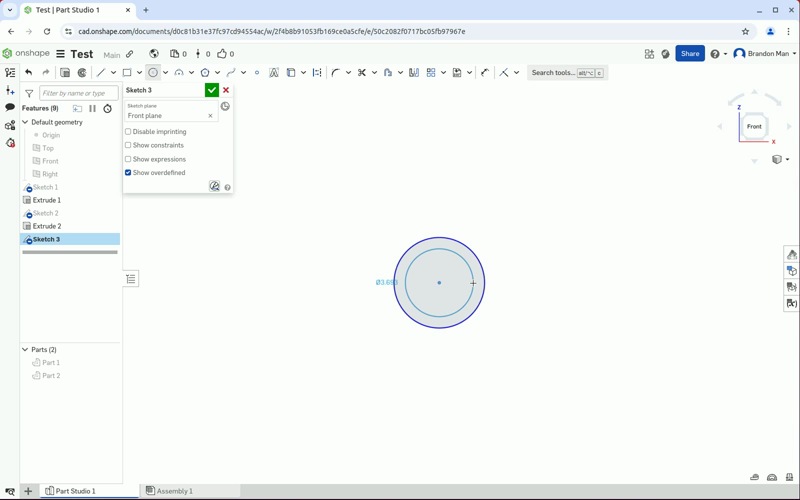
scroll(6)
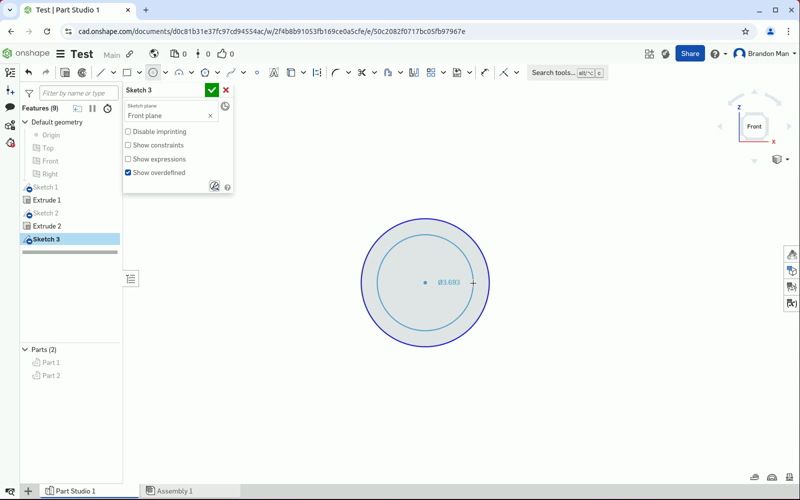
scroll(6)
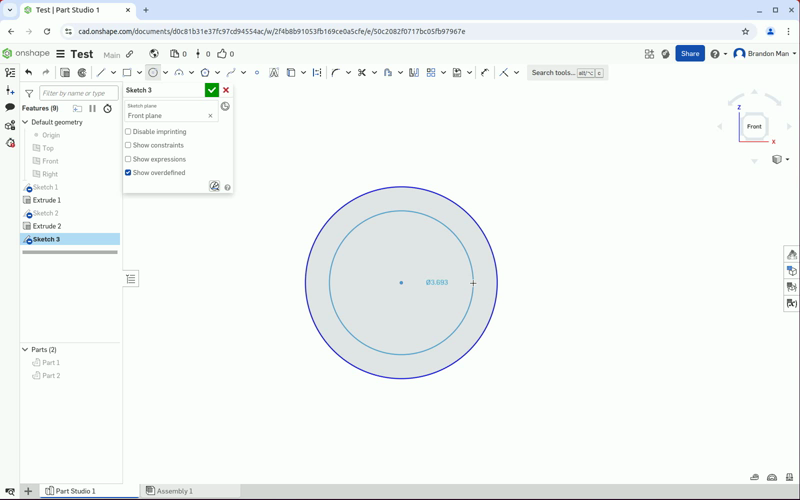
scroll(6)
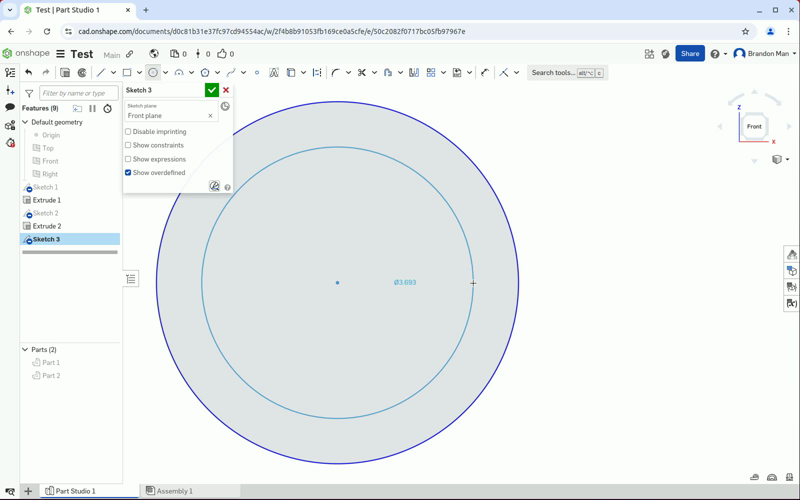
click(473, 282)
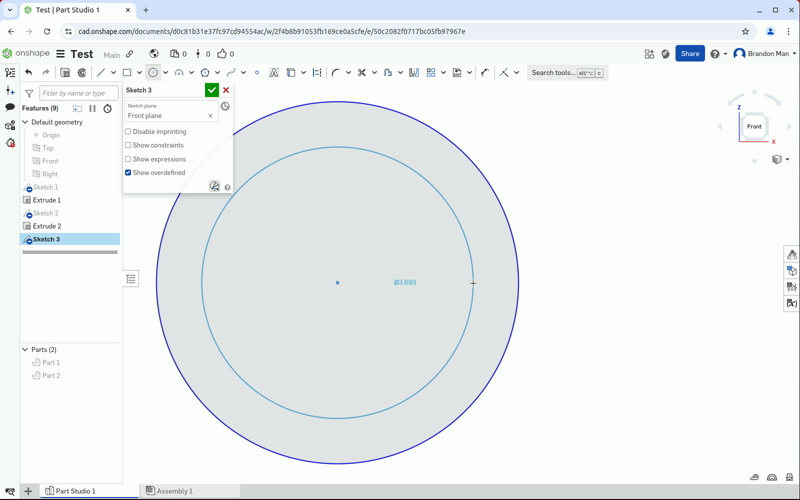
scroll(-6)
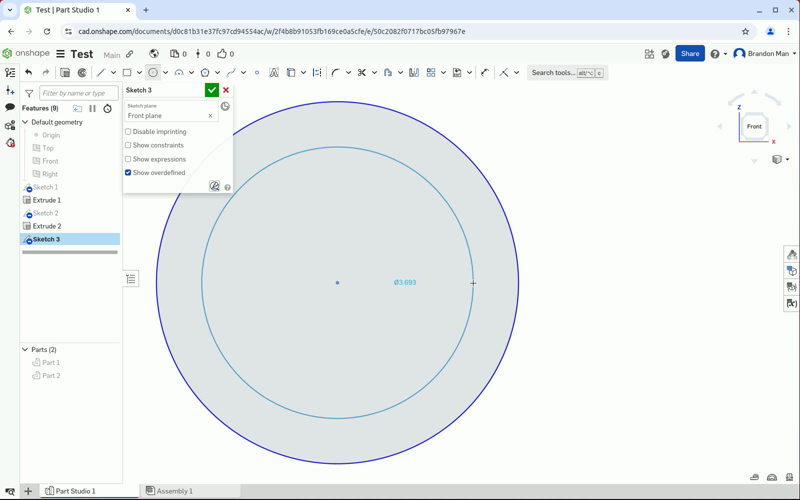
scroll(-6)
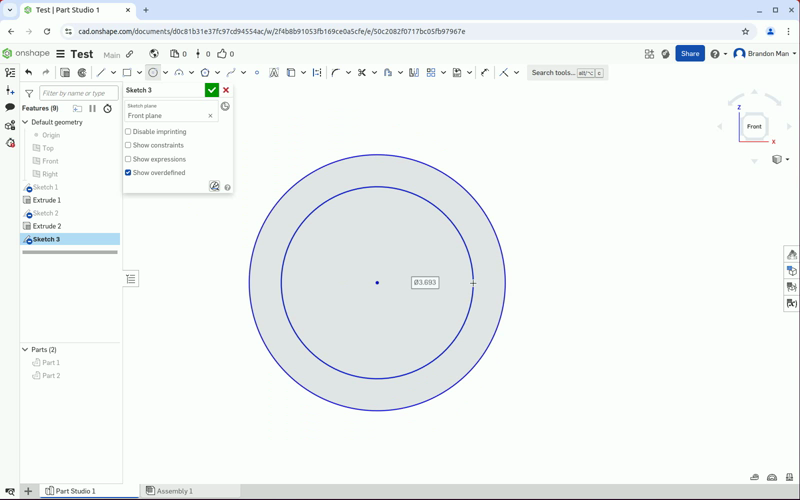
scroll(-6)
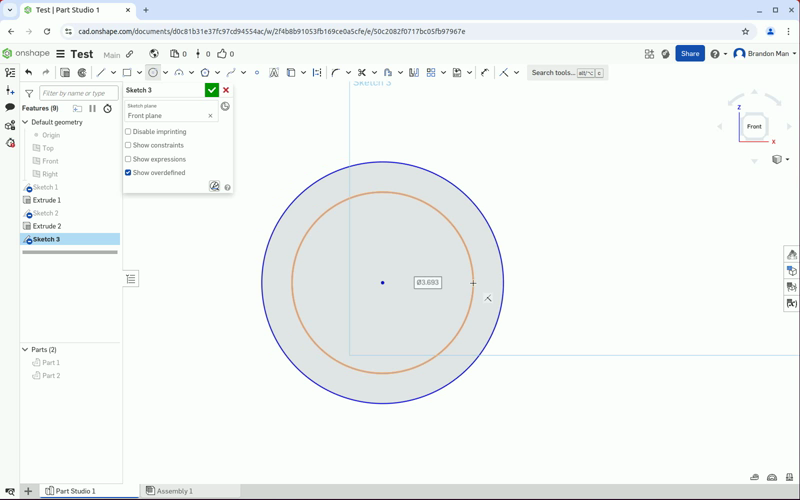
scroll(-6)
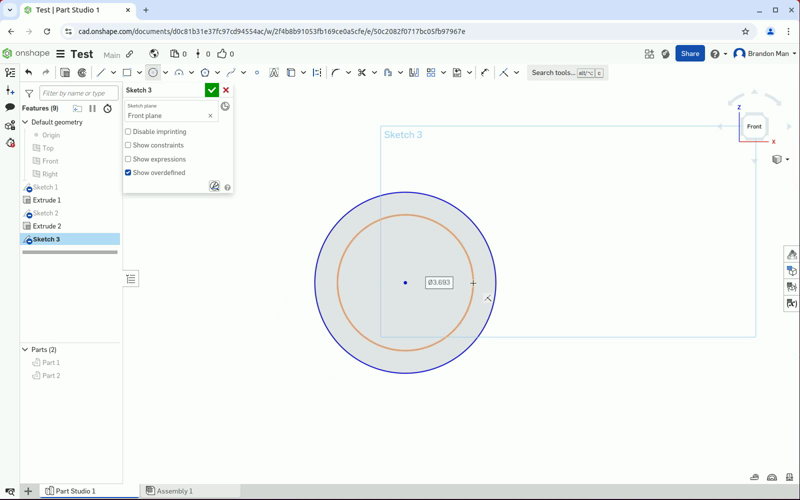
scroll(-6)
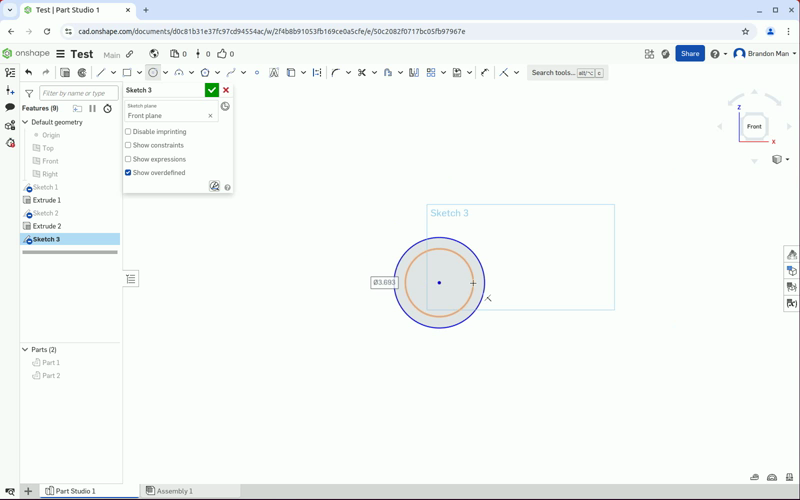
scroll(-6)
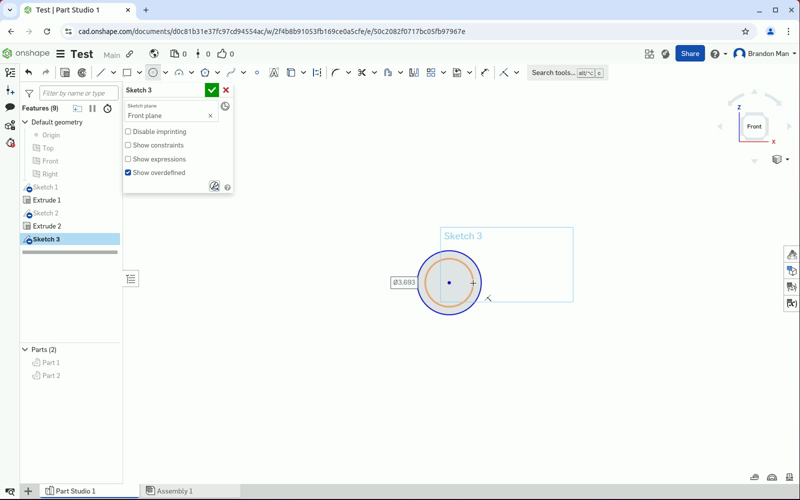
scroll(-6)
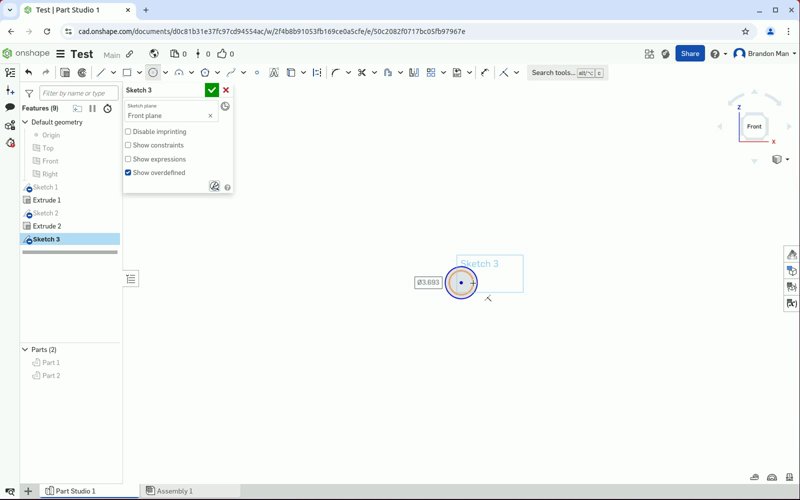
key(esc)
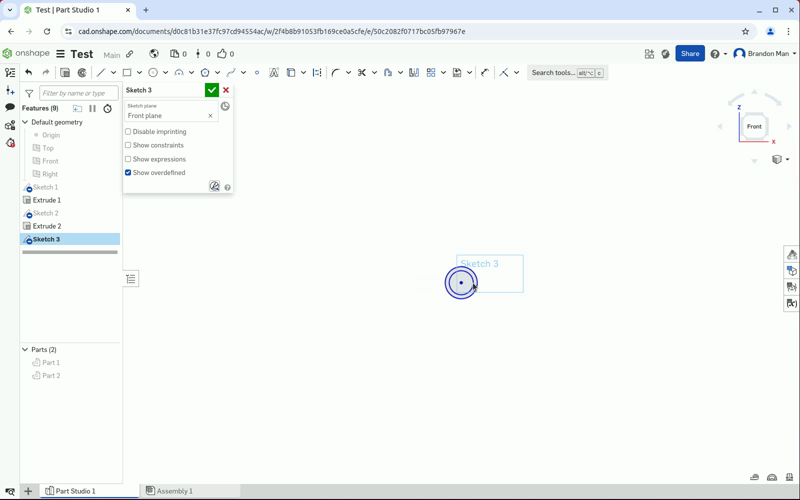
mouse_move(449, 292)
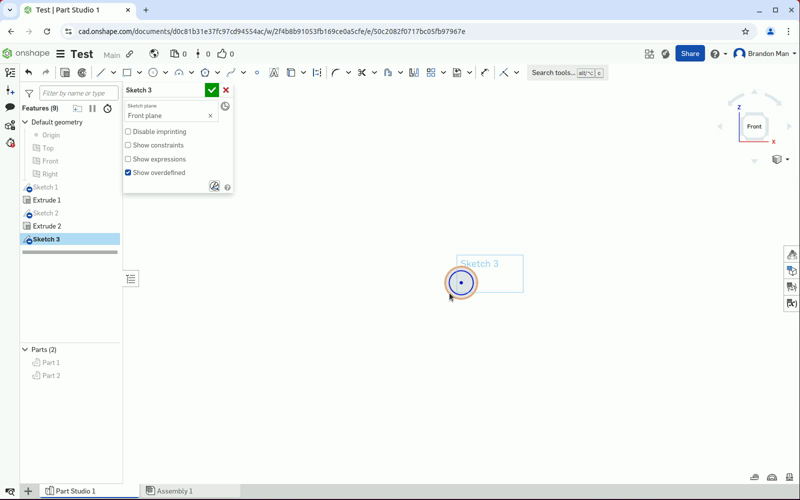
scroll(6)
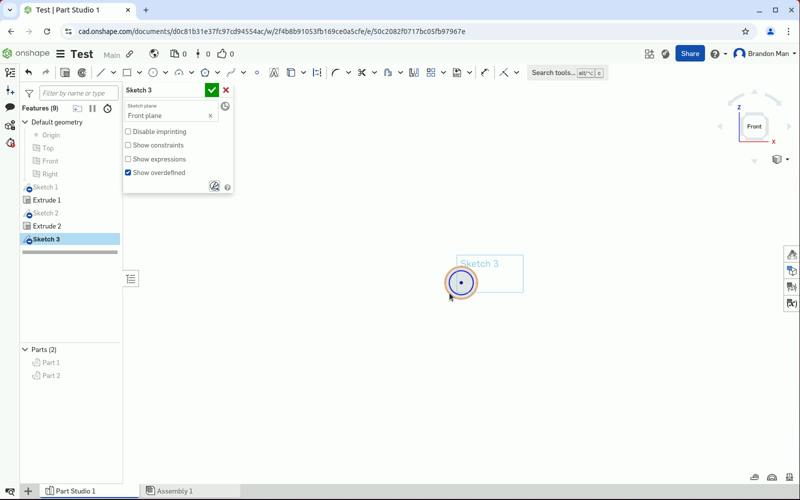
scroll(6)
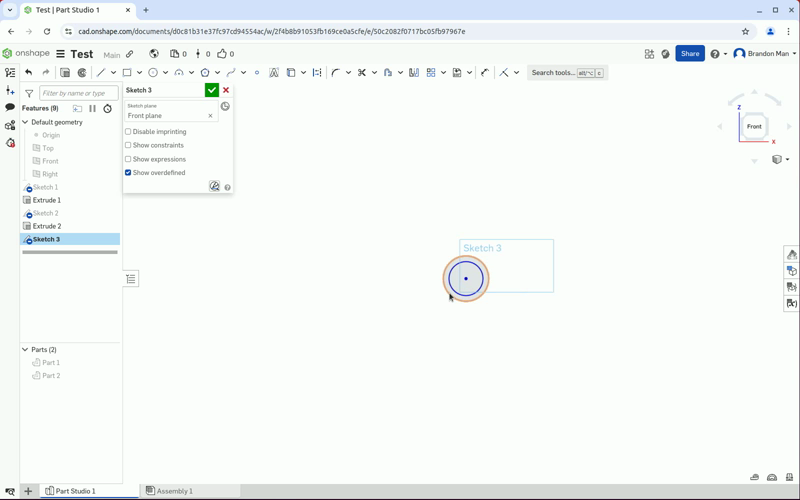
scroll(6)
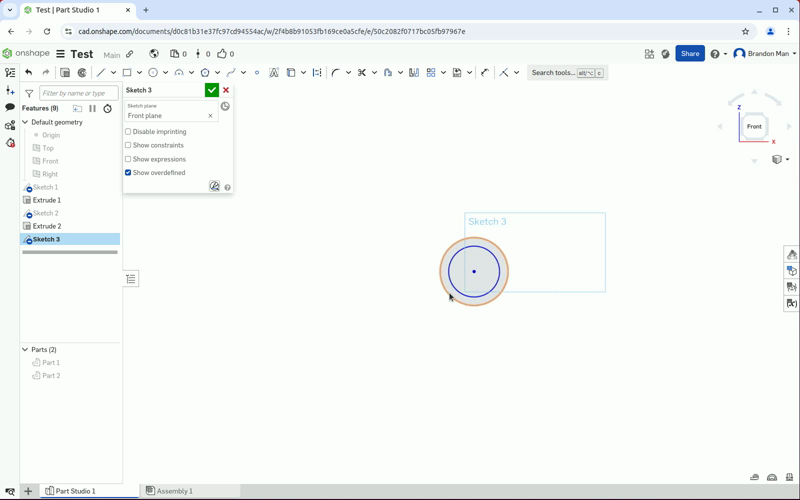
scroll(6)
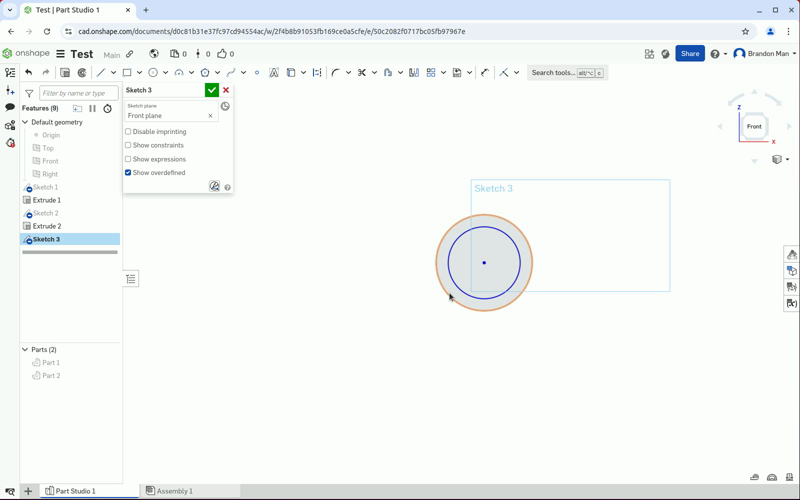
scroll(6)
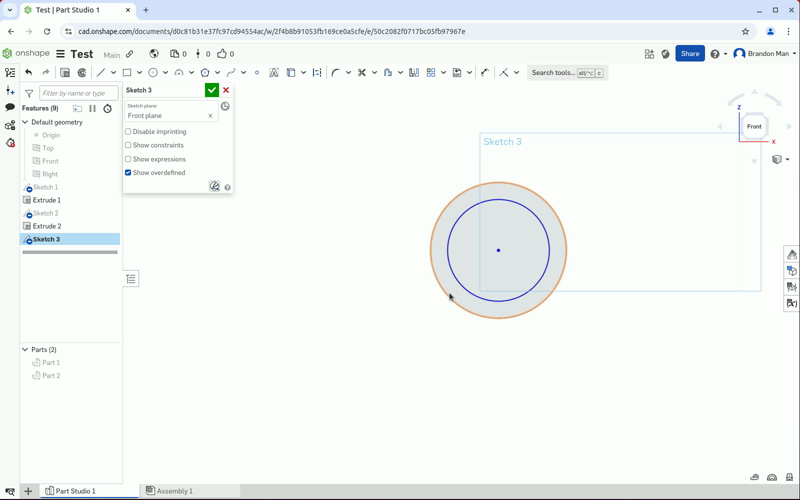
scroll(6)
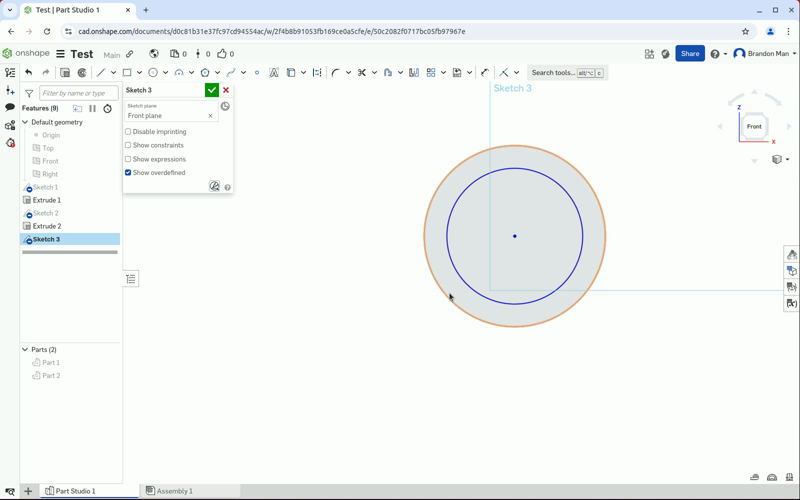
scroll(6)
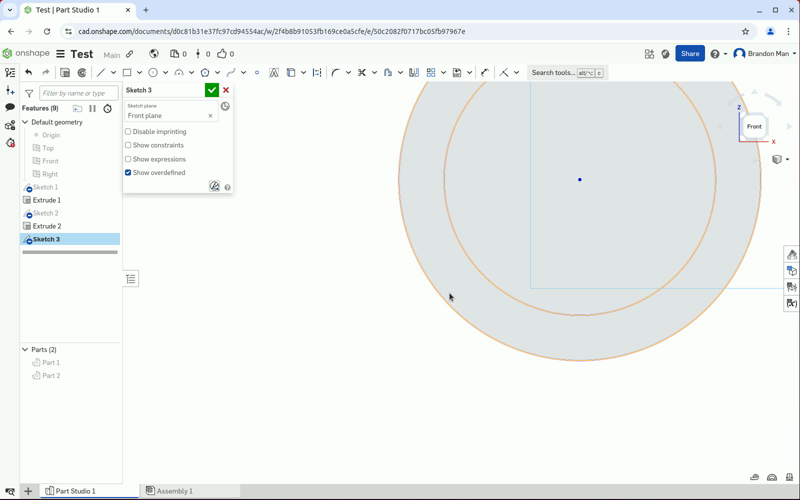
click(449, 292)
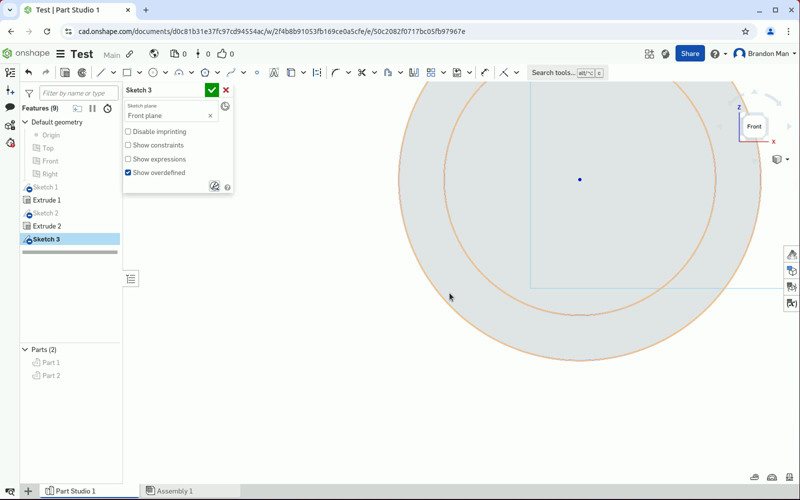
scroll(-6)
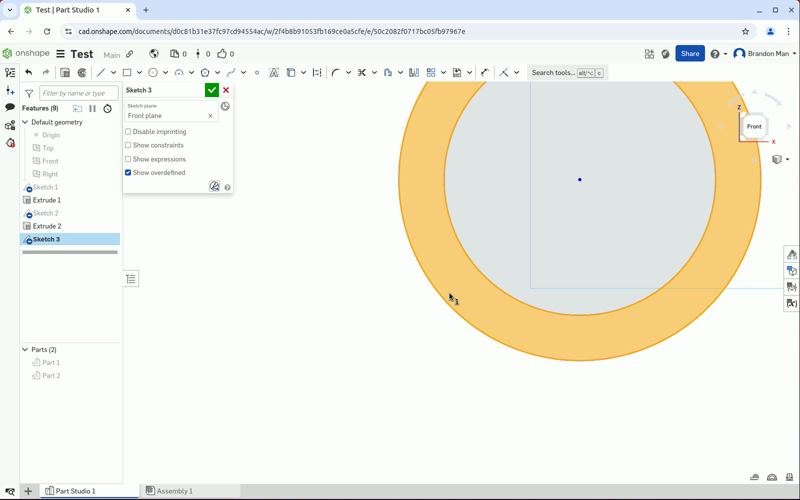
scroll(-6)
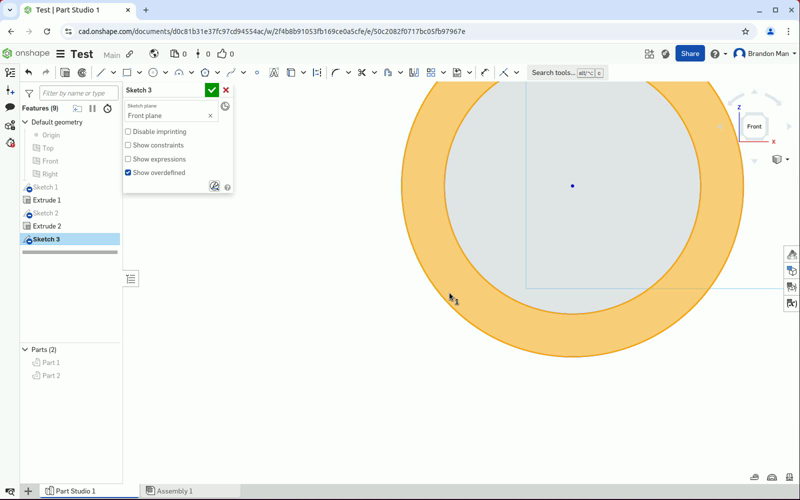
scroll(-6)
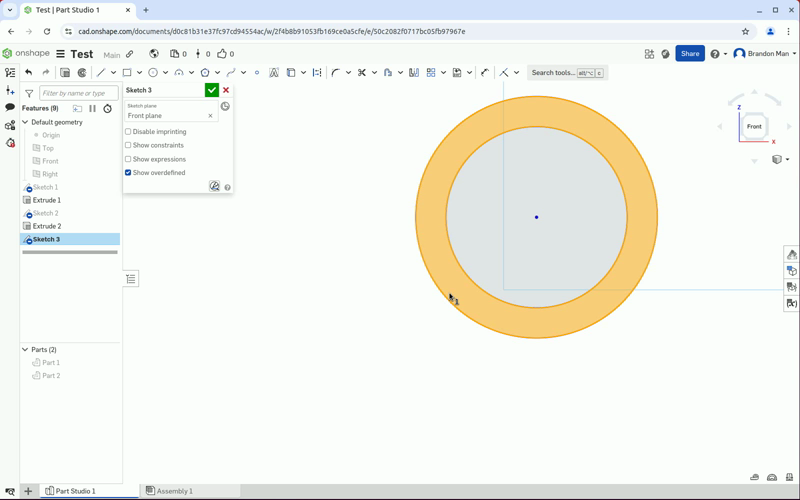
scroll(-6)
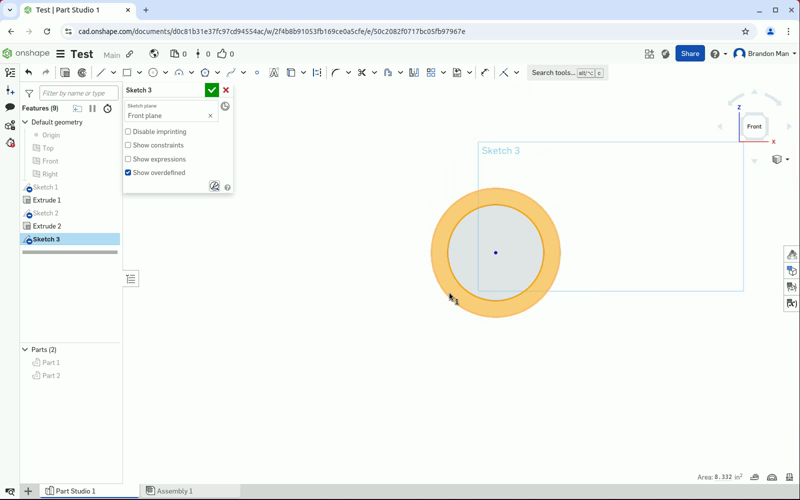
scroll(-6)
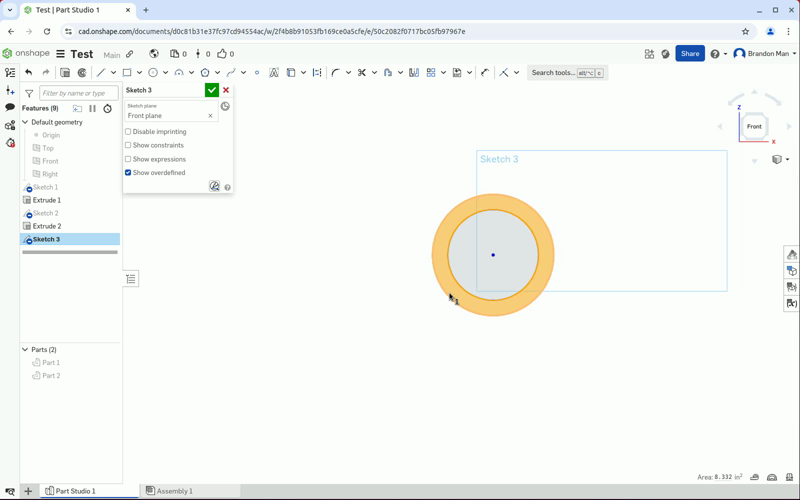
scroll(-6)
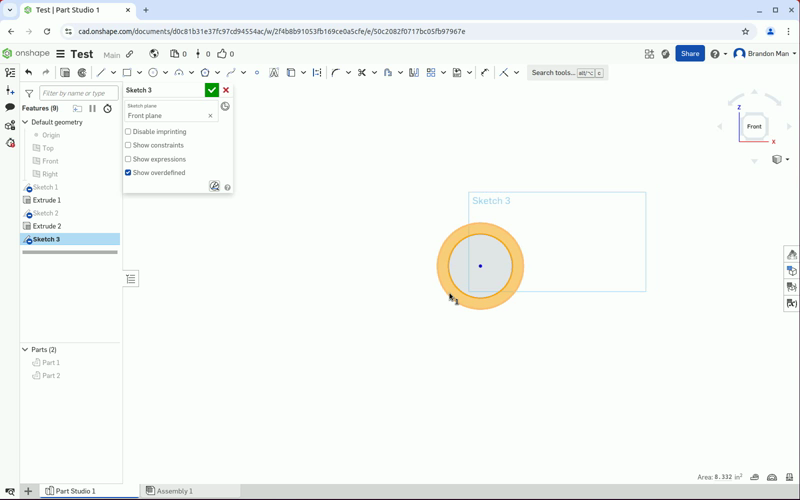
scroll(-6)
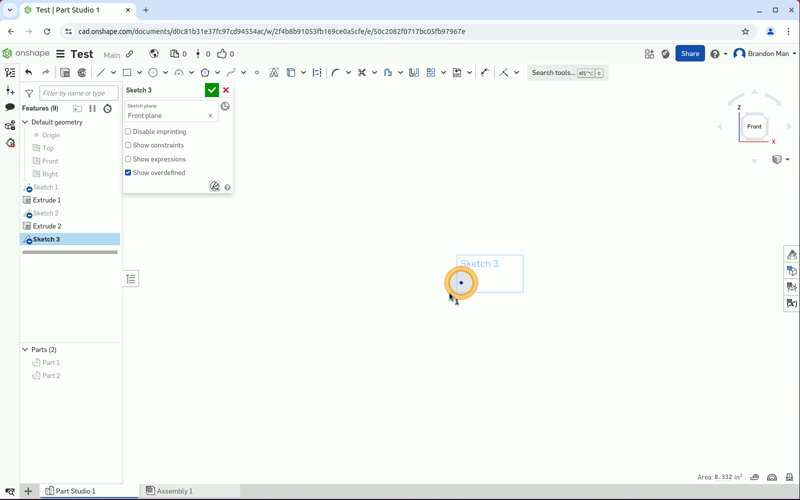
mouse_move(73, 352)
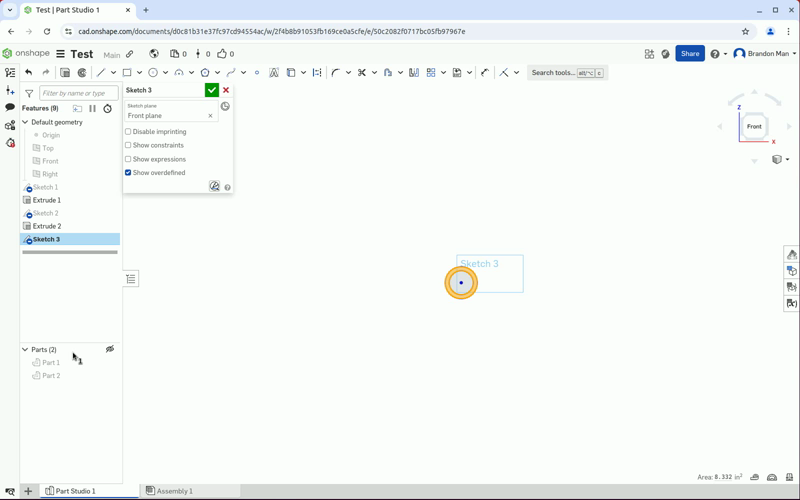
key(shift+y)
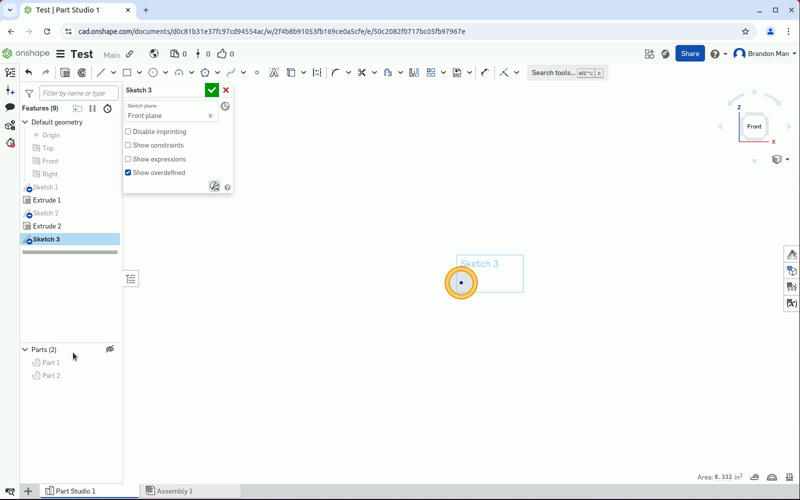
key(shift+e)
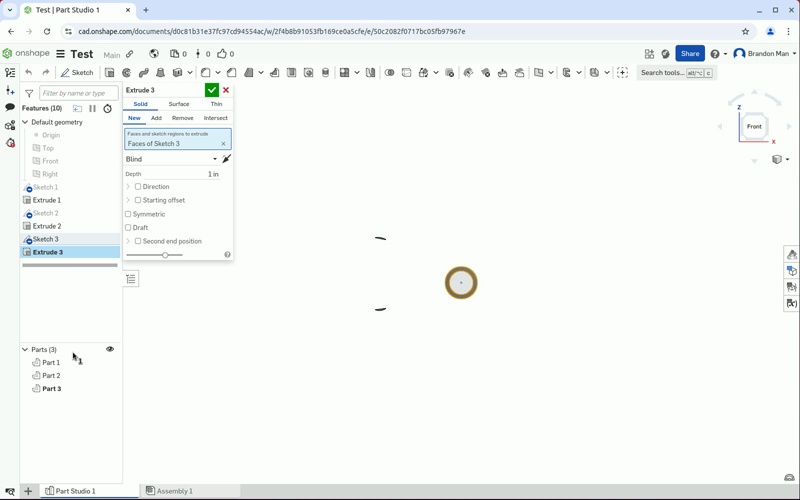
mouse_move(143, 106)
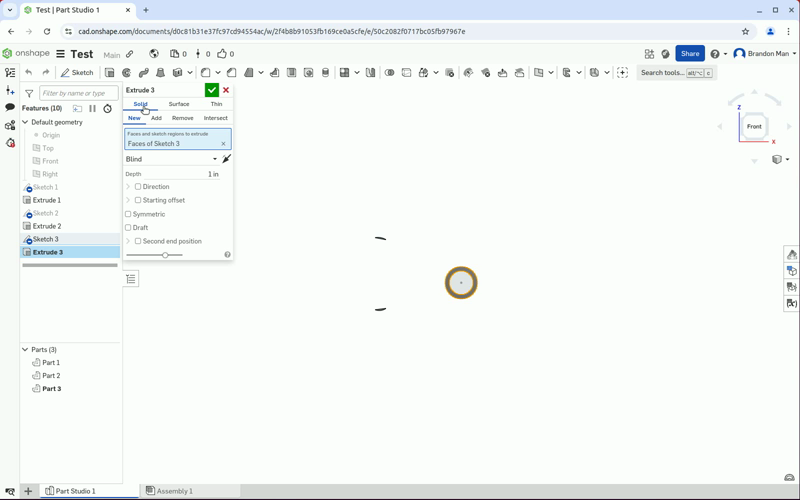
click(143, 106)
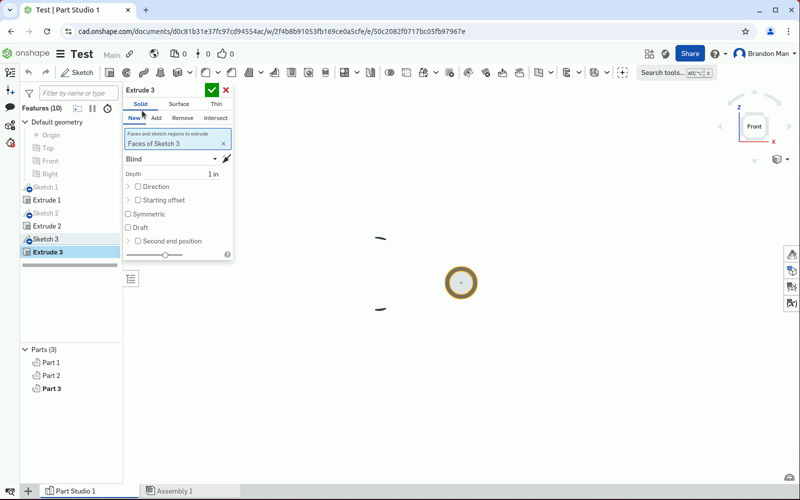
mouse_move(137, 120)
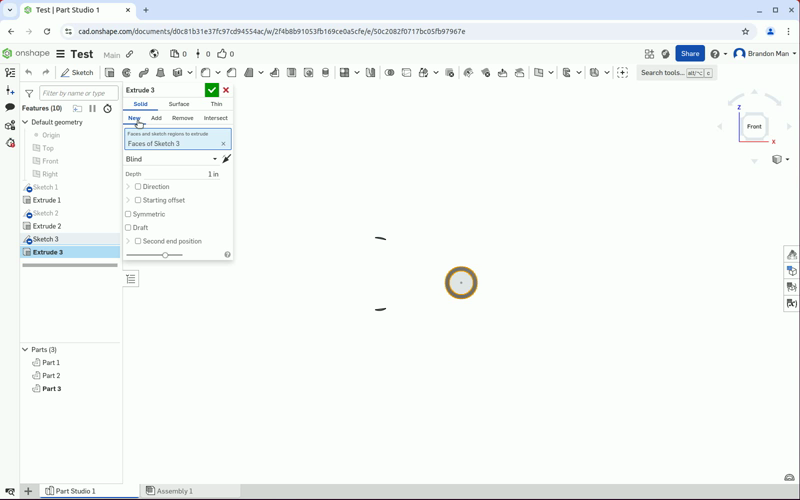
click(137, 120)
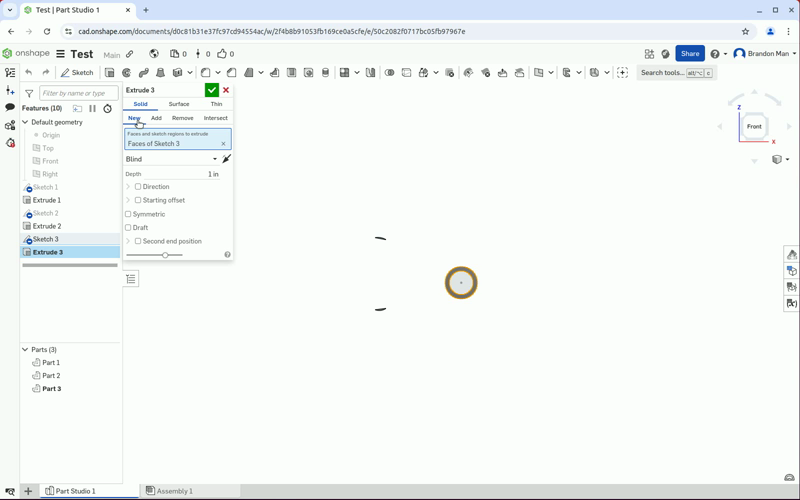
key(tab, 4)
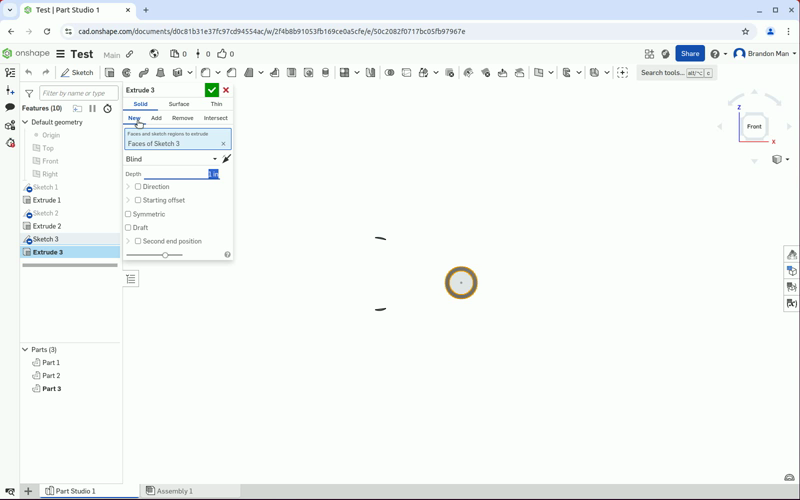
text(7.943)
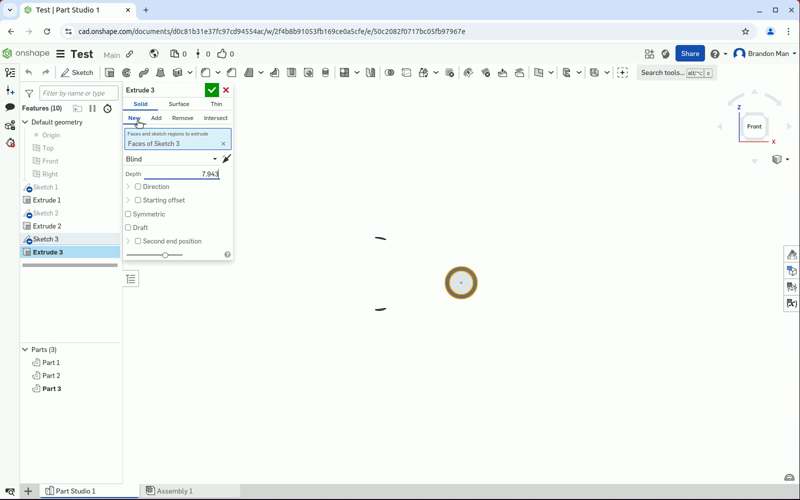
key(enter)
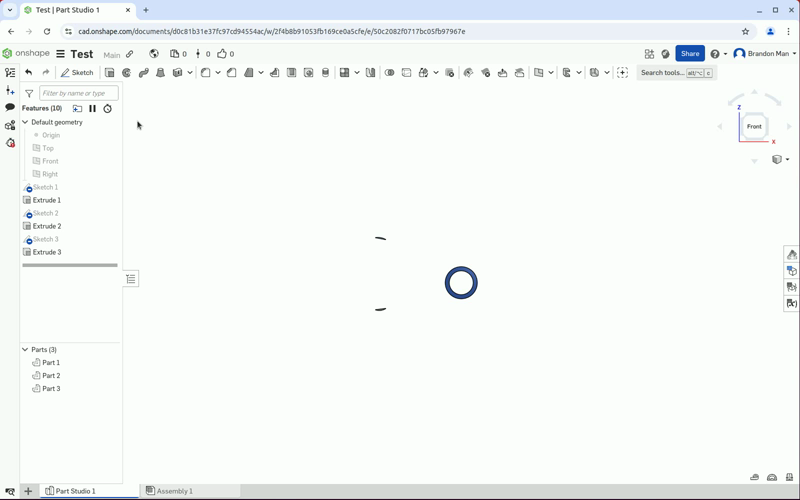
key(shift+h)
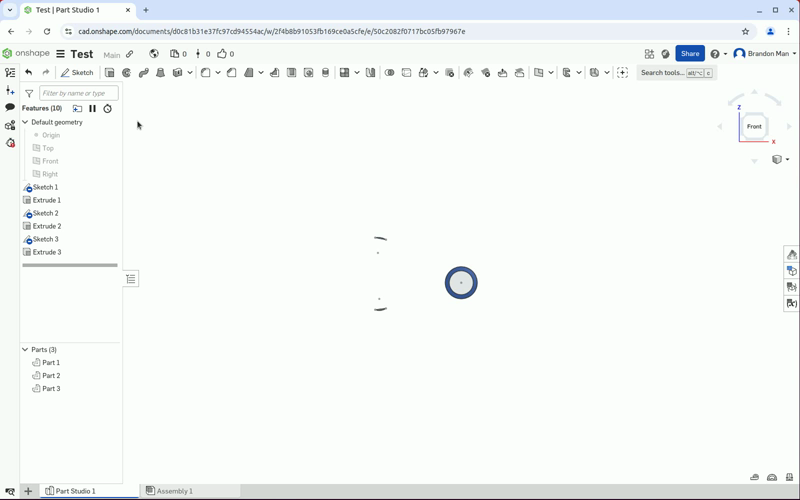
key(shift+h)
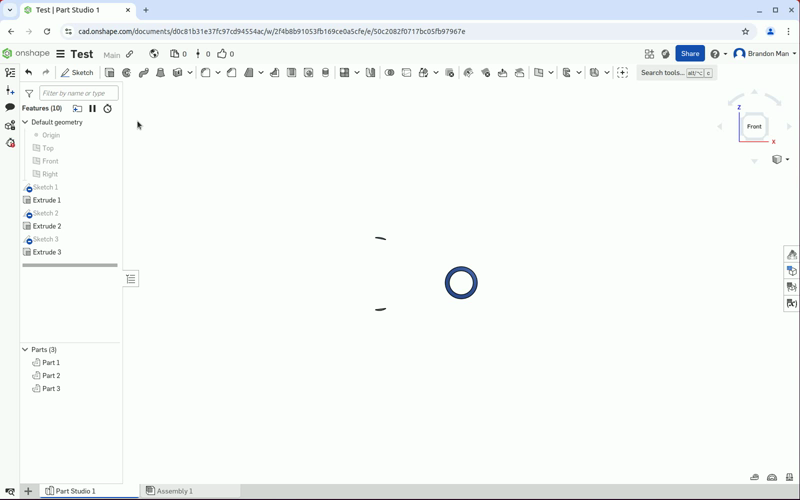
mouse_move(73, 189)
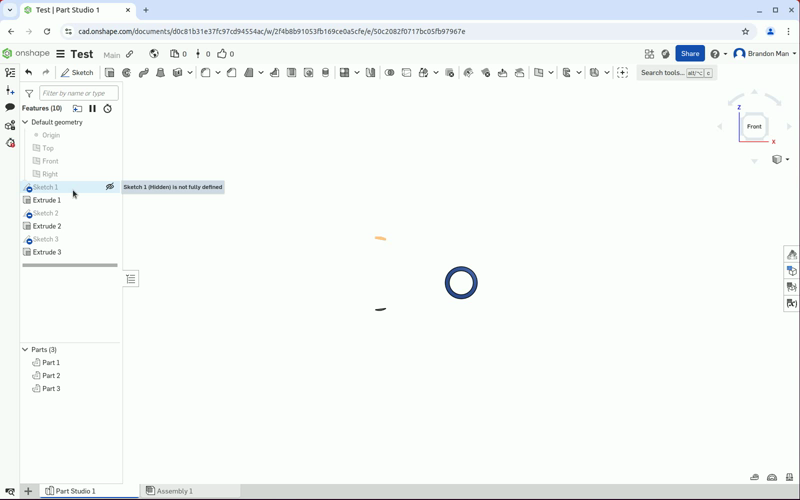
click(73, 189)
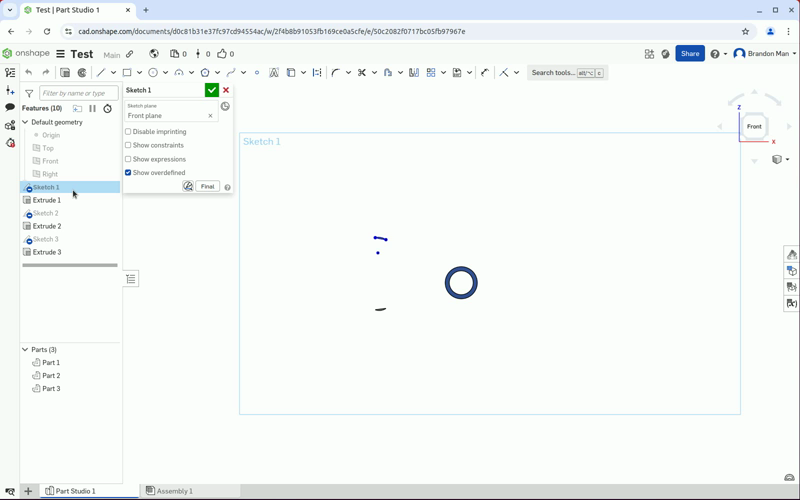
mouse_move(229, 92)
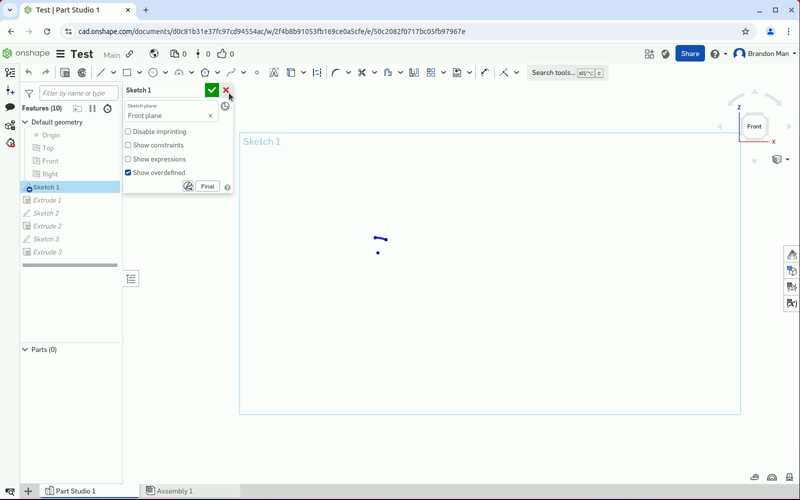
click(229, 92)
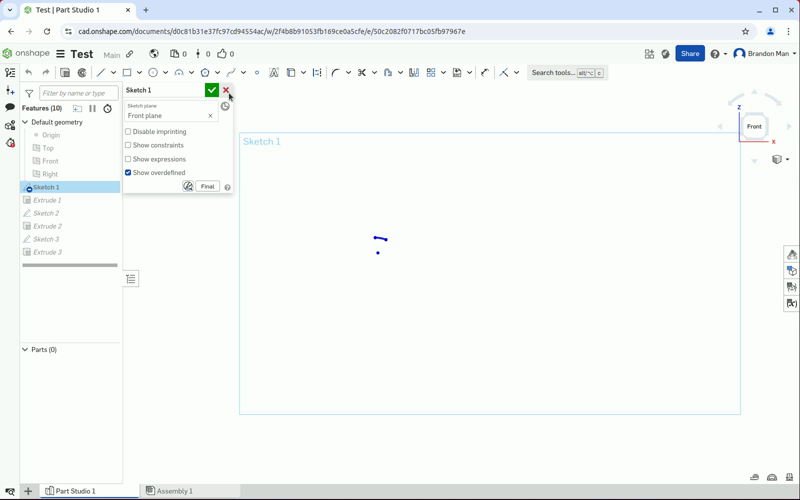
key(shift+s)
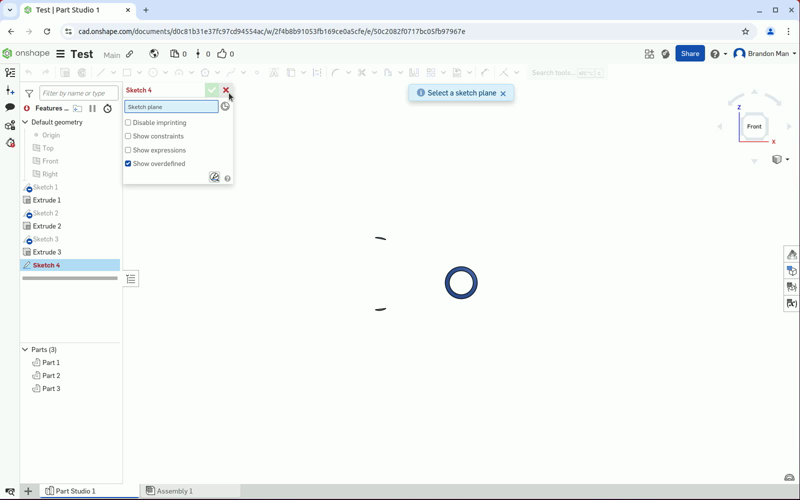
mouse_move(73, 163)
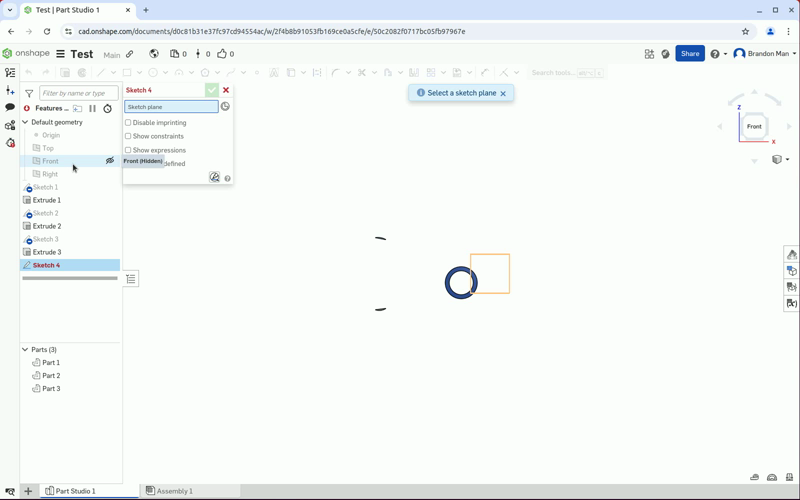
click(73, 163)
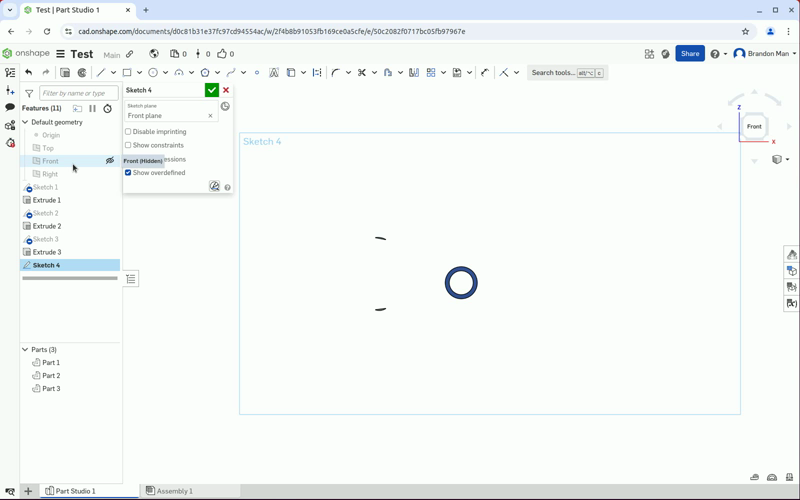
mouse_move(73, 352)
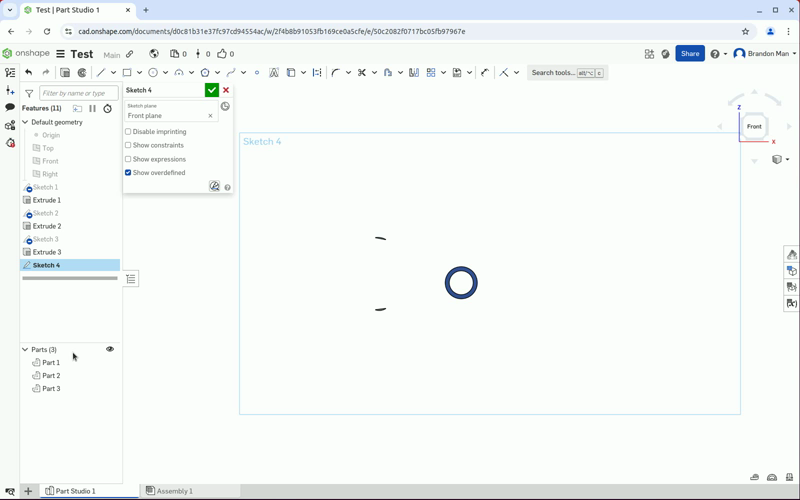
key(y)
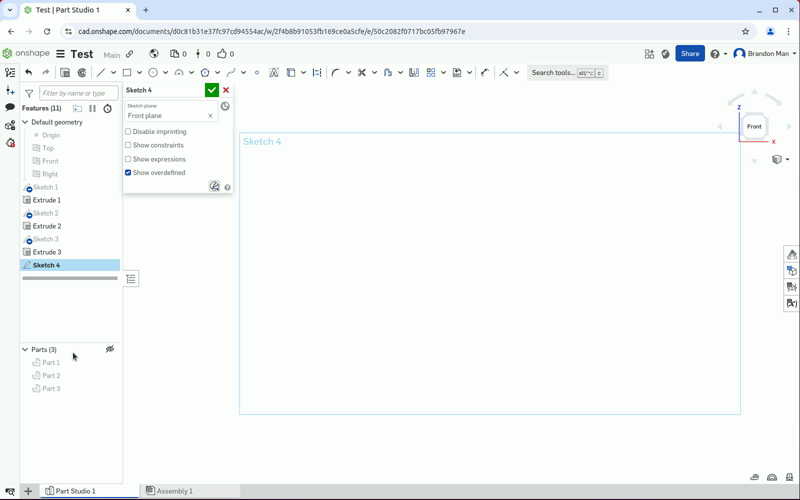
key(l)
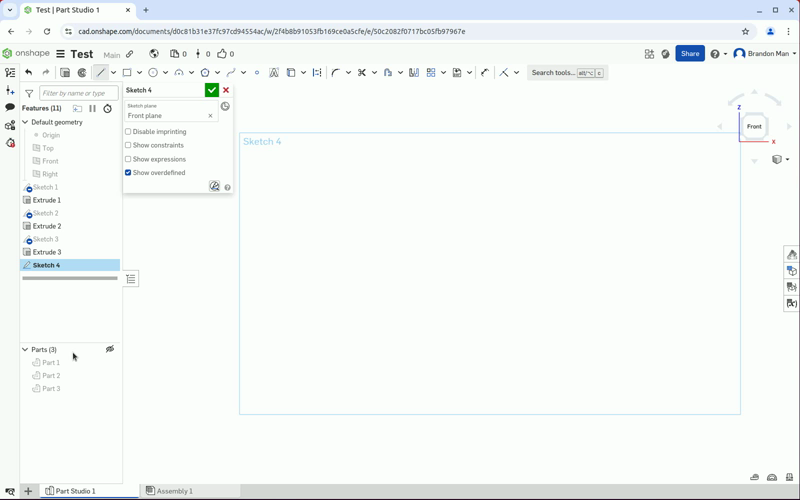
key_down(shift)
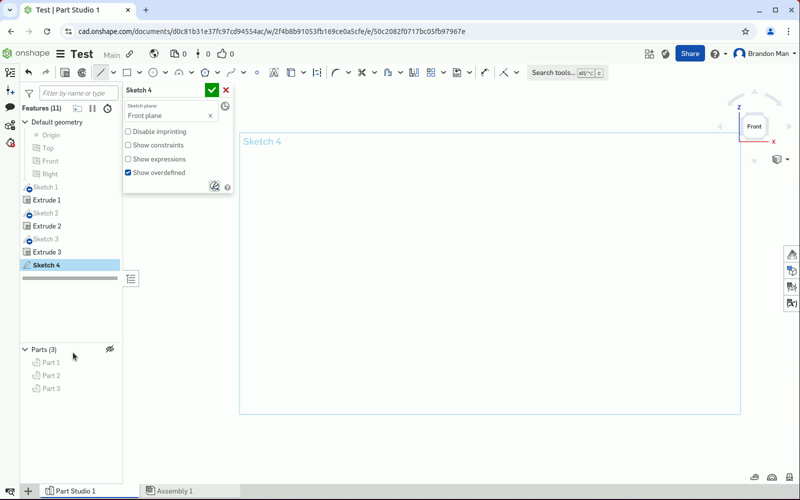
mouse_move(375, 309)
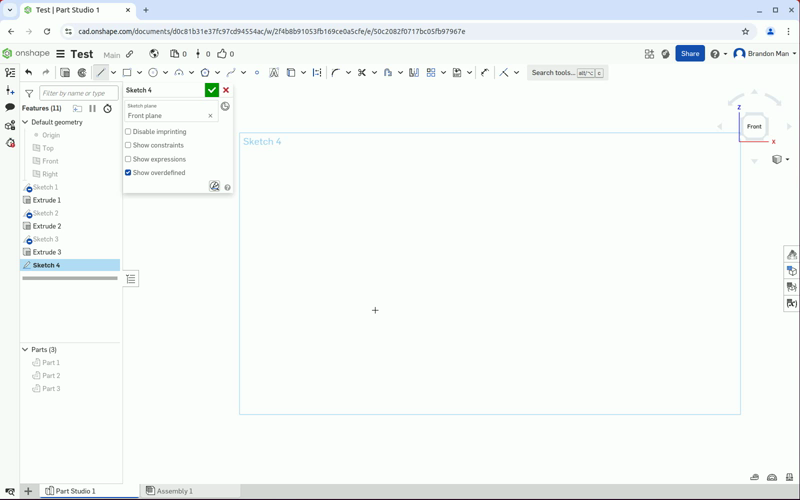
click(375, 309)
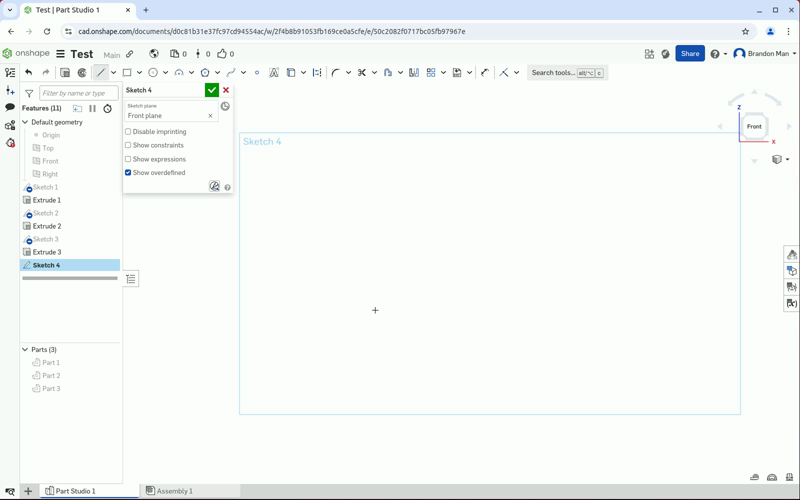
key_up(shift)
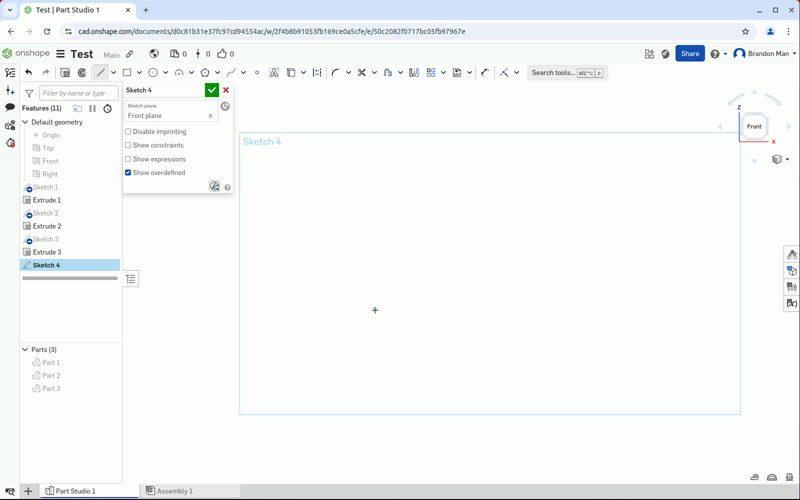
key_down(shift)
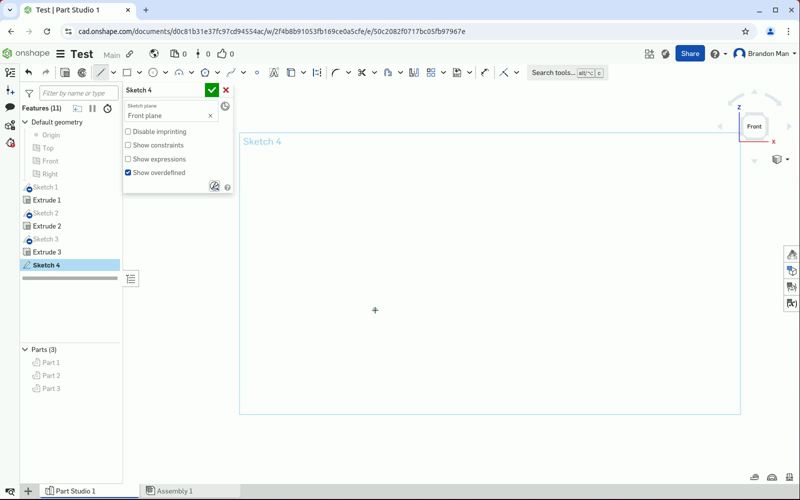
mouse_move(405, 309)
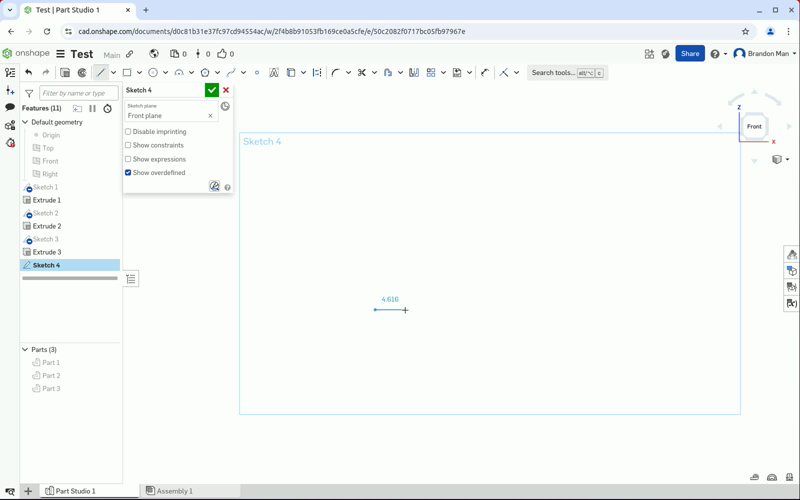
mouse_move(382, 308)
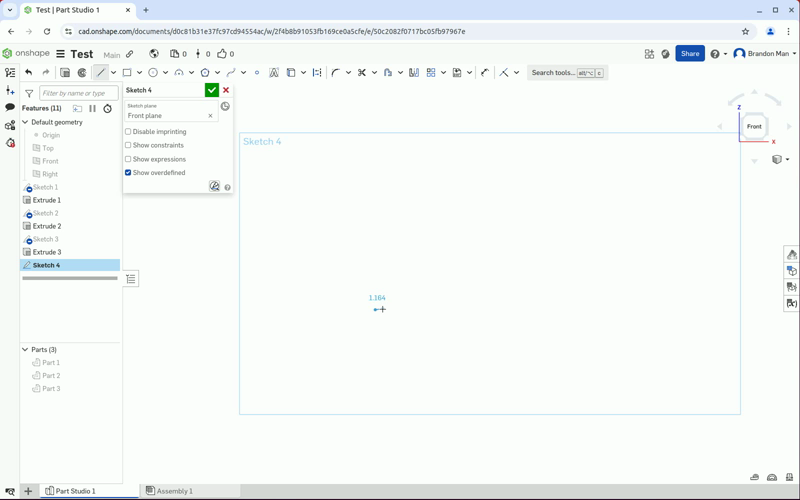
click(382, 308)
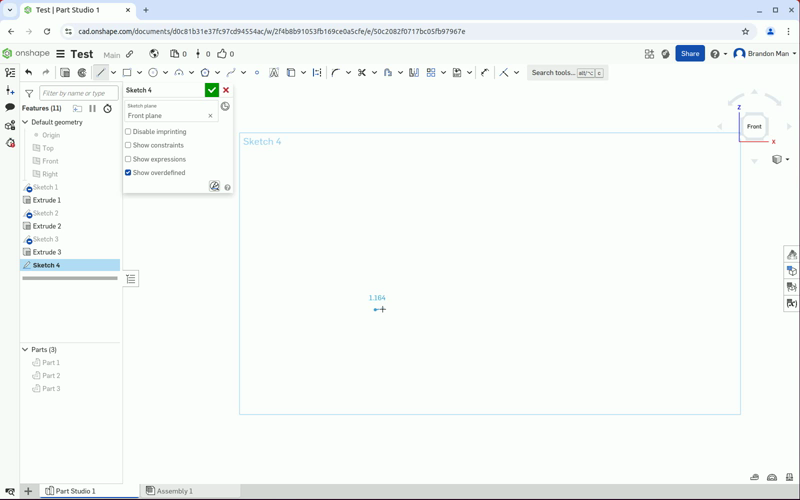
key_up(shift)
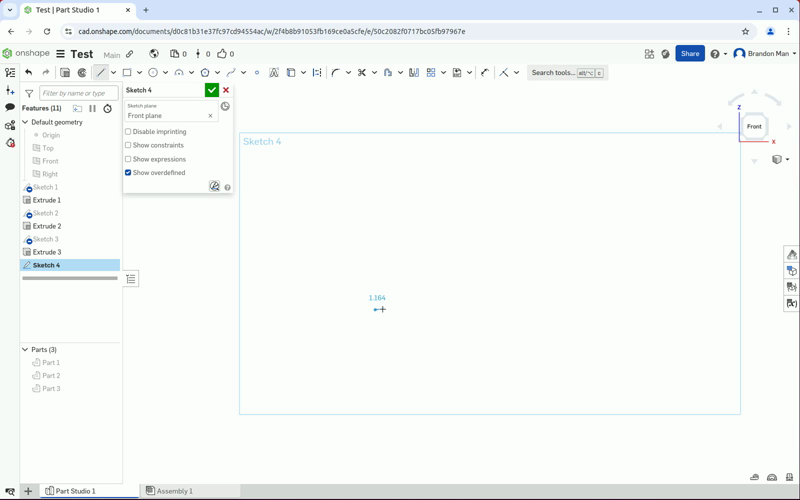
key(esc)
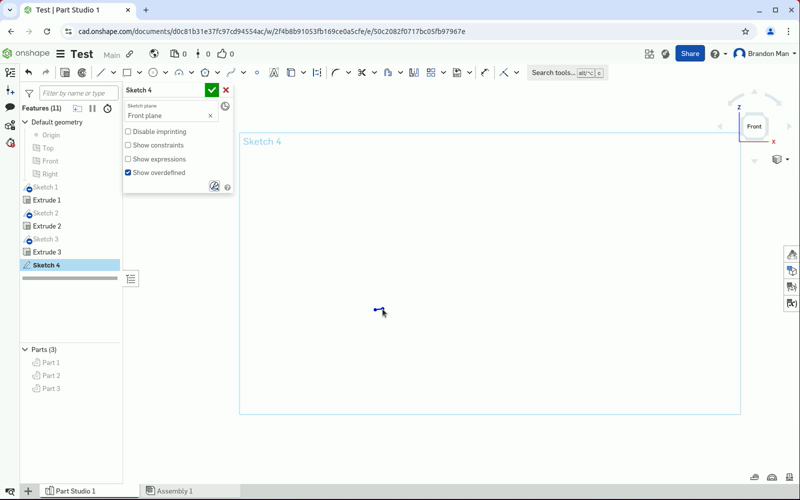
key(a)
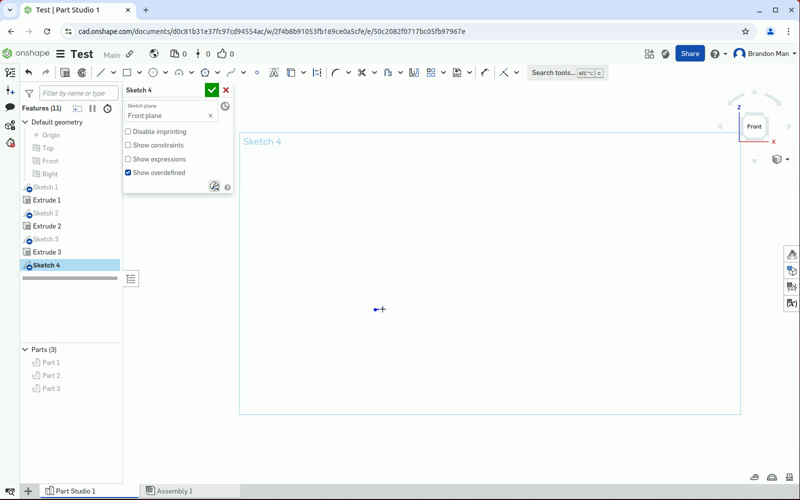
mouse_move(382, 308)
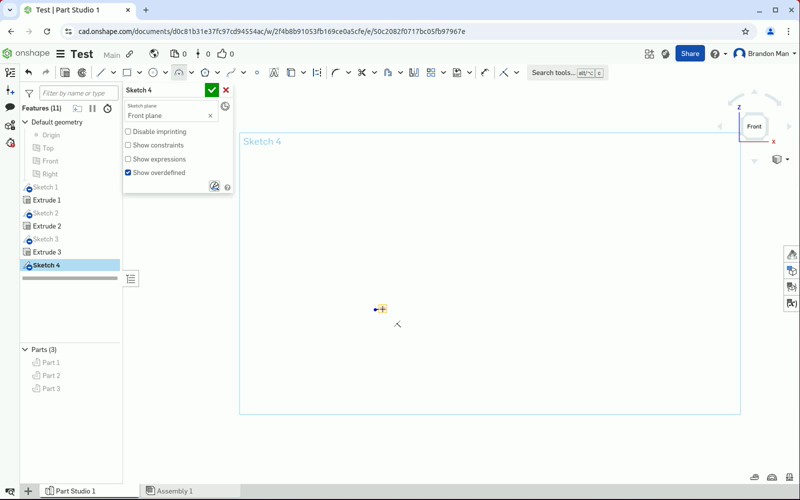
click(382, 308)
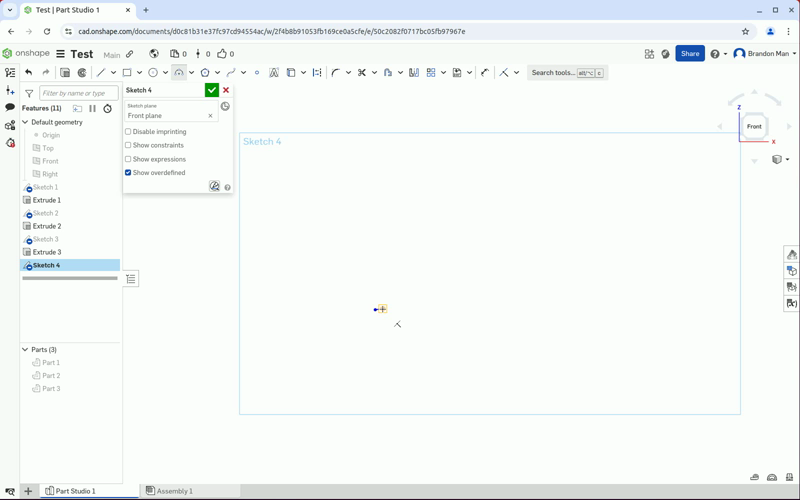
key_down(shift)
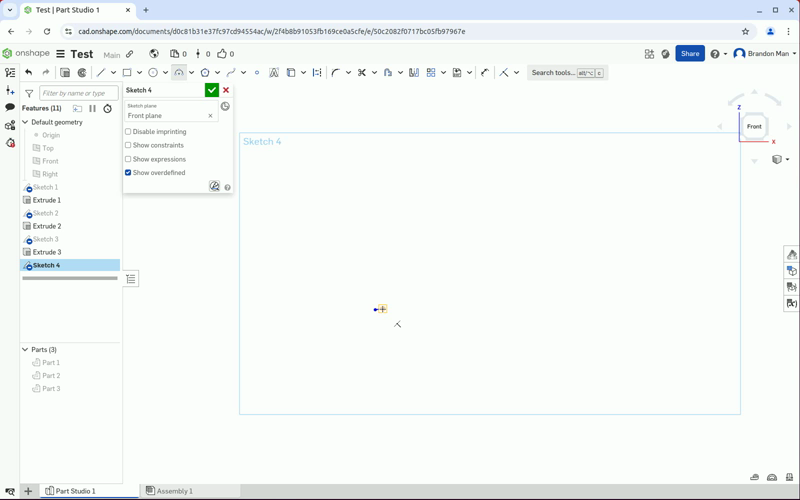
mouse_move(382, 256)
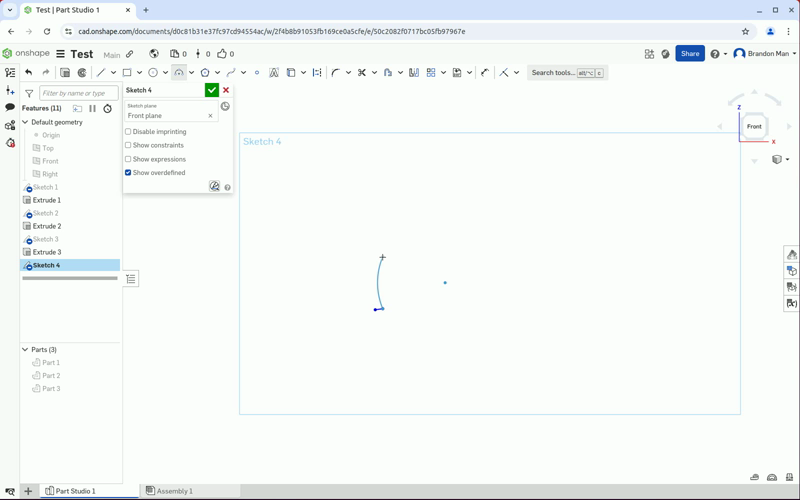
click(382, 256)
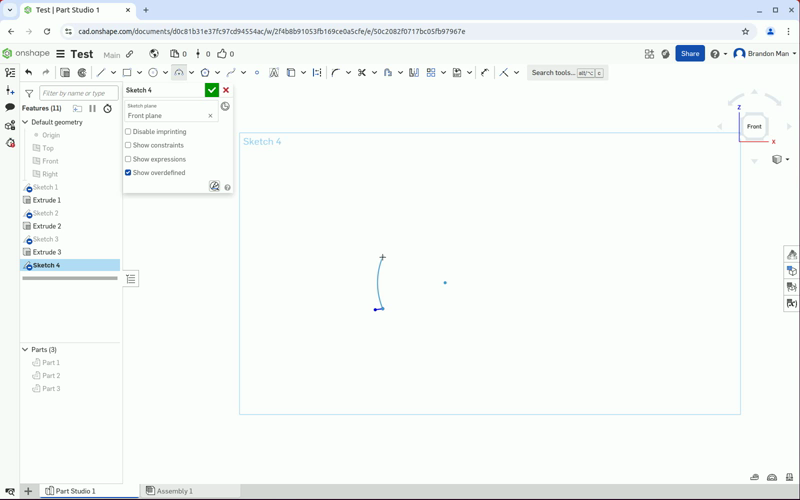
mouse_move(402, 282)
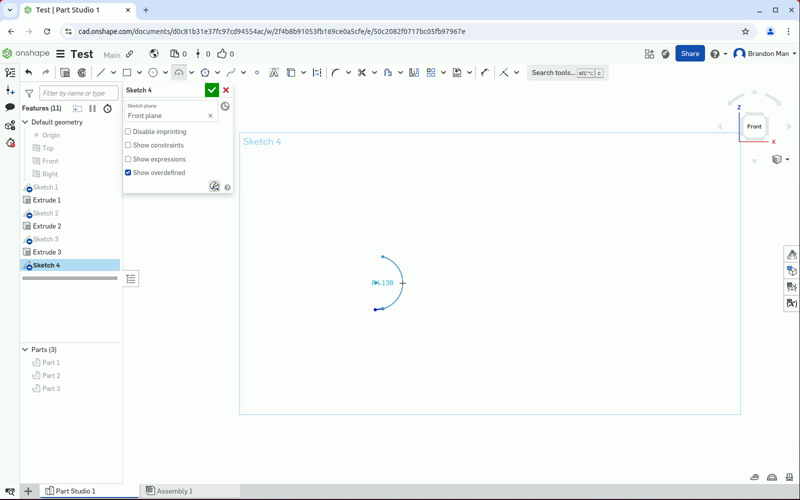
click(402, 282)
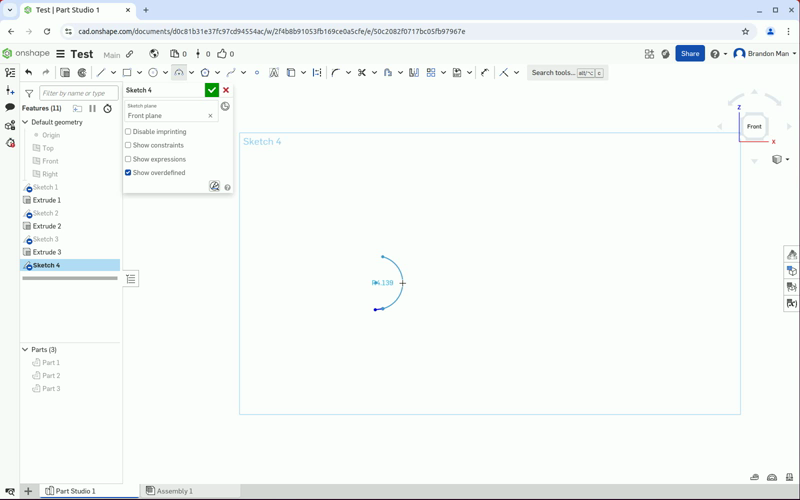
key_up(shift)
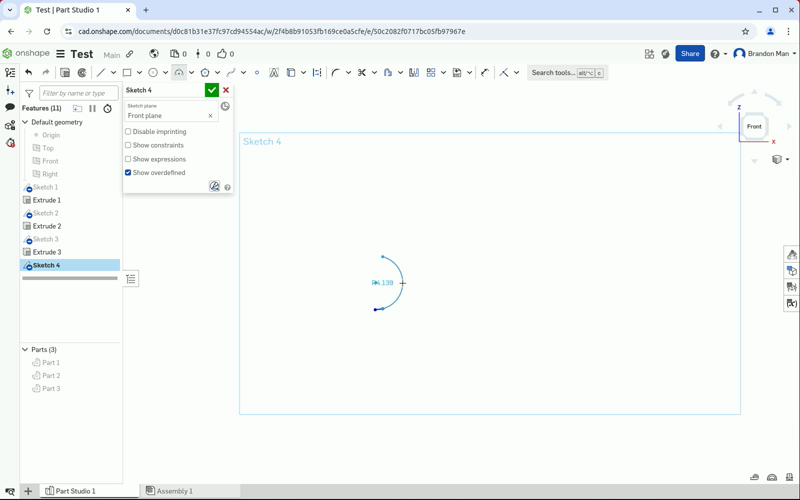
key(esc)
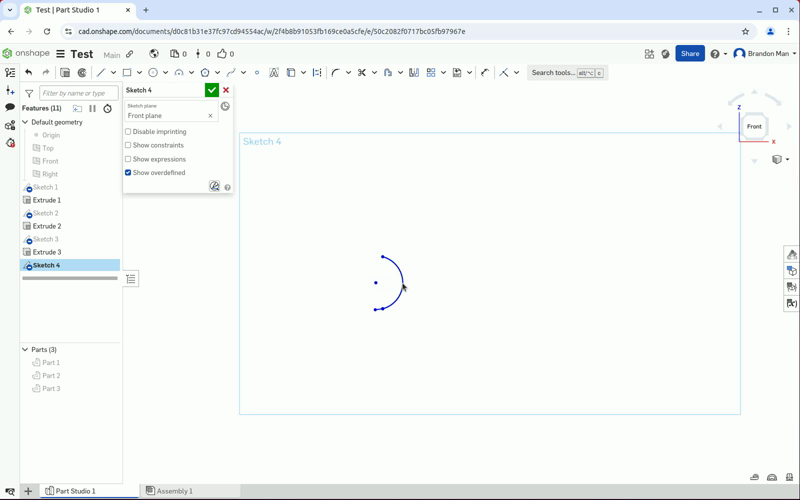
key(l)
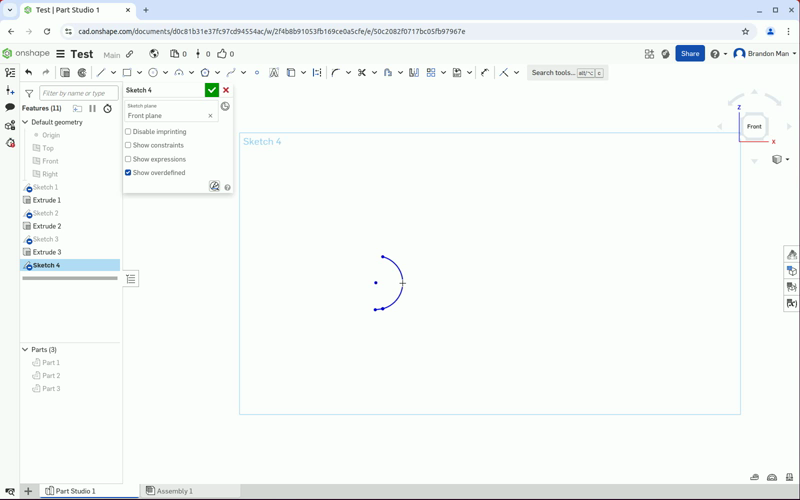
mouse_move(382, 256)
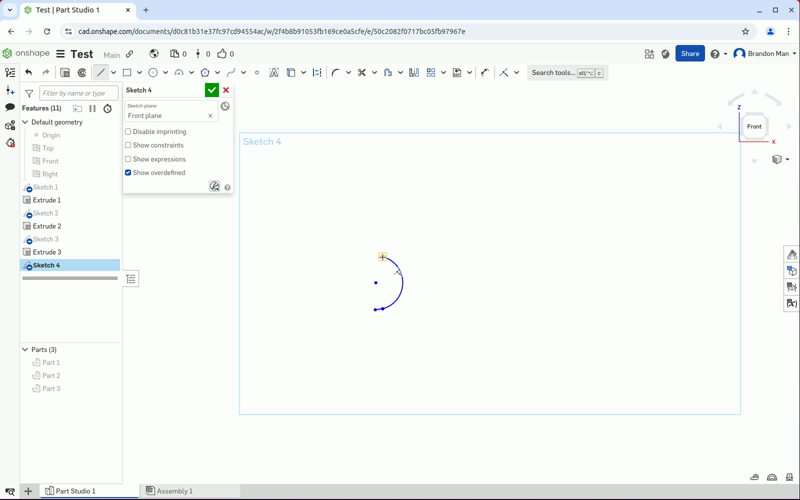
click(382, 256)
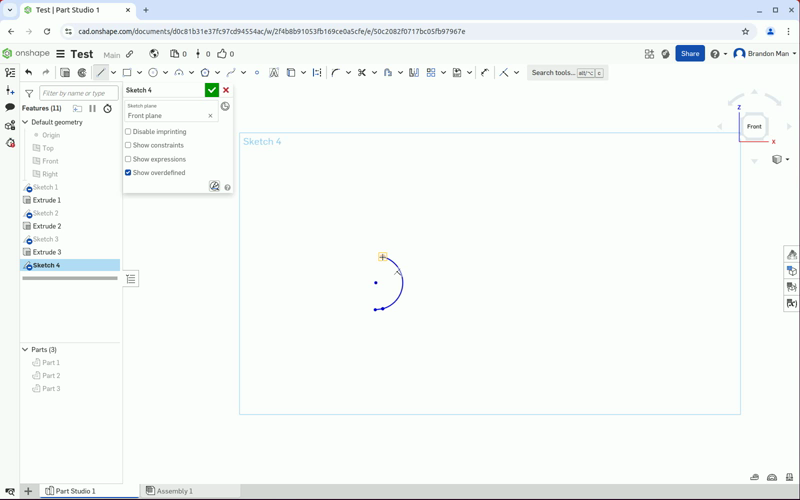
key_down(shift)
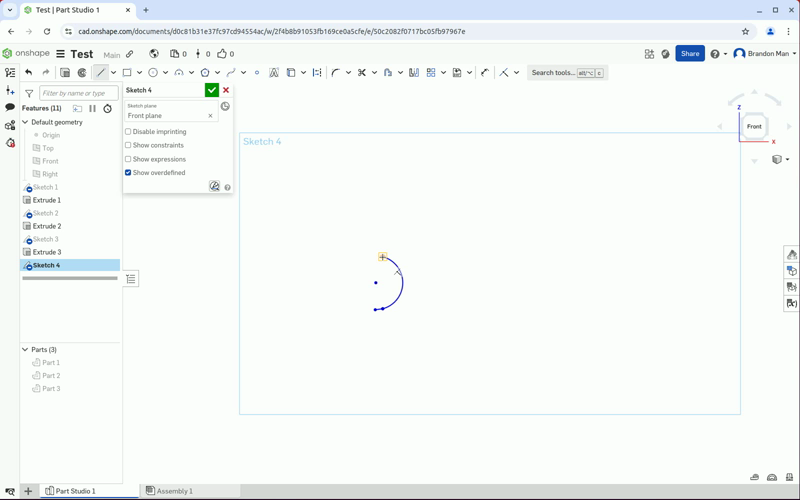
mouse_move(412, 256)
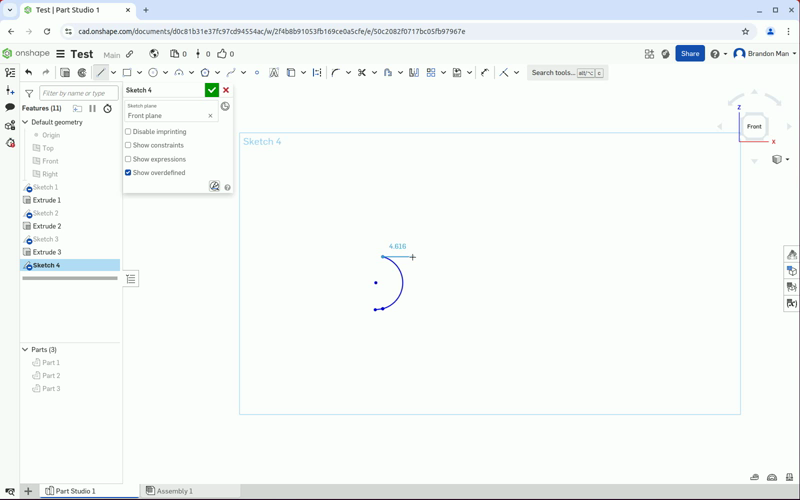
mouse_move(375, 255)
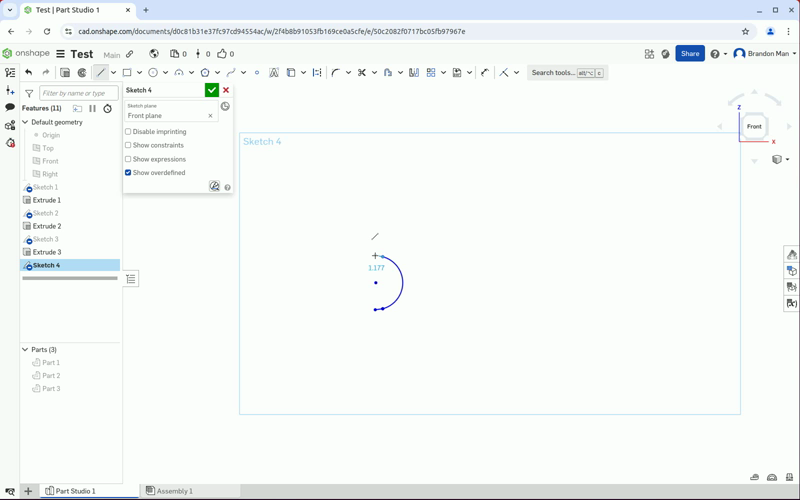
click(375, 255)
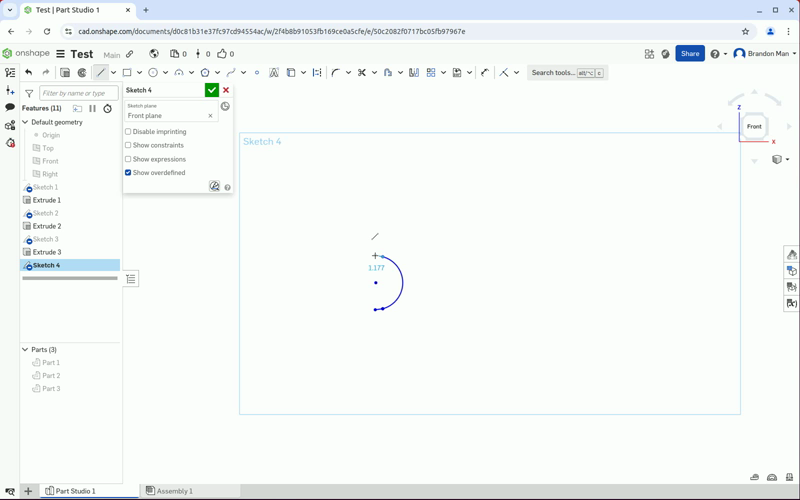
key_up(shift)
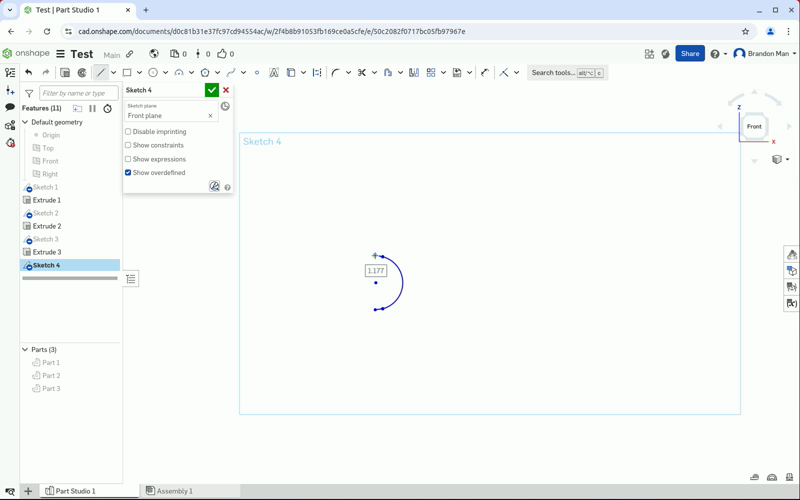
key(esc)
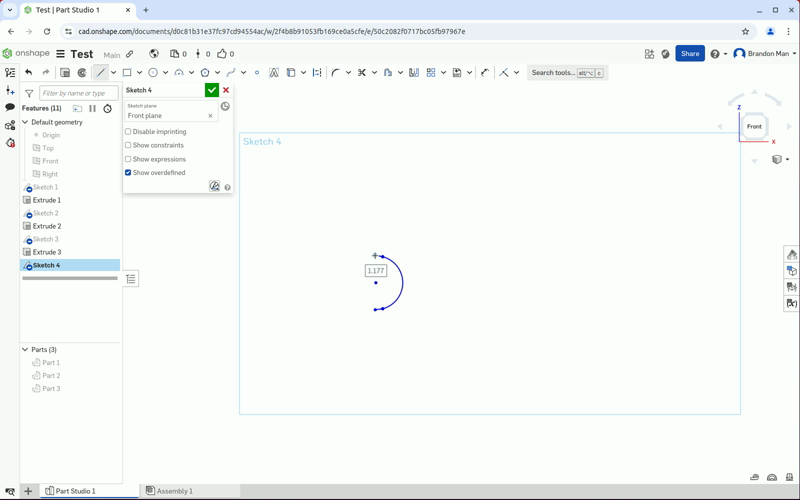
key(a)
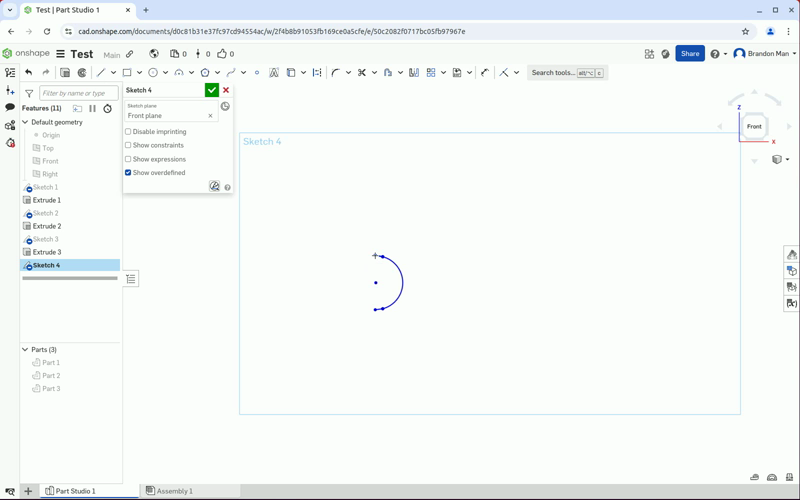
mouse_move(375, 255)
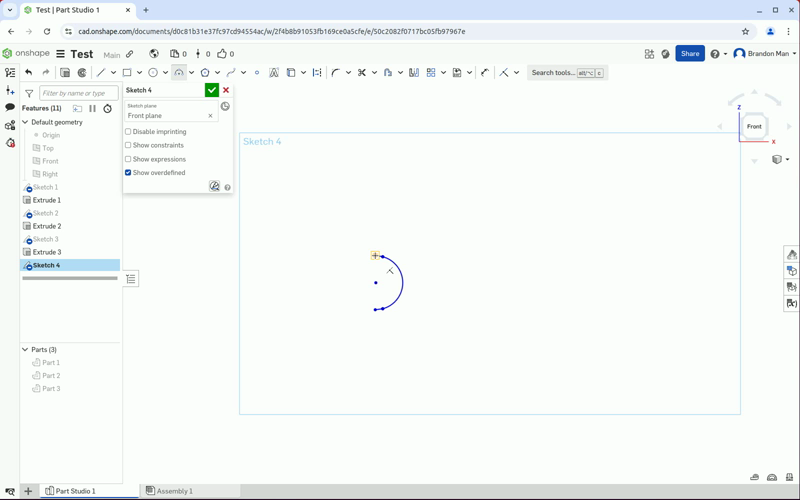
click(375, 255)
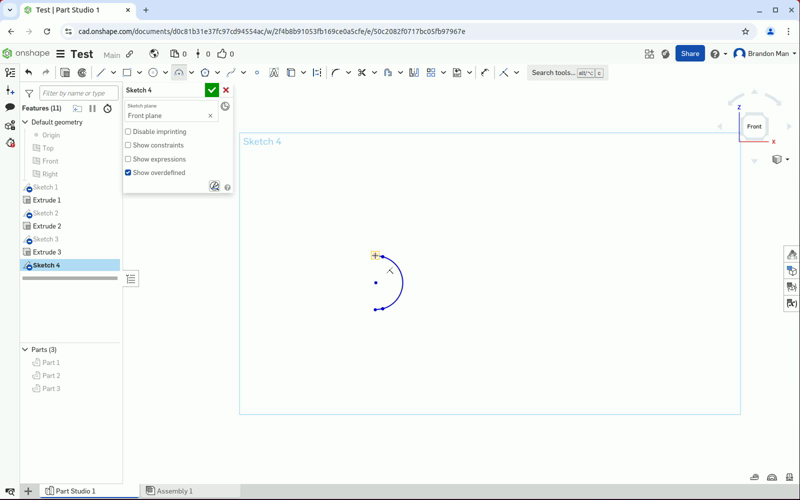
mouse_move(375, 309)
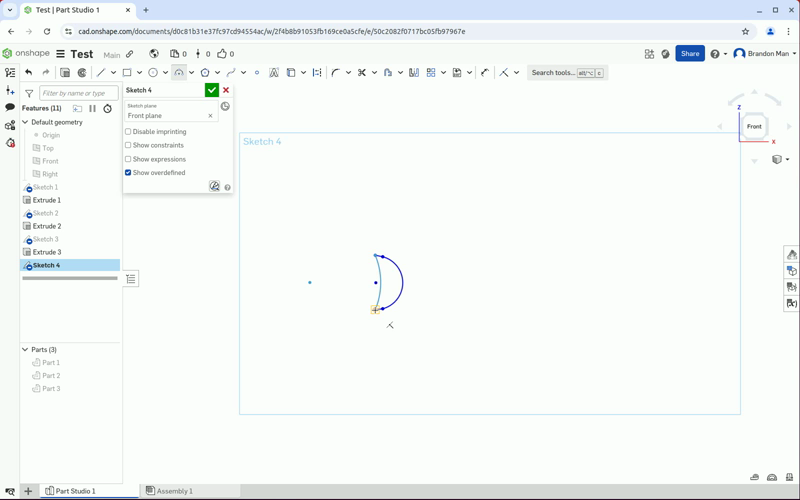
click(375, 309)
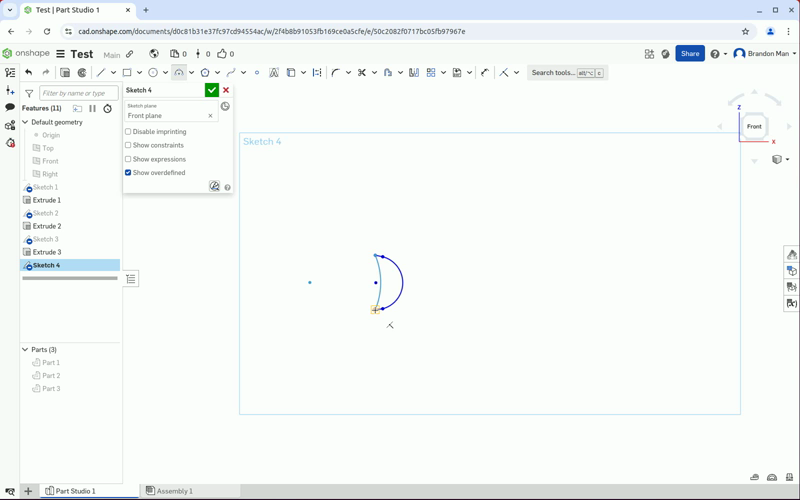
key_down(shift)
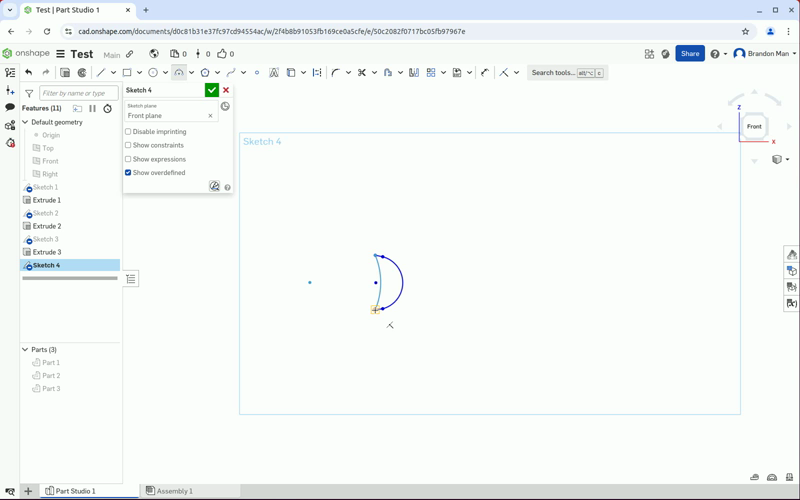
mouse_move(347, 282)
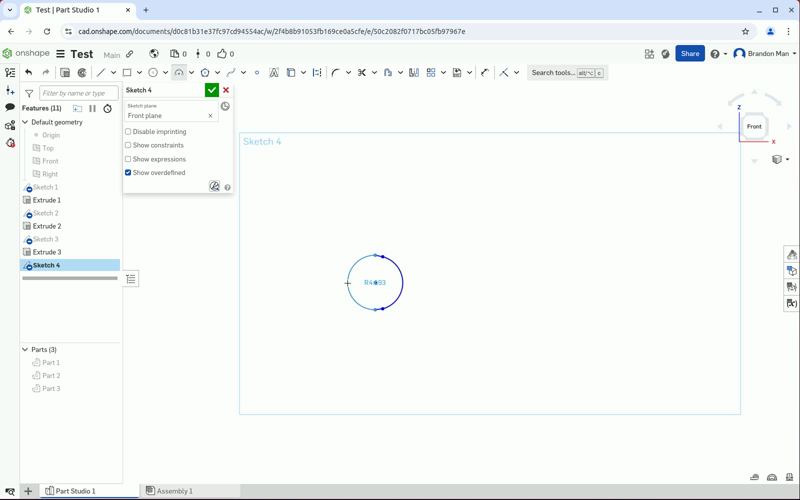
click(347, 282)
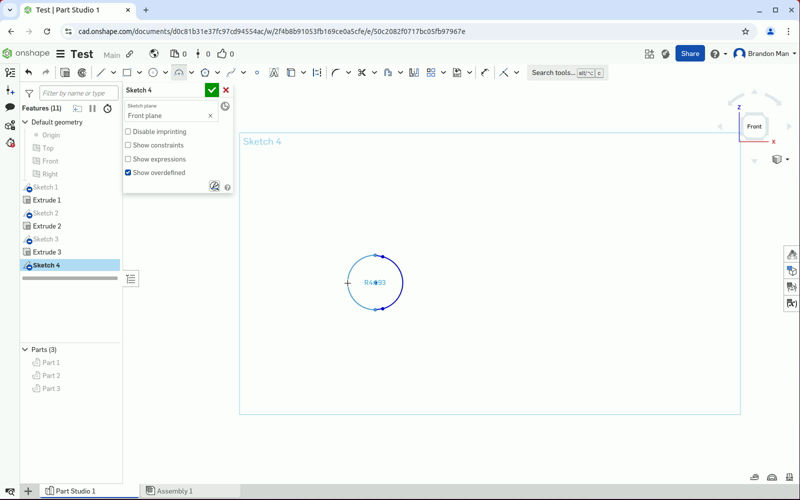
key_up(shift)
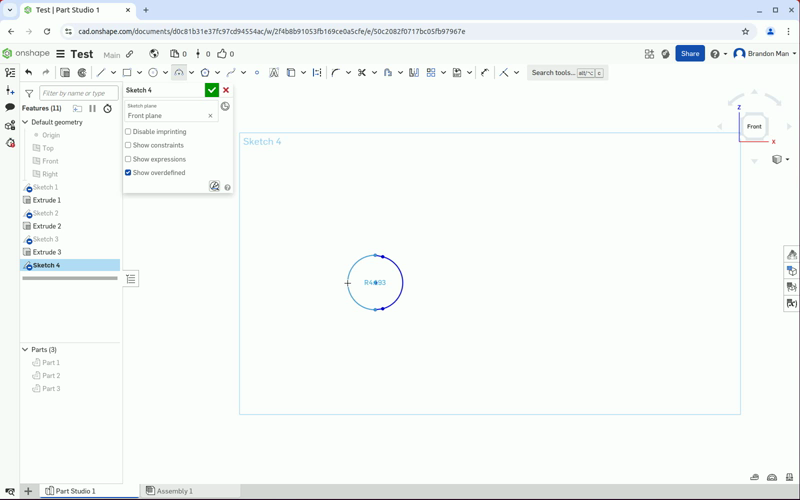
key(esc)
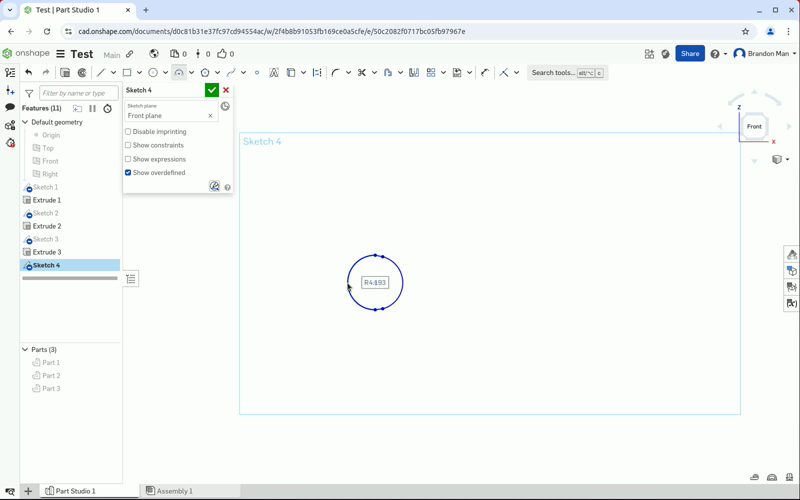
key(c)
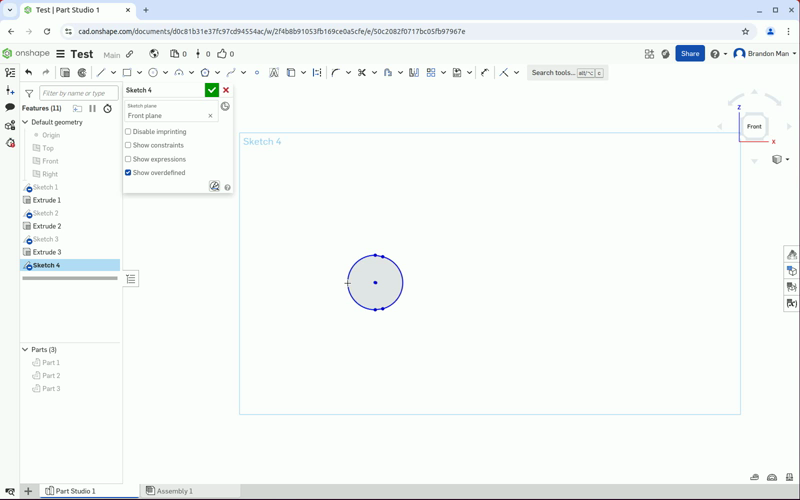
key_down(shift)
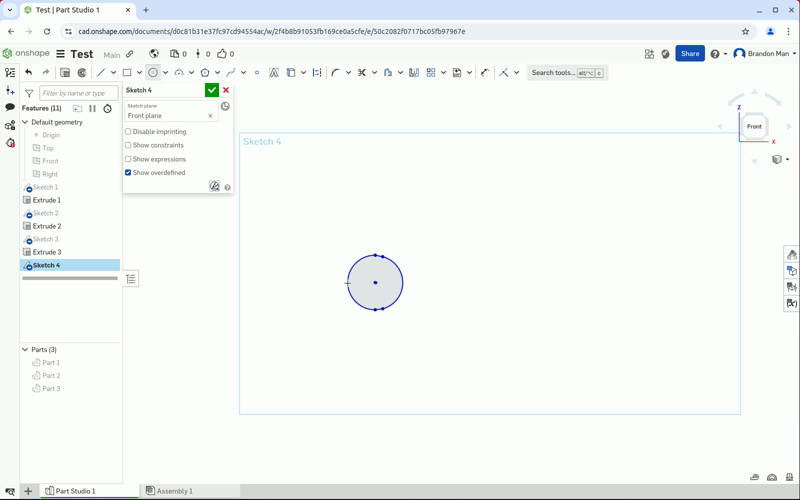
mouse_move(375, 282)
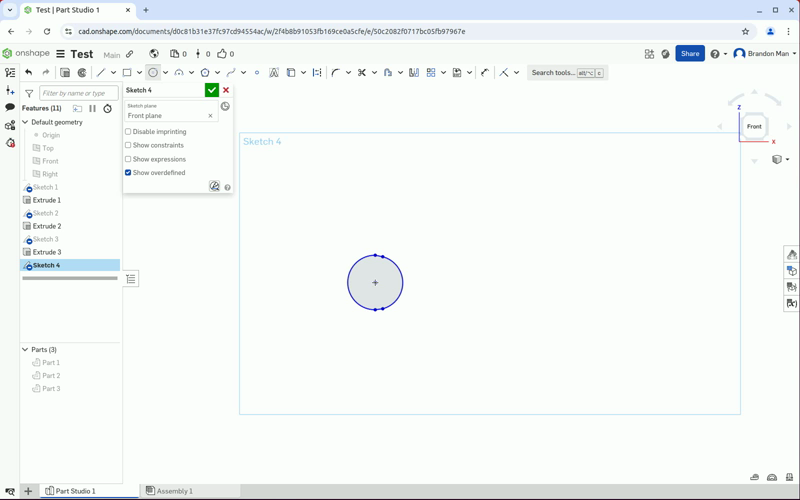
click(375, 282)
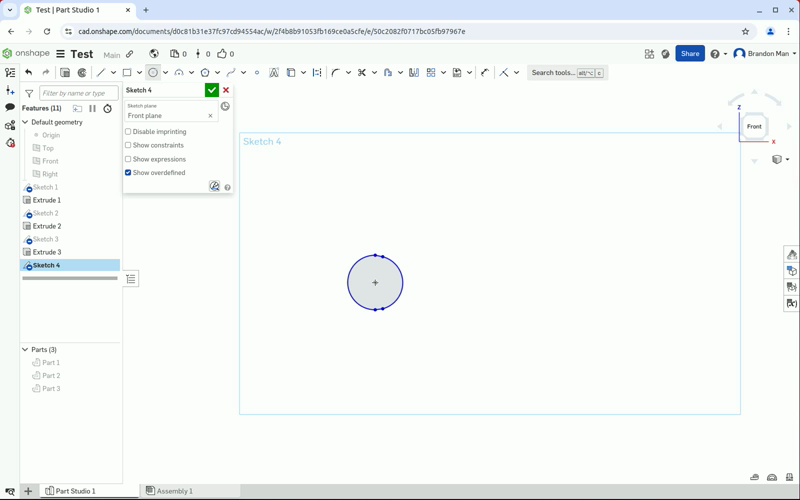
key_up(shift)
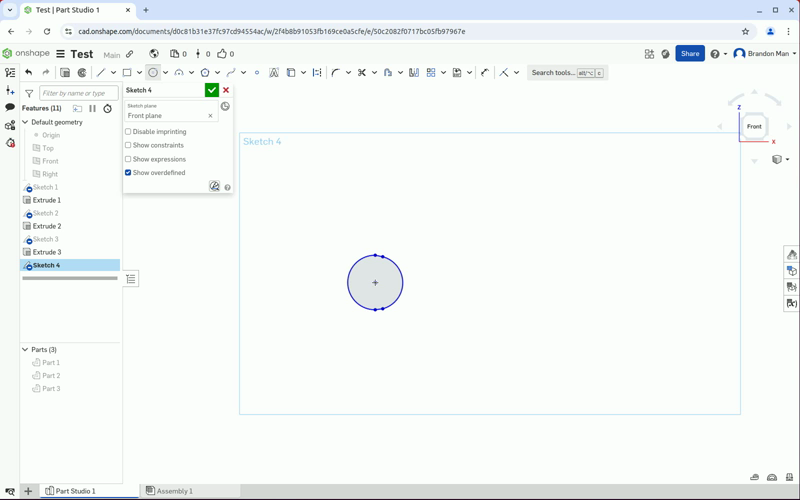
mouse_move(394, 282)
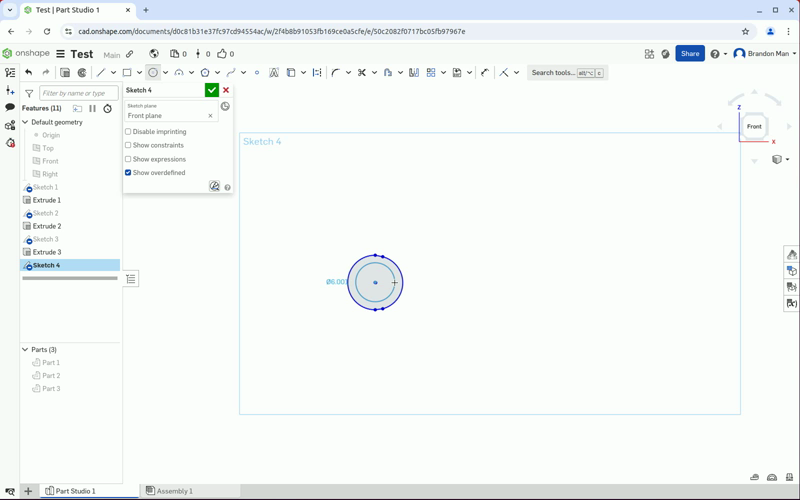
click(394, 282)
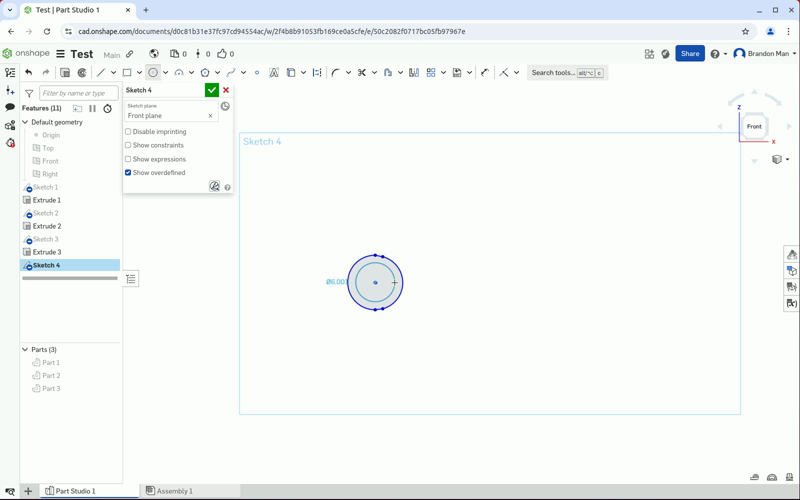
key(esc)
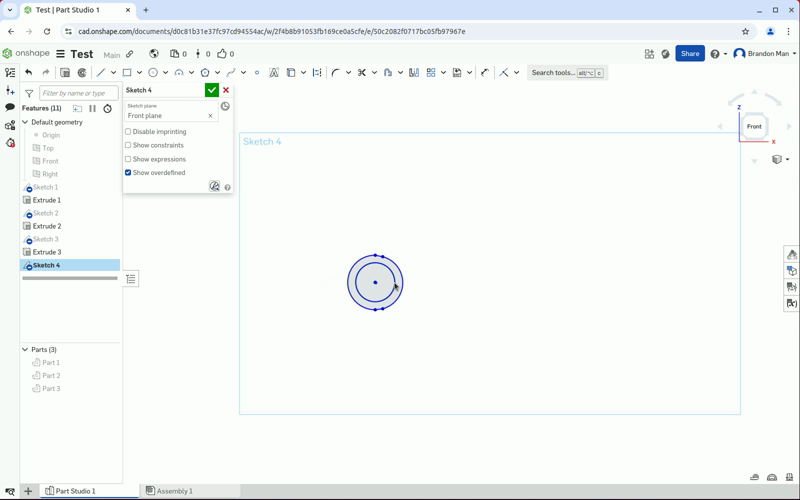
mouse_move(384, 301)
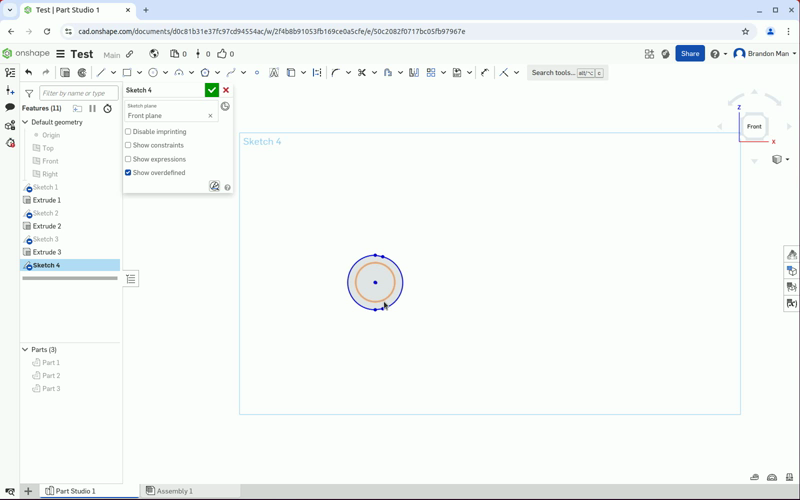
scroll(6)
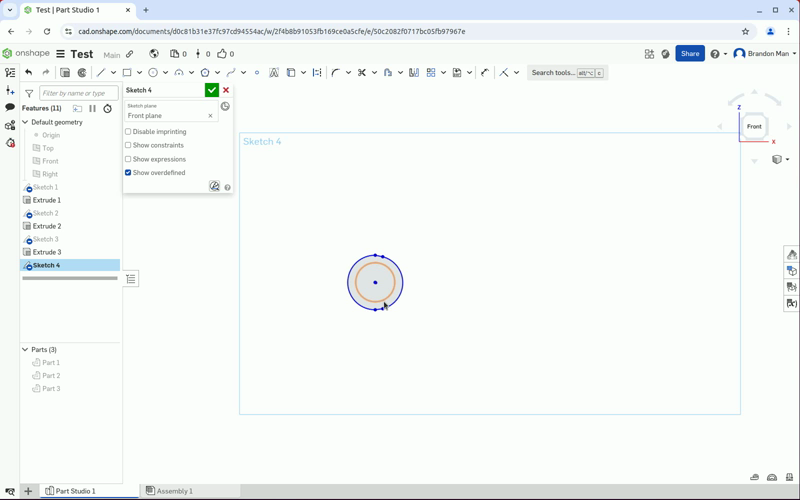
scroll(6)
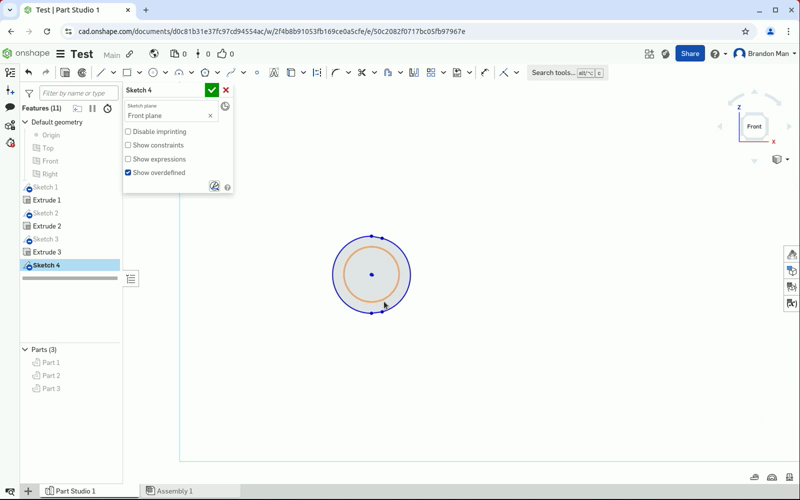
scroll(6)
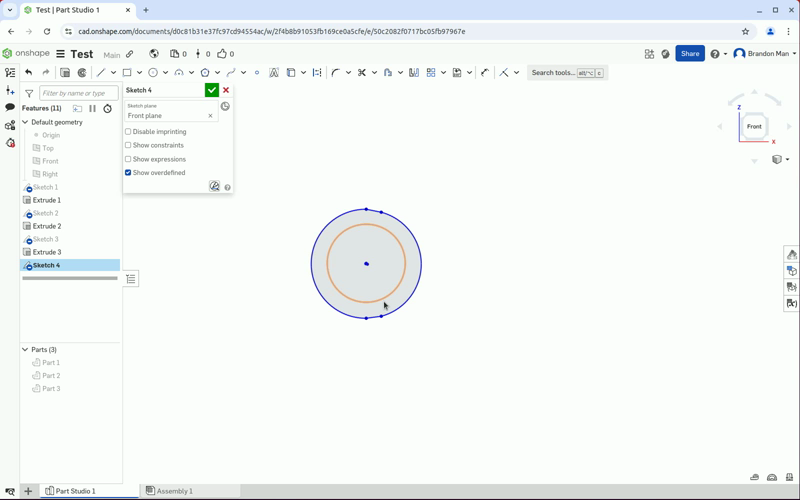
scroll(6)
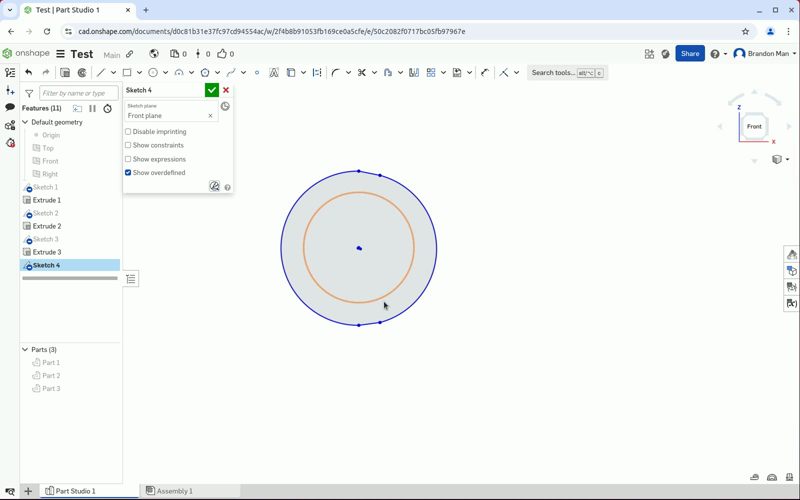
scroll(6)
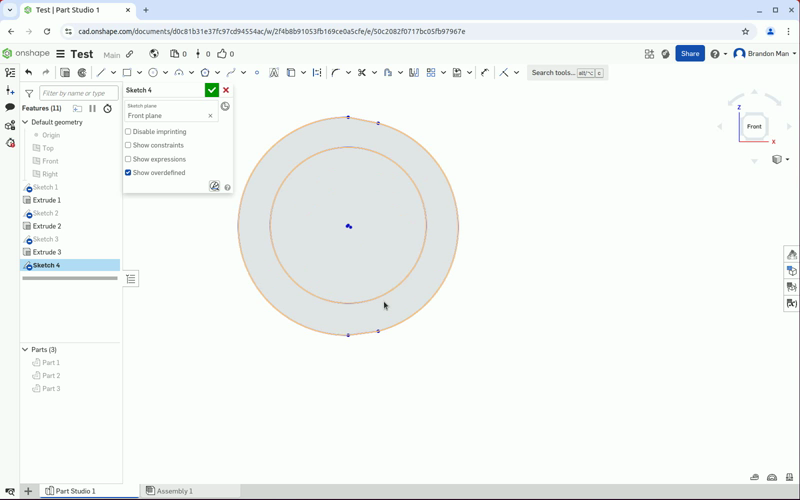
scroll(6)
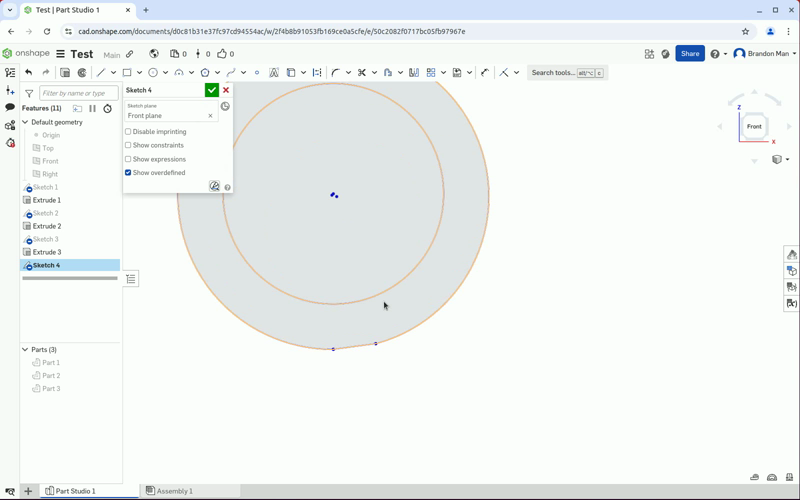
scroll(6)
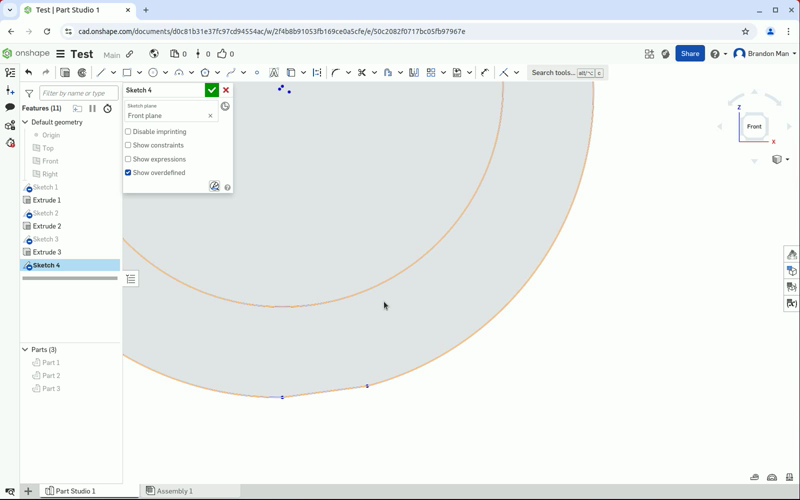
click(384, 301)
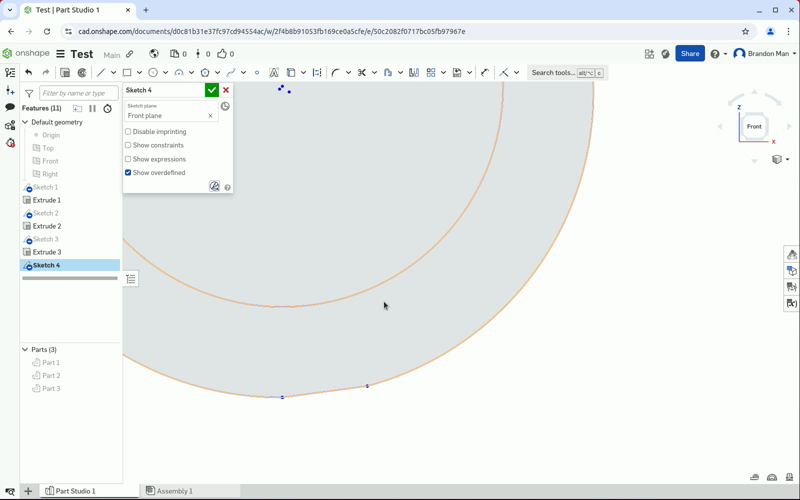
scroll(-6)
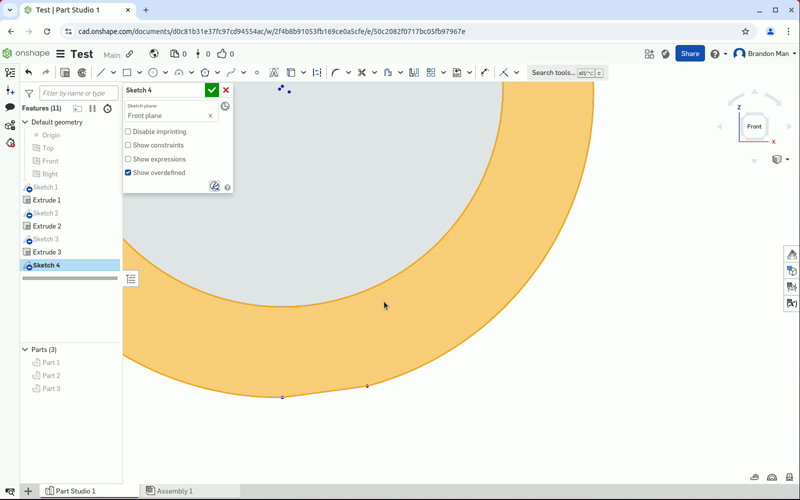
scroll(-6)
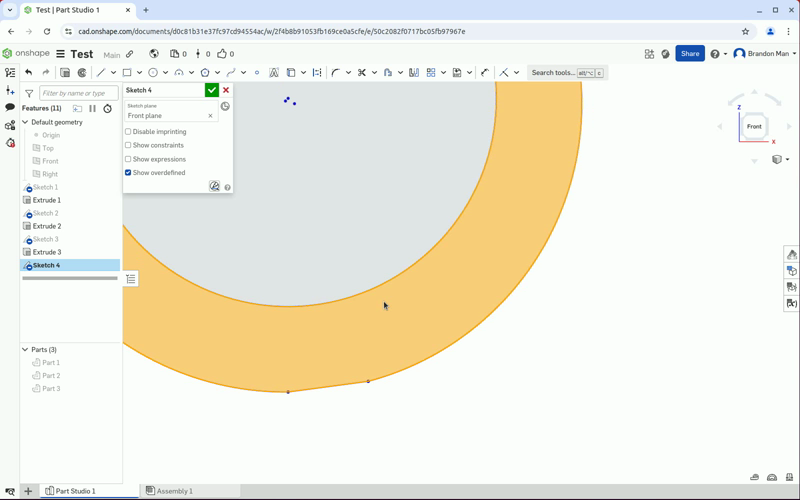
scroll(-6)
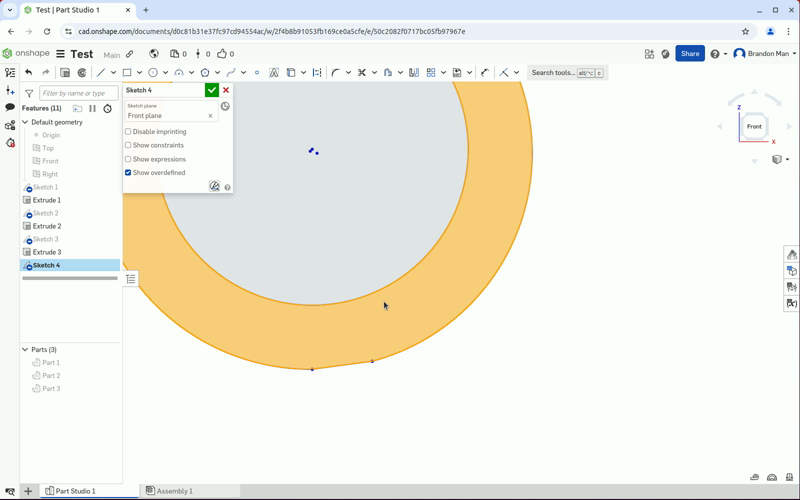
scroll(-6)
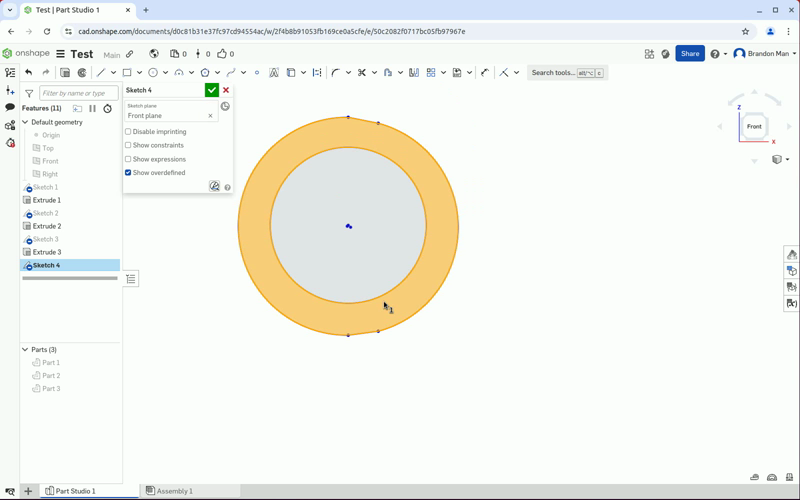
scroll(-6)
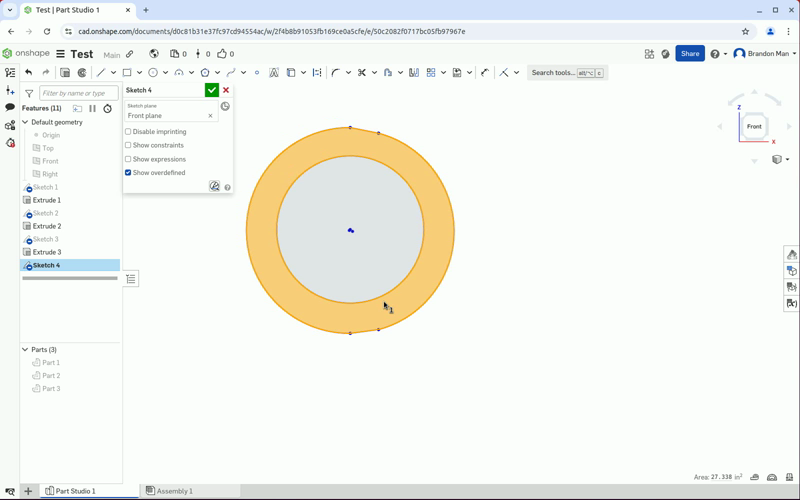
scroll(-6)
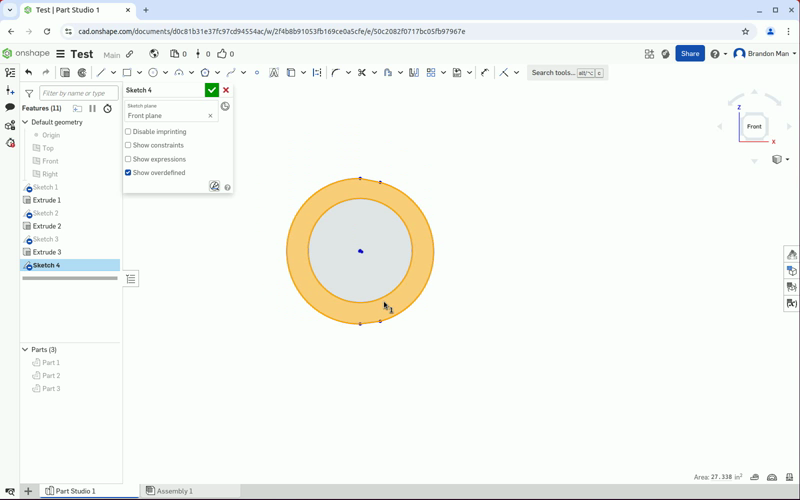
scroll(-6)
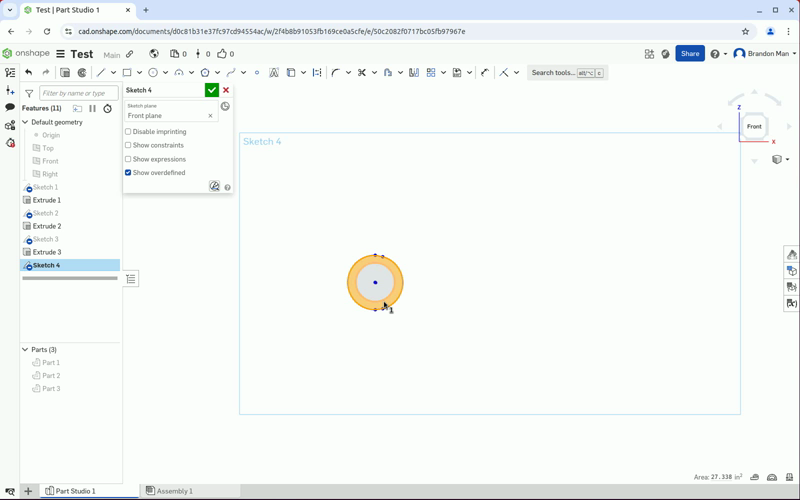
mouse_move(73, 352)
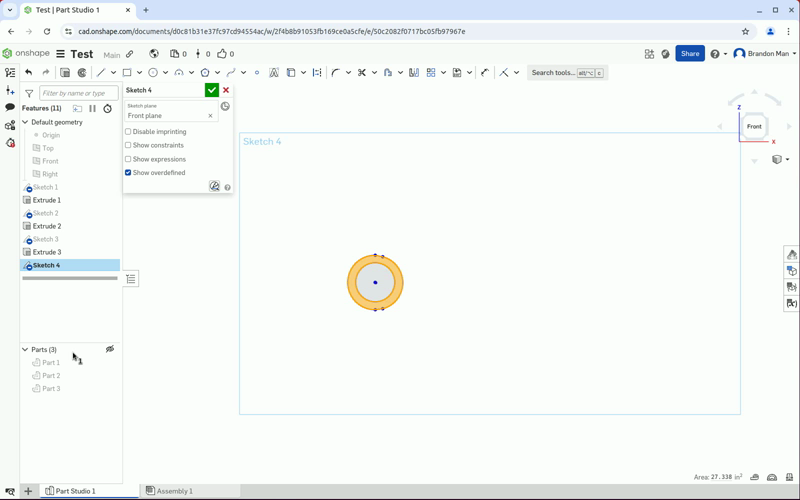
key(shift+y)
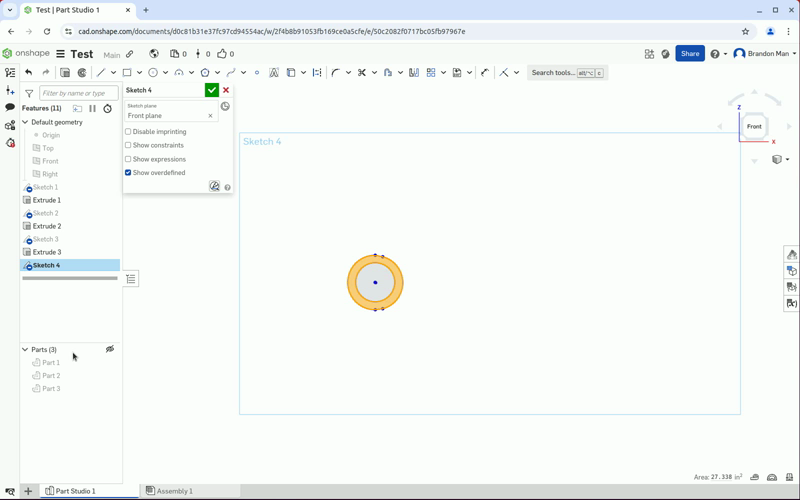
key(shift+e)
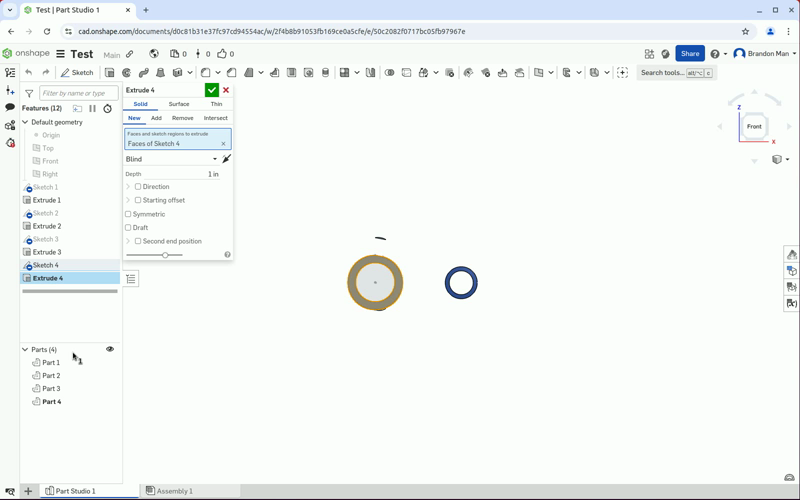
mouse_move(143, 106)
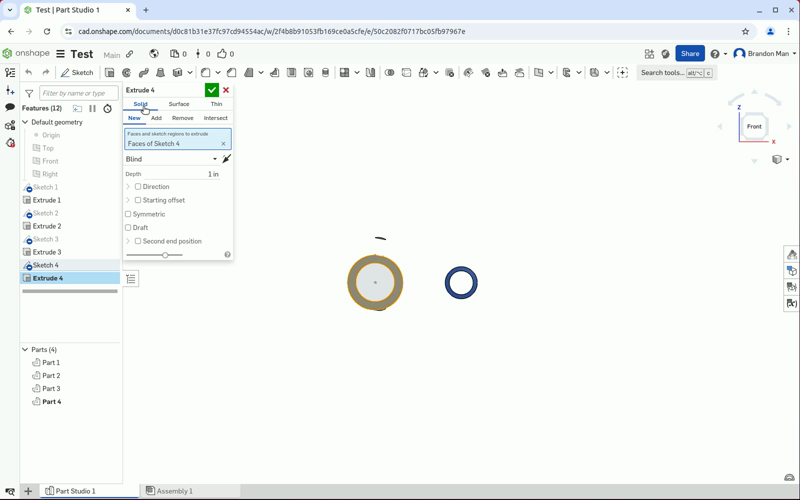
click(143, 106)
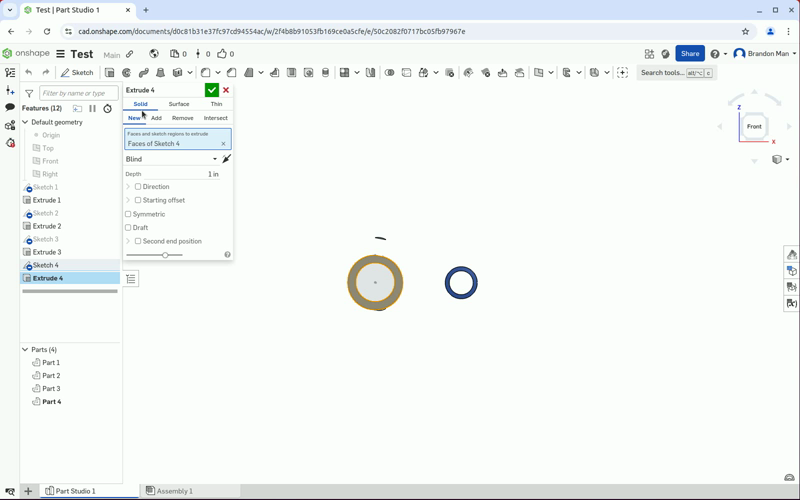
mouse_move(137, 120)
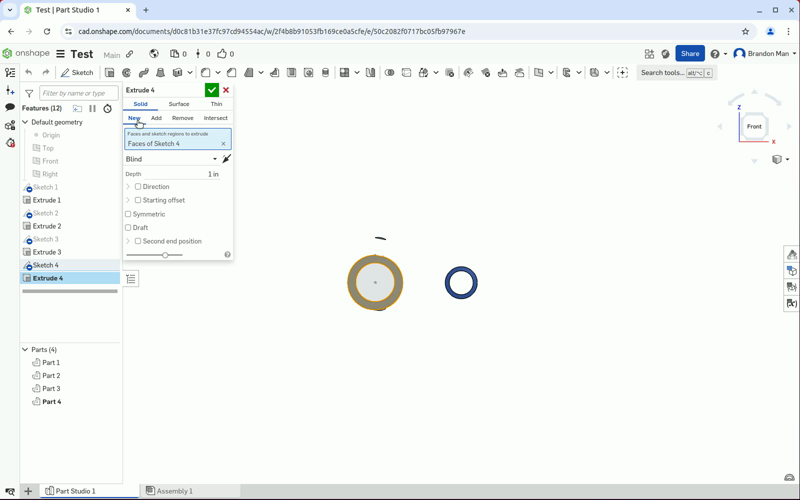
click(137, 120)
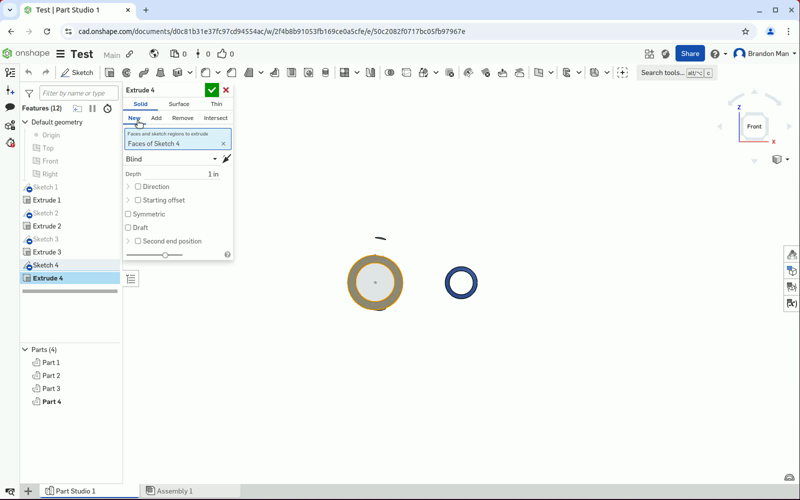
key(tab, 4)
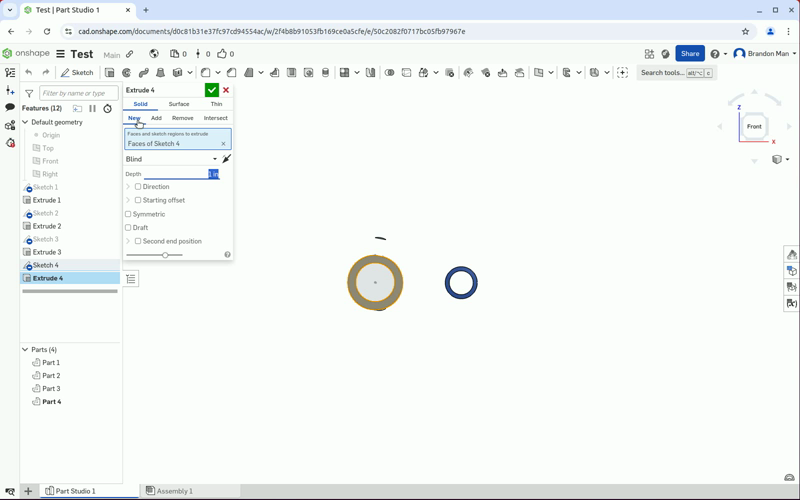
text(7.943)
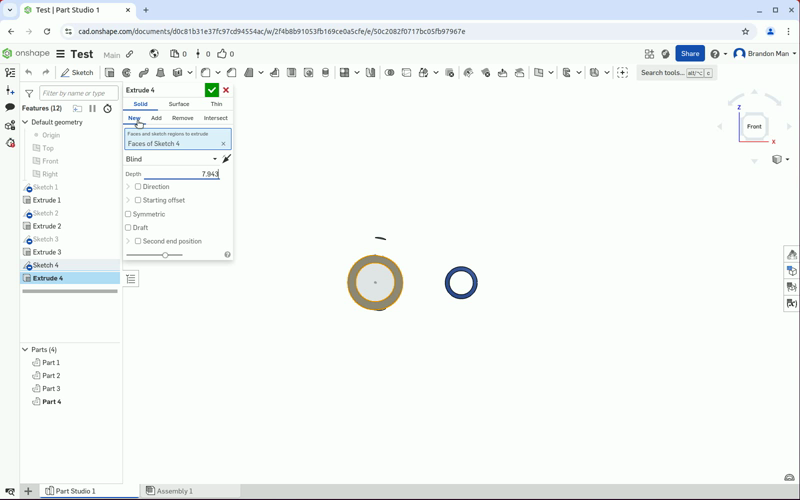
key(enter)
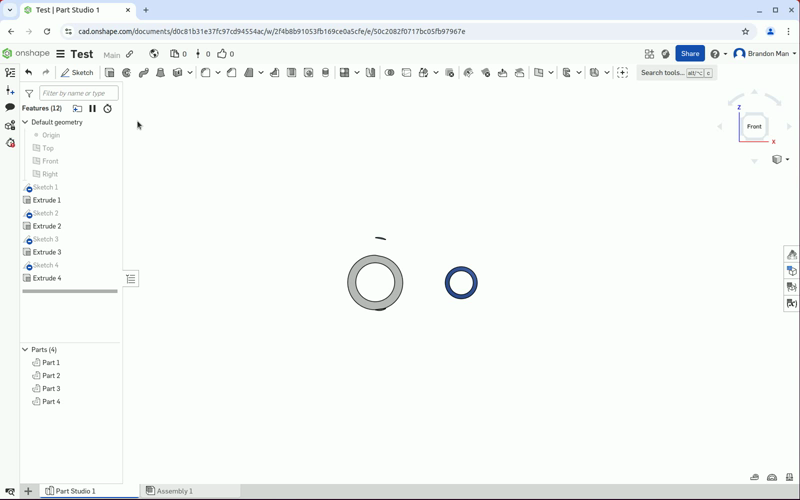
key(shift+h)
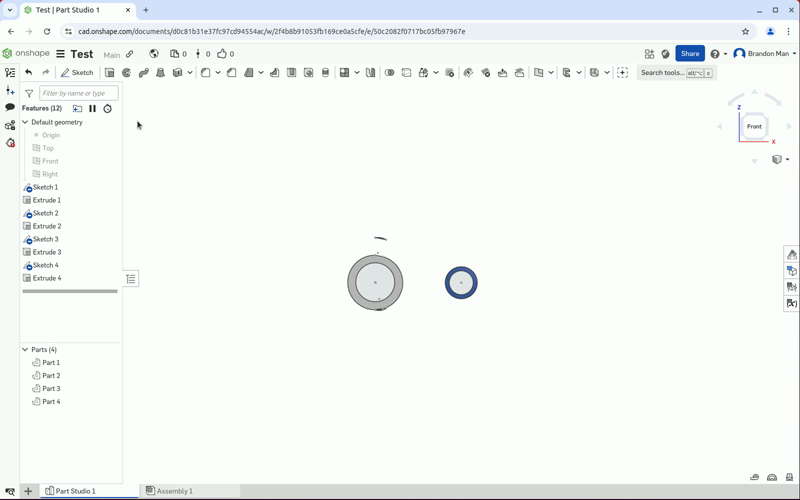
key(shift+h)
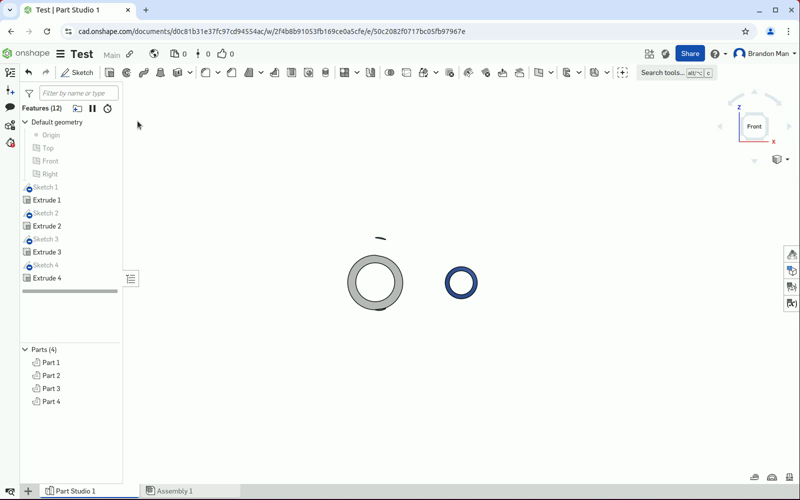
mouse_move(73, 189)
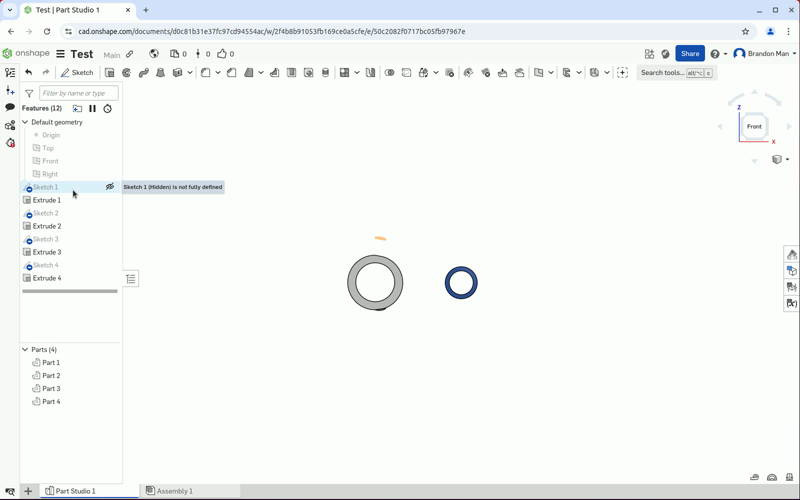
click(73, 189)
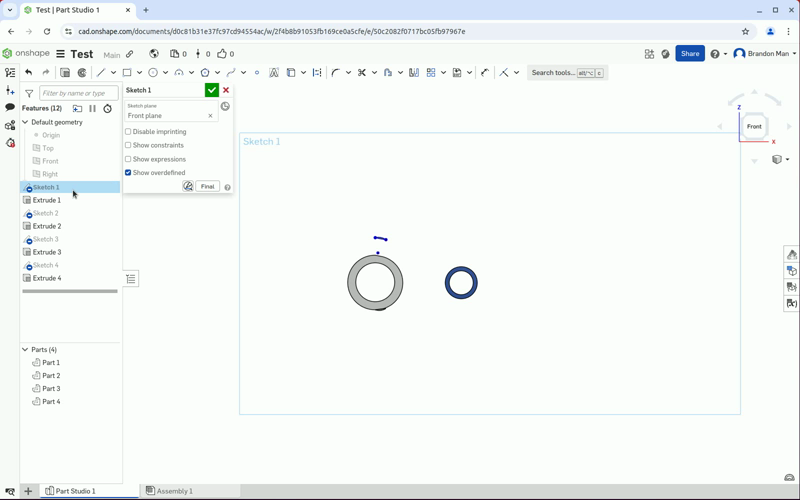
mouse_move(229, 92)
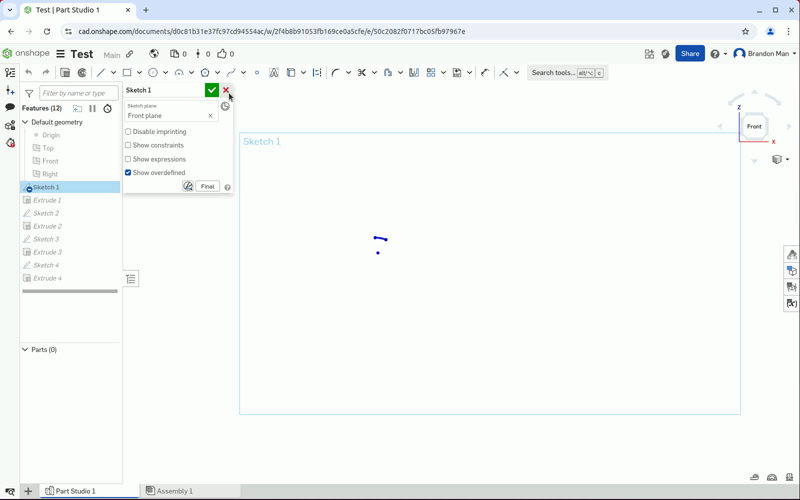
click(229, 92)
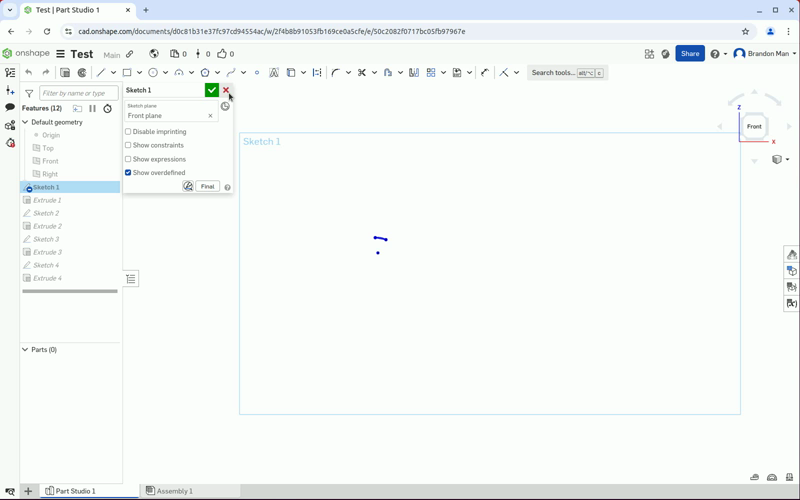
key(shift+s)
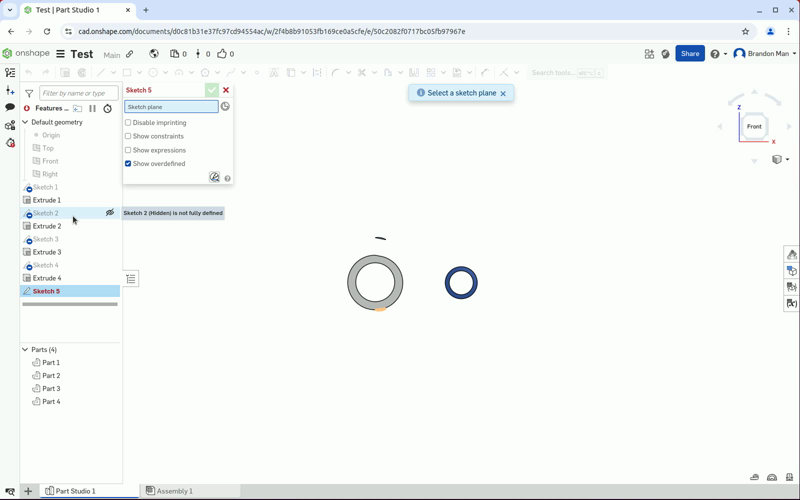
scroll(3)
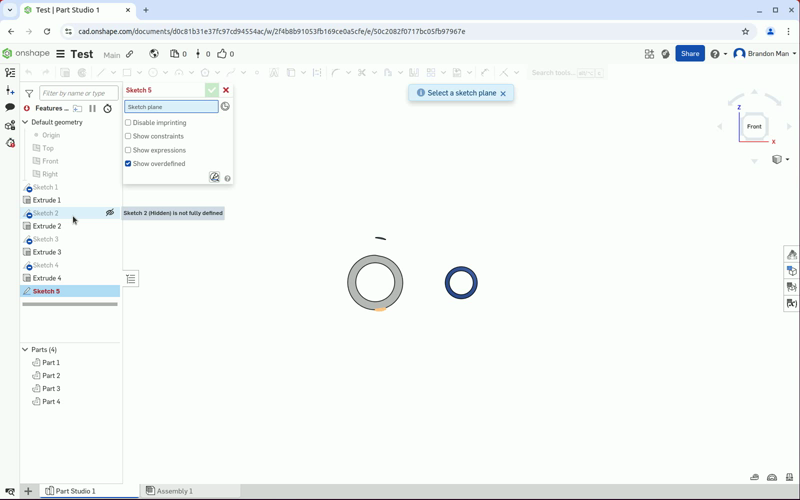
mouse_move(73, 163)
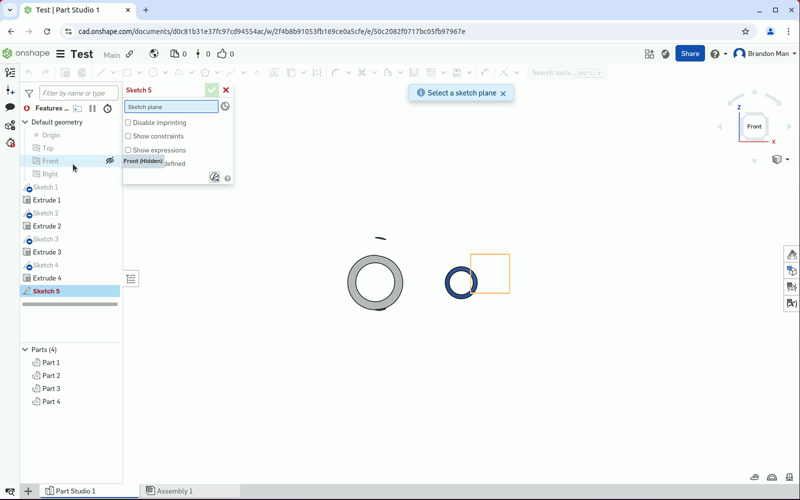
click(73, 163)
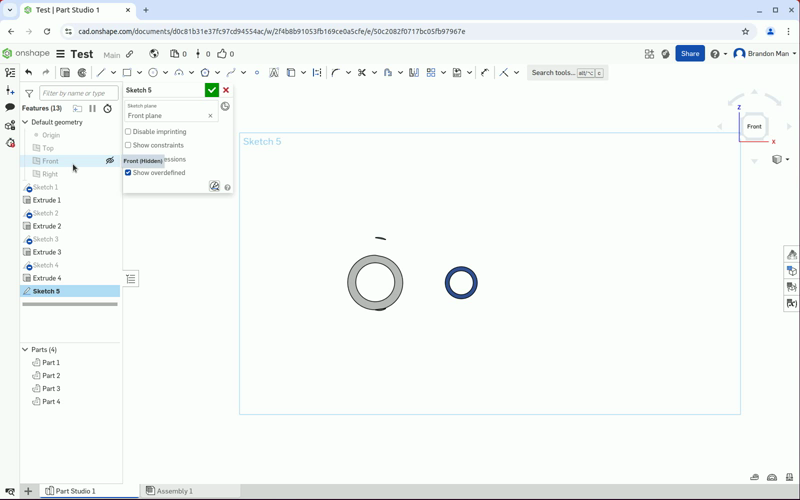
mouse_move(73, 352)
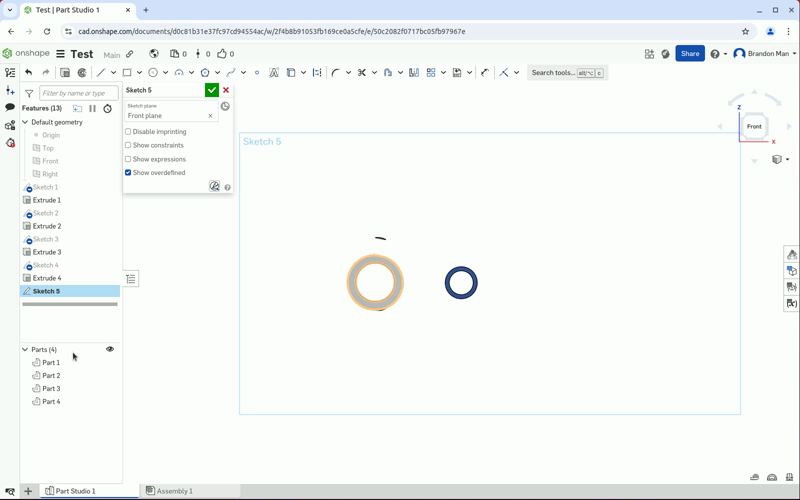
key(y)
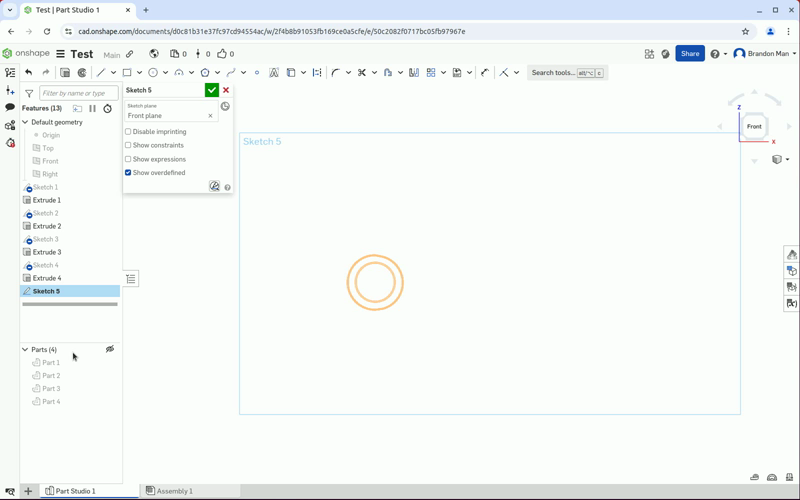
key(l)
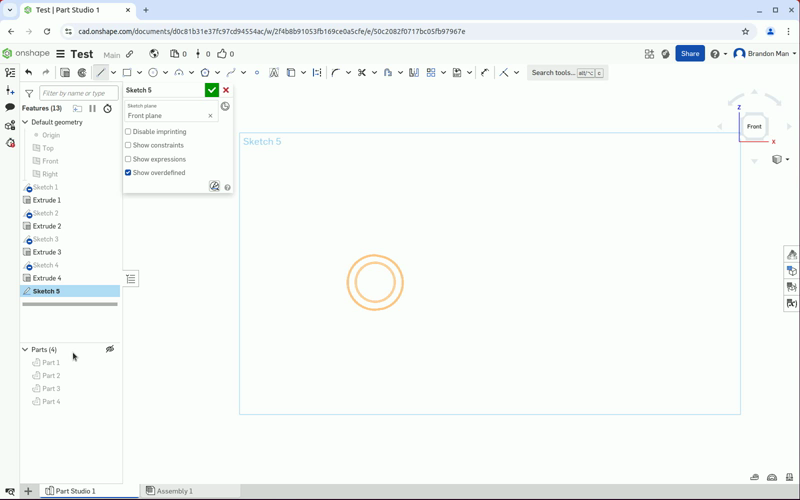
key_down(shift)
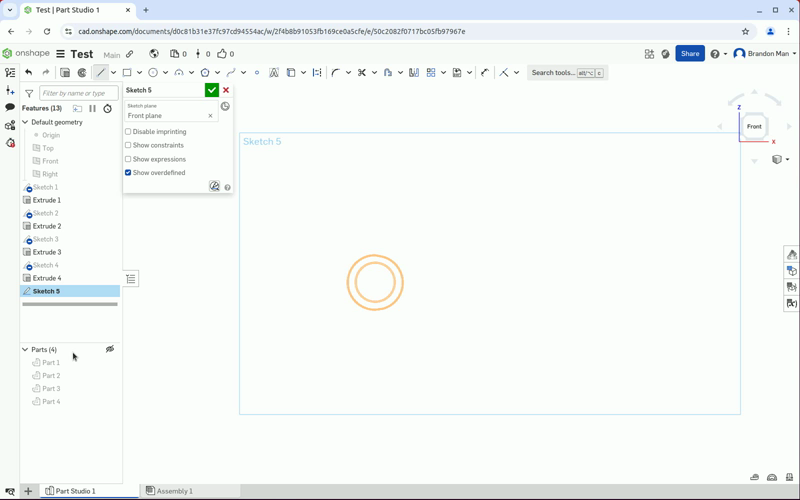
mouse_move(375, 255)
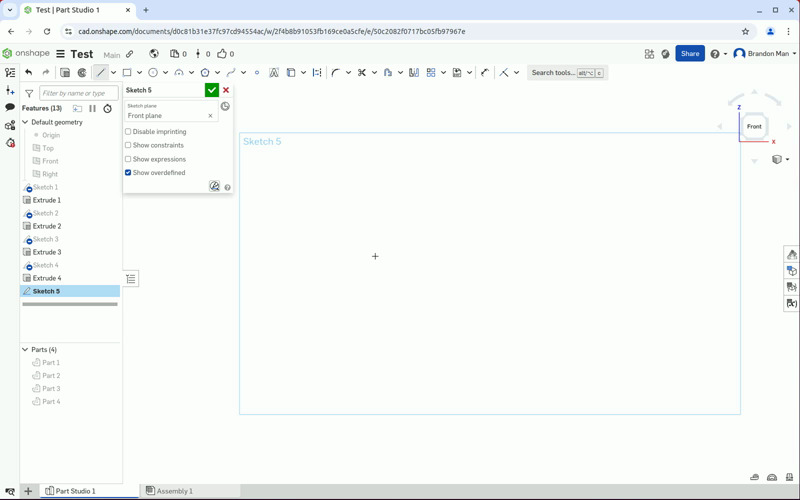
click(375, 255)
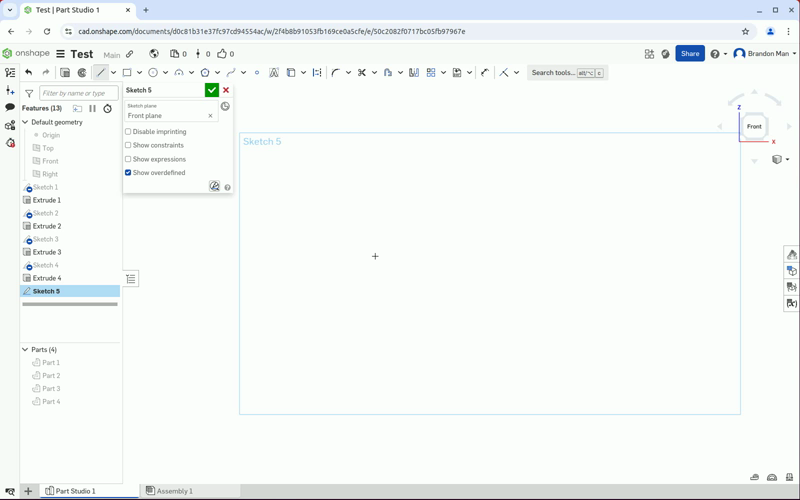
key_up(shift)
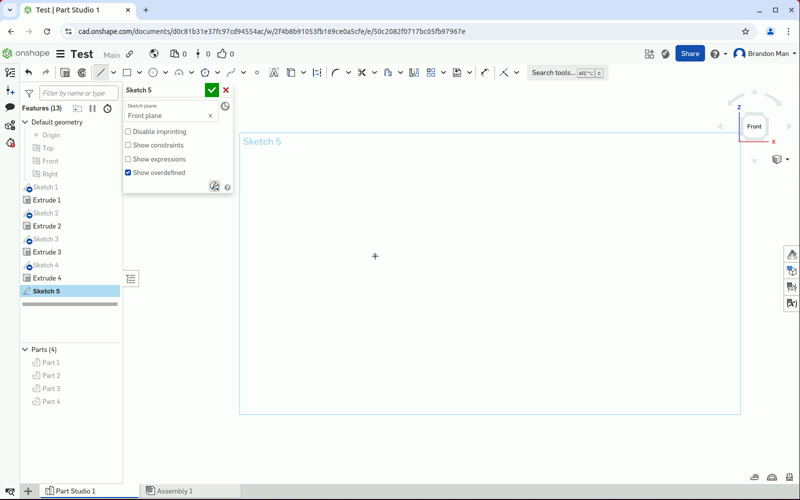
key_down(shift)
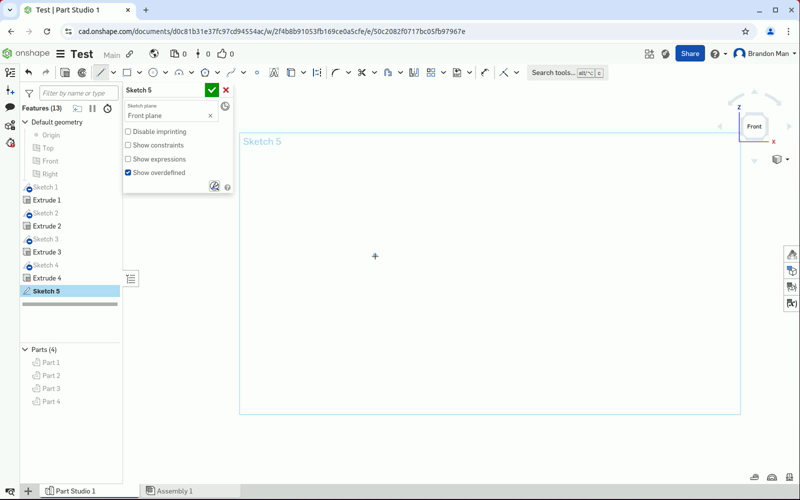
mouse_move(405, 255)
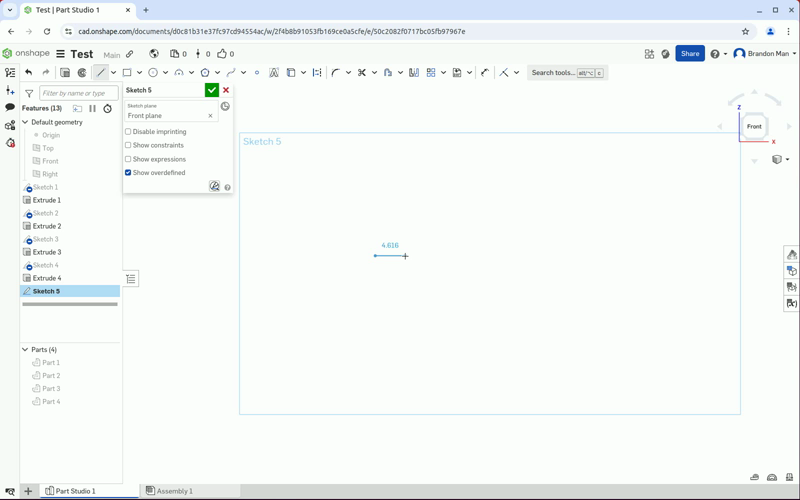
mouse_move(383, 257)
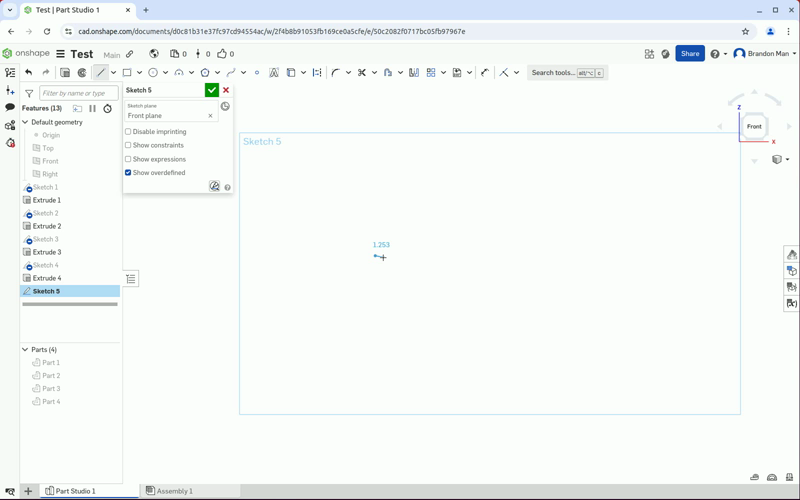
click(383, 257)
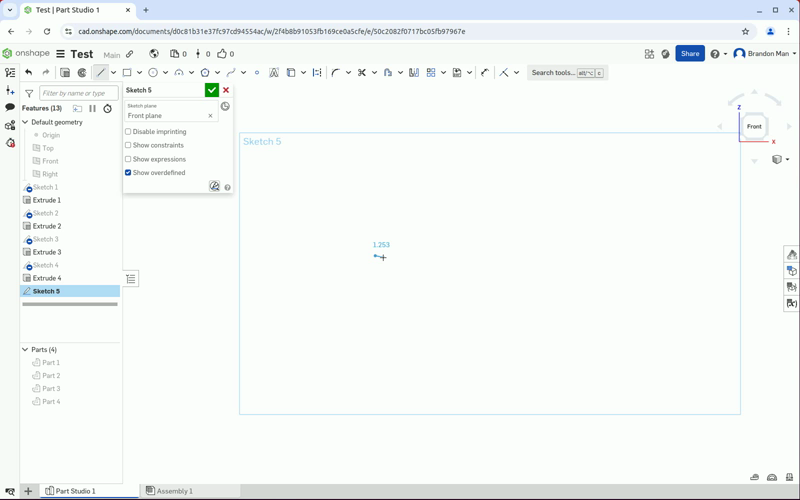
key_up(shift)
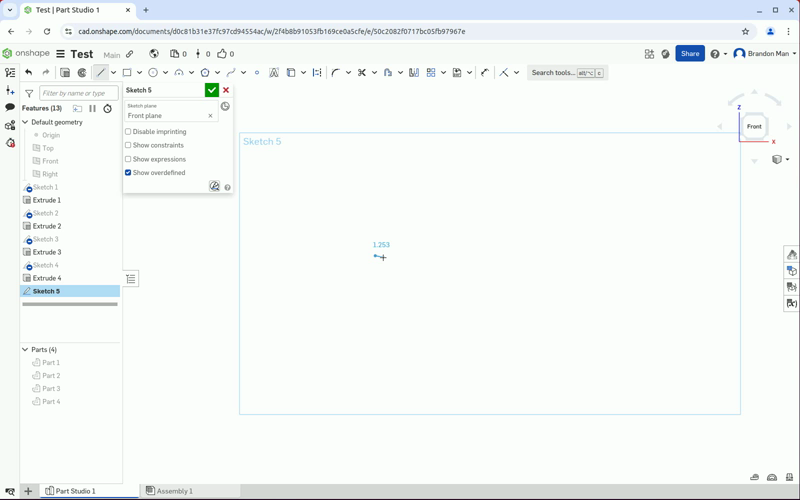
key(esc)
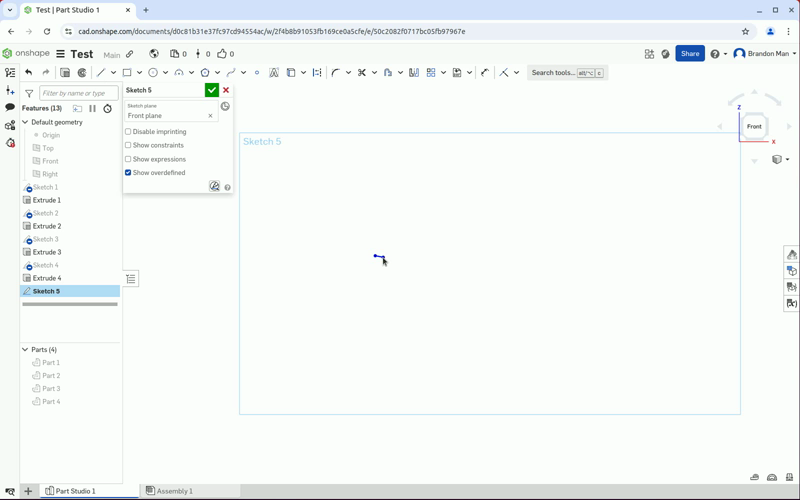
key(a)
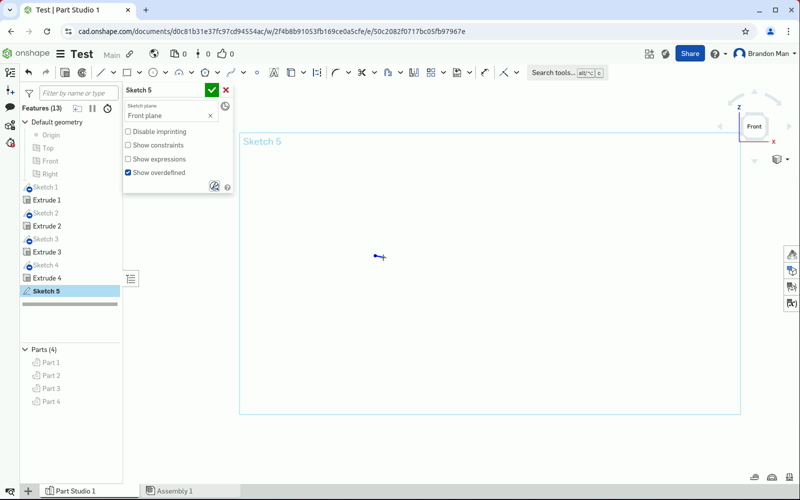
mouse_move(383, 257)
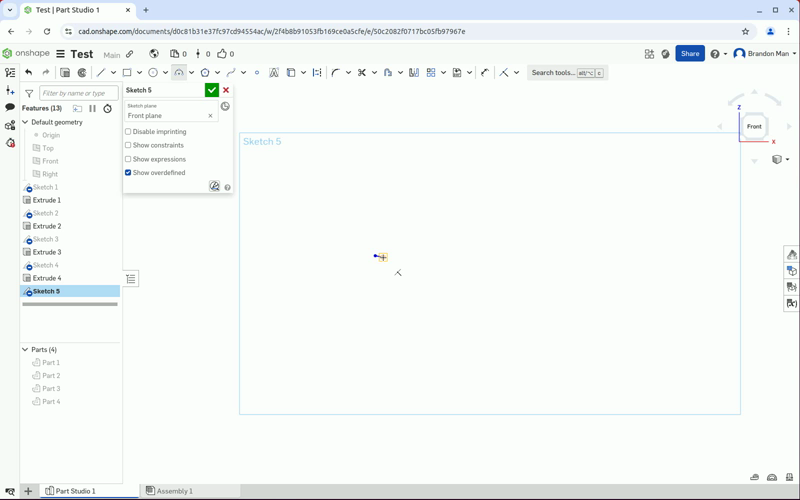
click(383, 257)
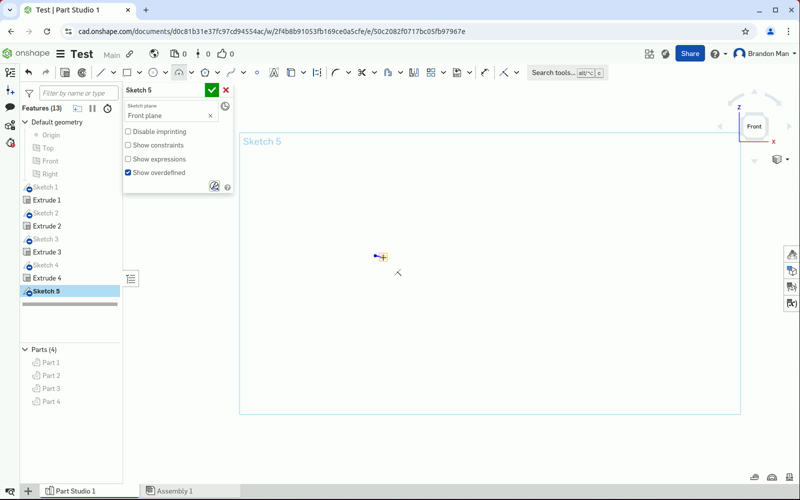
mouse_move(375, 255)
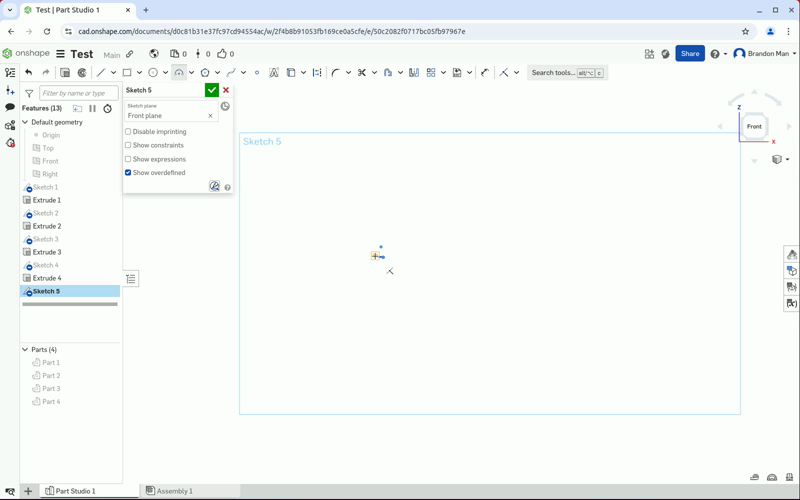
click(375, 255)
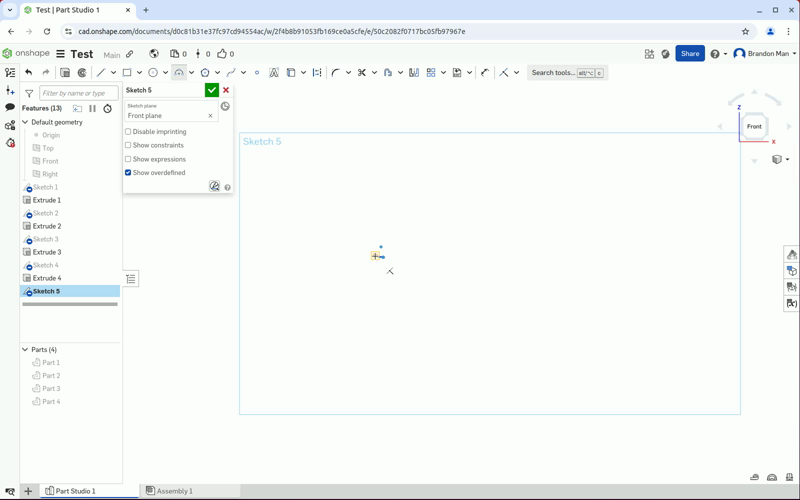
key_down(shift)
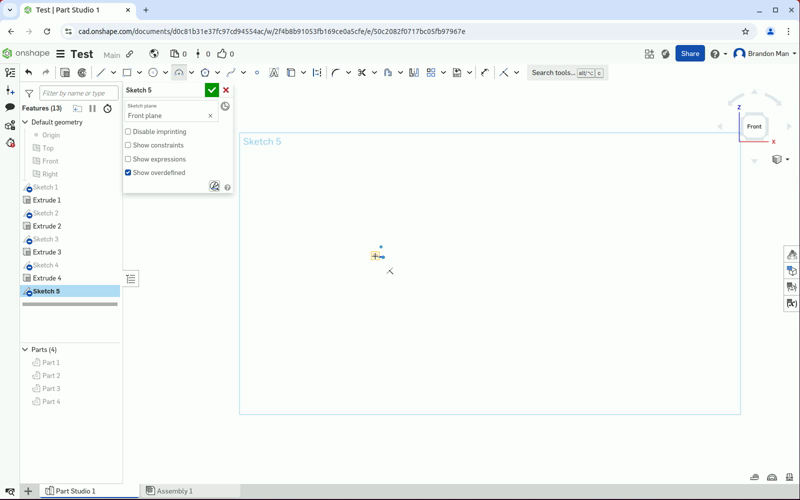
mouse_move(379, 255)
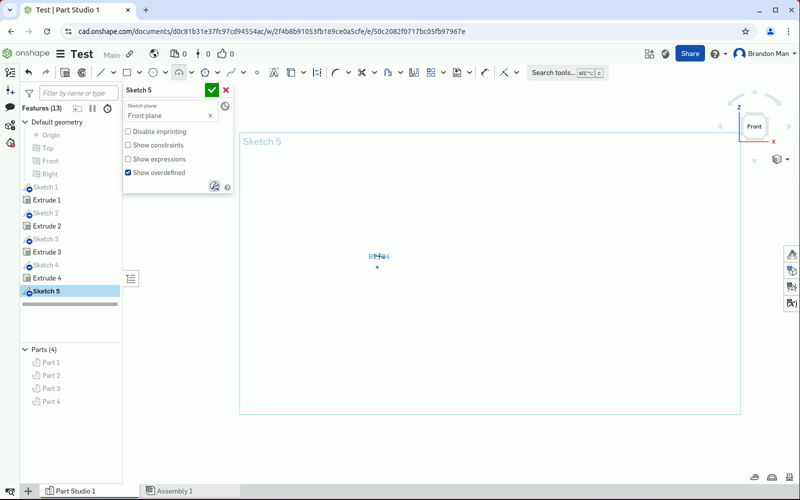
scroll(6)
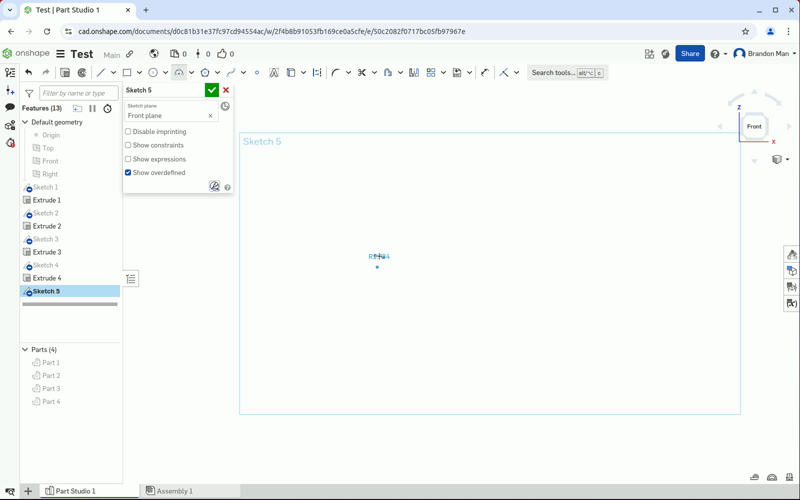
scroll(6)
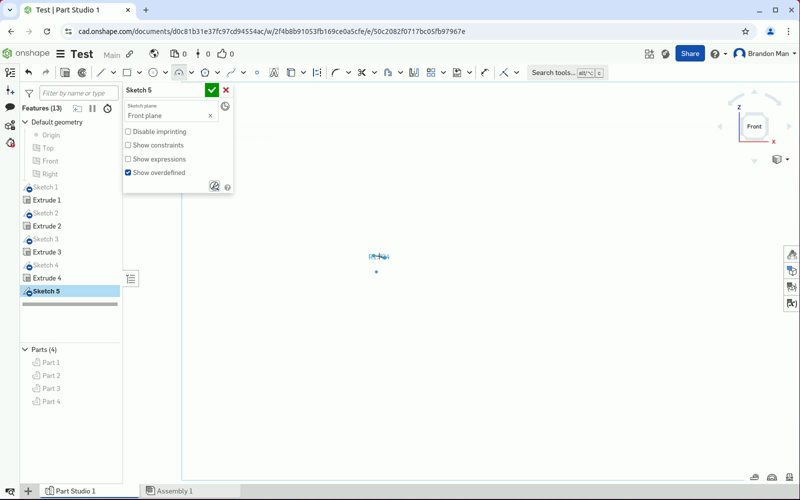
scroll(6)
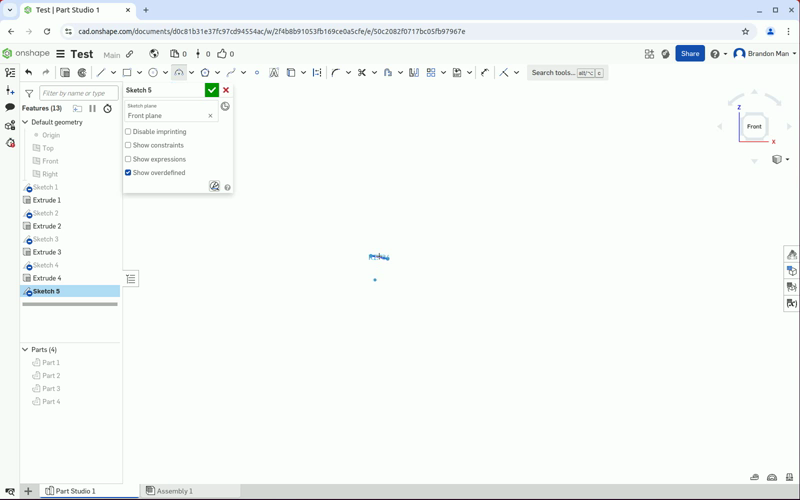
scroll(6)
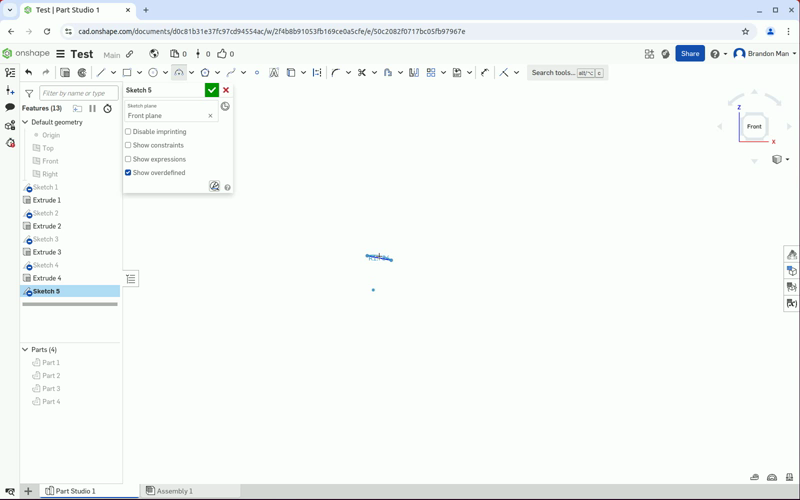
scroll(6)
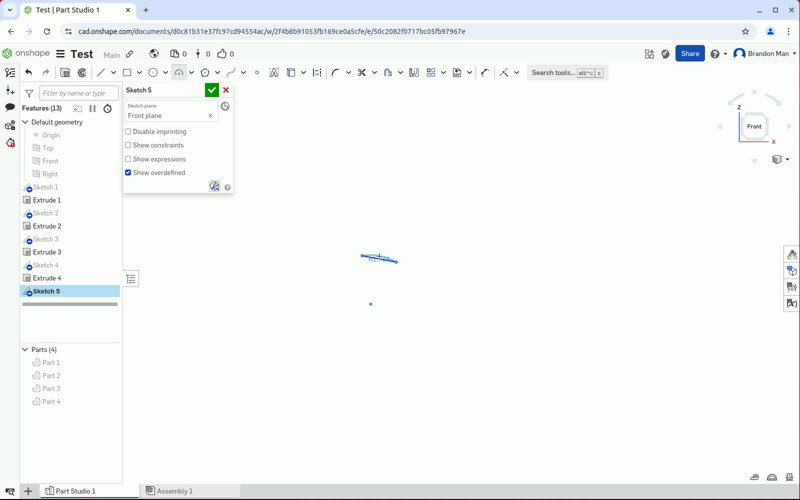
scroll(6)
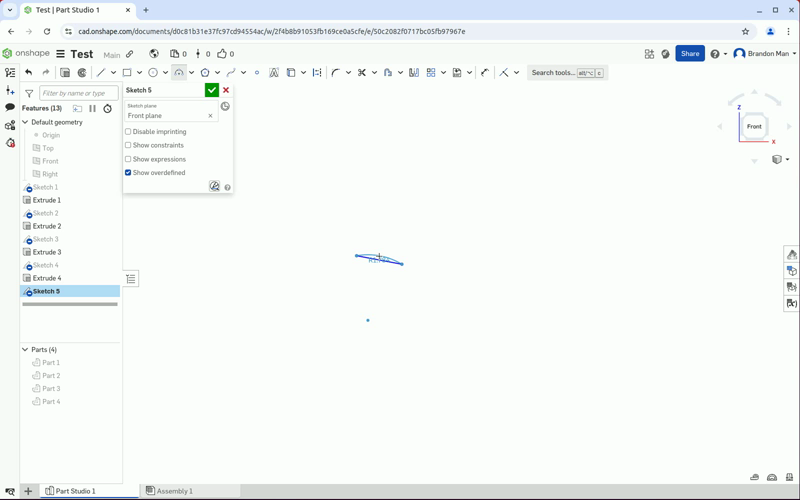
scroll(6)
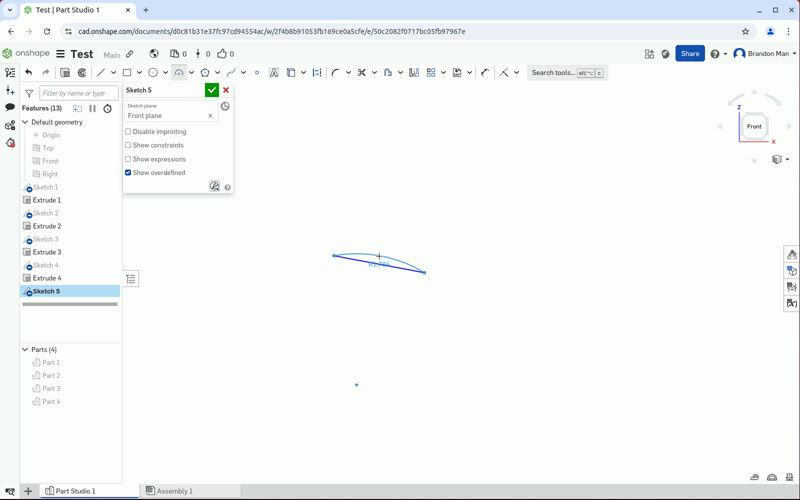
click(379, 255)
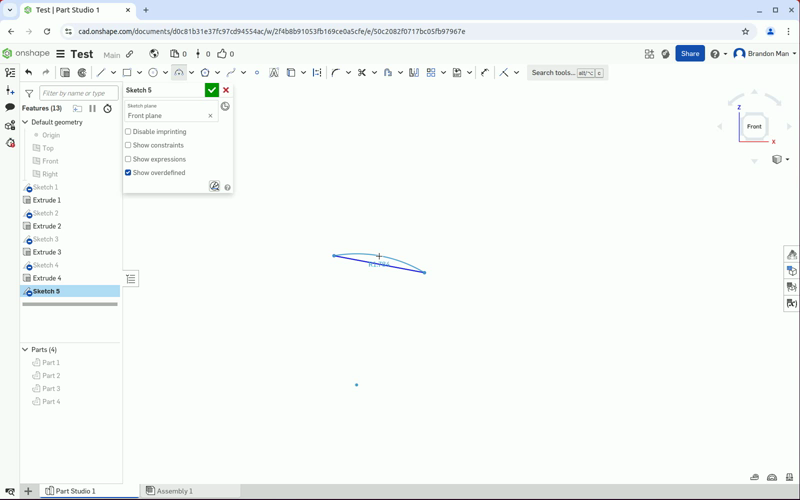
scroll(-6)
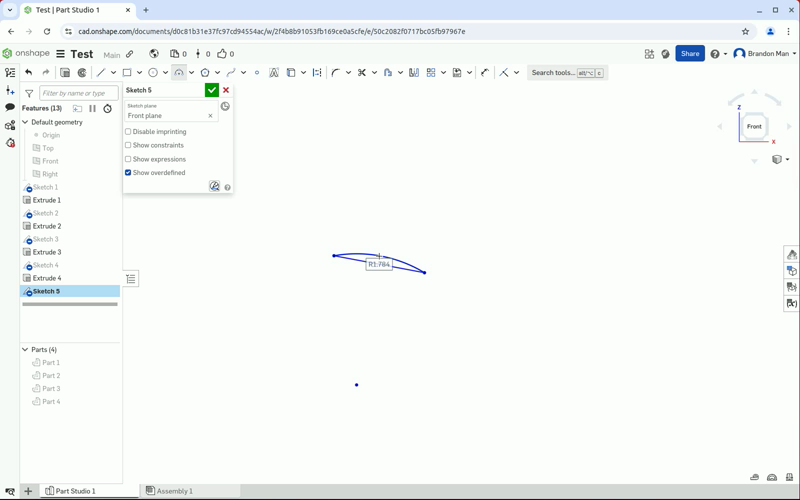
scroll(-6)
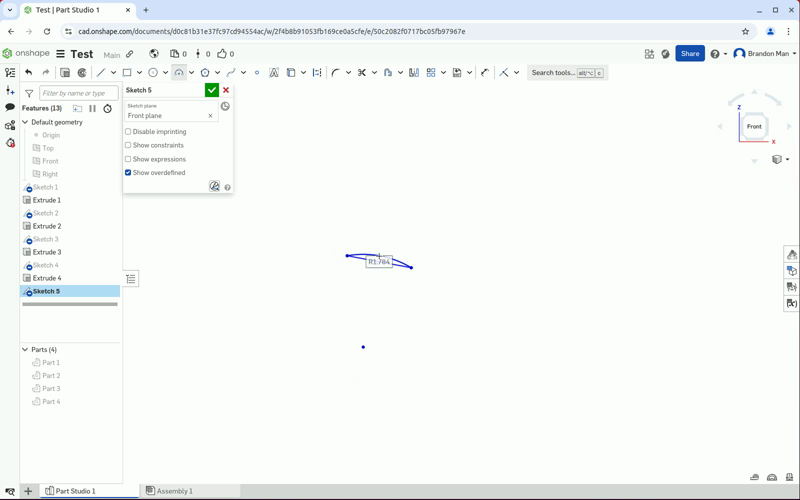
scroll(-6)
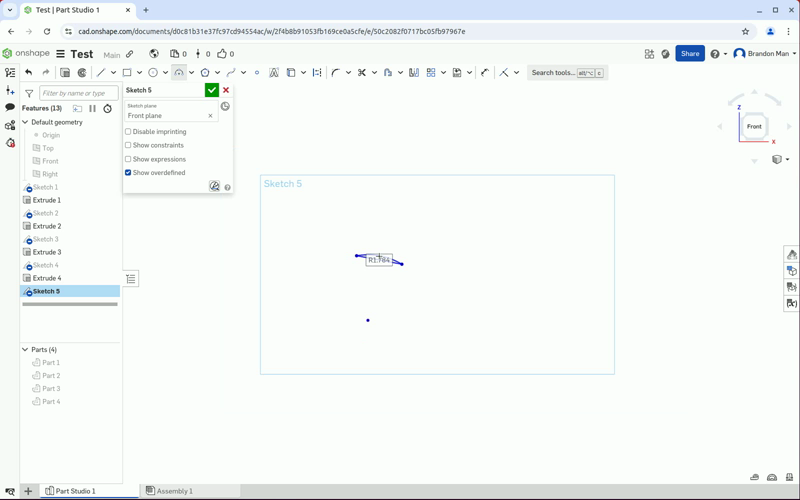
scroll(-6)
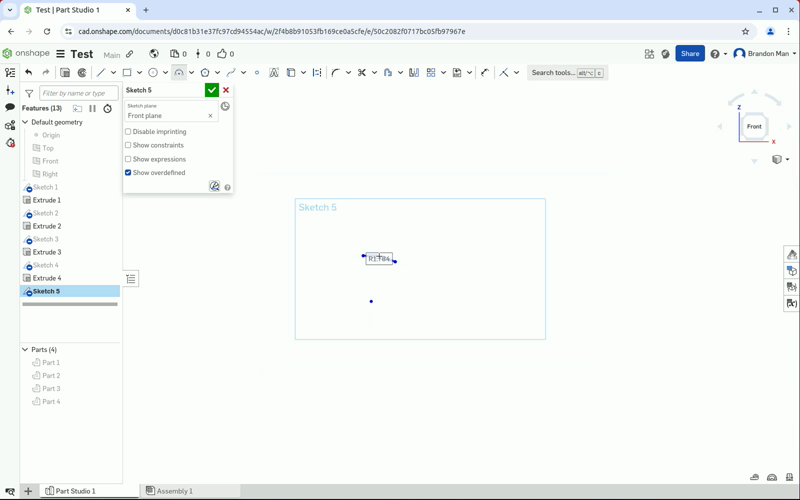
scroll(-6)
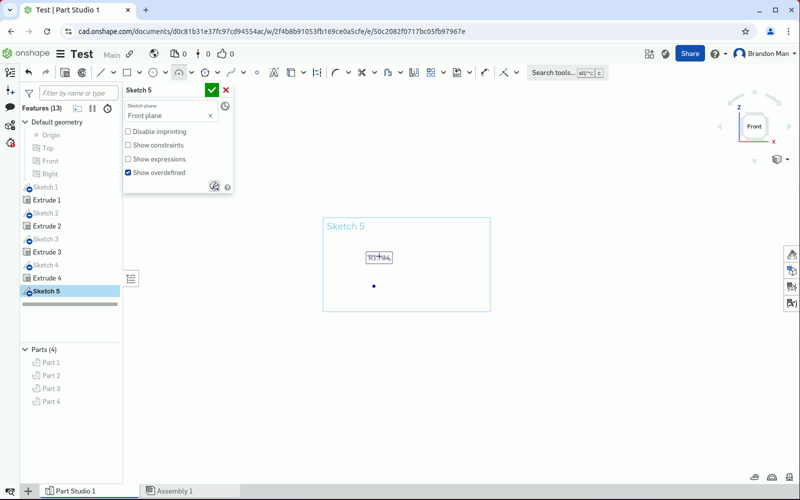
scroll(-6)
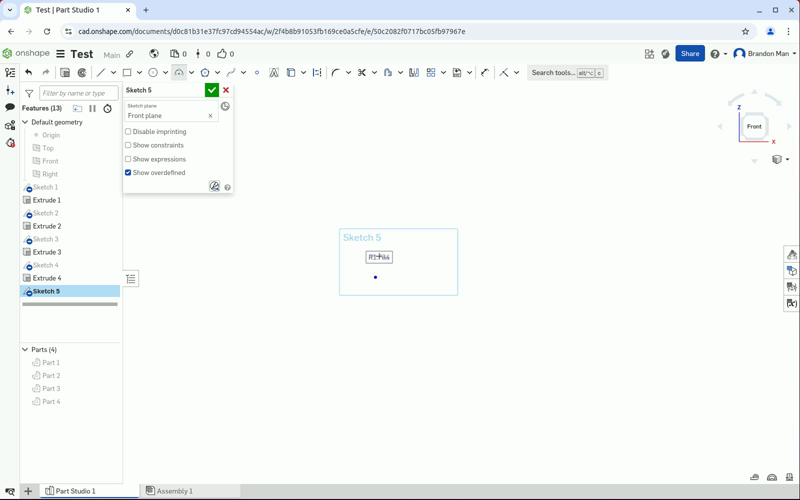
scroll(-6)
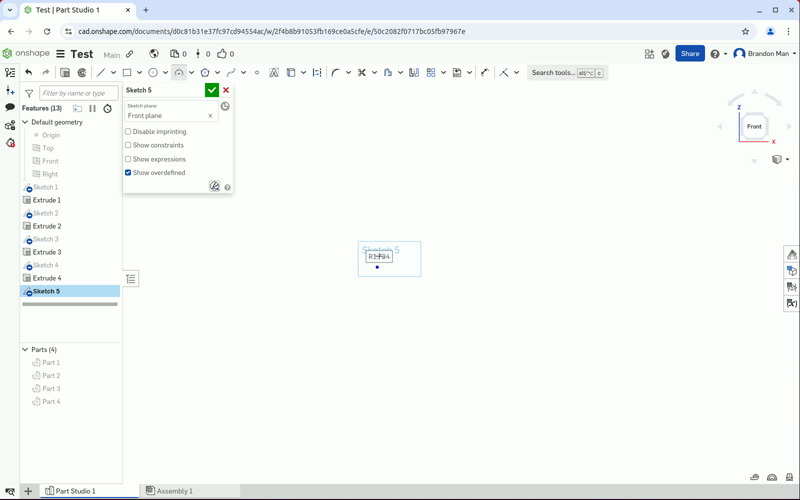
key_up(shift)
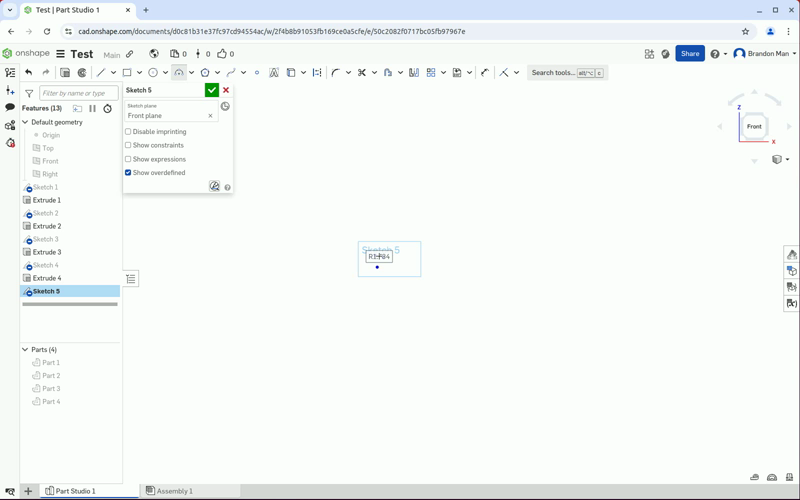
key(esc)
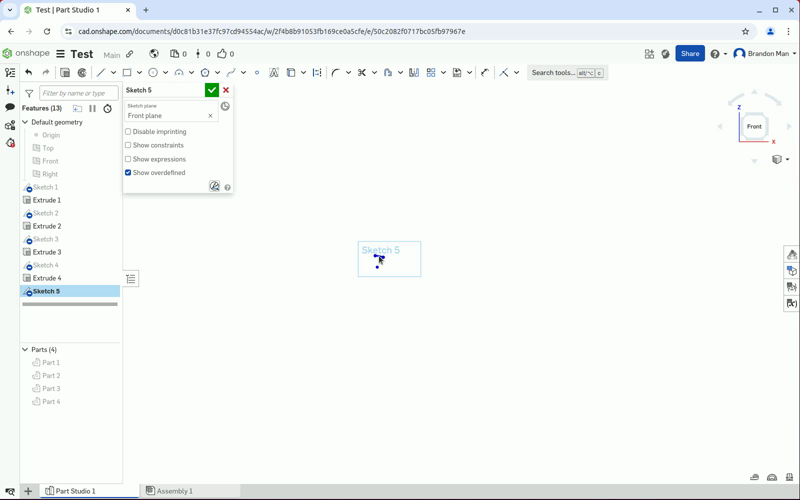
mouse_move(379, 256)
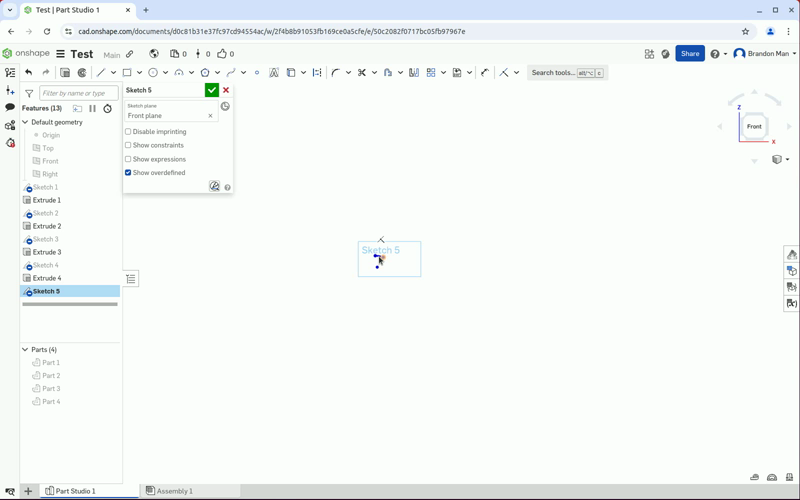
scroll(6)
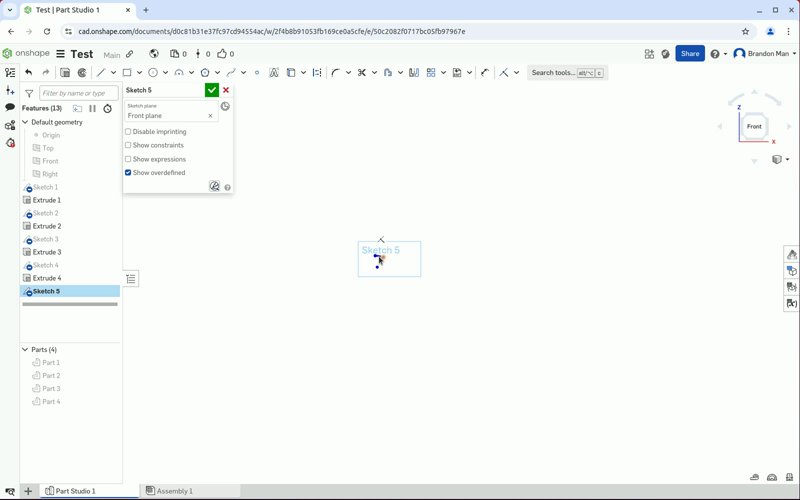
scroll(6)
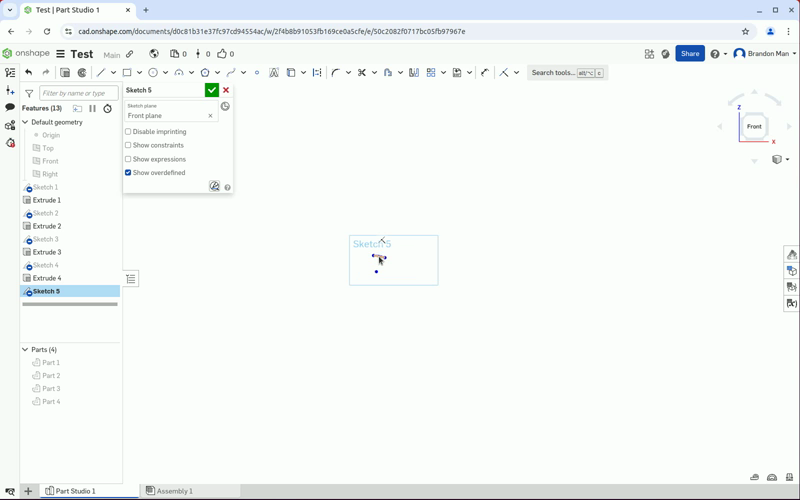
scroll(6)
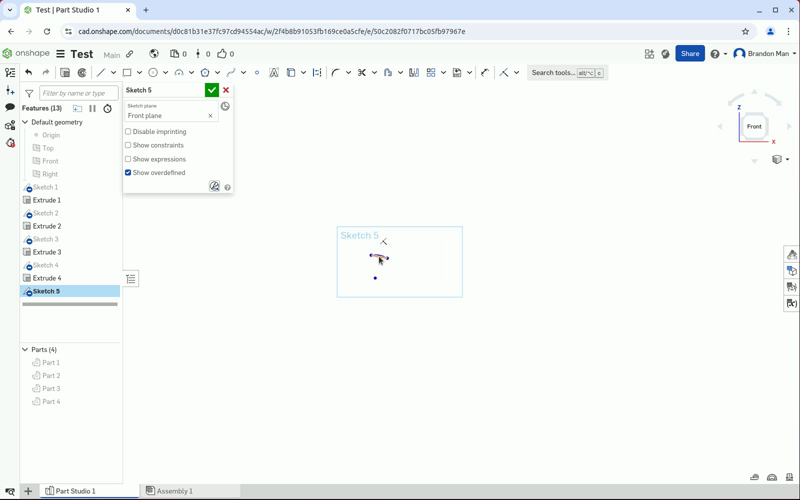
scroll(6)
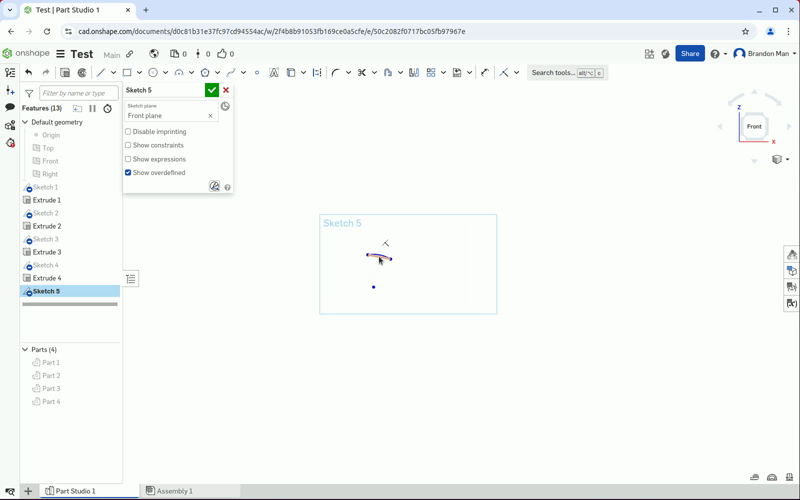
scroll(6)
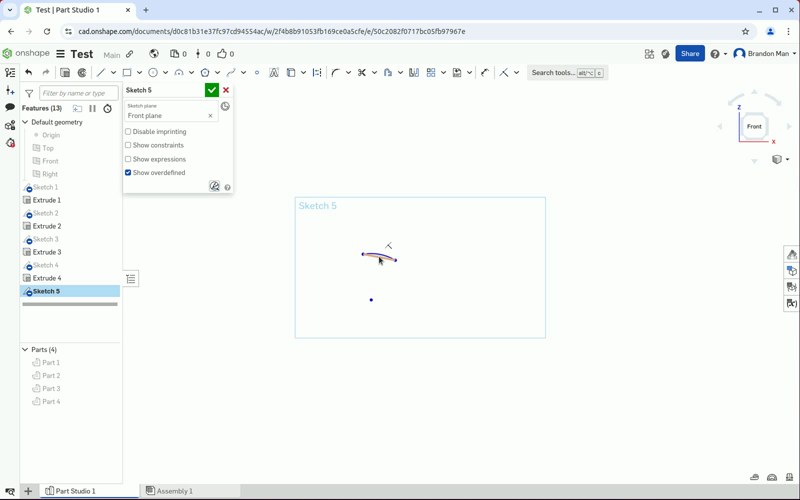
scroll(6)
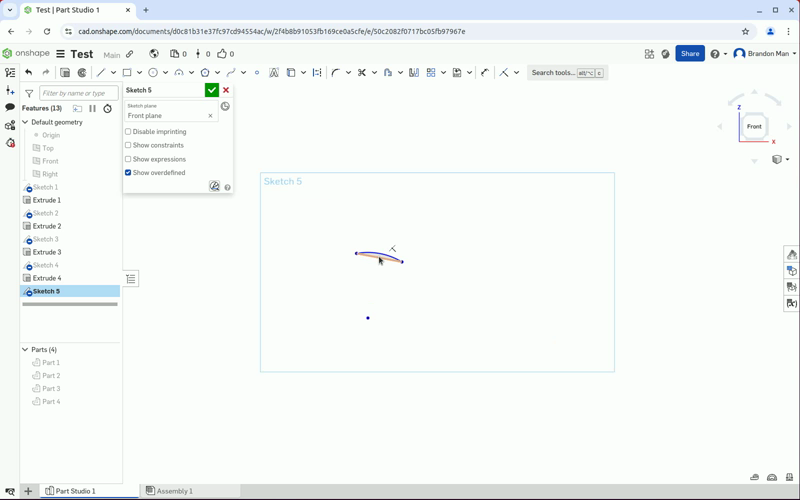
scroll(6)
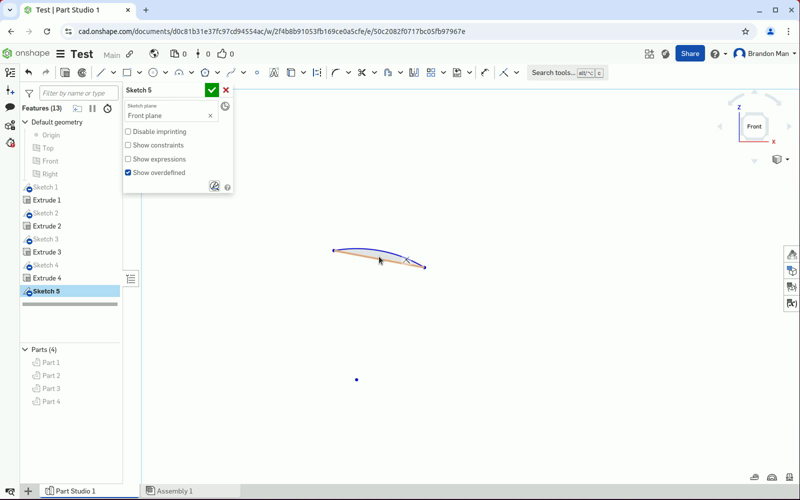
click(379, 256)
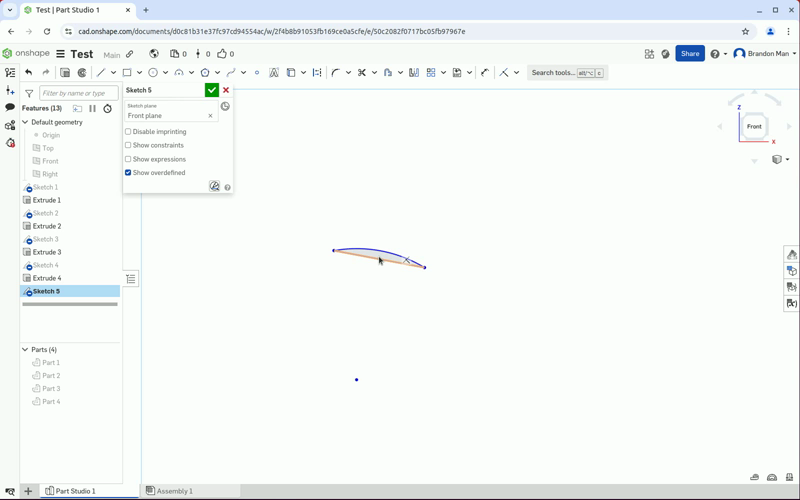
scroll(-6)
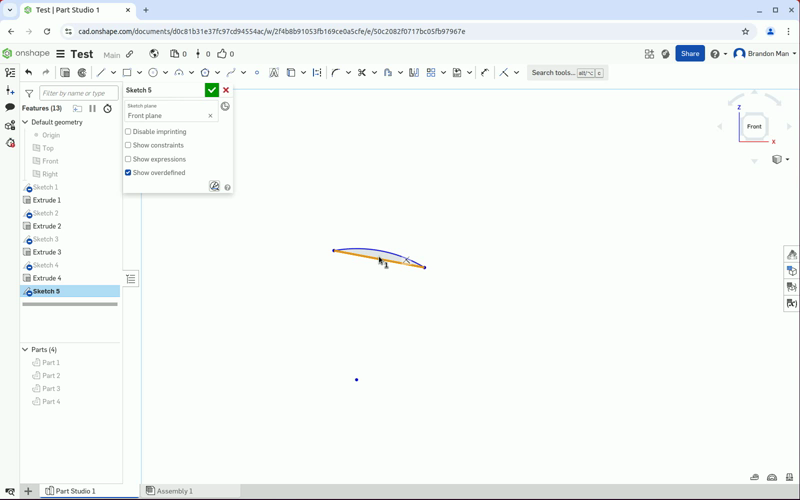
scroll(-6)
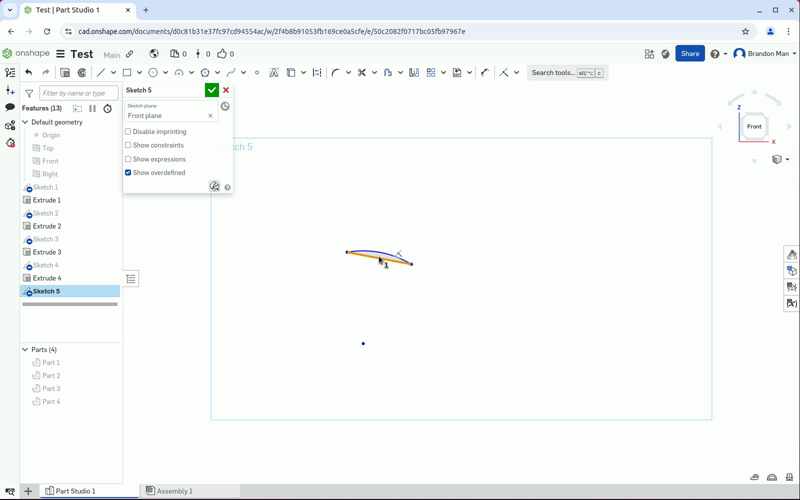
scroll(-6)
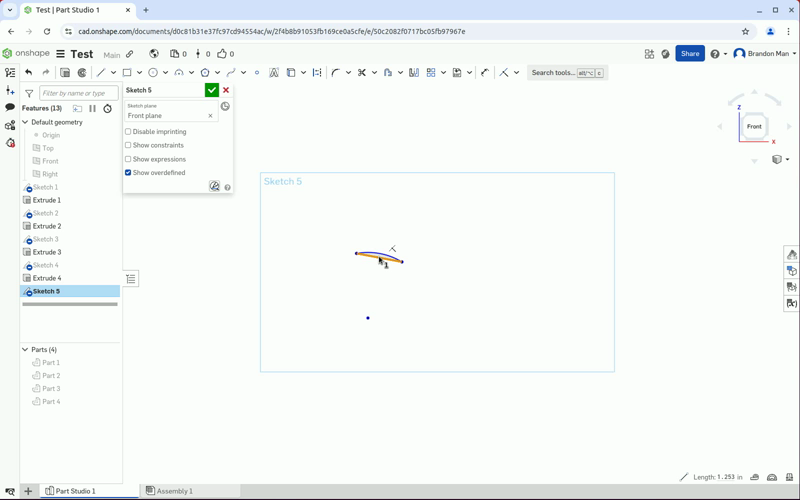
scroll(-6)
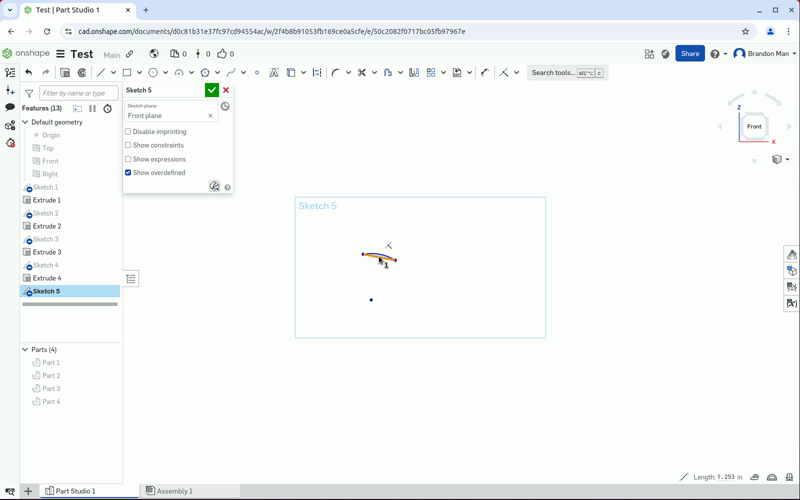
scroll(-6)
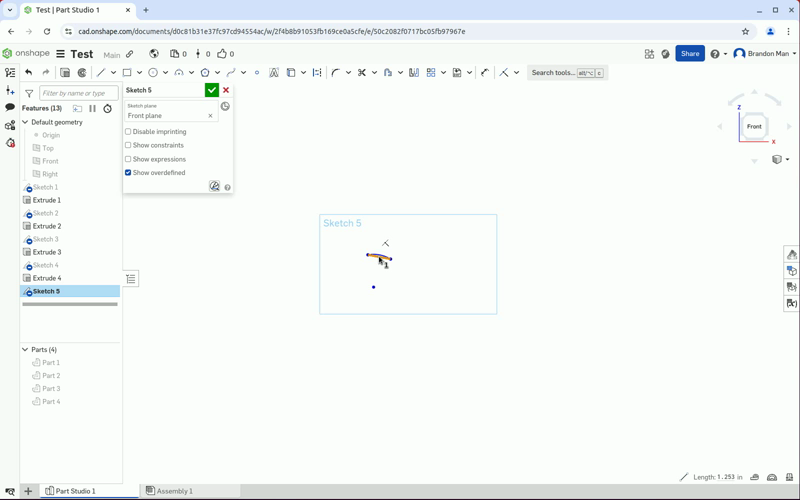
scroll(-6)
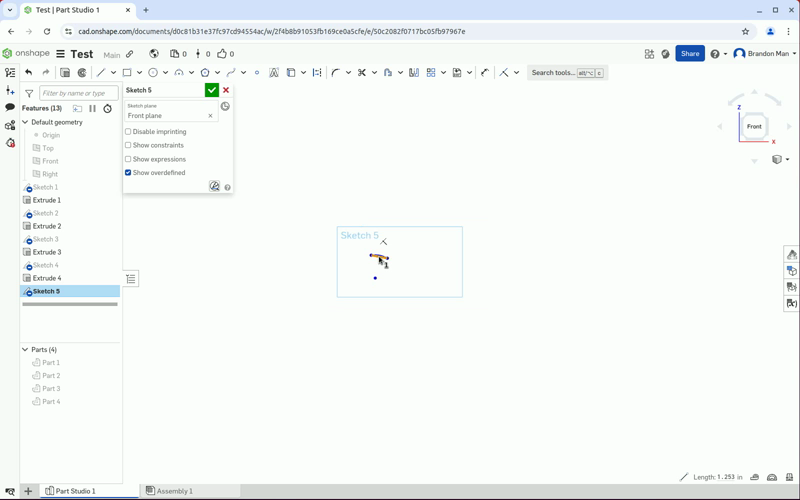
scroll(-6)
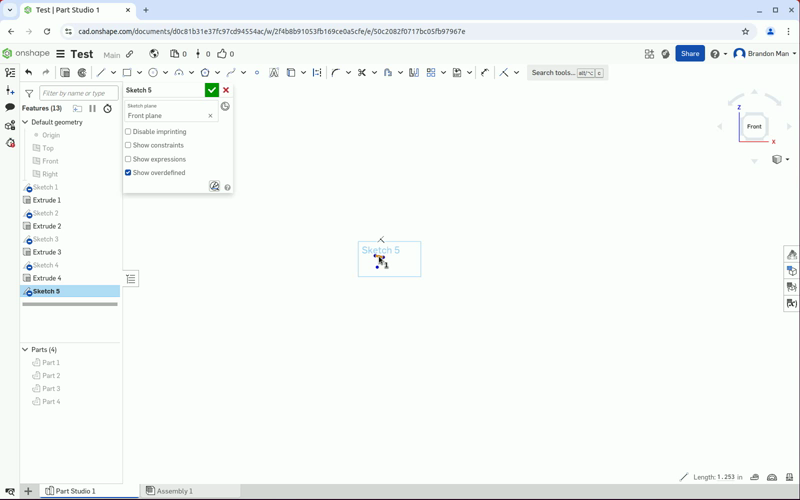
mouse_move(73, 352)
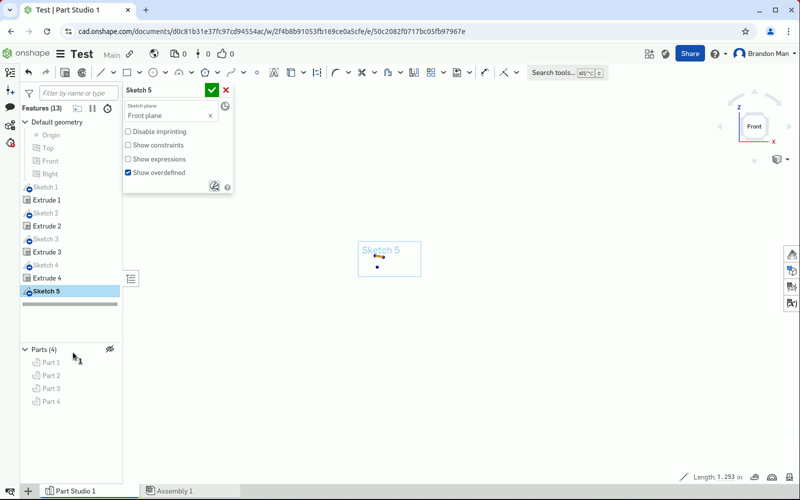
key(shift+y)
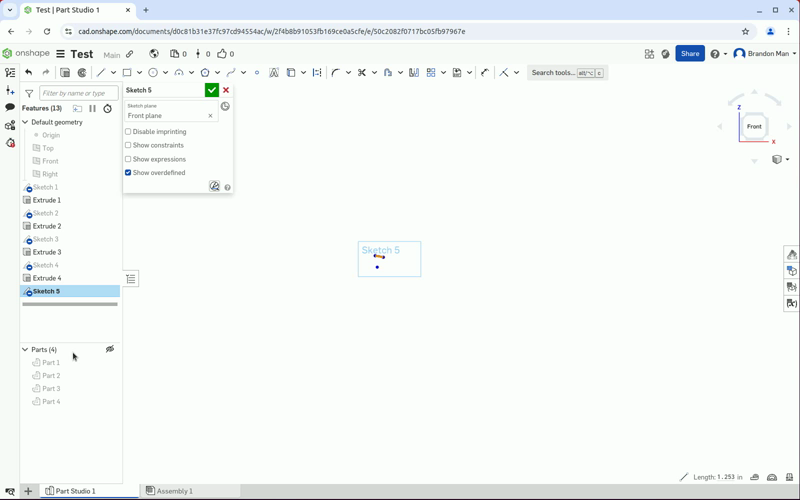
key(shift+e)
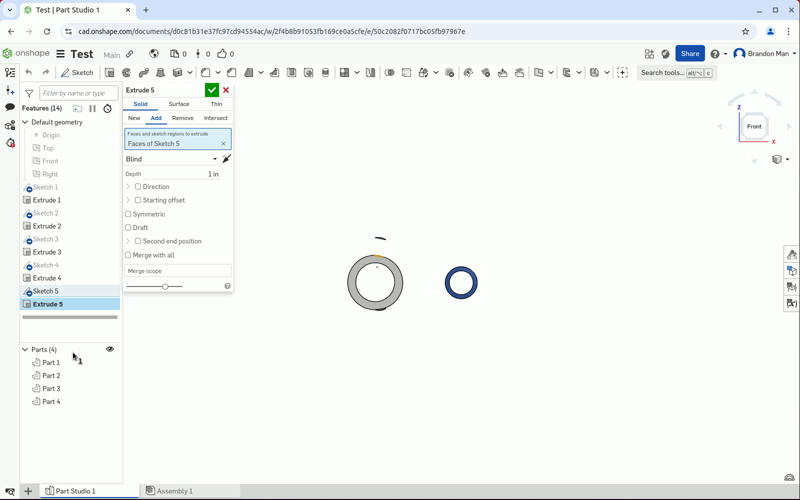
mouse_move(143, 106)
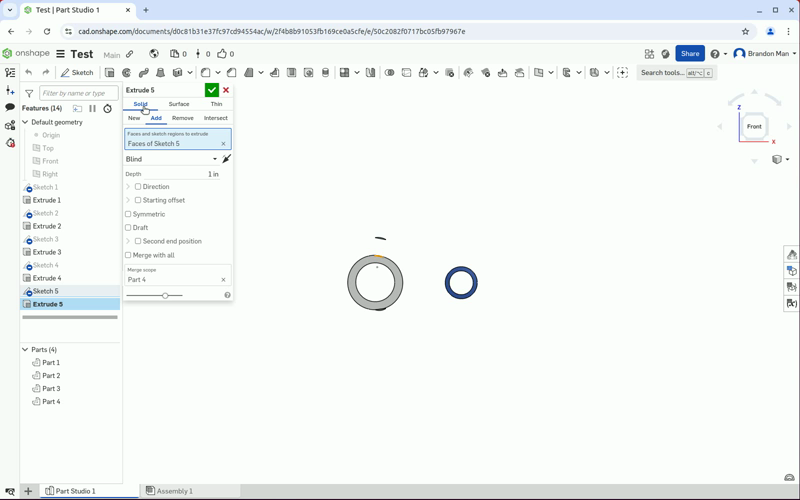
click(143, 106)
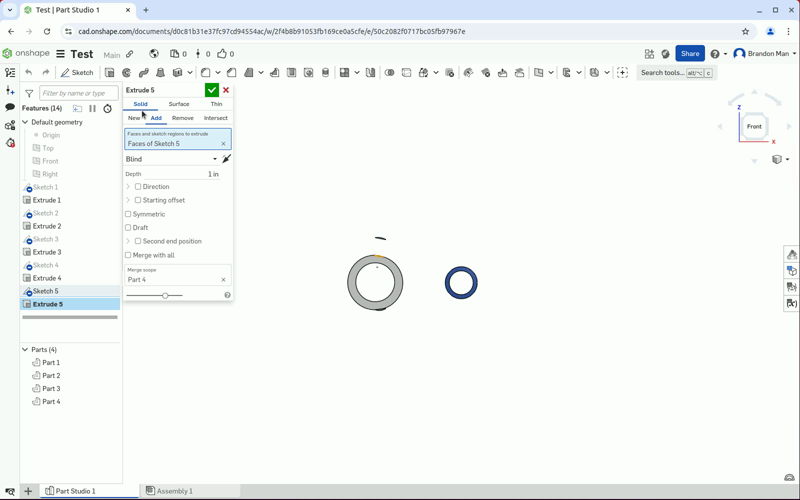
mouse_move(137, 120)
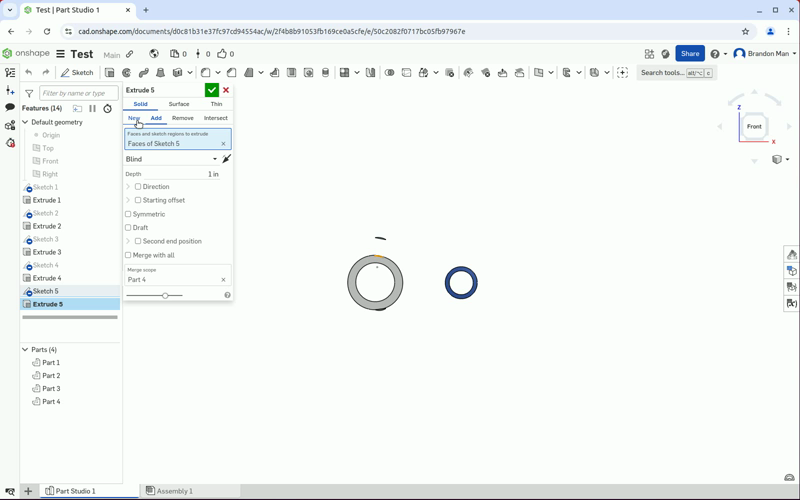
click(137, 120)
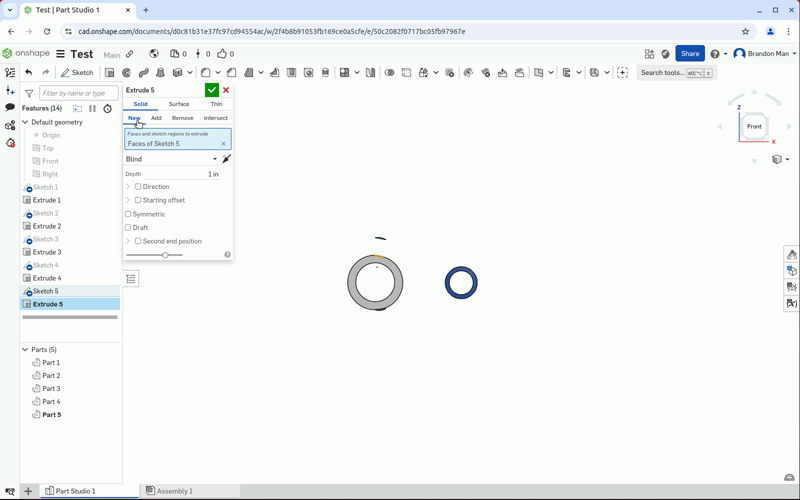
key(tab, 4)
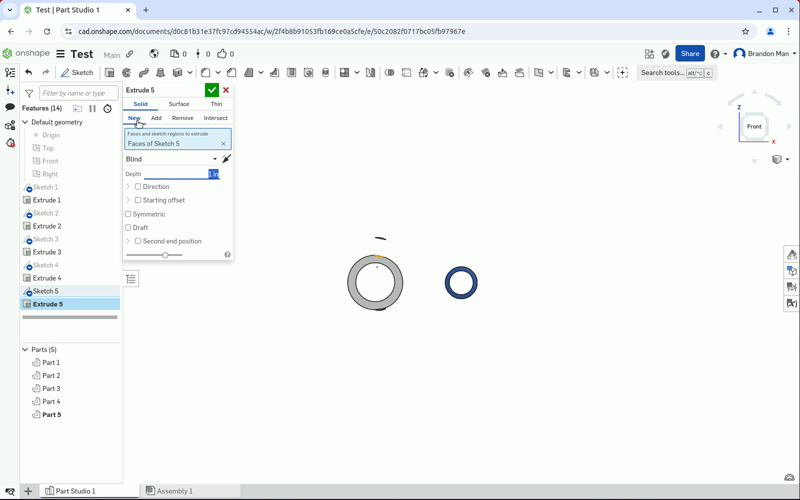
text(7.943)
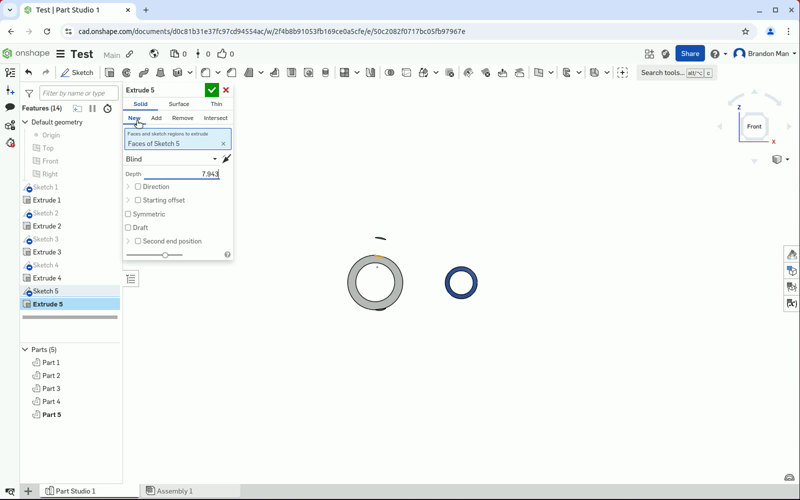
key(enter)
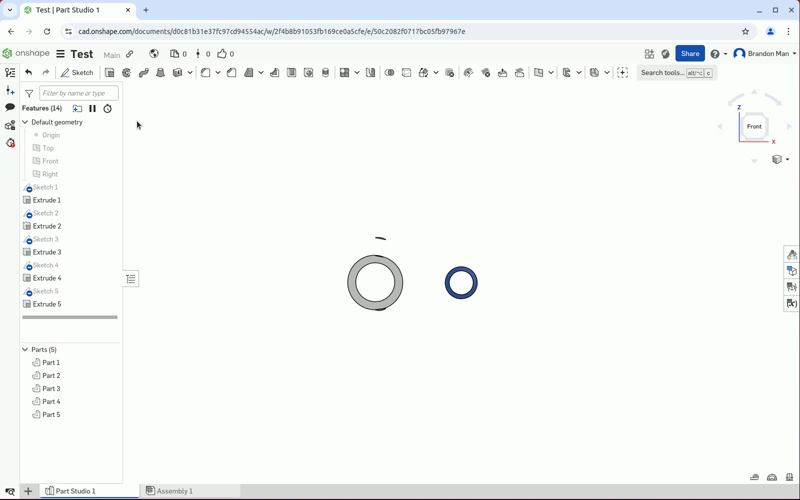
key(shift+h)
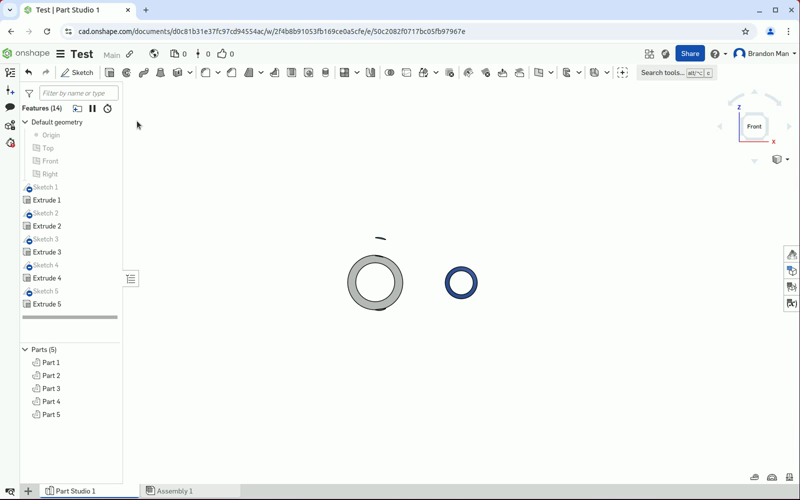
key(shift+h)
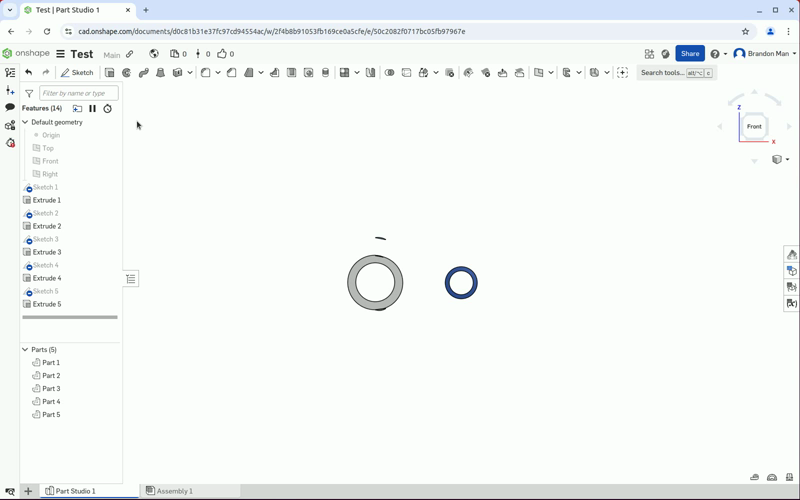
mouse_move(73, 189)
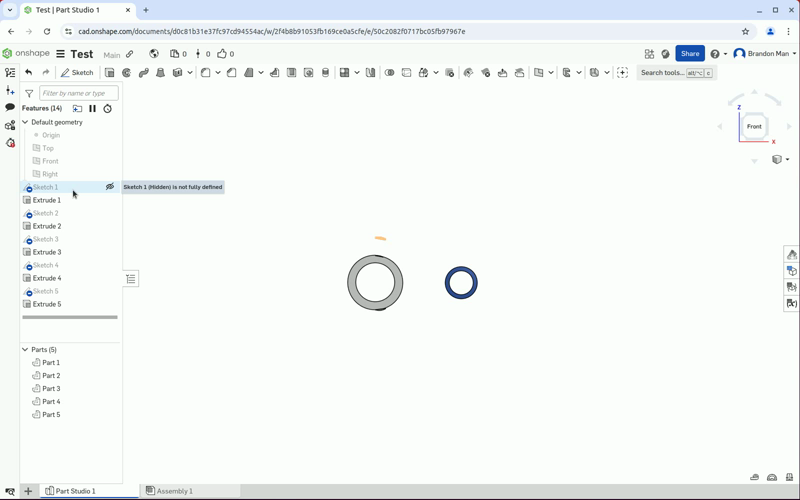
click(73, 189)
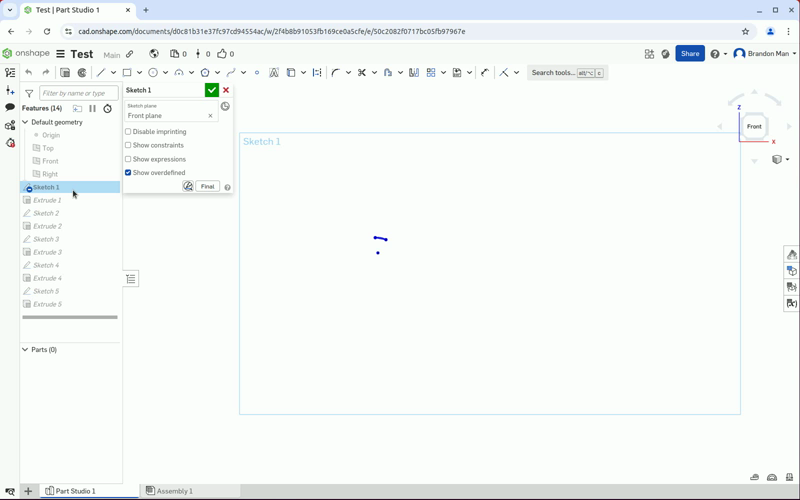
mouse_move(229, 92)
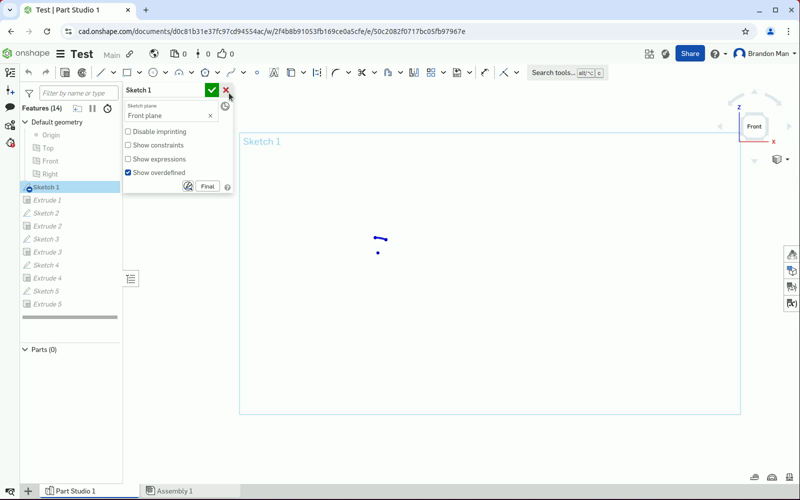
click(229, 92)
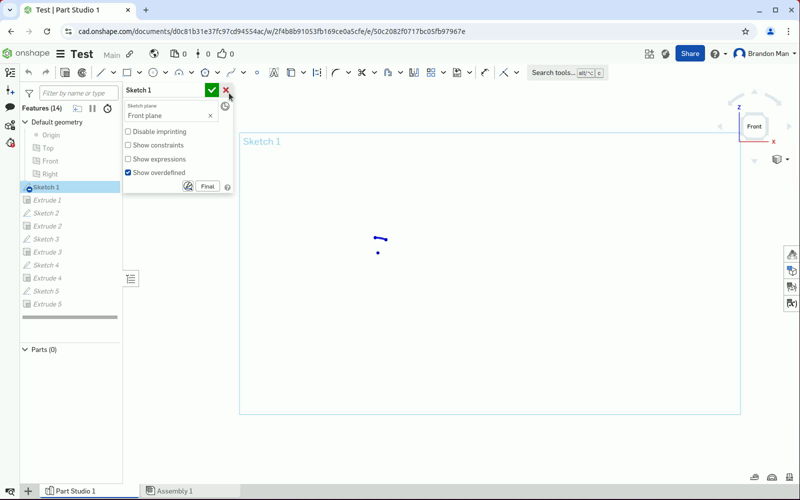
key(shift+s)
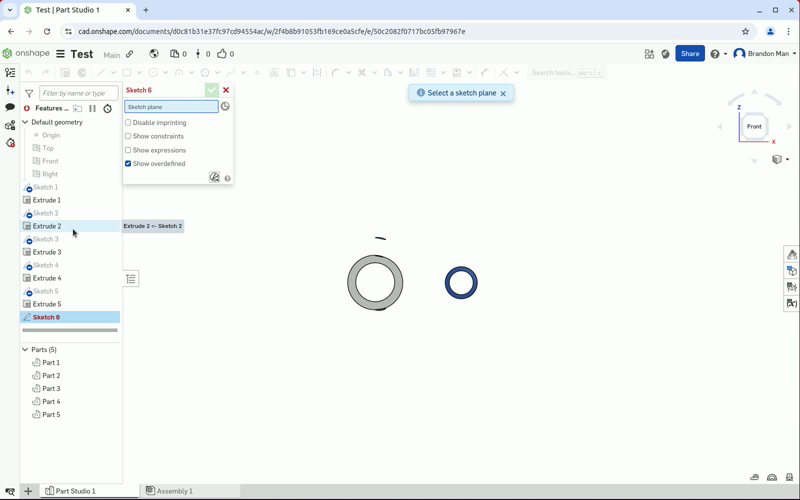
scroll(3)
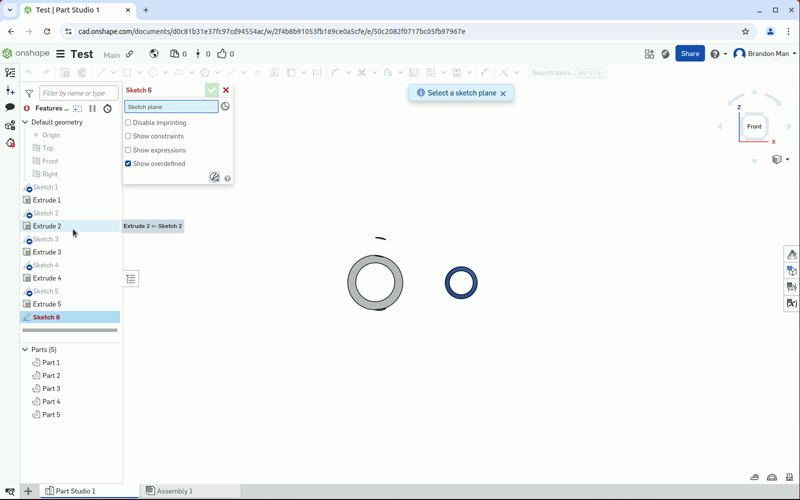
mouse_move(73, 163)
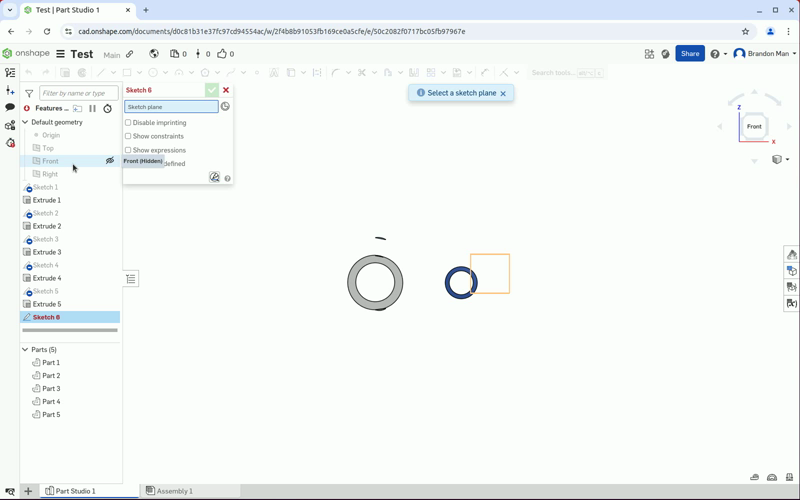
click(73, 163)
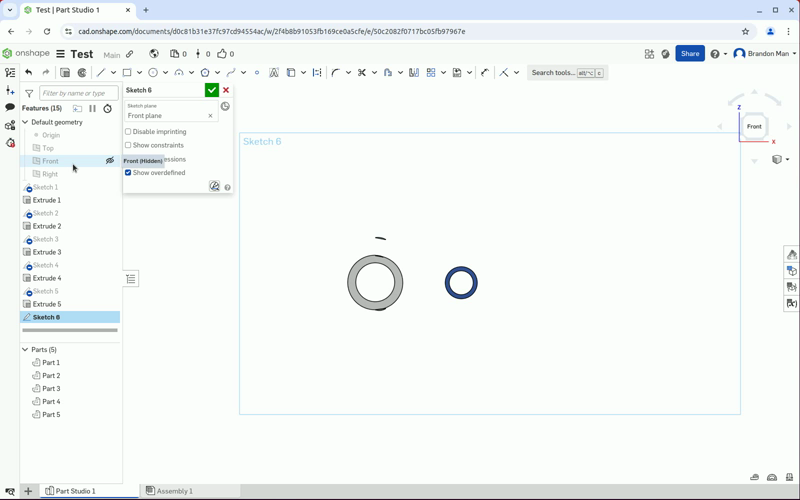
mouse_move(73, 352)
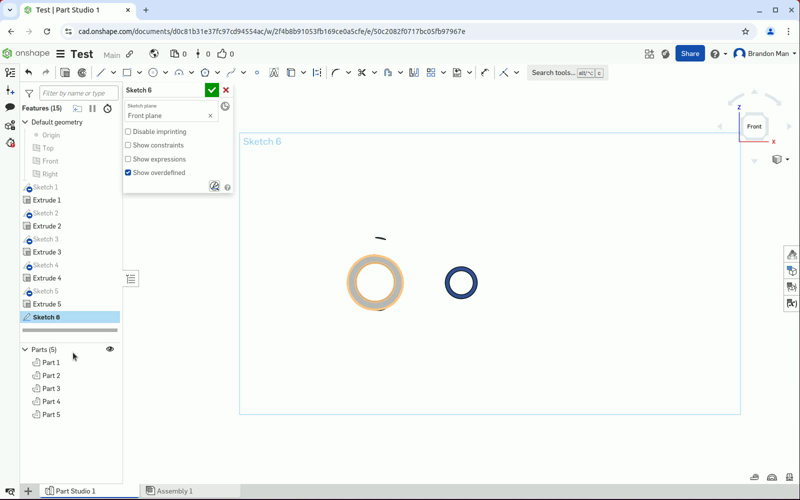
key(y)
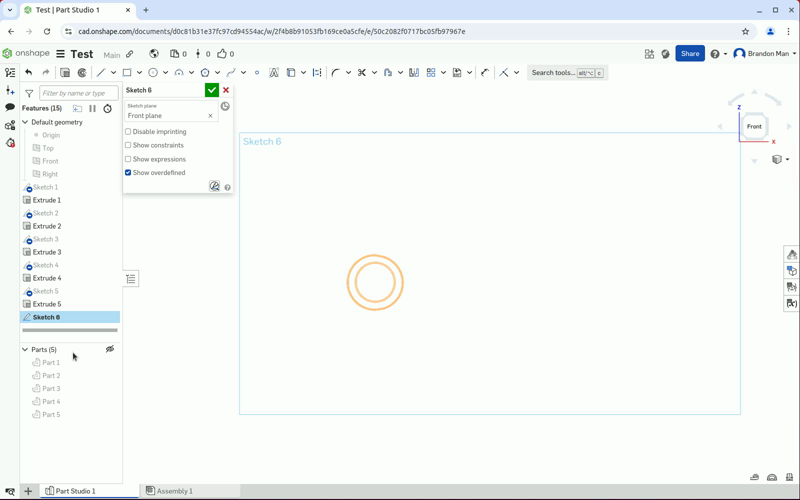
key(a)
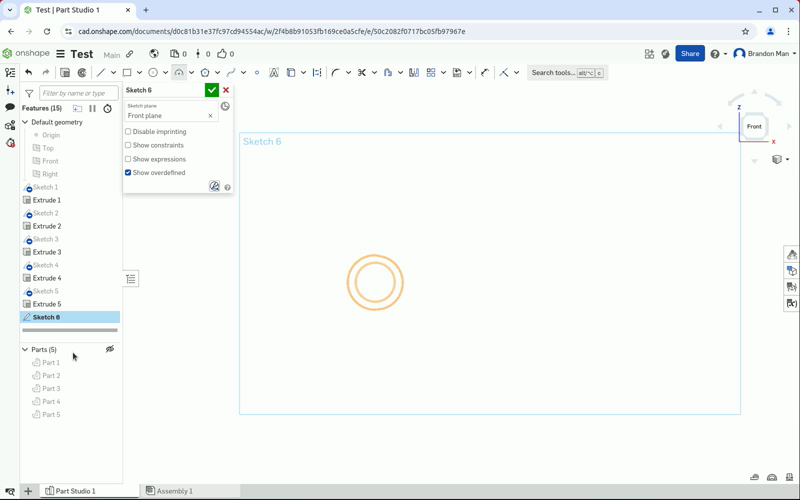
key_down(shift)
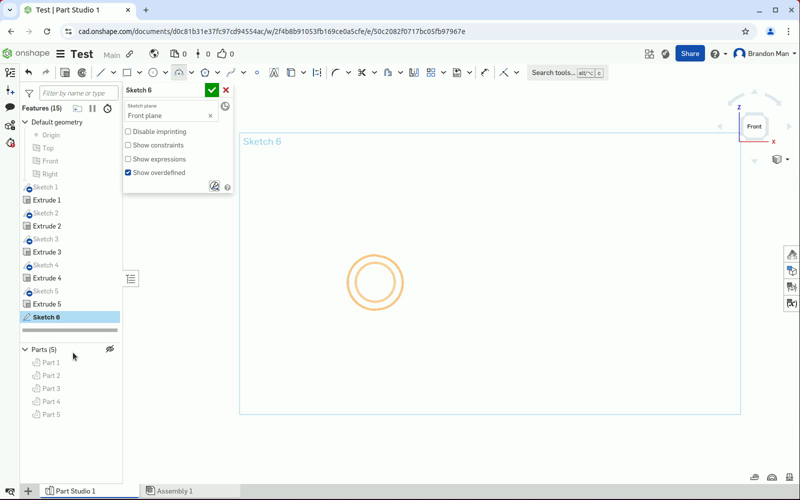
mouse_move(375, 309)
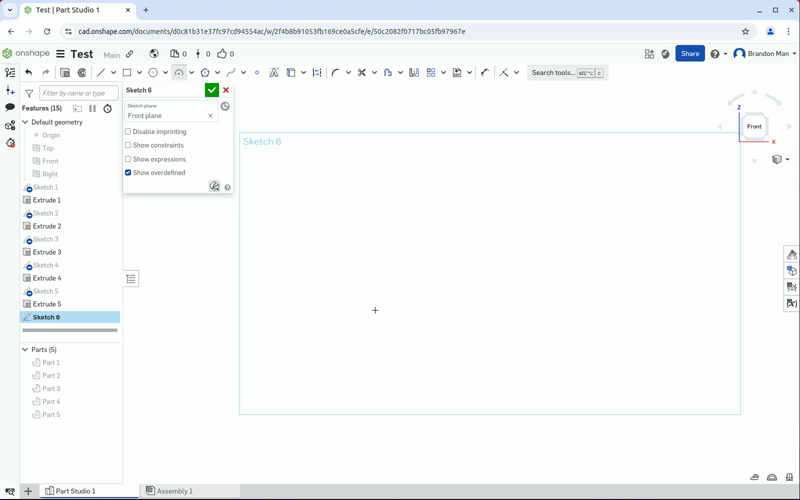
click(375, 309)
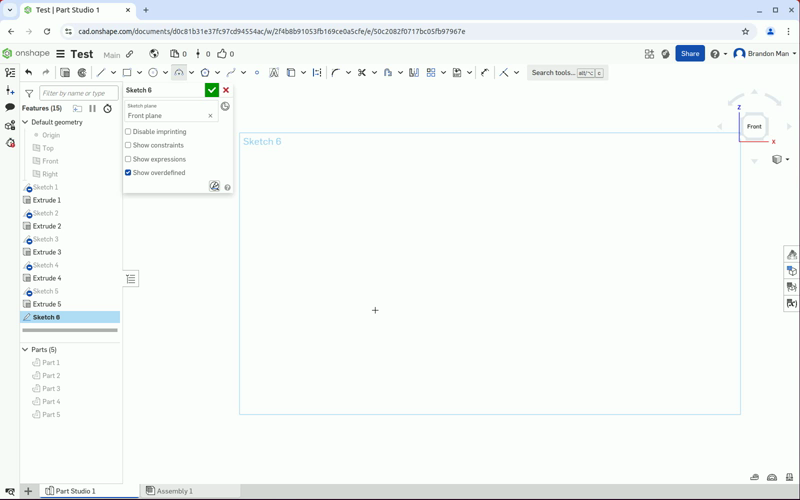
key_up(shift)
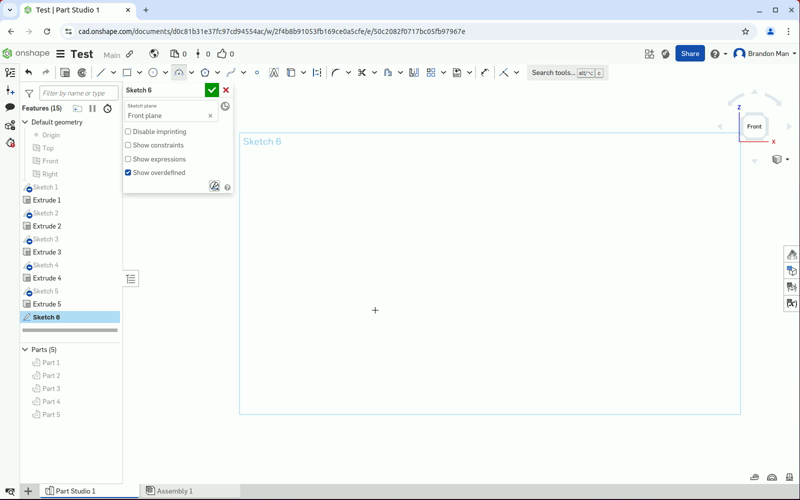
key_down(shift)
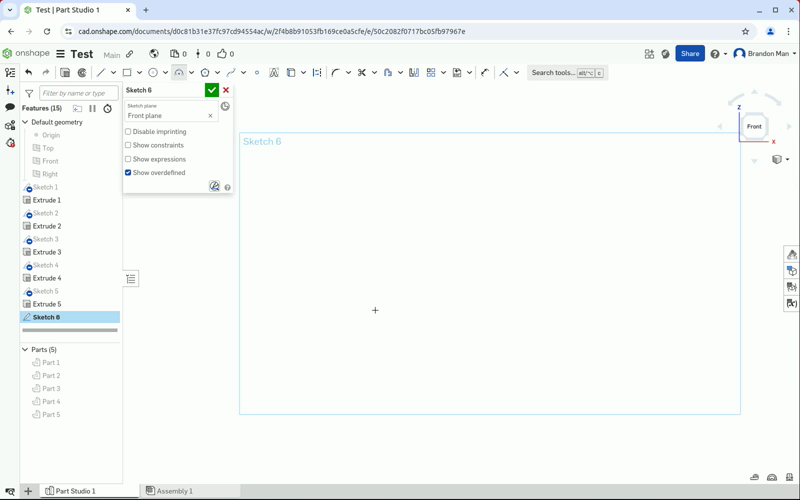
mouse_move(383, 308)
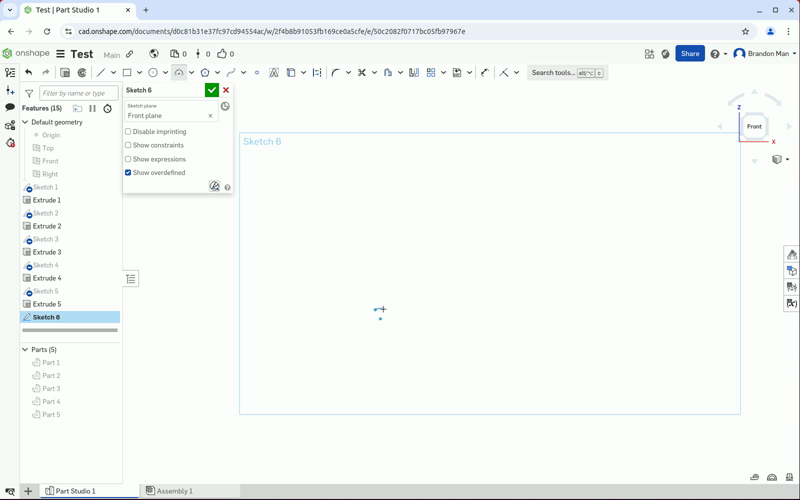
click(383, 308)
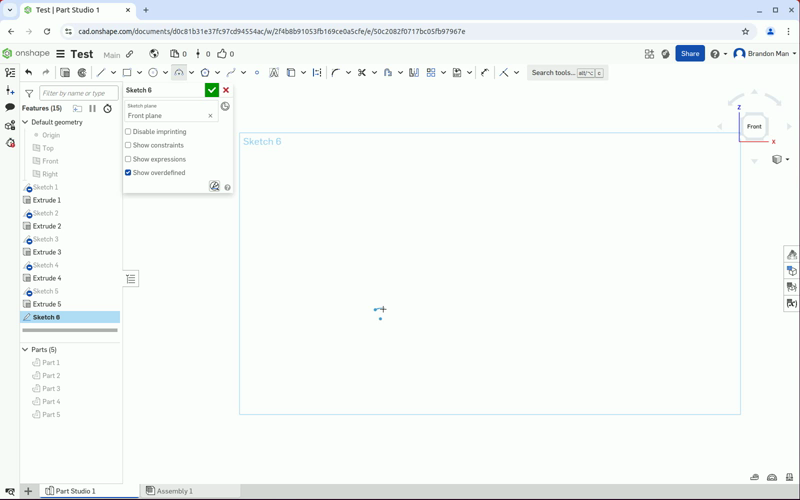
mouse_move(379, 310)
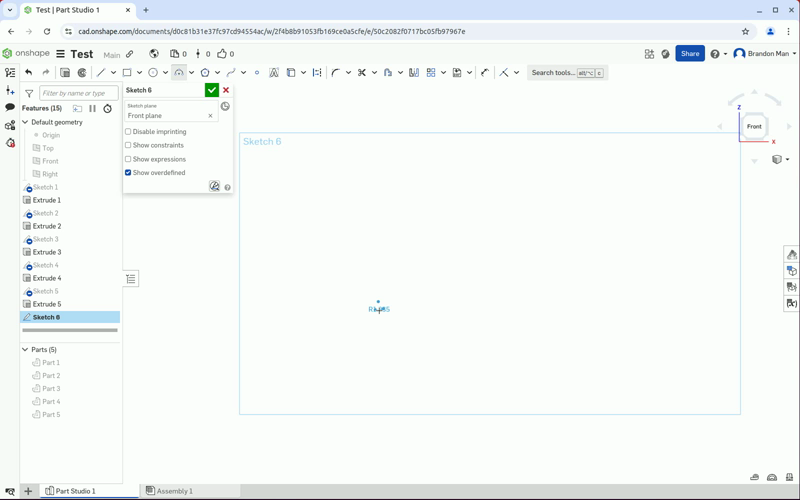
click(379, 310)
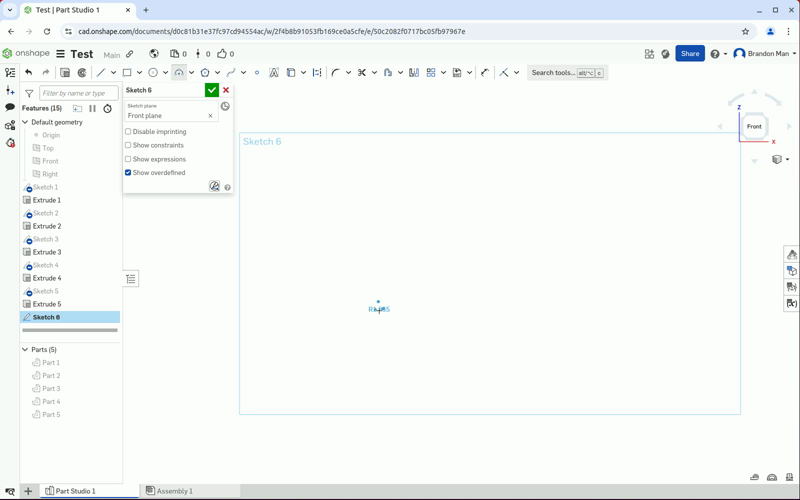
key_up(shift)
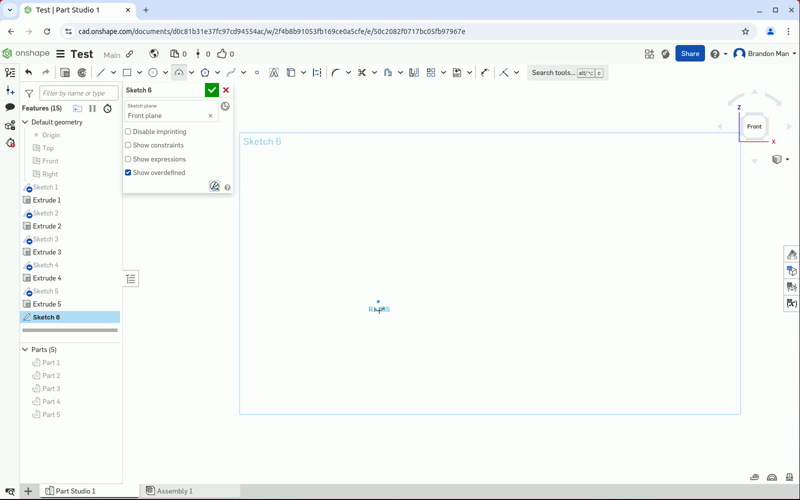
key(esc)
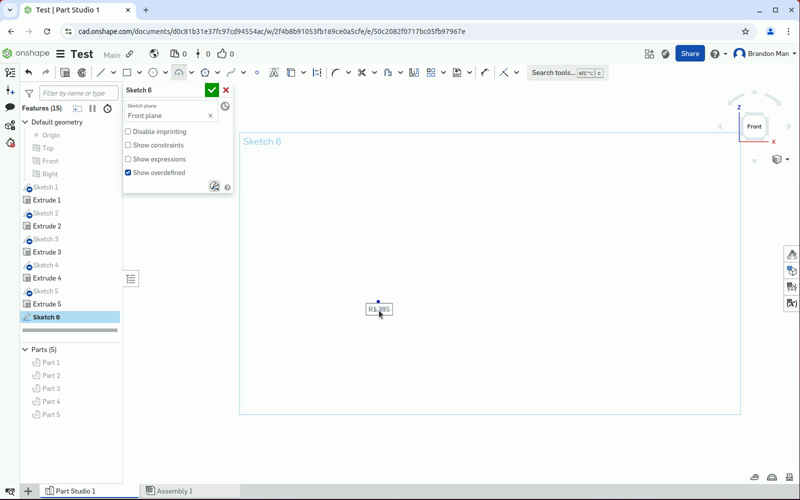
key(l)
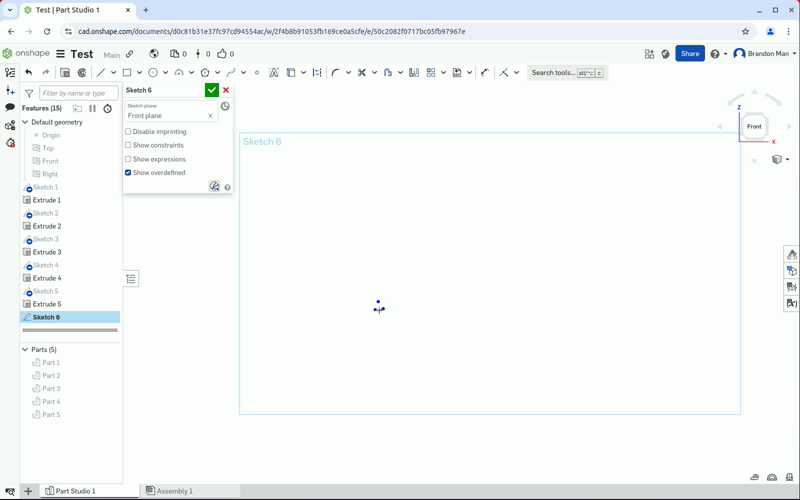
mouse_move(383, 308)
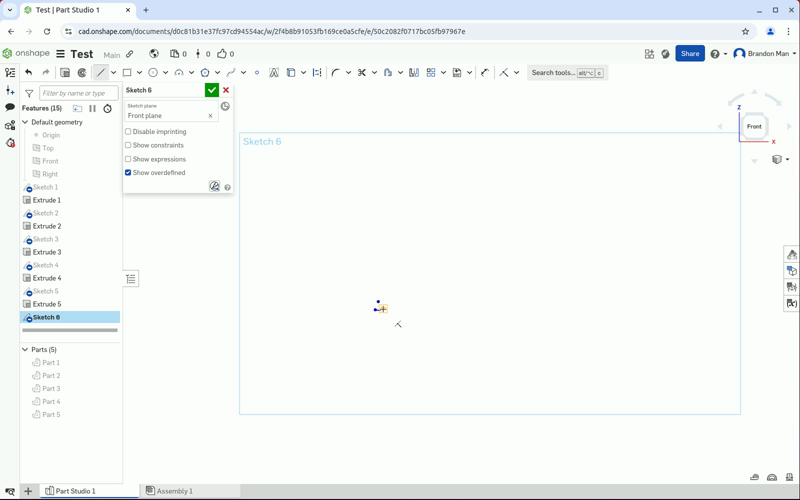
scroll(6)
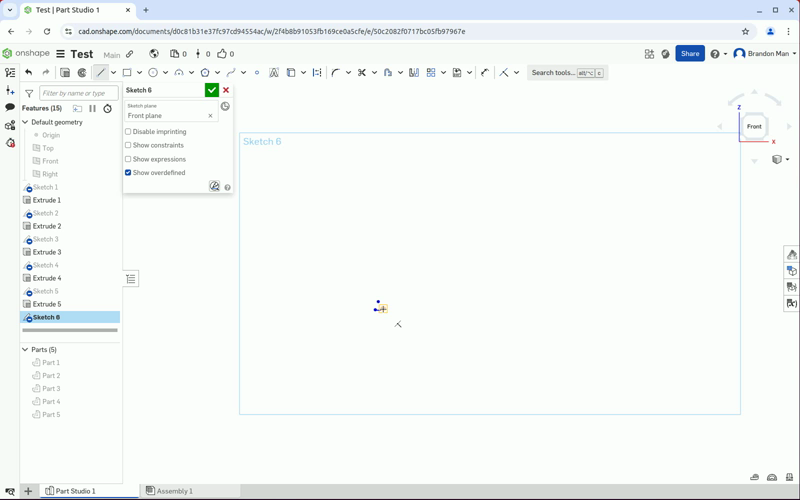
scroll(6)
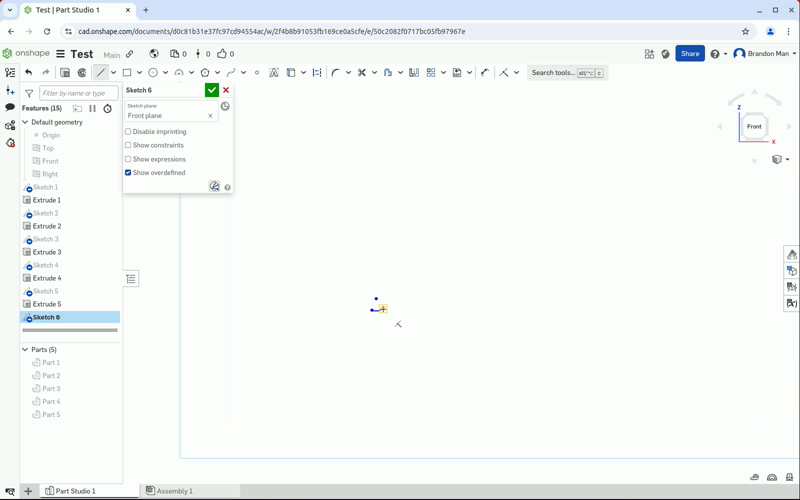
scroll(6)
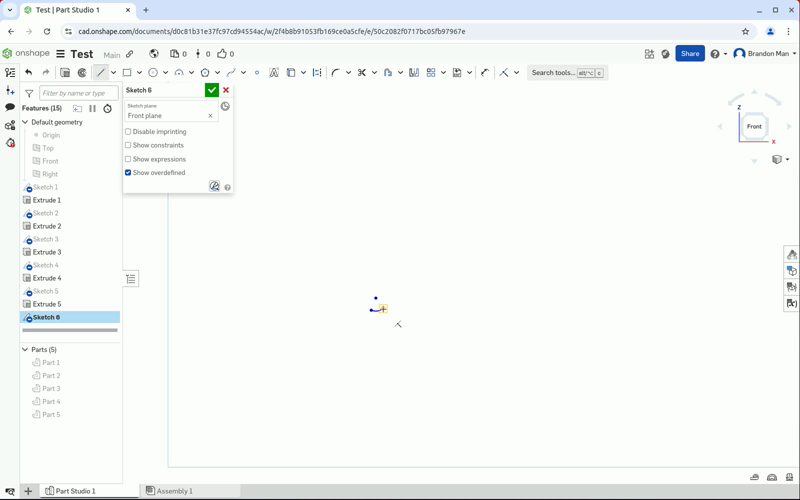
scroll(6)
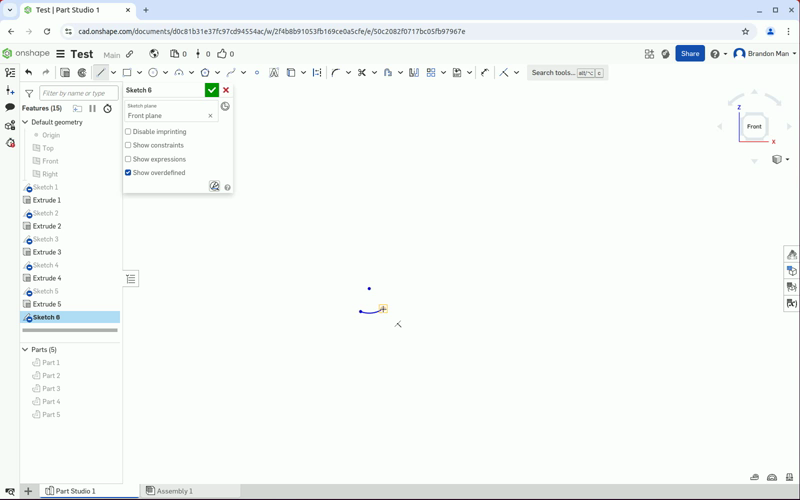
scroll(6)
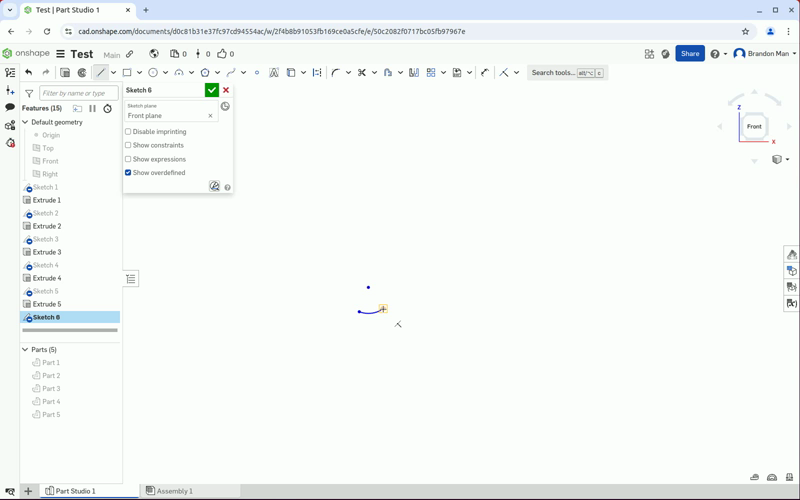
scroll(6)
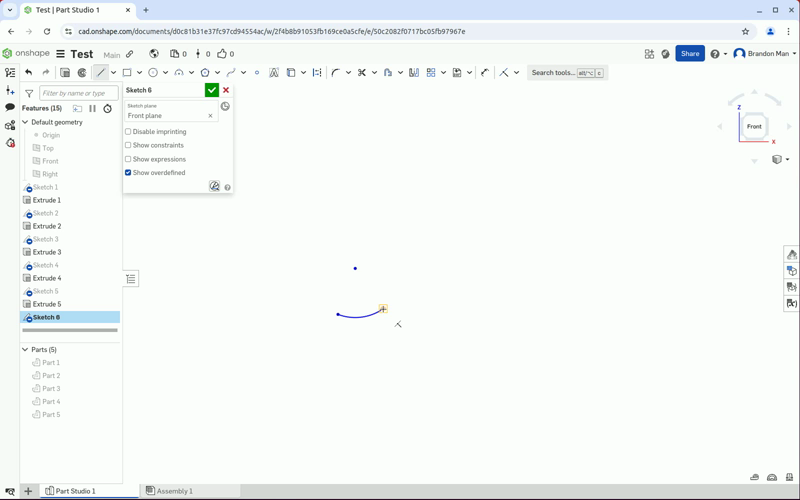
scroll(6)
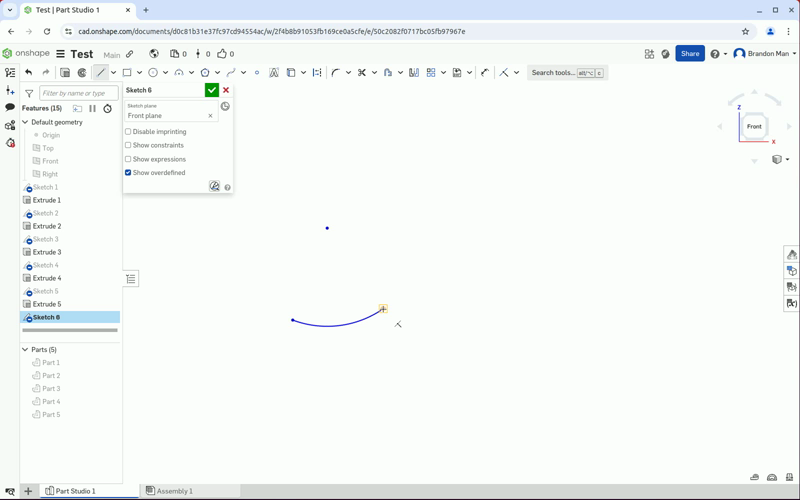
click(383, 308)
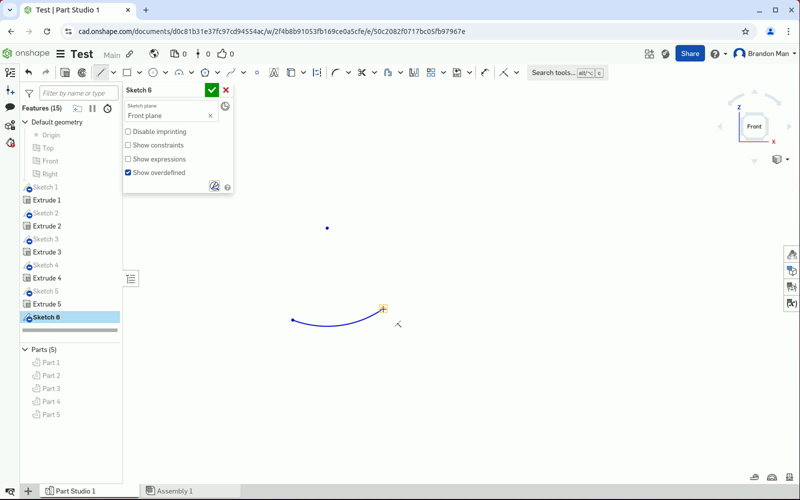
scroll(-6)
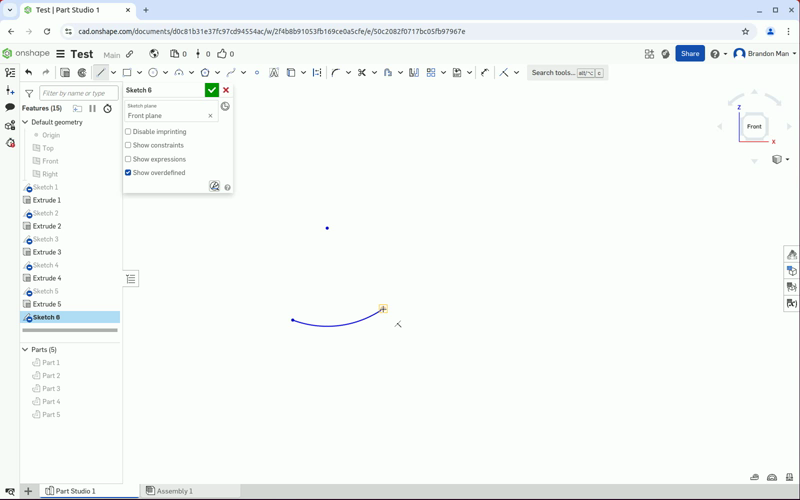
scroll(-6)
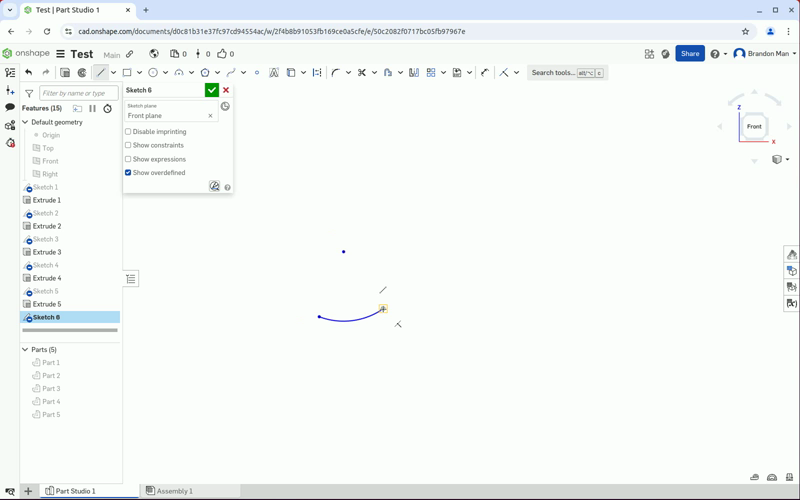
scroll(-6)
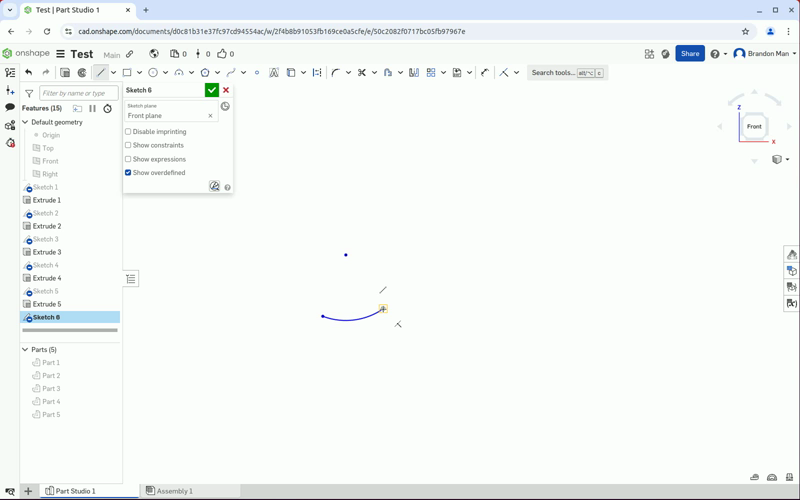
scroll(-6)
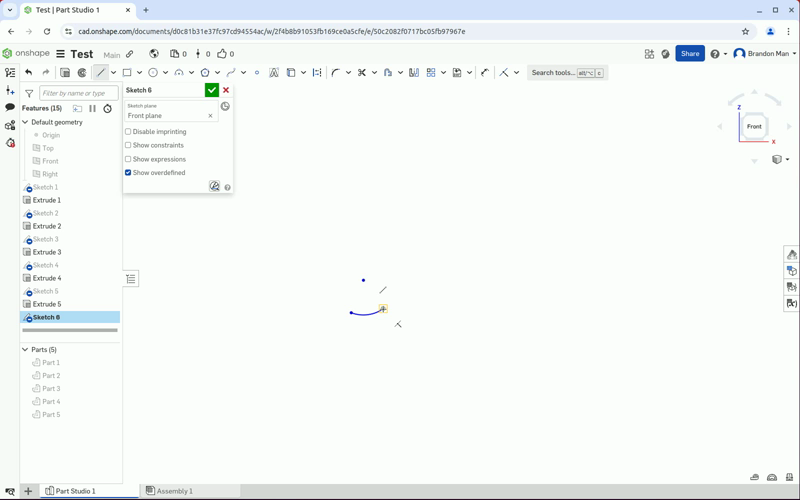
scroll(-6)
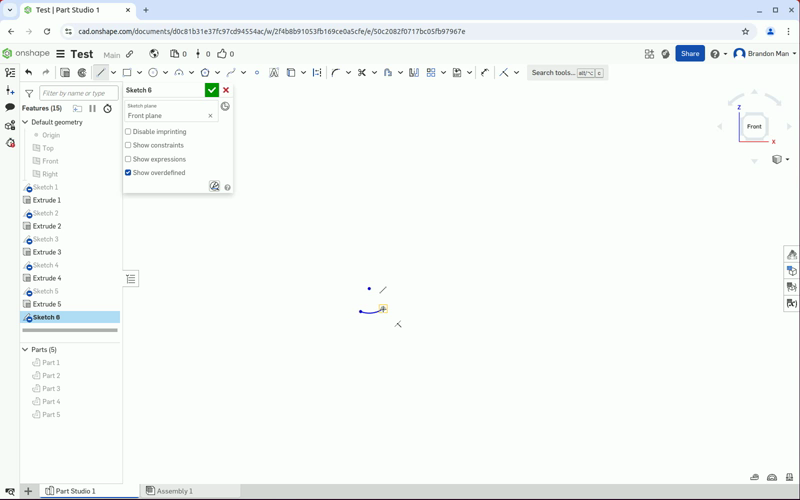
scroll(-6)
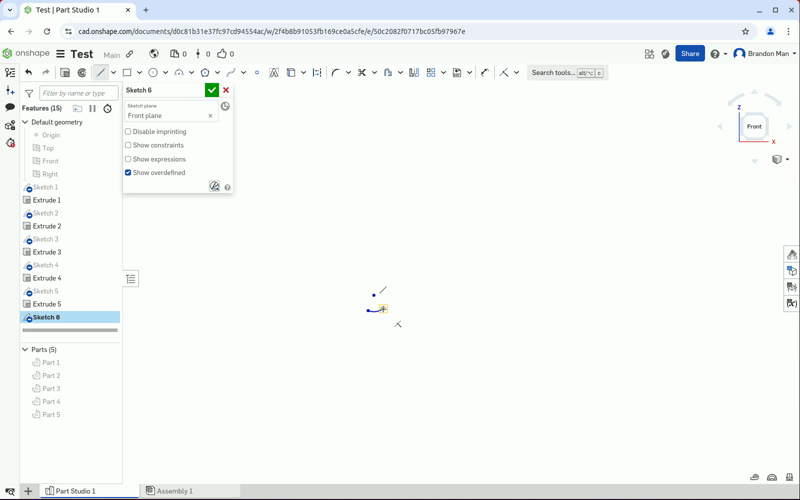
scroll(-6)
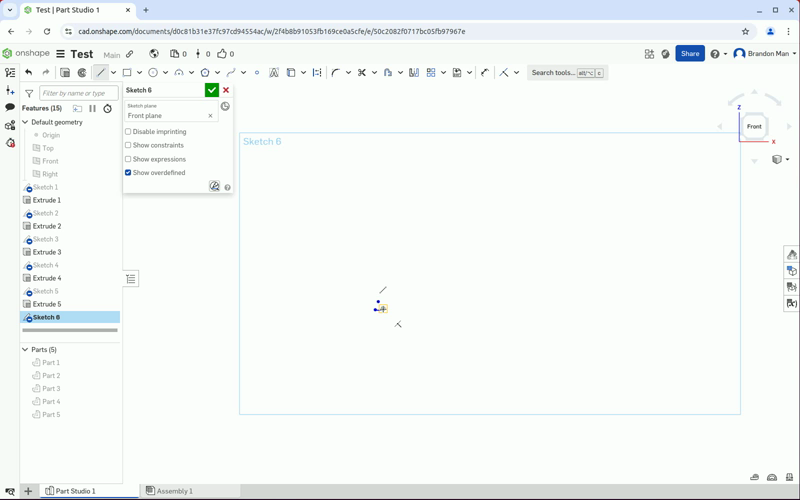
mouse_move(413, 308)
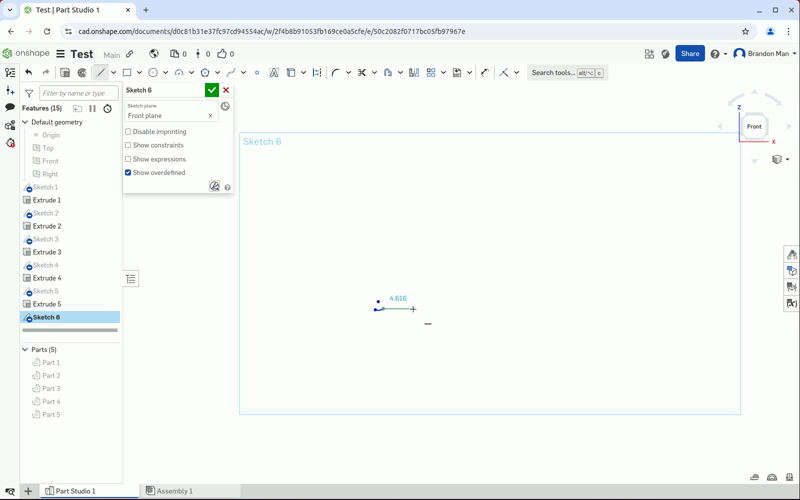
key_down(shift)
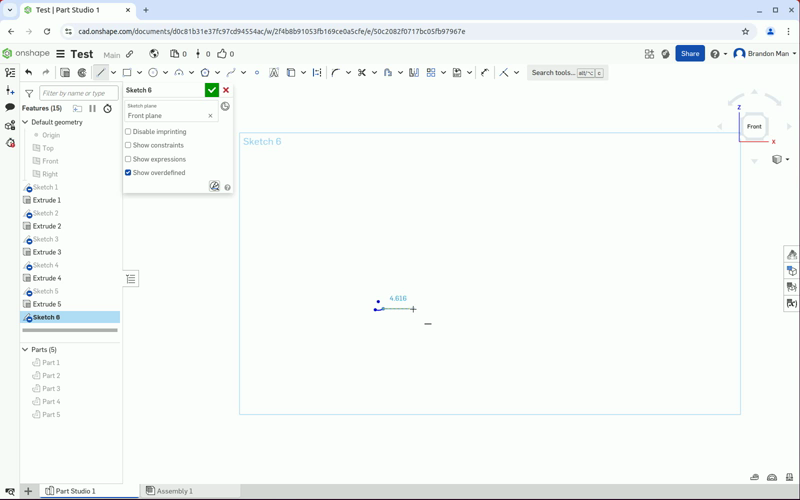
mouse_move(375, 309)
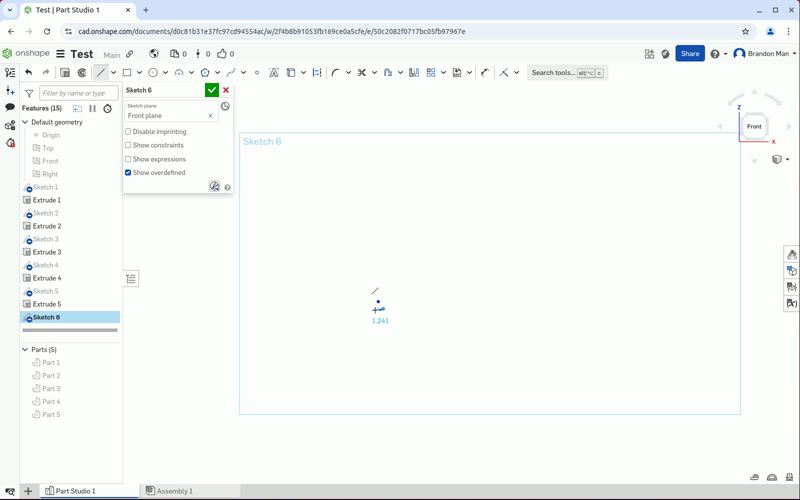
scroll(6)
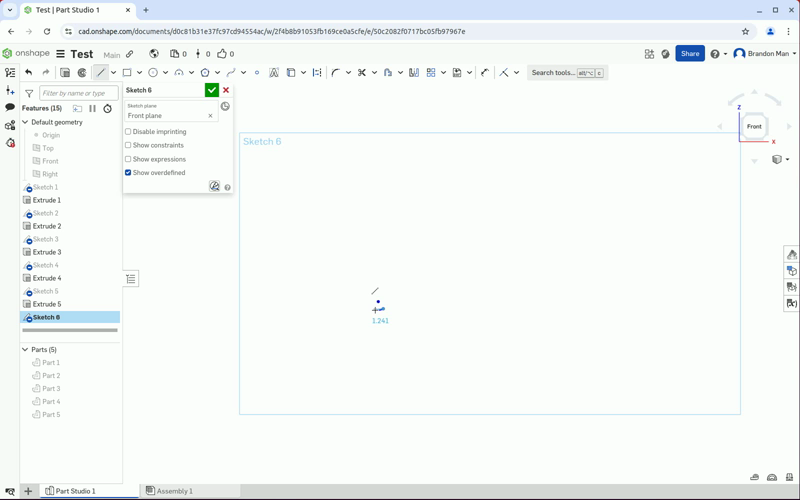
scroll(6)
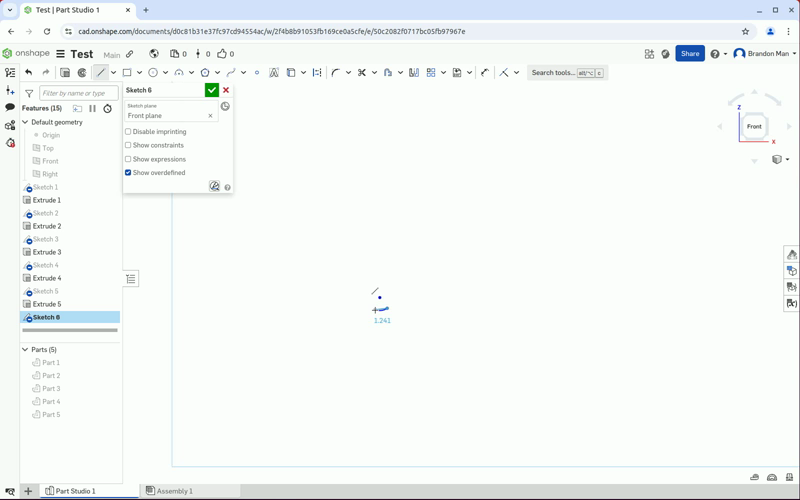
scroll(6)
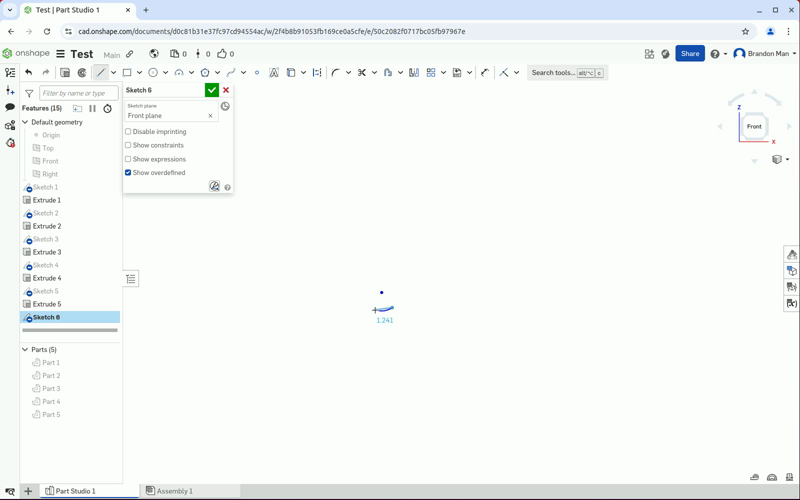
scroll(6)
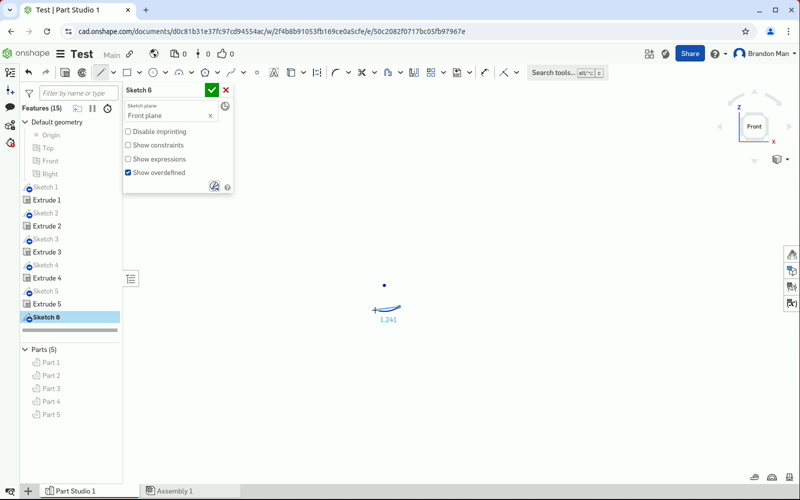
scroll(6)
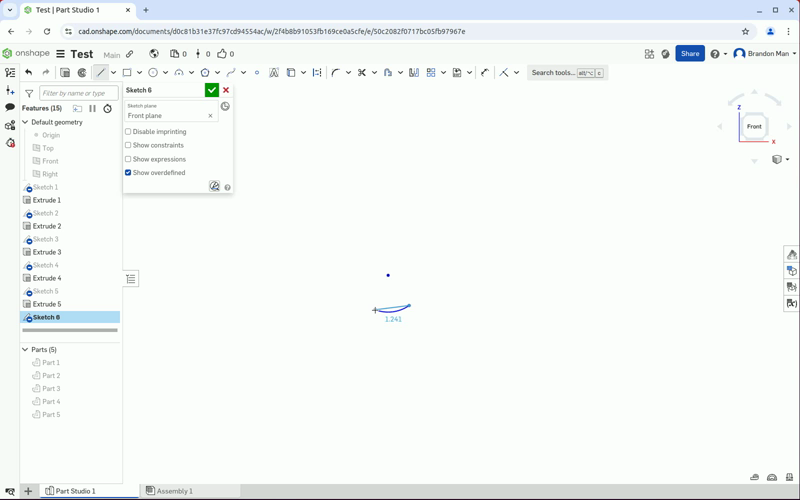
scroll(6)
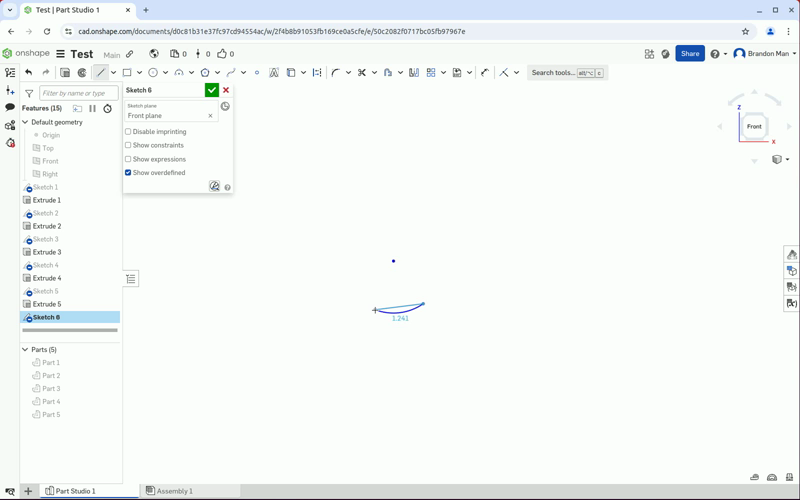
scroll(6)
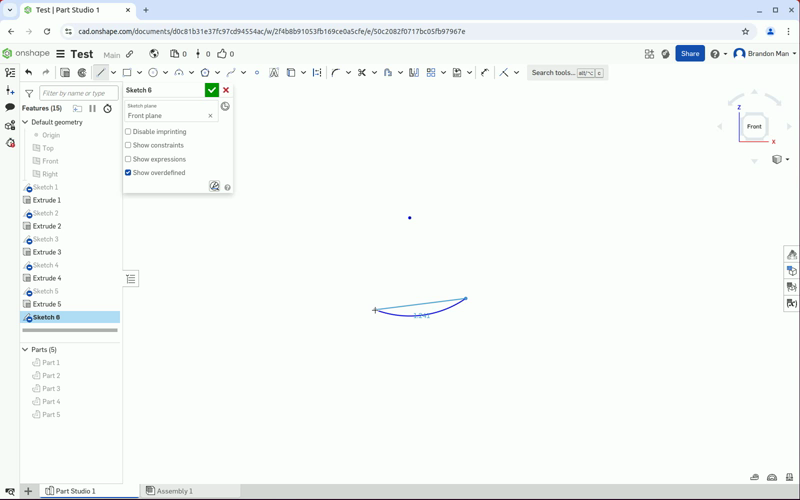
key_up(shift)
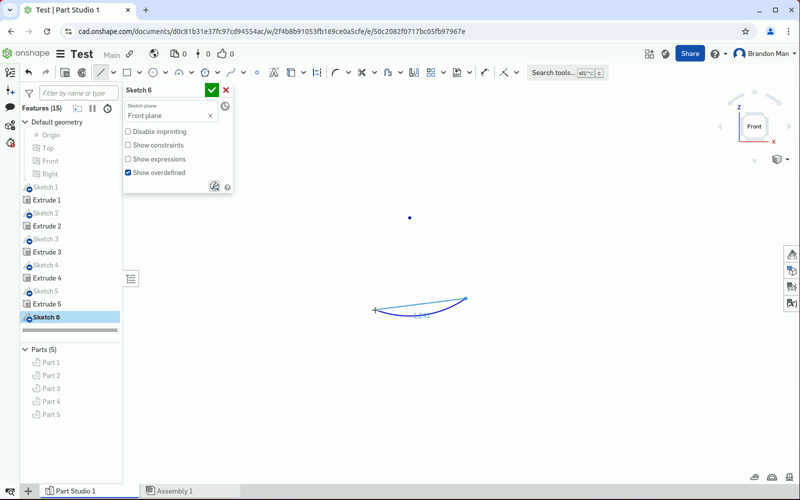
click(375, 309)
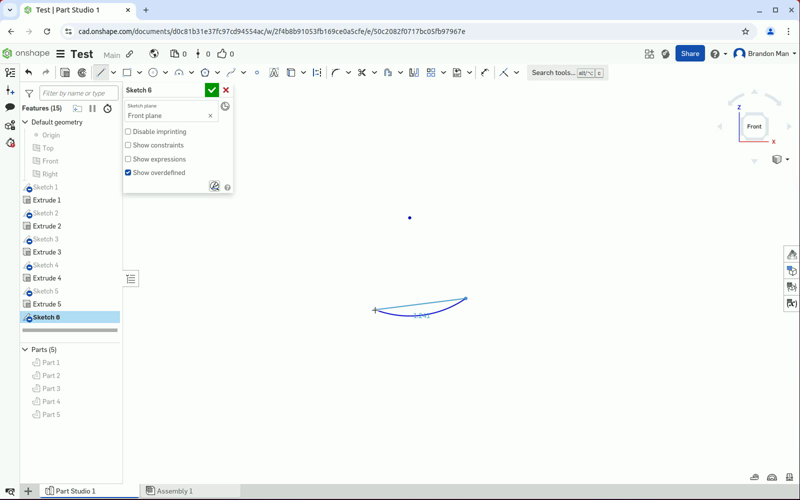
scroll(-6)
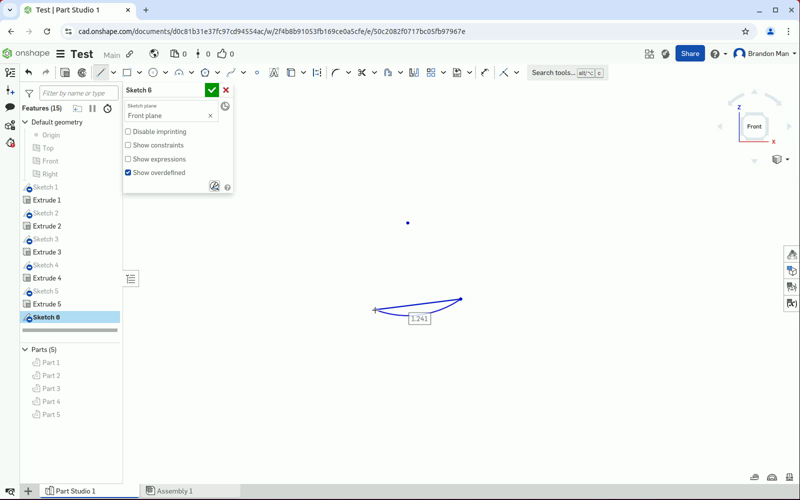
scroll(-6)
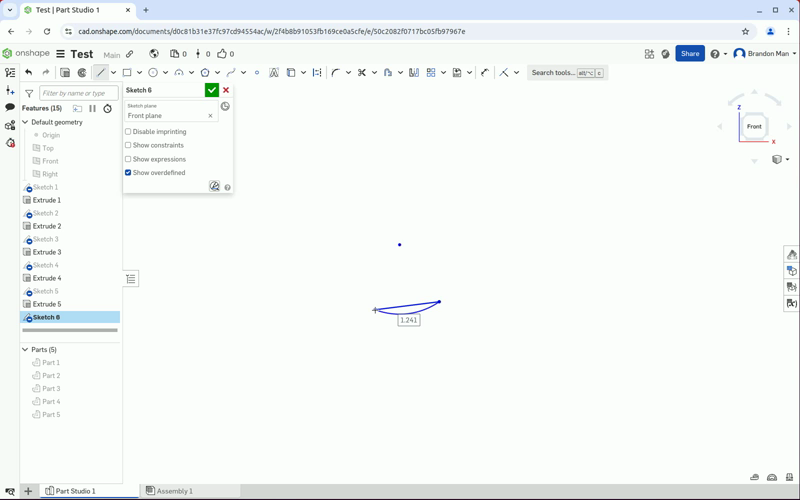
scroll(-6)
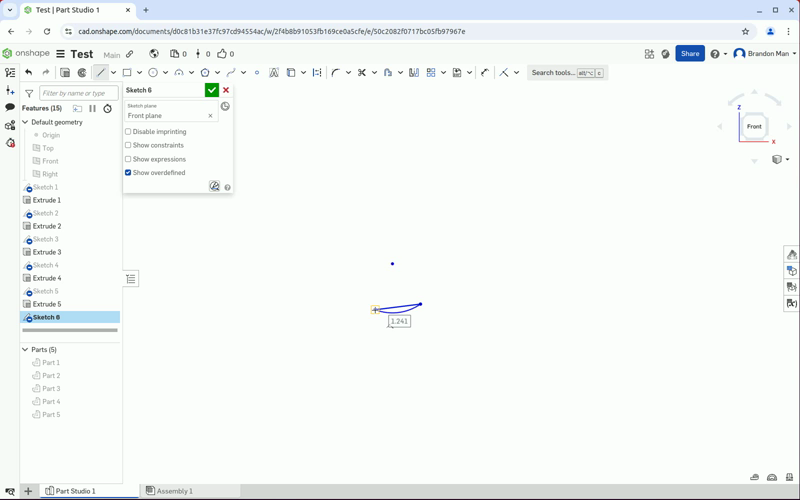
scroll(-6)
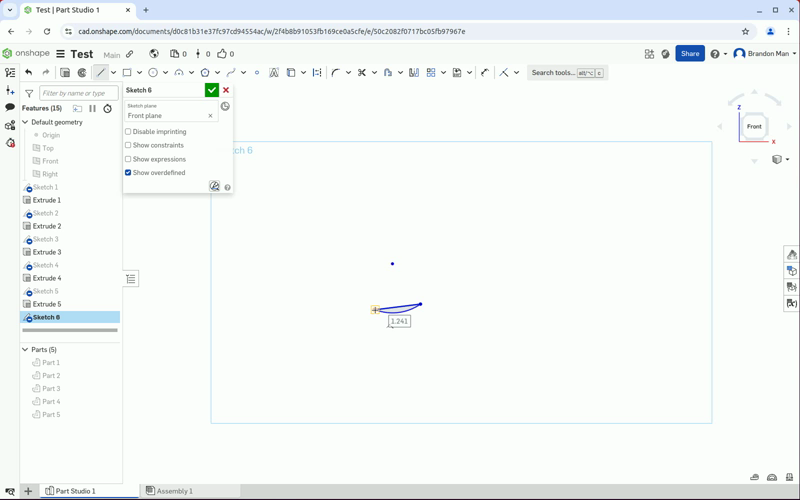
scroll(-6)
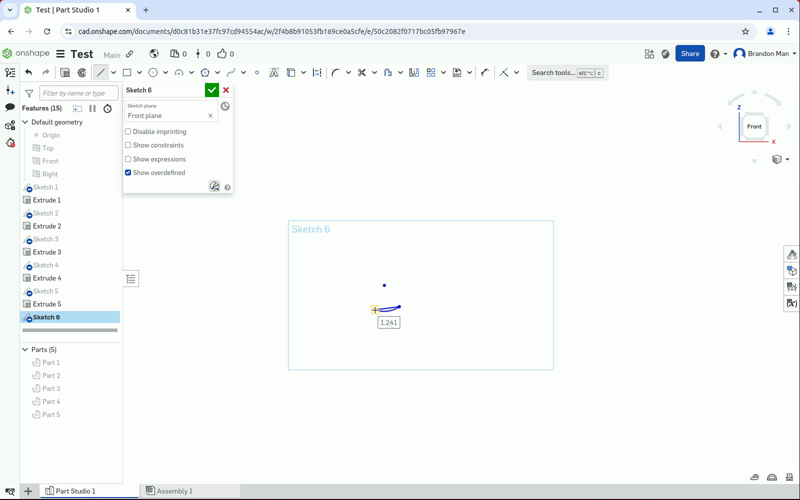
scroll(-6)
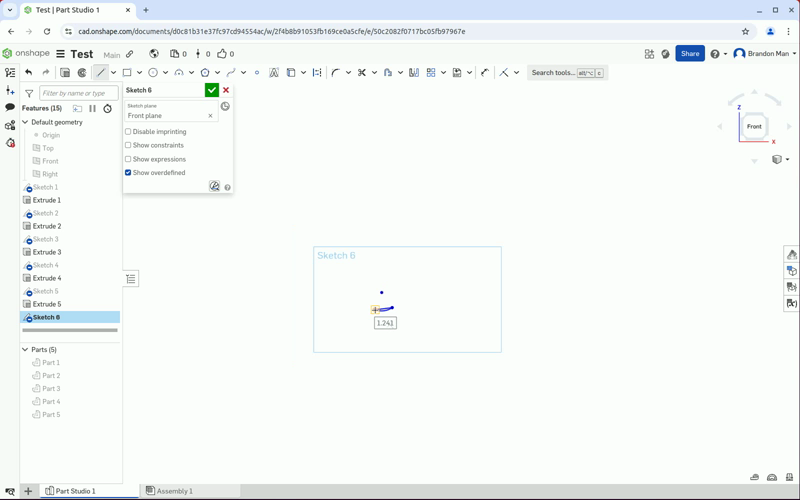
scroll(-6)
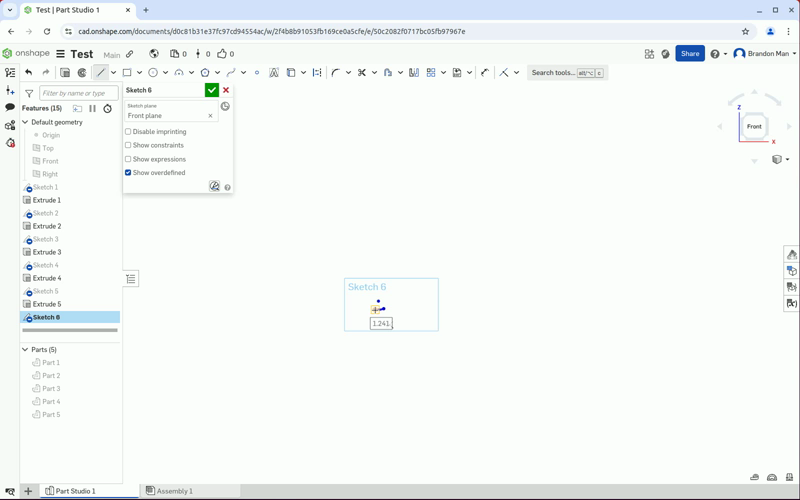
key(esc)
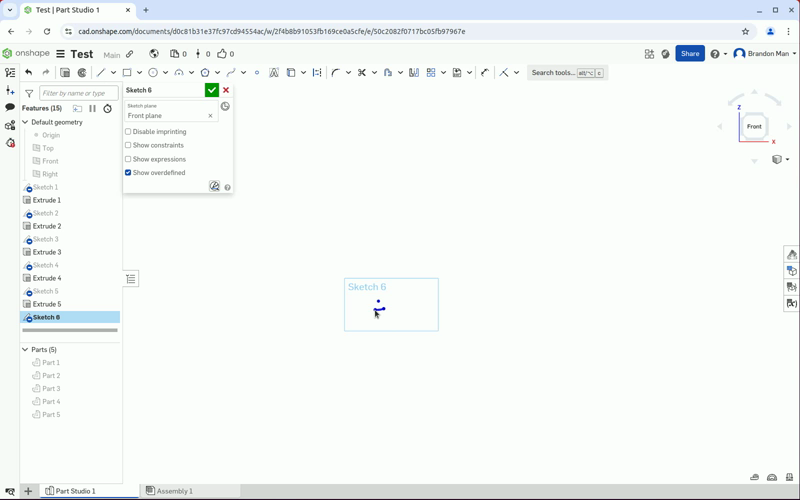
mouse_move(378, 309)
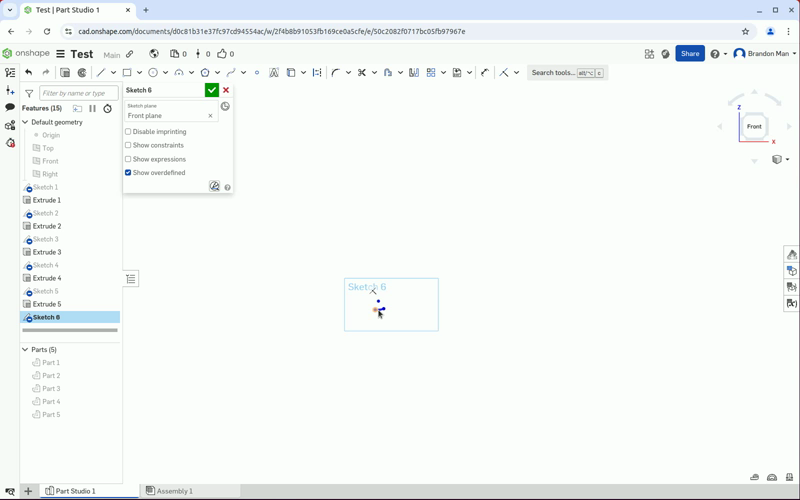
scroll(6)
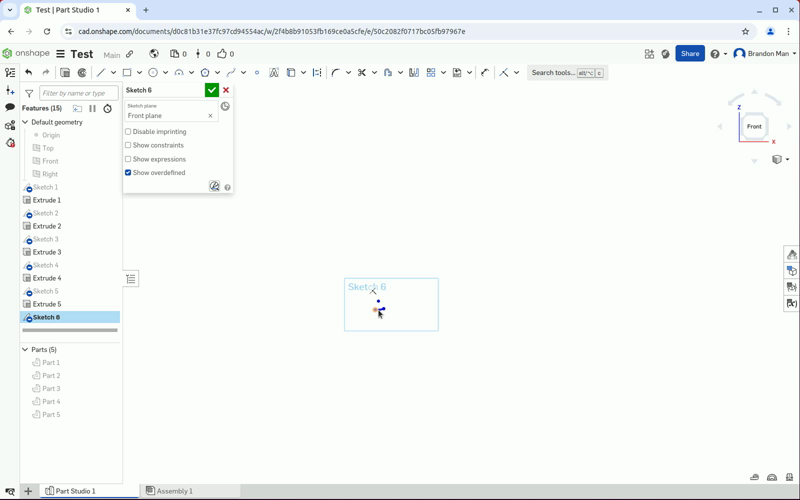
scroll(6)
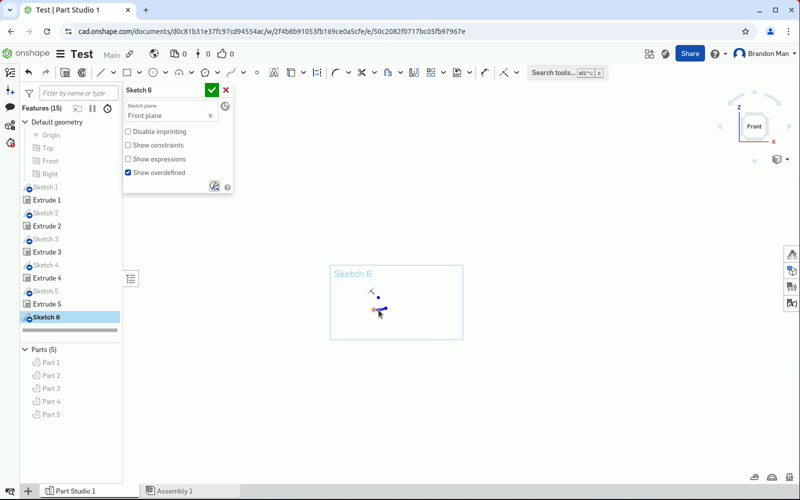
scroll(6)
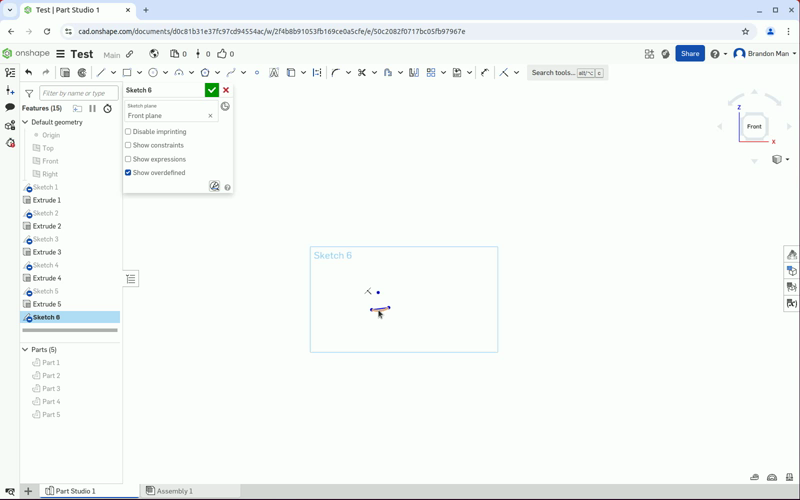
scroll(6)
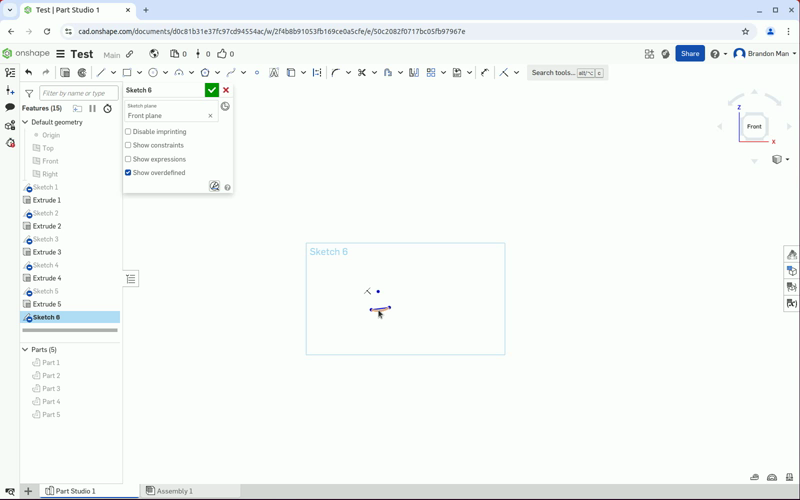
scroll(6)
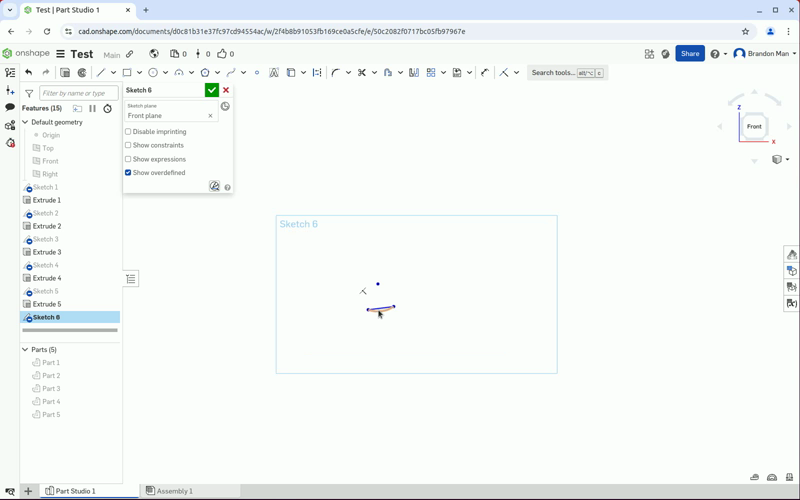
scroll(6)
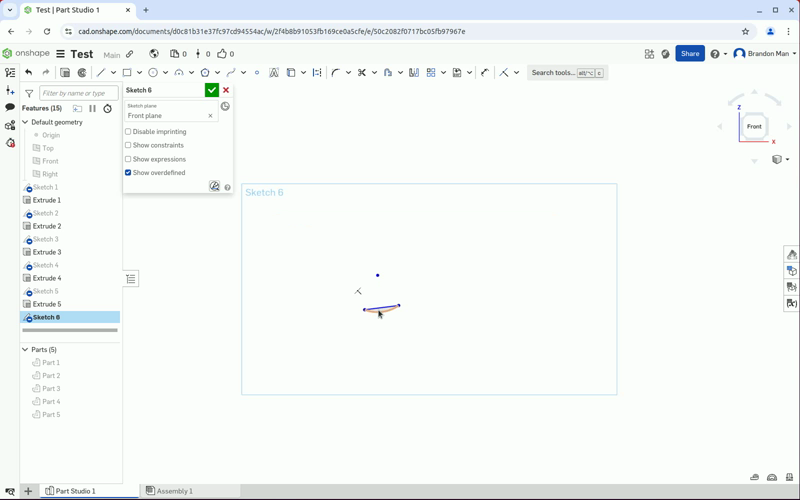
scroll(6)
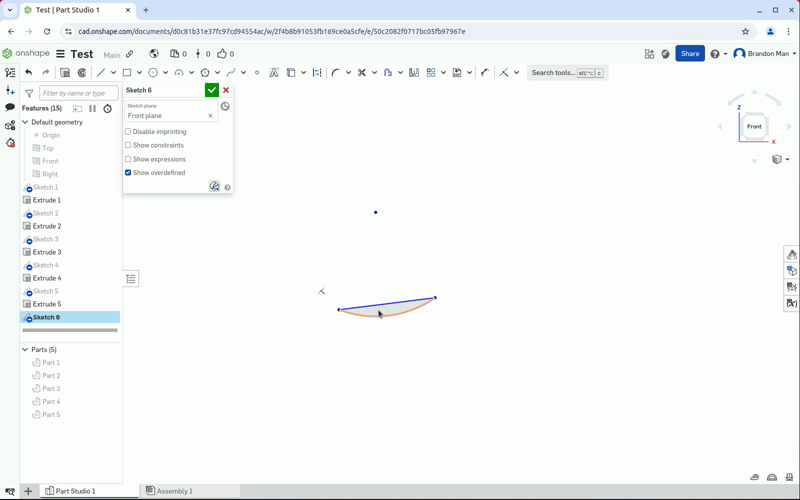
click(378, 309)
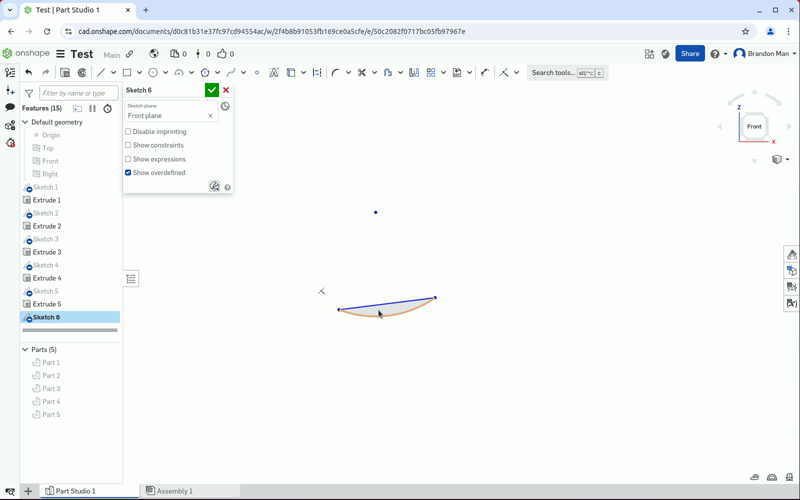
scroll(-6)
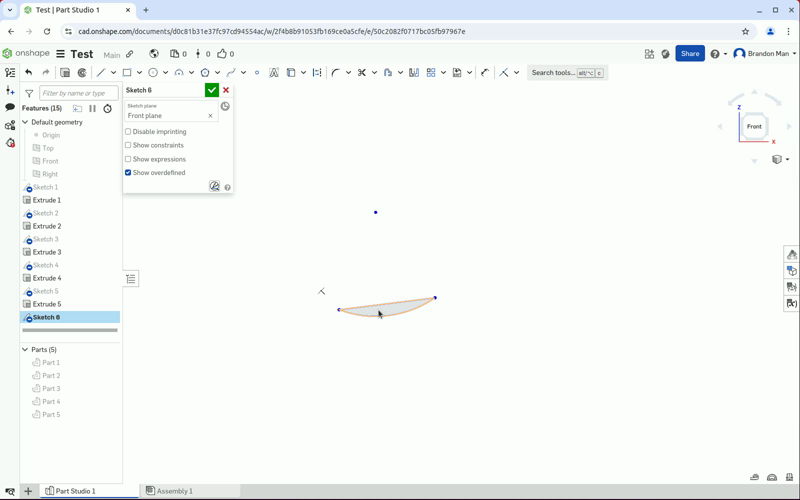
scroll(-6)
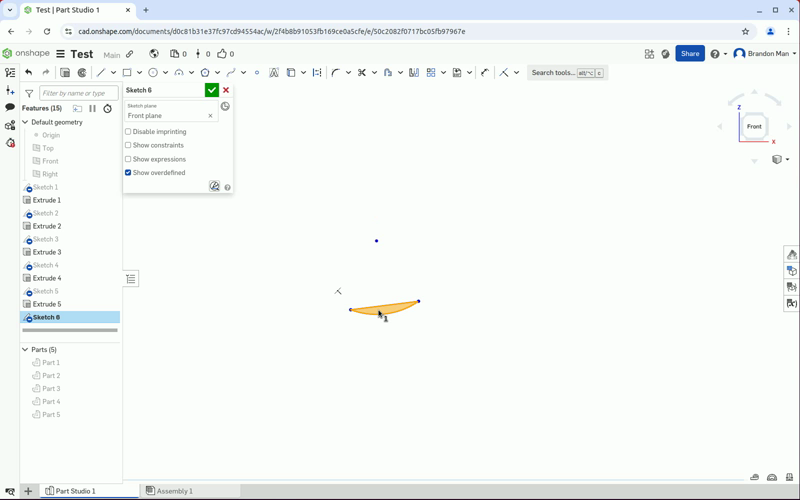
scroll(-6)
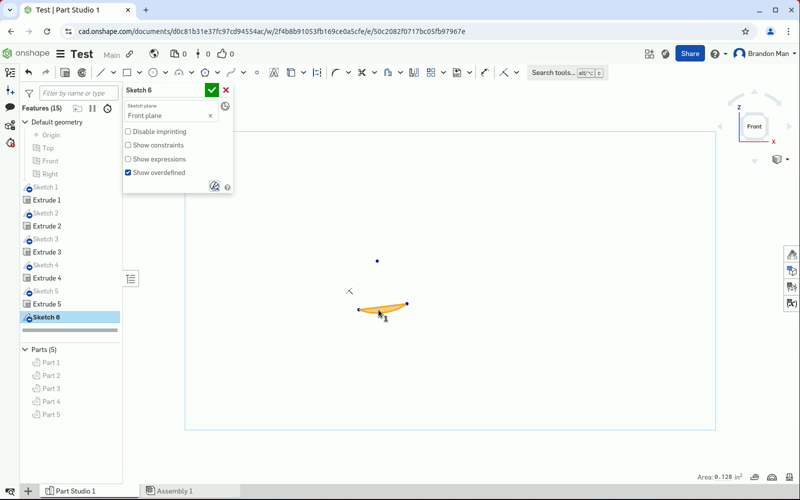
scroll(-6)
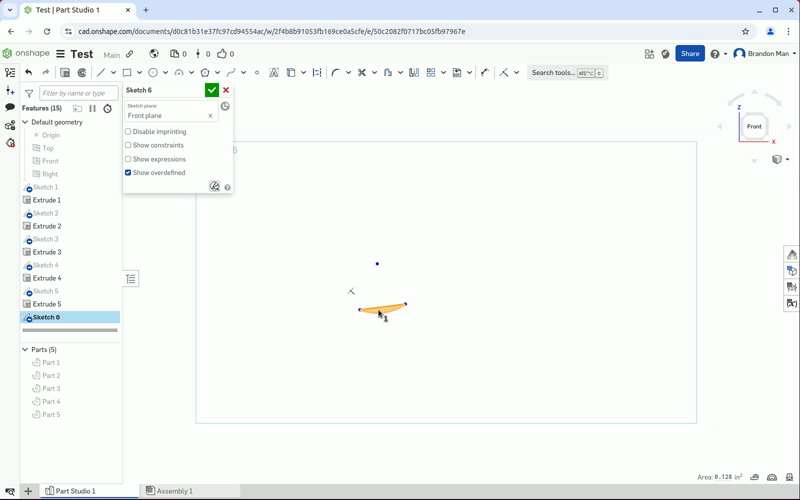
scroll(-6)
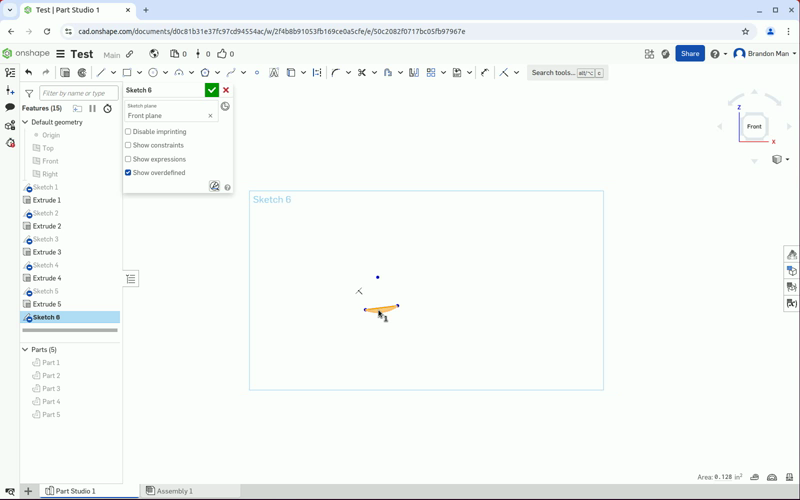
scroll(-6)
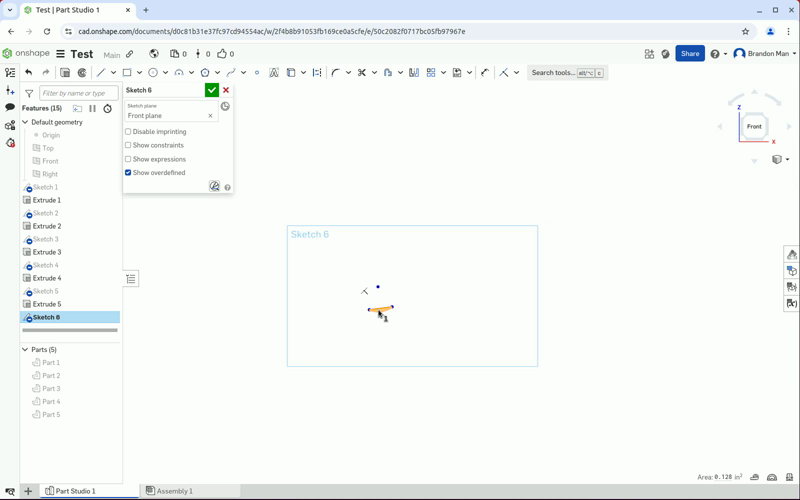
scroll(-6)
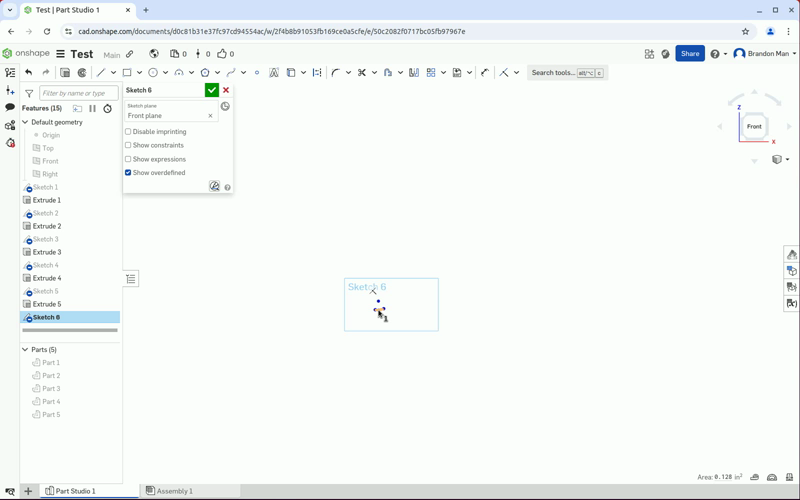
mouse_move(73, 352)
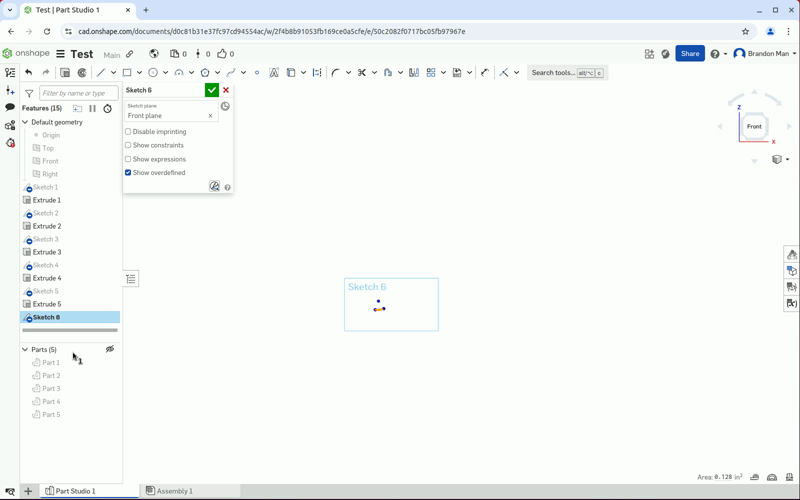
key(shift+y)
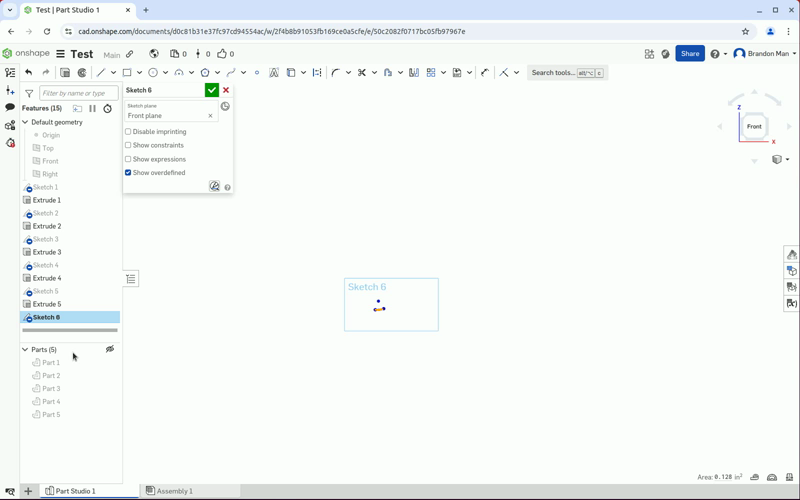
key(shift+e)
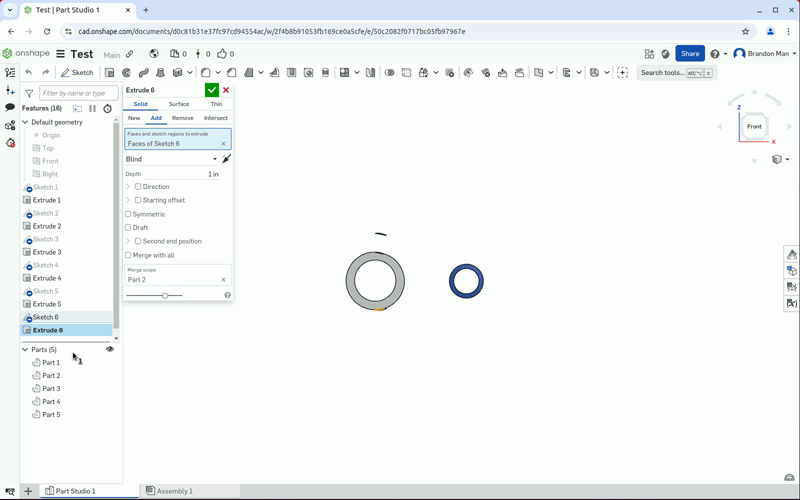
mouse_move(143, 106)
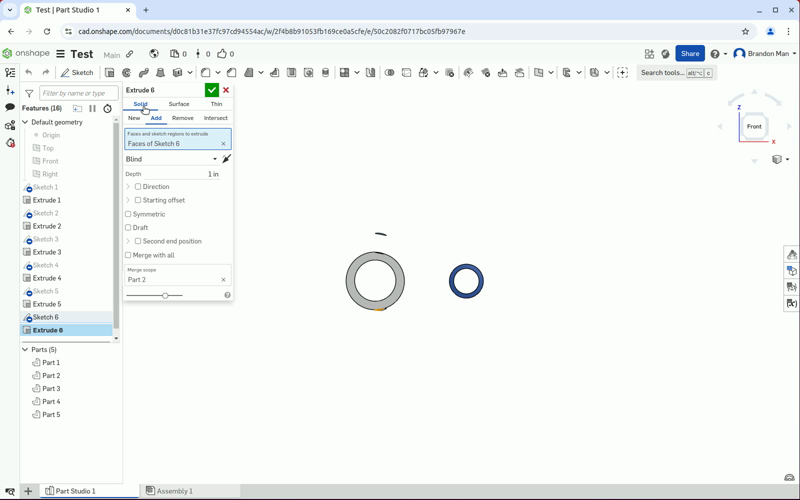
click(143, 106)
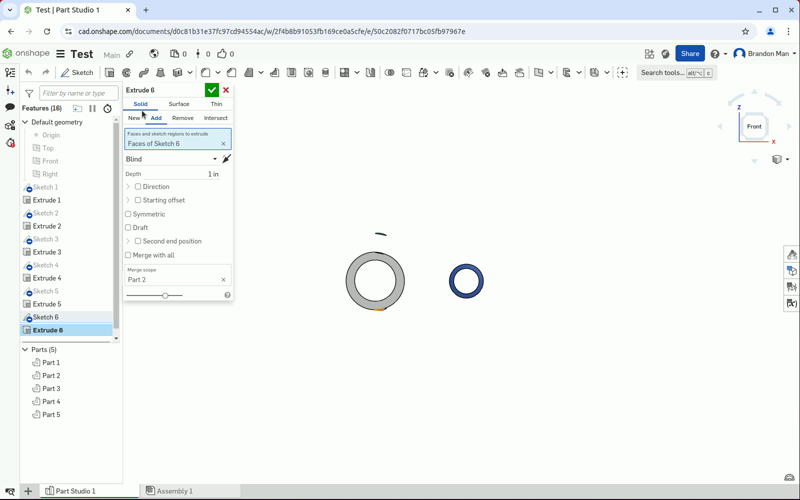
mouse_move(137, 120)
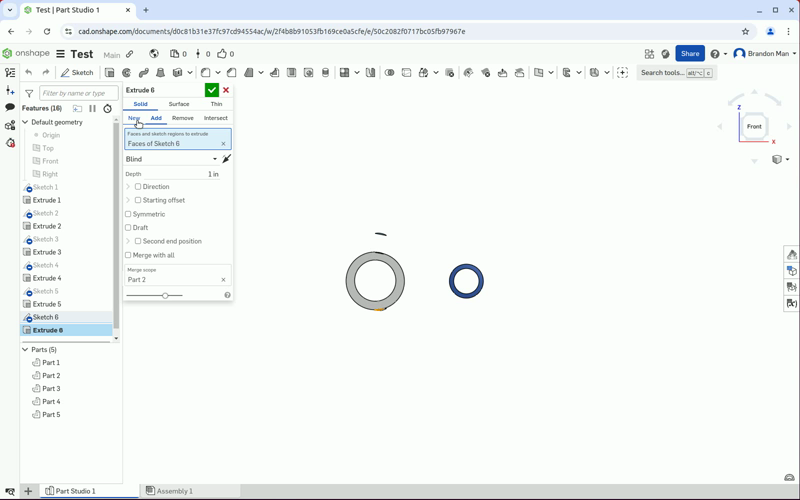
click(137, 120)
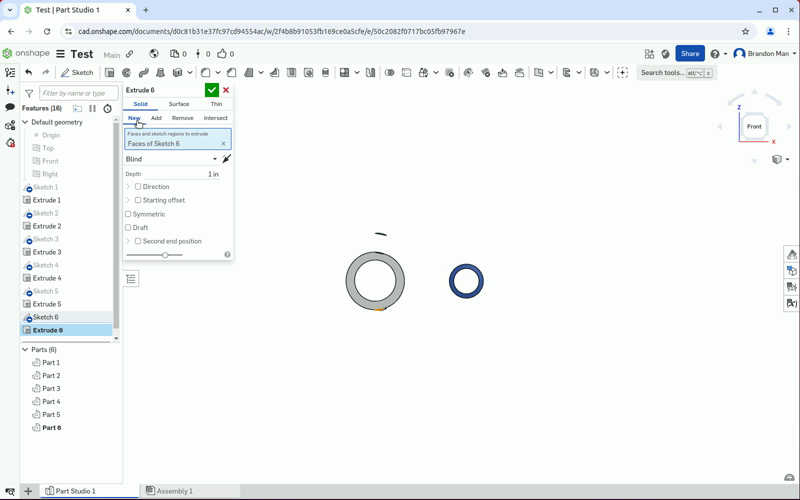
key(tab, 4)
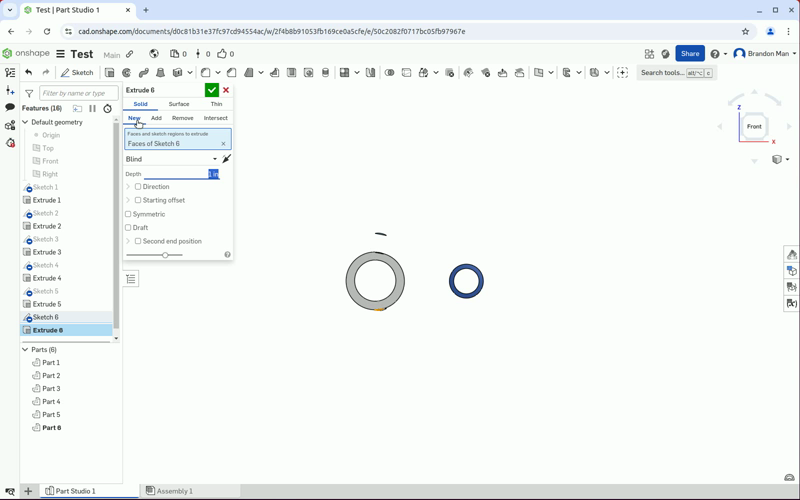
text(7.943)
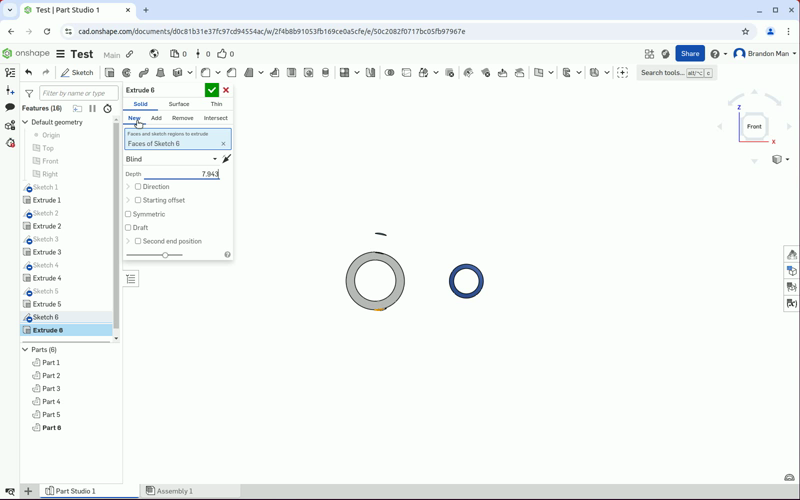
key(enter)
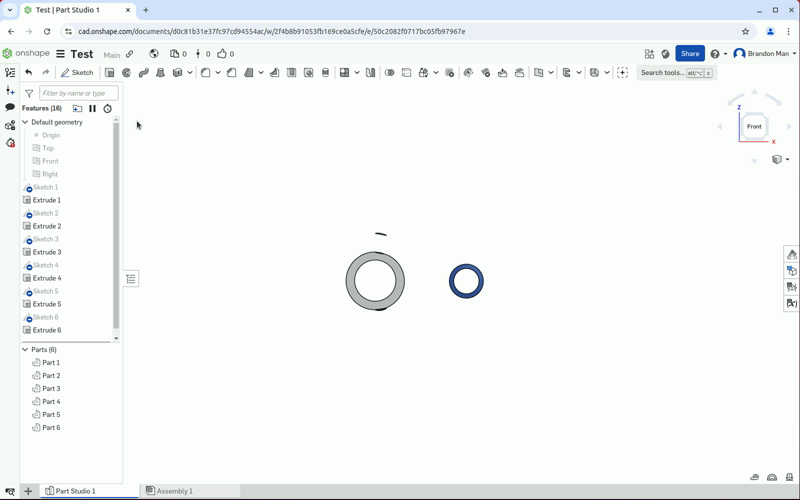
key(shift+h)
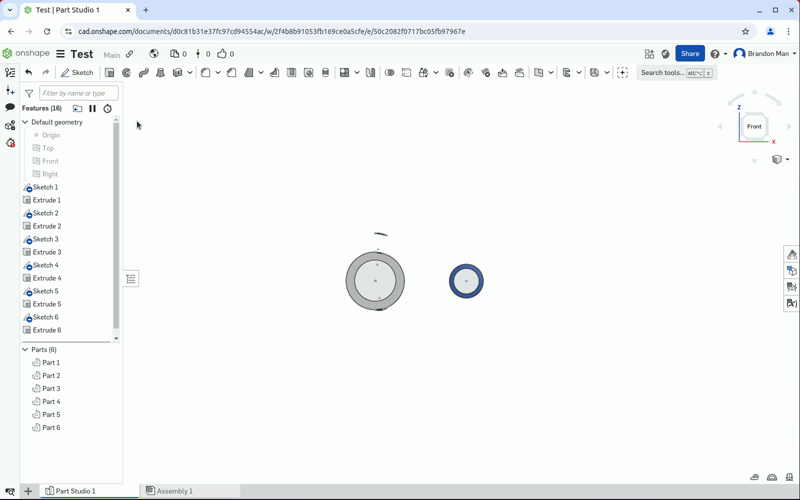
key(shift+h)
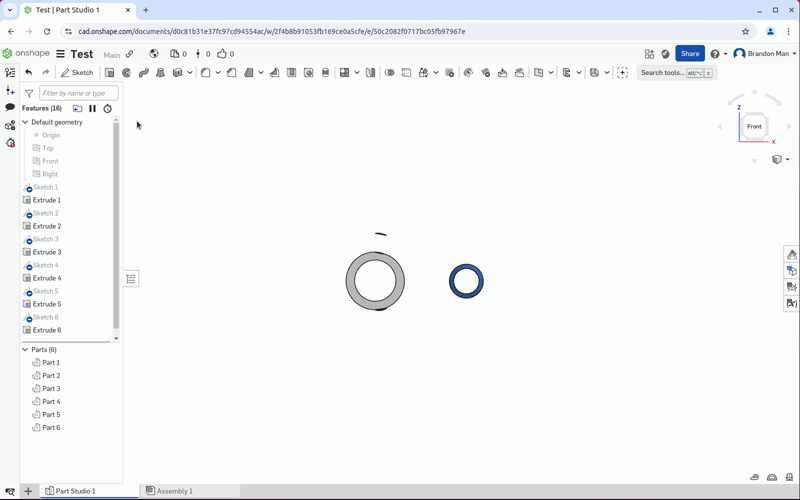
mouse_move(69, 189)
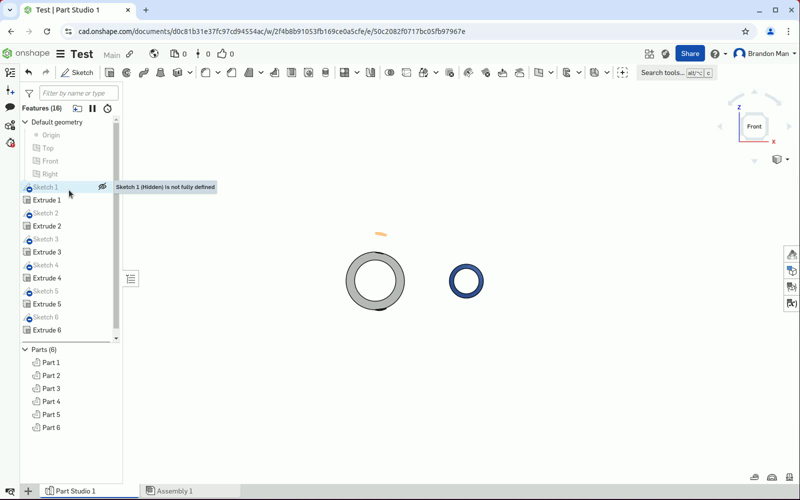
click(69, 189)
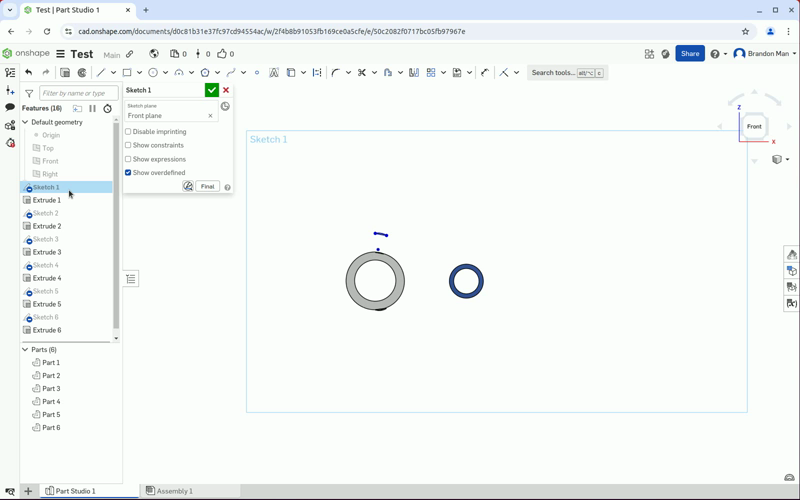
mouse_move(229, 92)
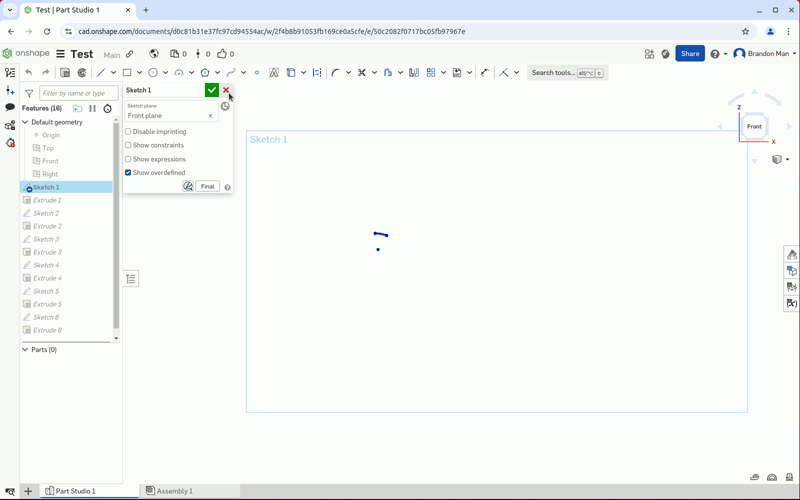
click(229, 92)
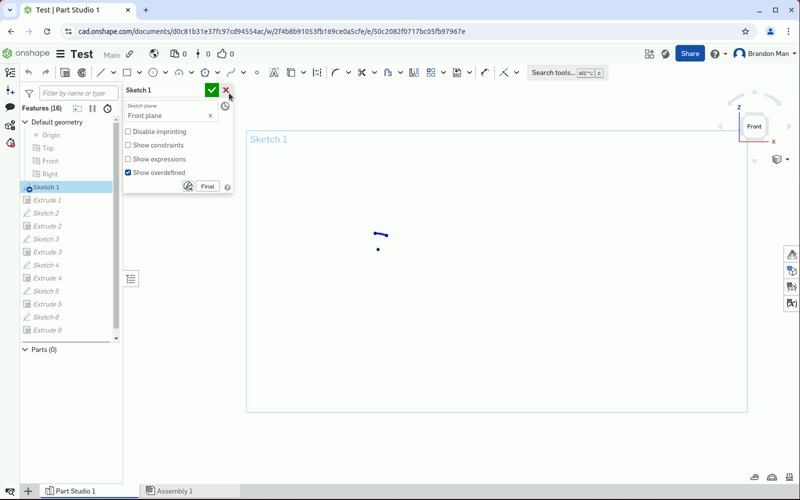
key(shift+s)
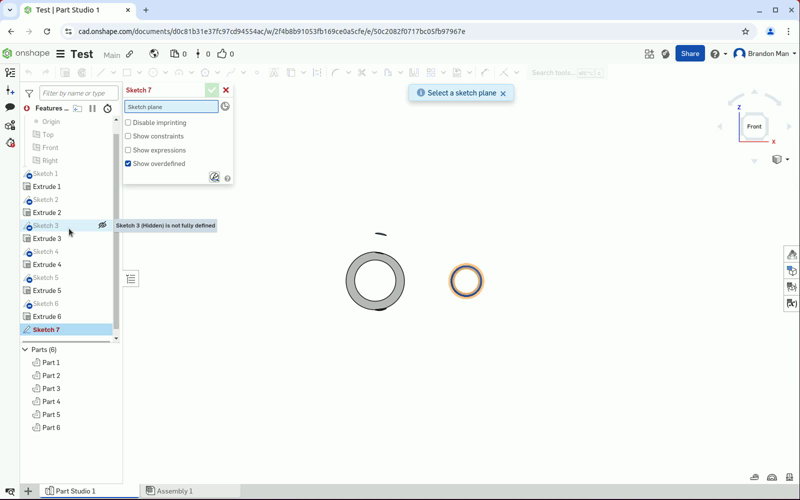
scroll(3)
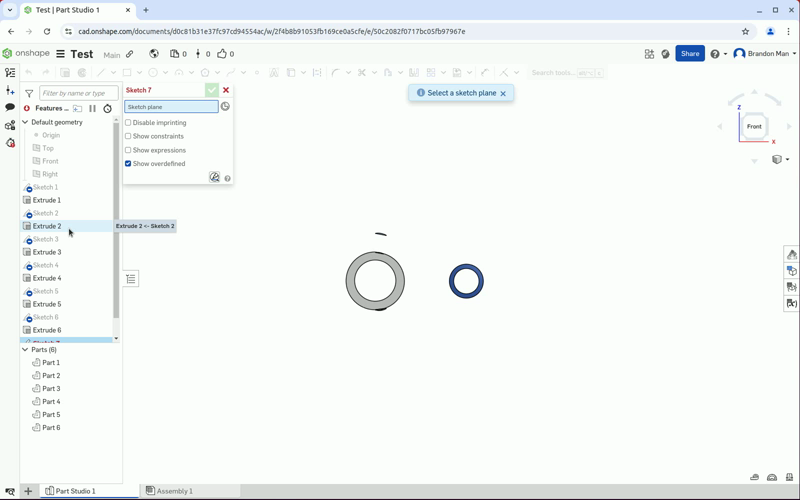
mouse_move(69, 163)
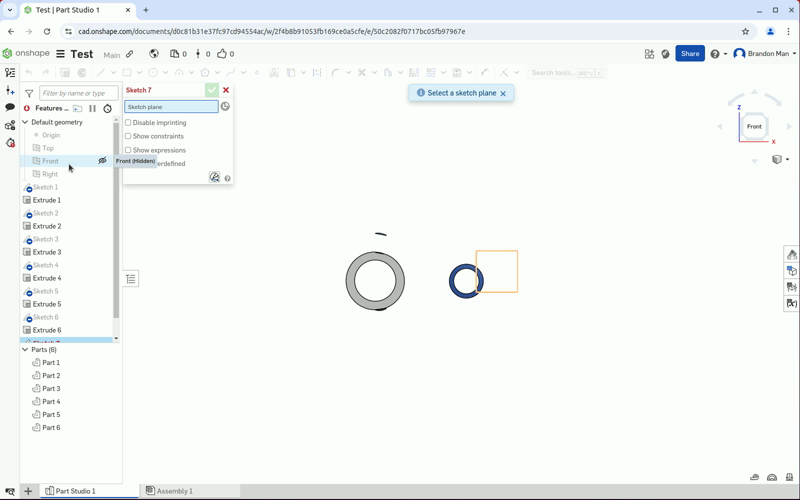
click(69, 163)
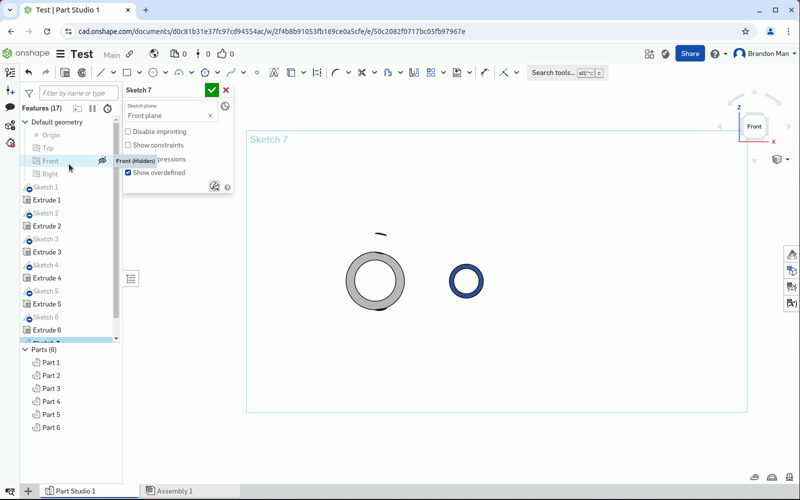
mouse_move(73, 352)
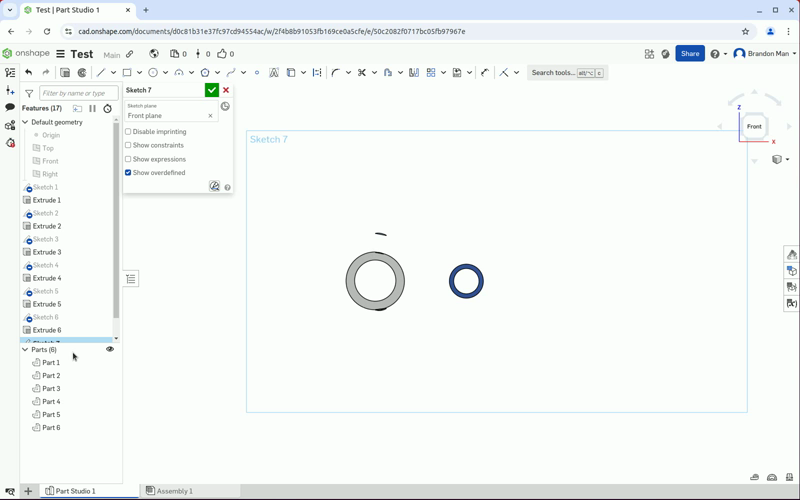
key(y)
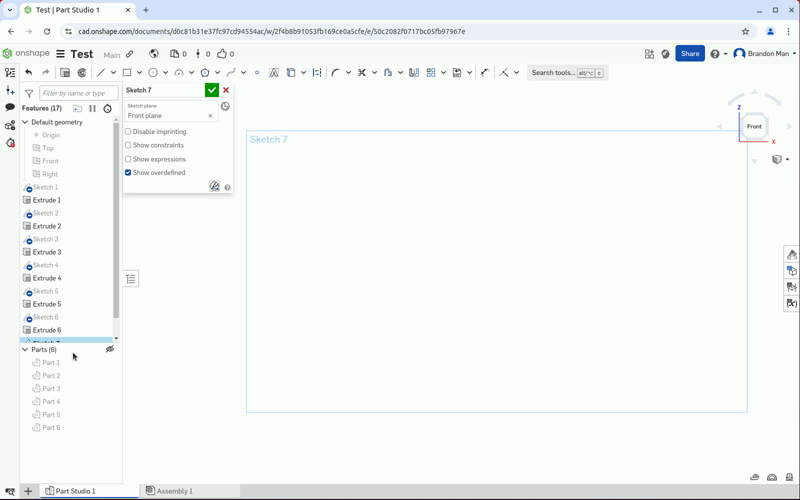
key(c)
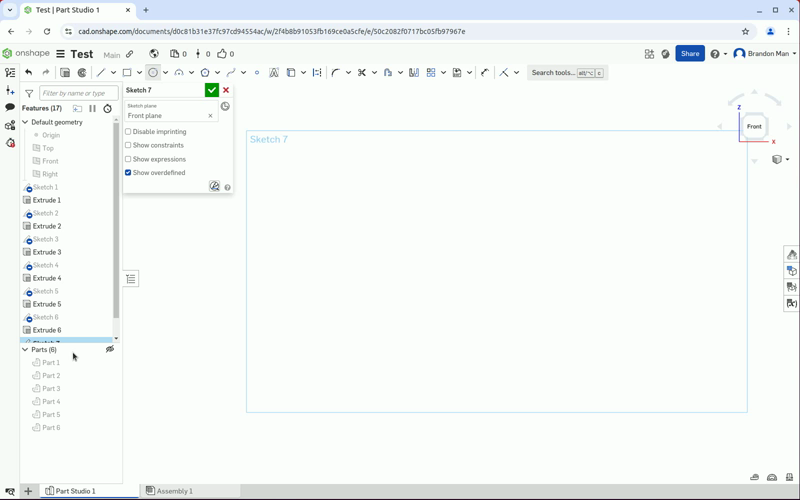
key_down(shift)
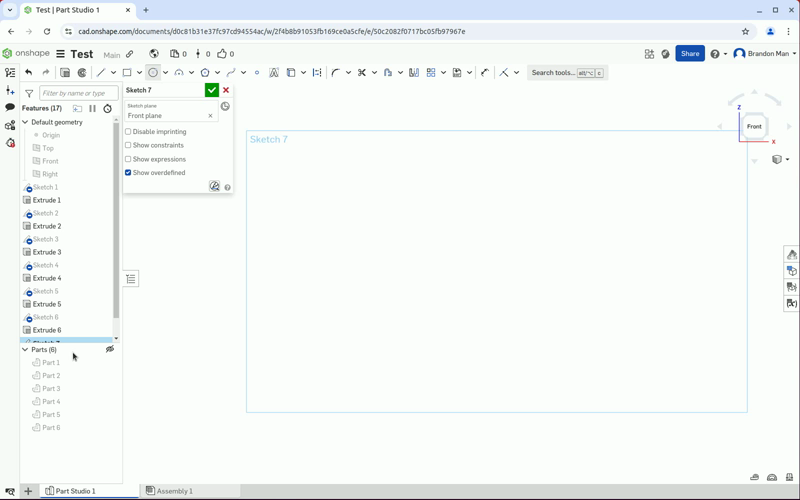
mouse_move(461, 282)
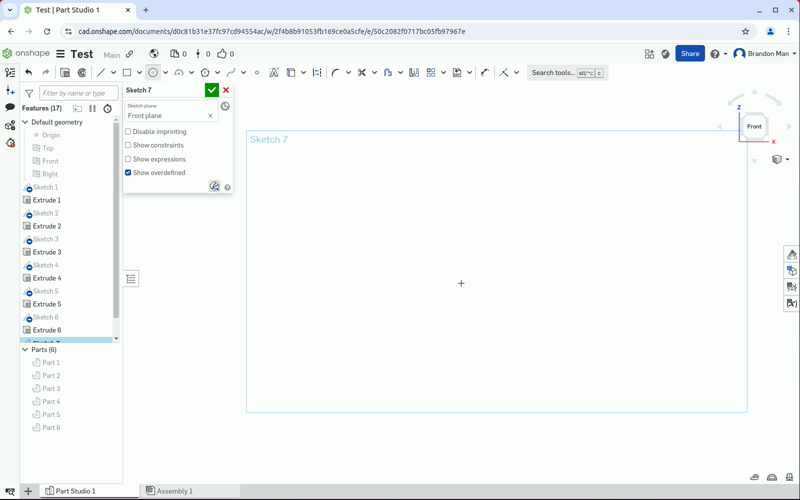
click(461, 282)
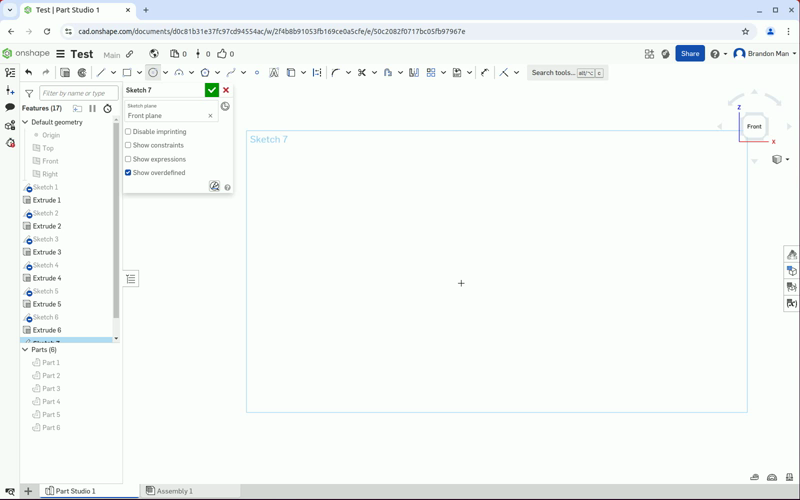
key_up(shift)
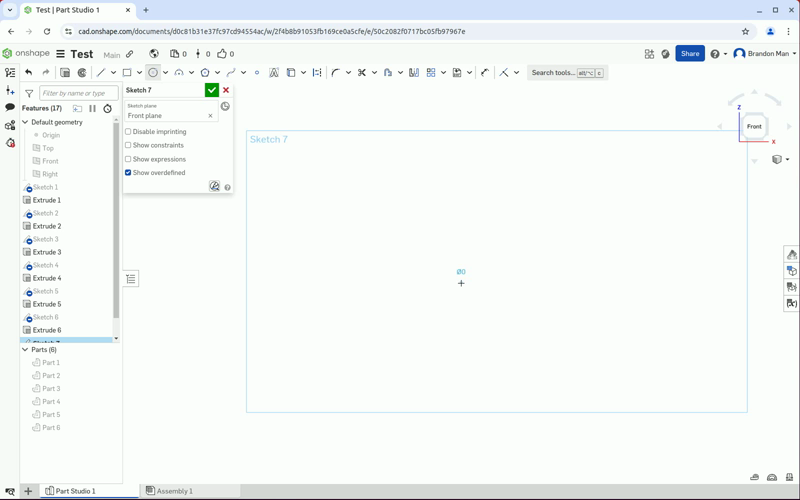
mouse_move(477, 282)
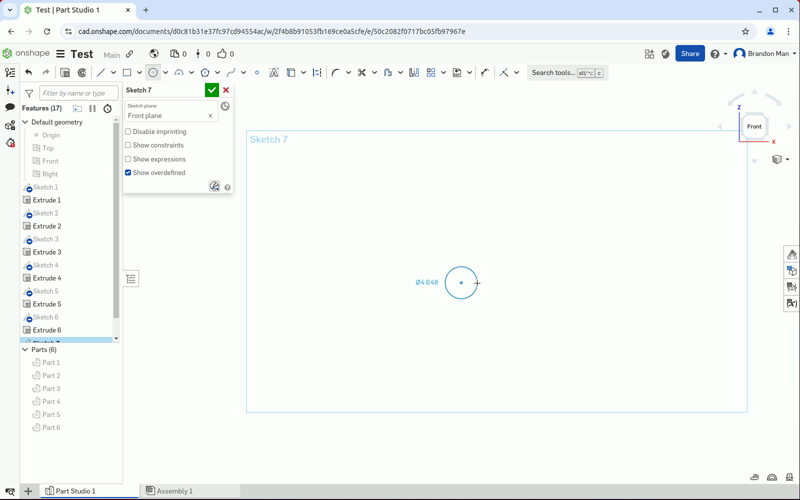
click(477, 282)
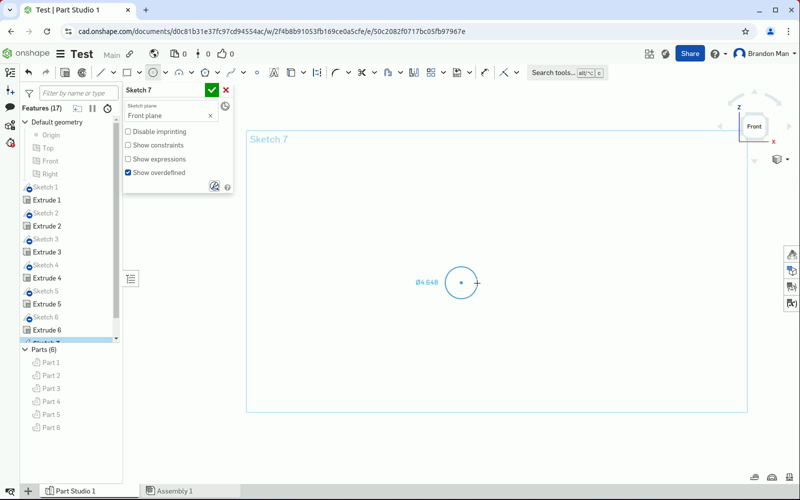
key(esc)
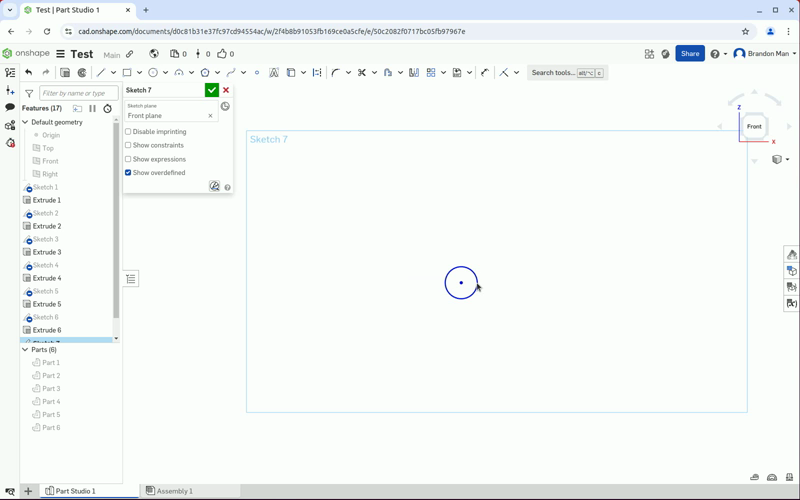
key(c)
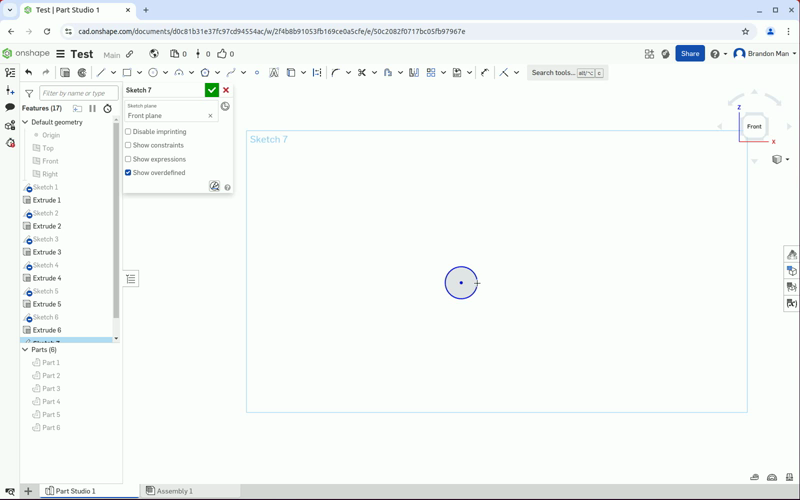
key_down(shift)
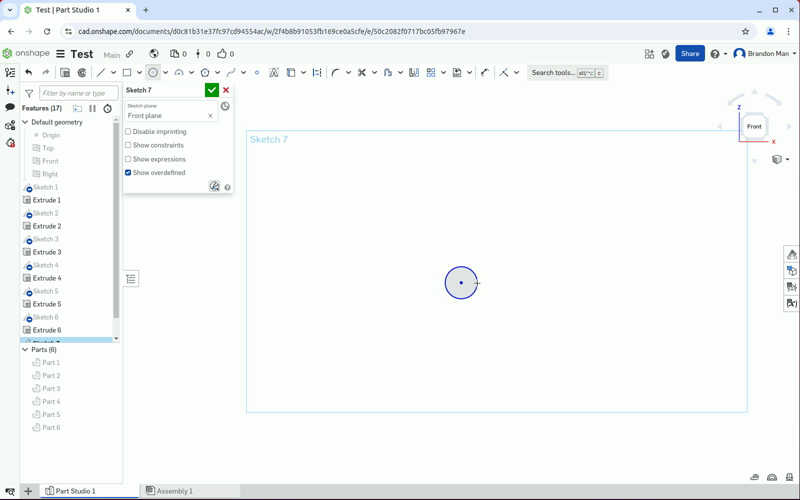
mouse_move(461, 282)
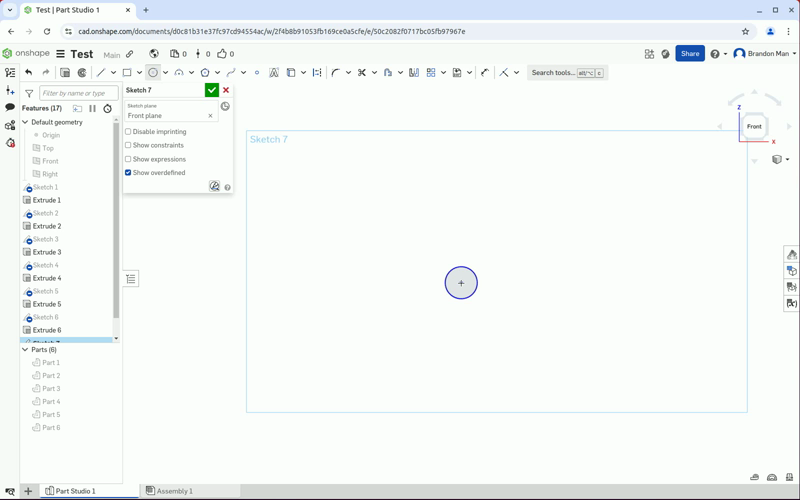
click(461, 282)
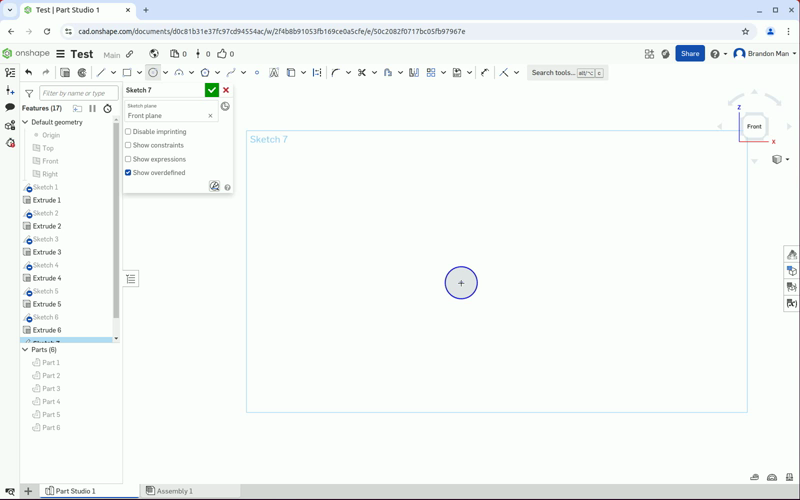
key_up(shift)
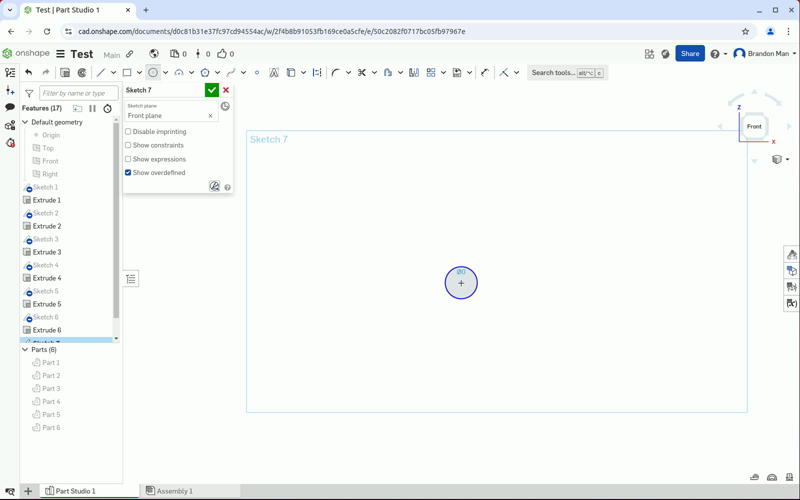
mouse_move(473, 282)
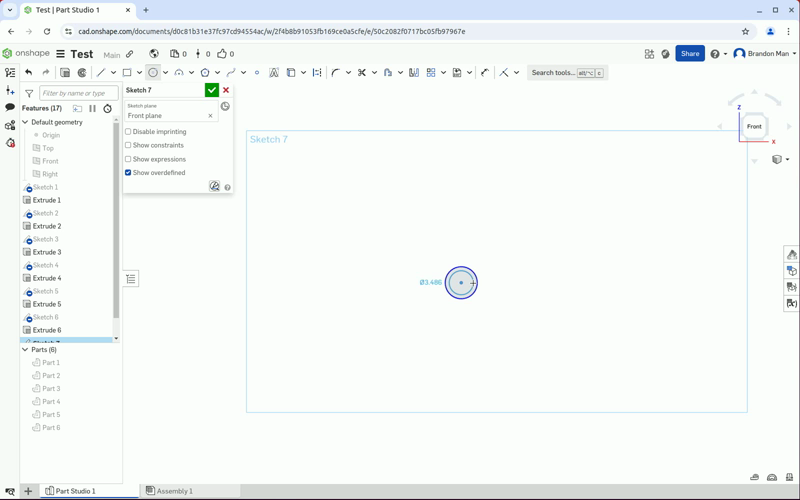
scroll(6)
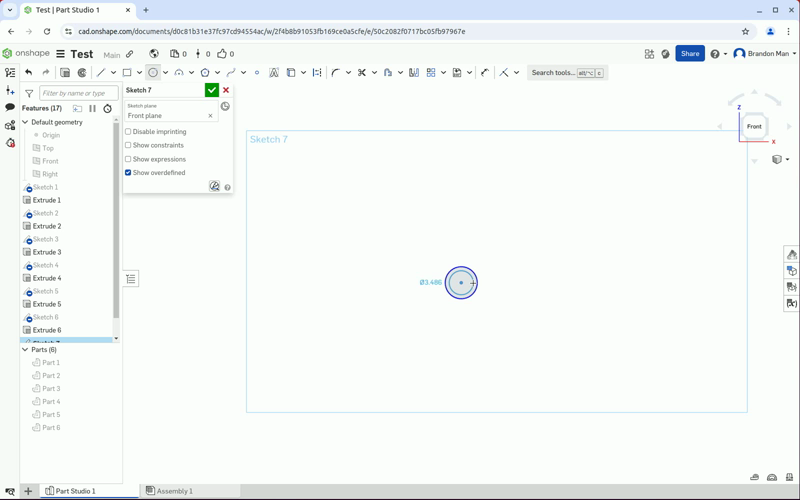
scroll(6)
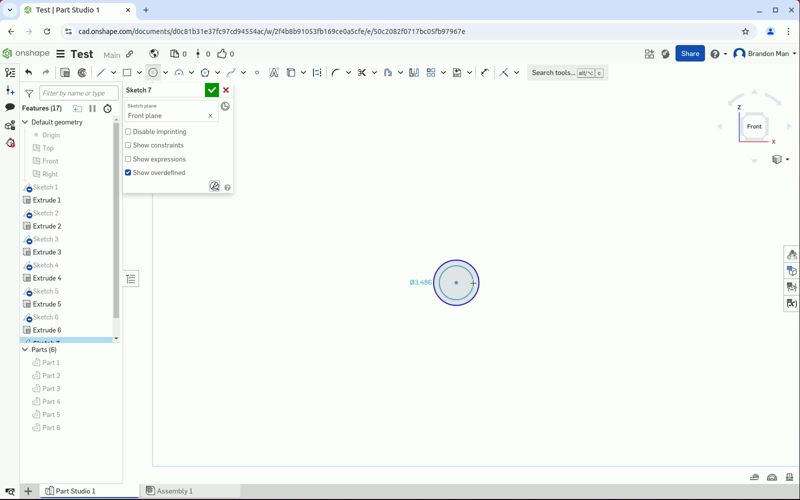
scroll(6)
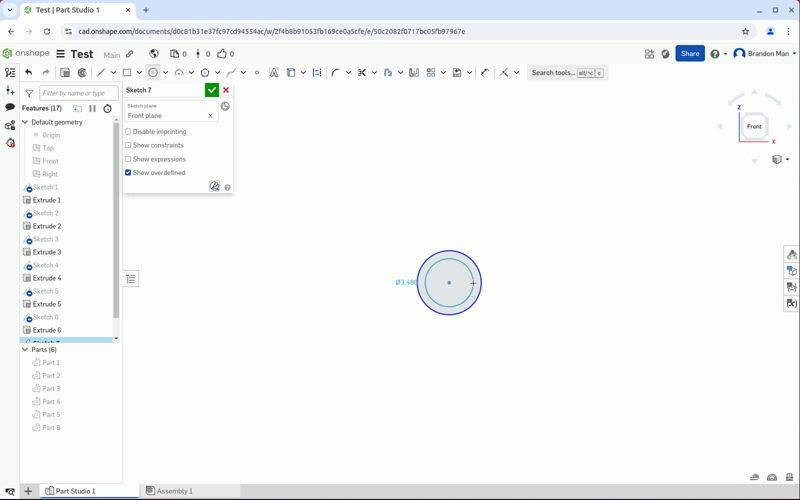
scroll(6)
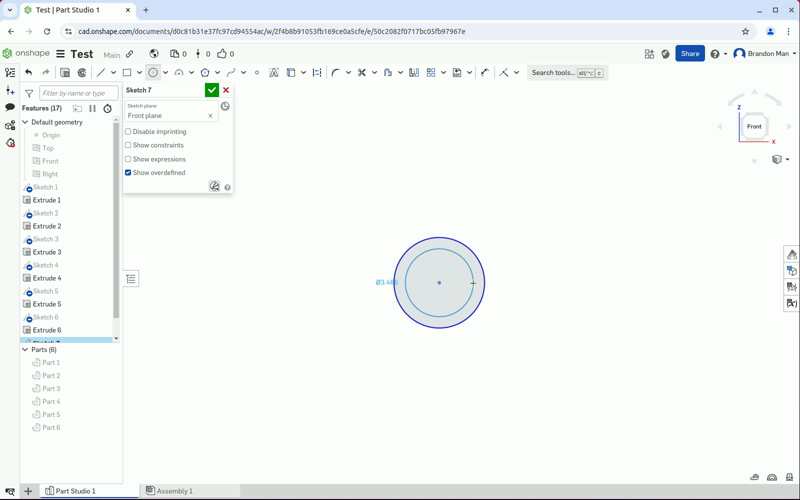
scroll(6)
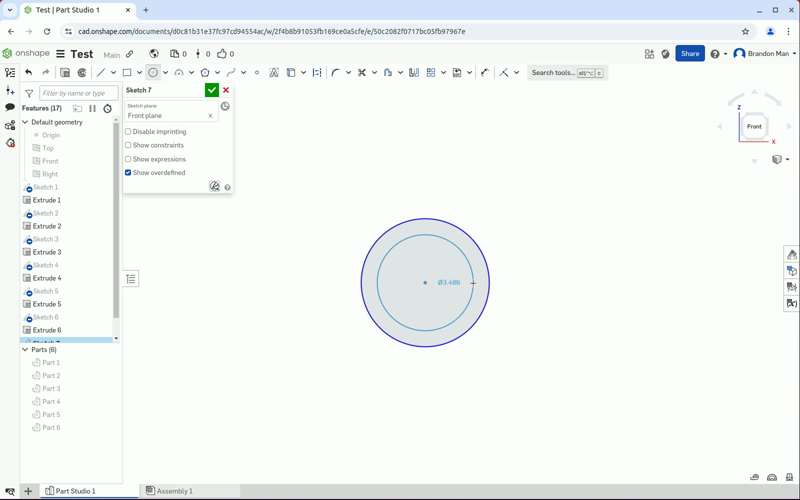
scroll(6)
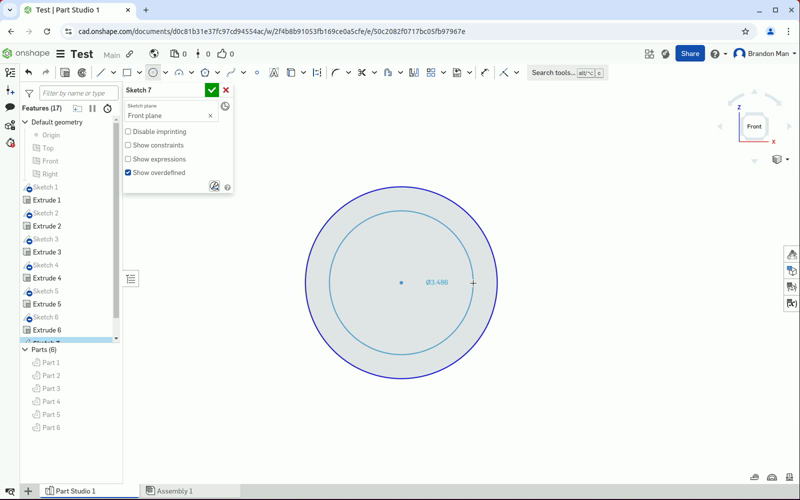
scroll(6)
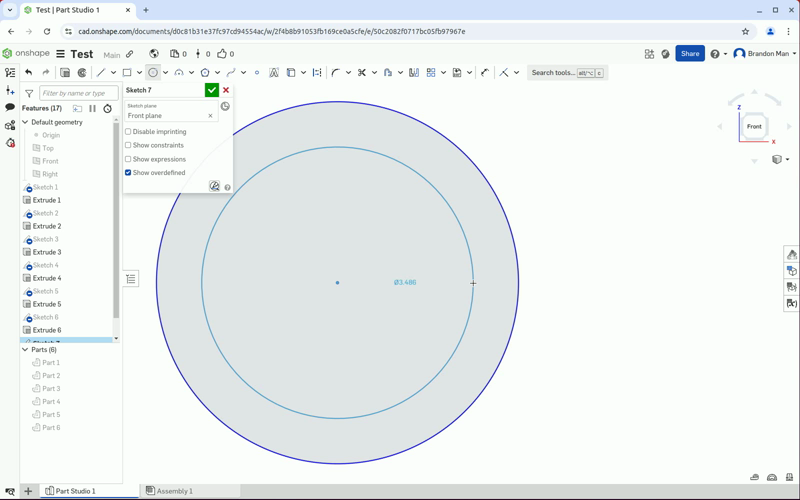
click(473, 282)
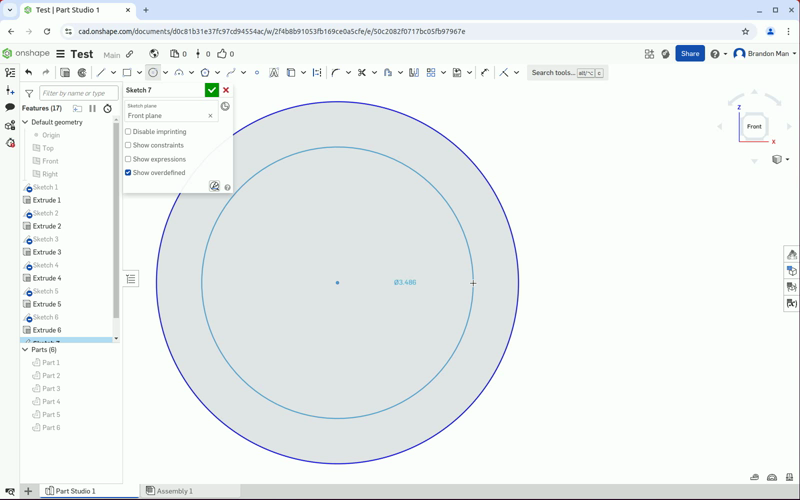
scroll(-6)
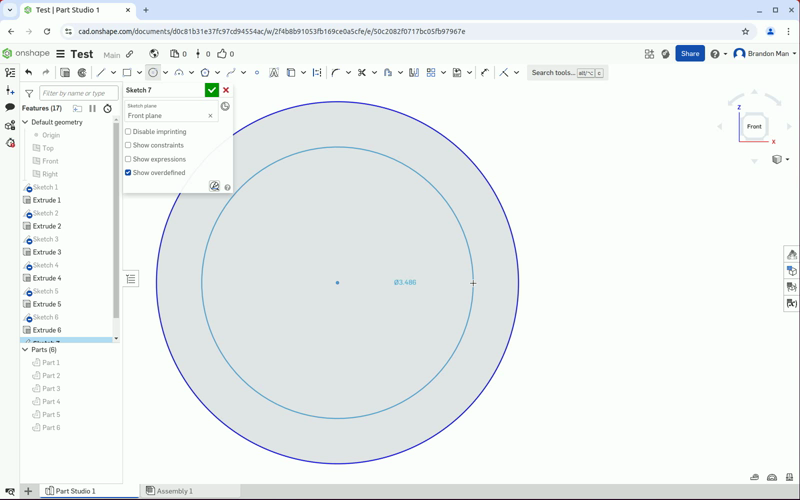
scroll(-6)
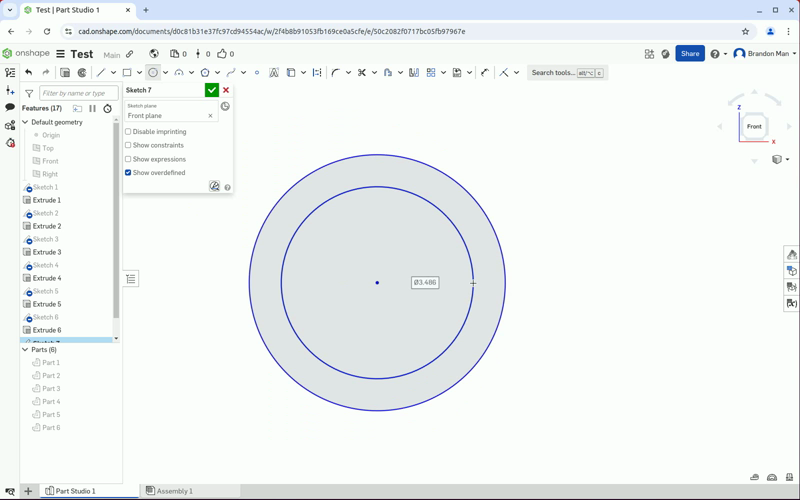
scroll(-6)
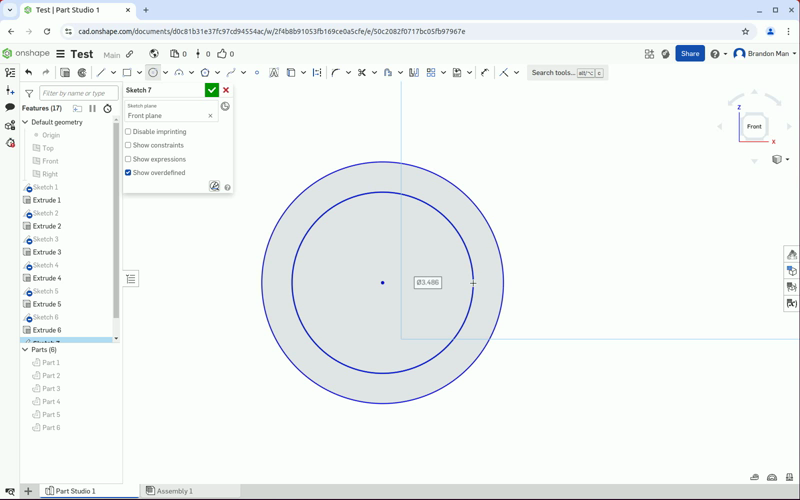
scroll(-6)
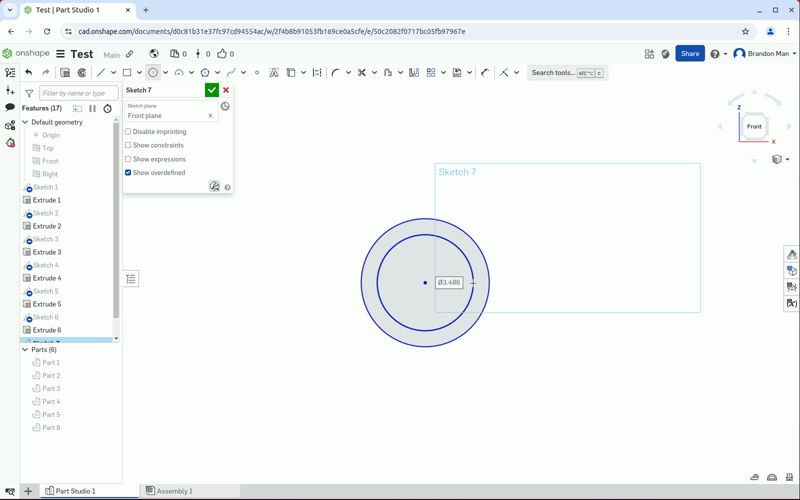
scroll(-6)
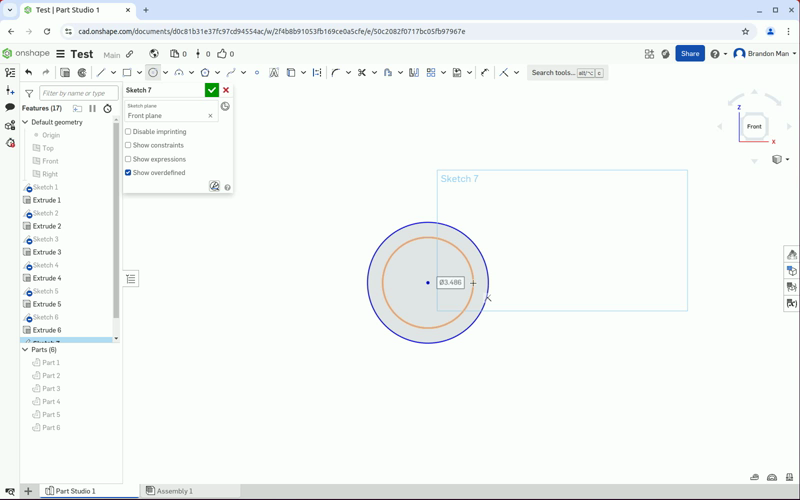
scroll(-6)
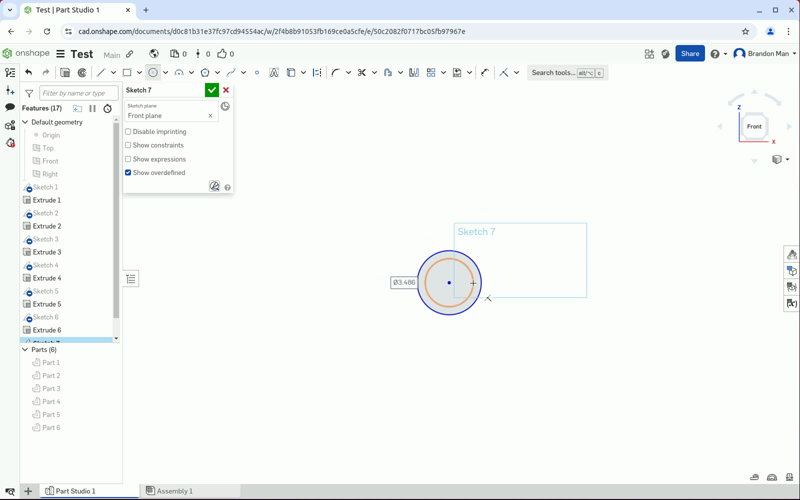
scroll(-6)
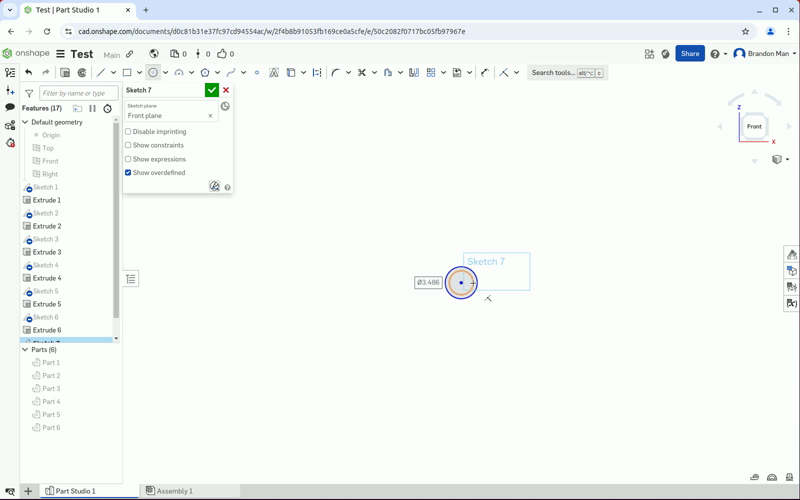
key(esc)
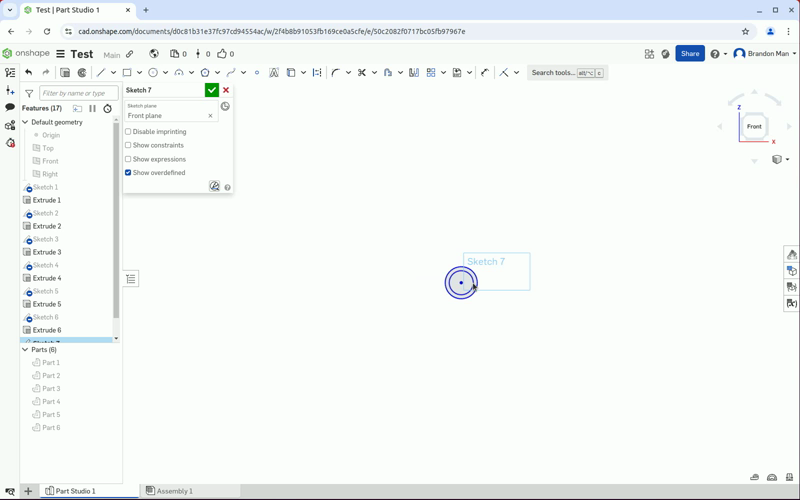
mouse_move(446, 281)
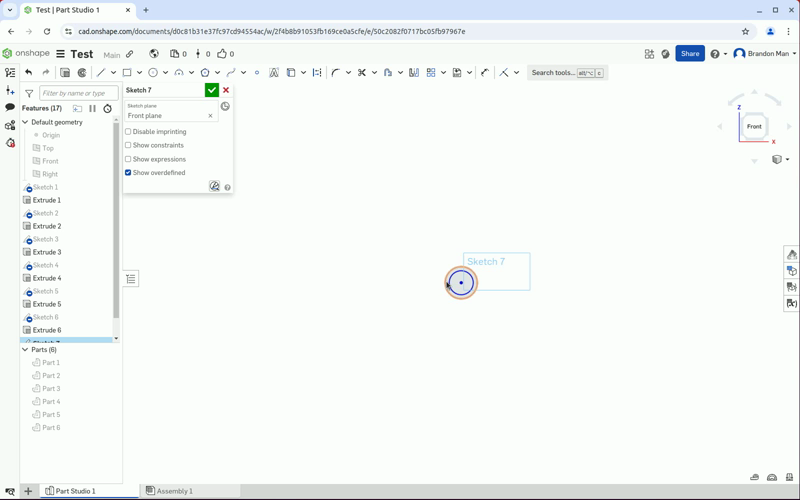
scroll(6)
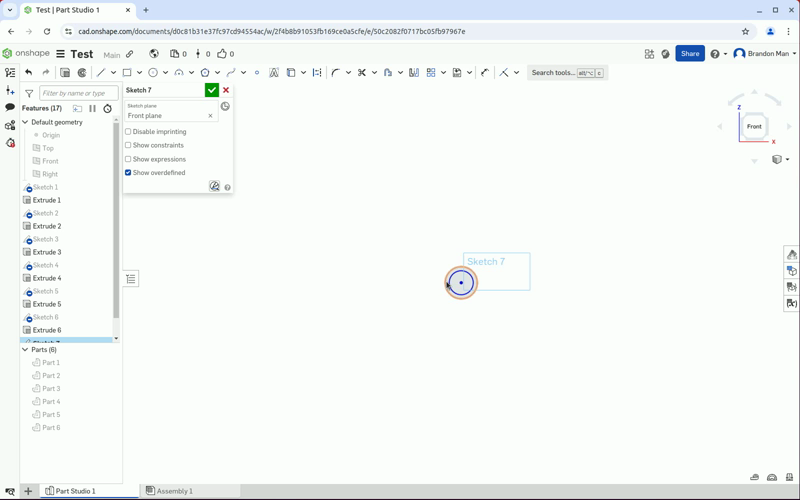
scroll(6)
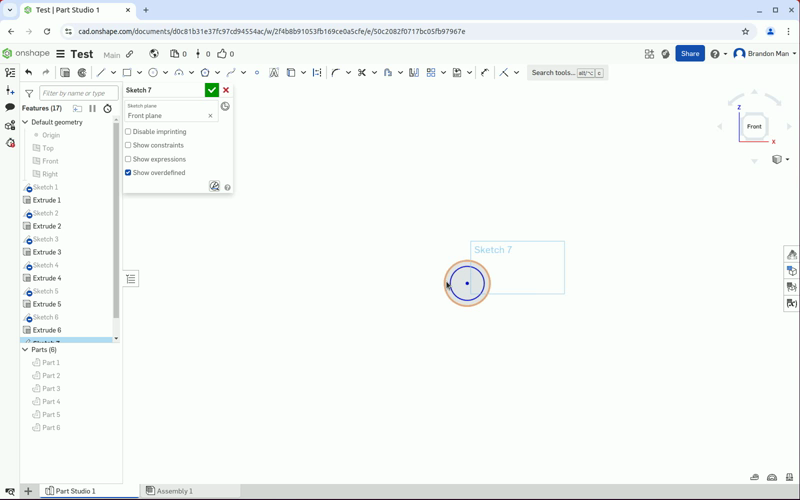
scroll(6)
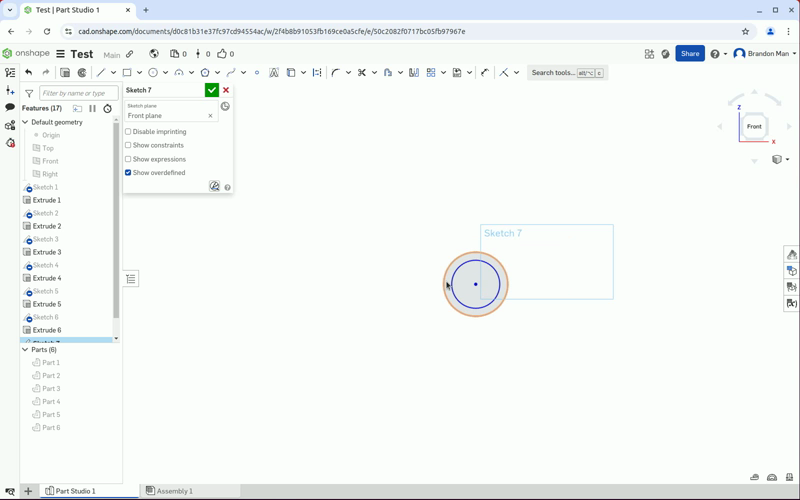
scroll(6)
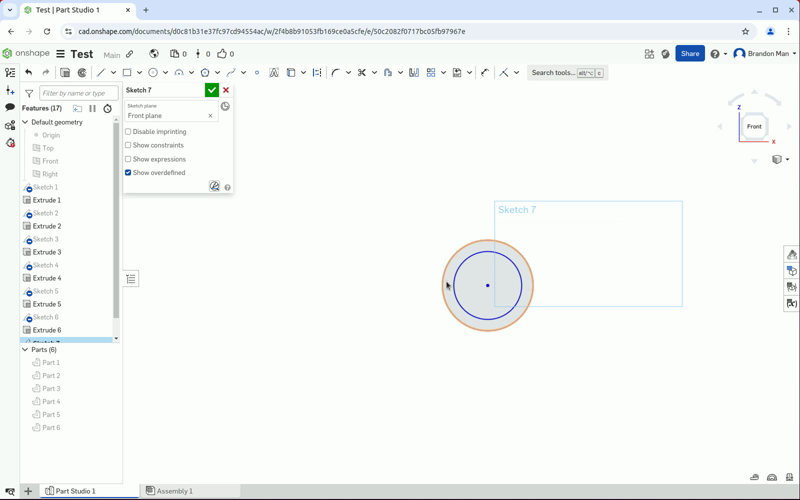
scroll(6)
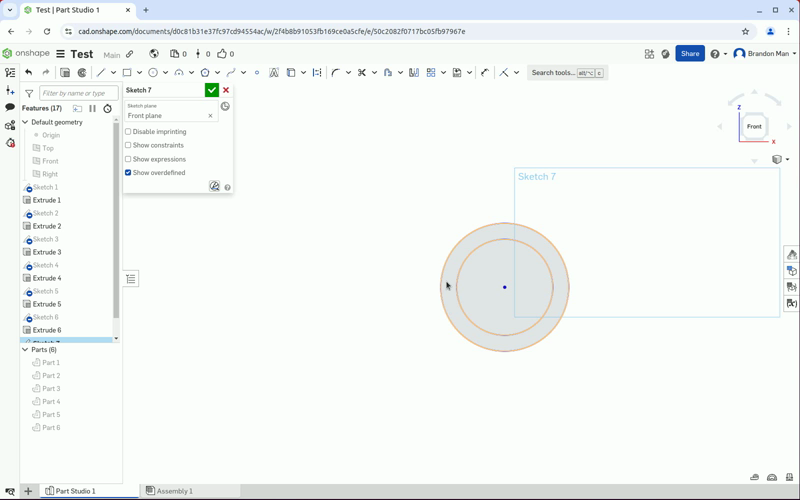
scroll(6)
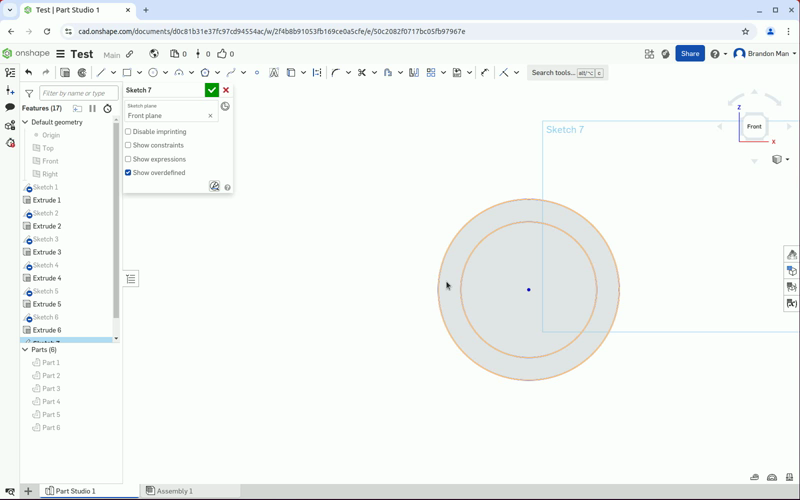
scroll(6)
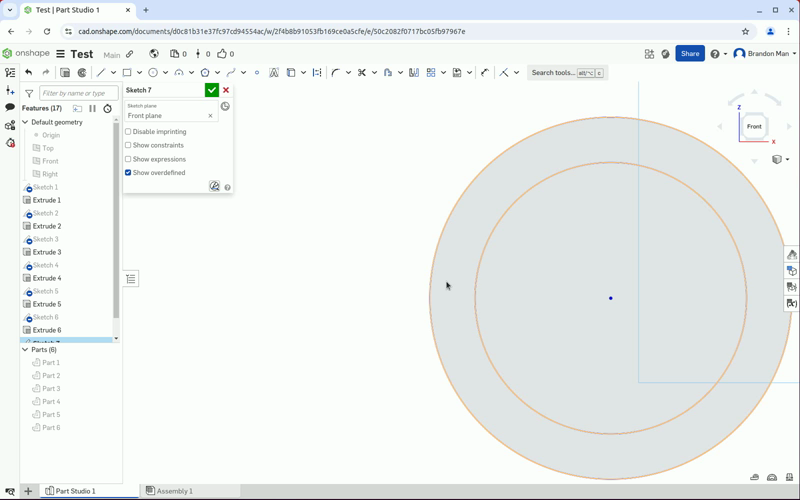
click(446, 281)
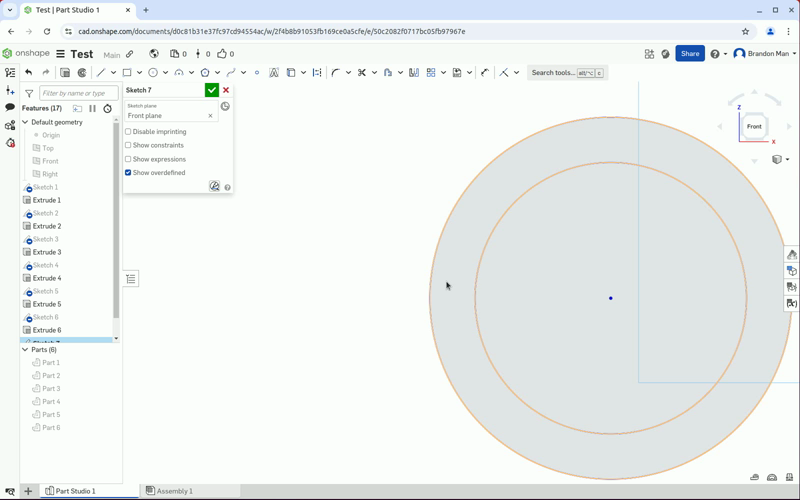
scroll(-6)
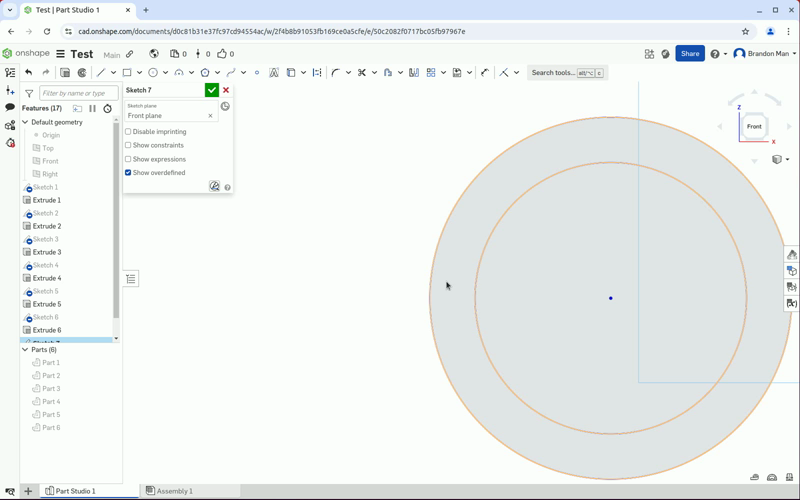
scroll(-6)
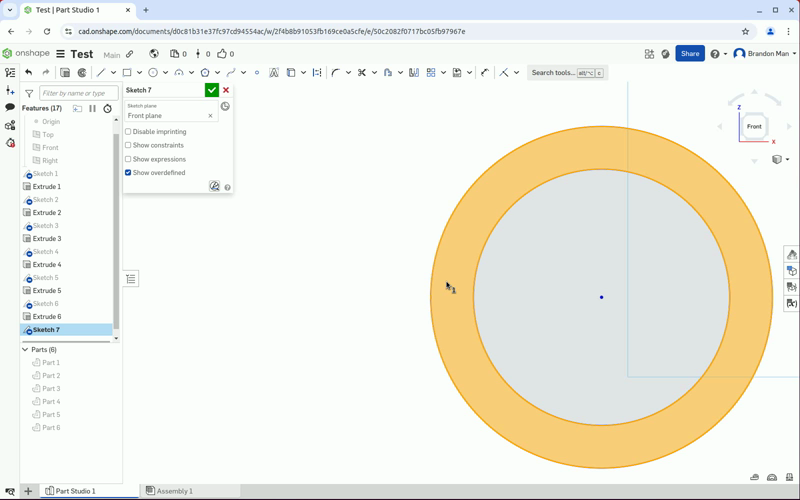
scroll(-6)
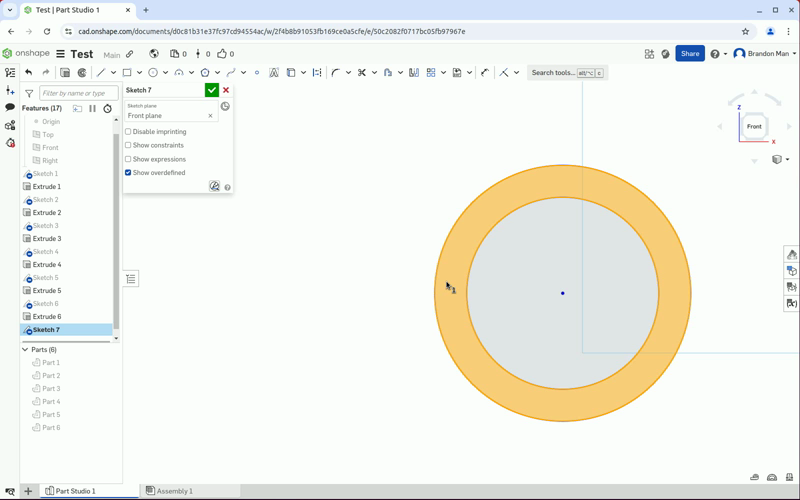
scroll(-6)
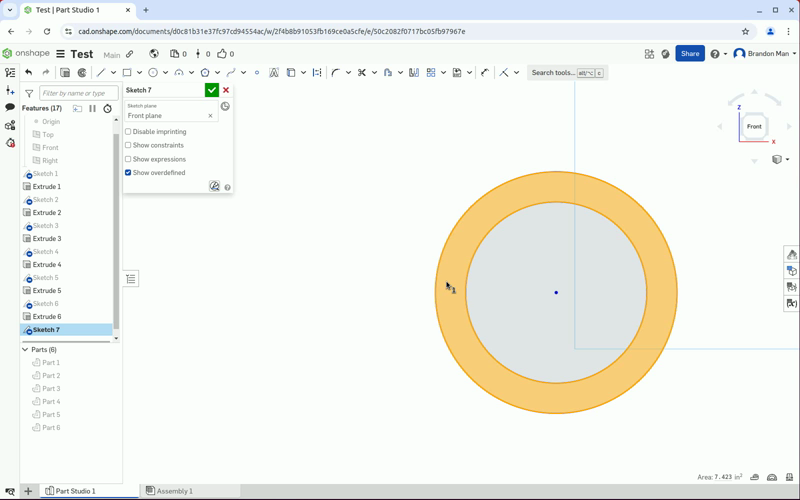
scroll(-6)
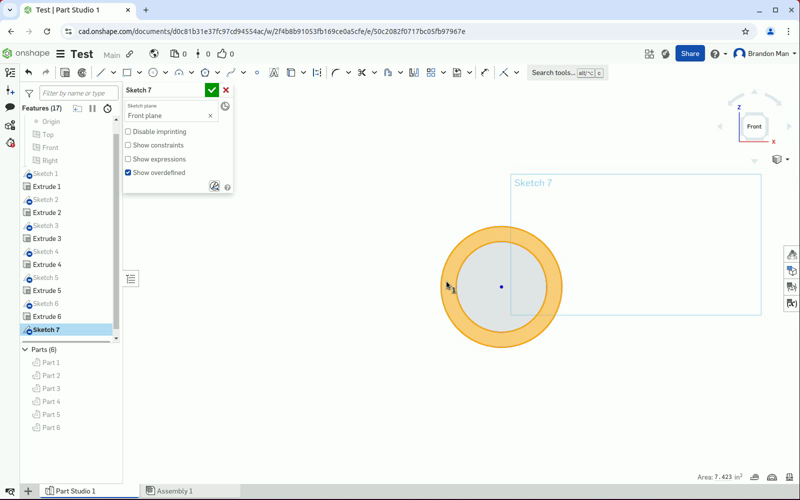
scroll(-6)
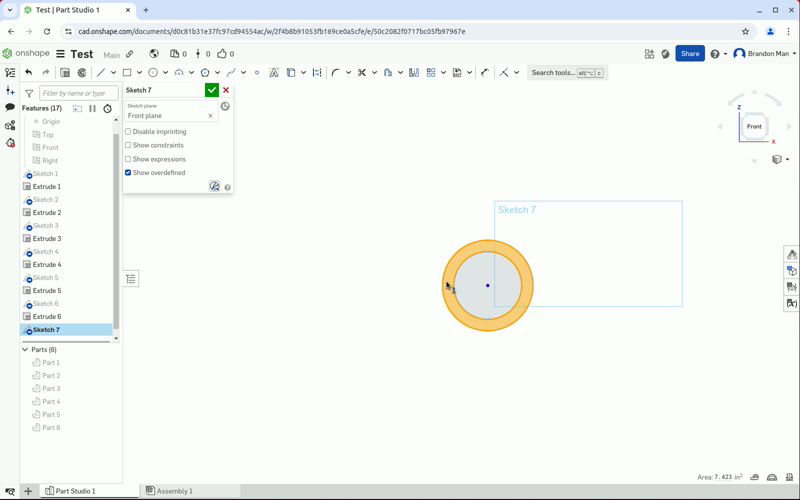
scroll(-6)
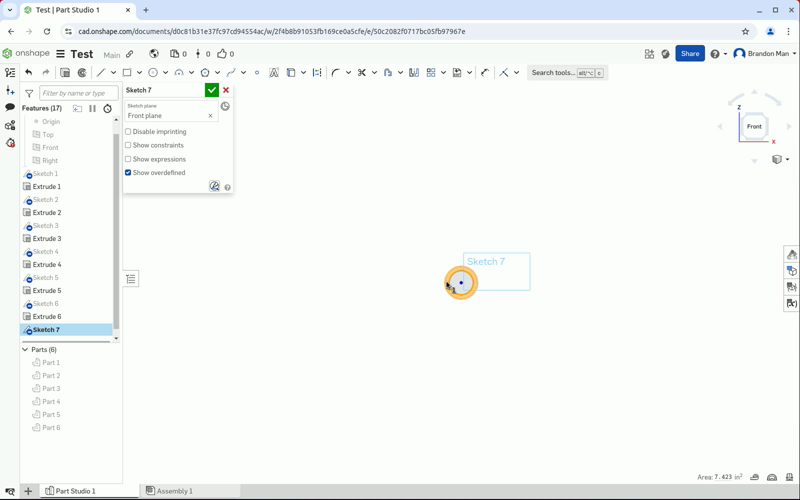
mouse_move(73, 352)
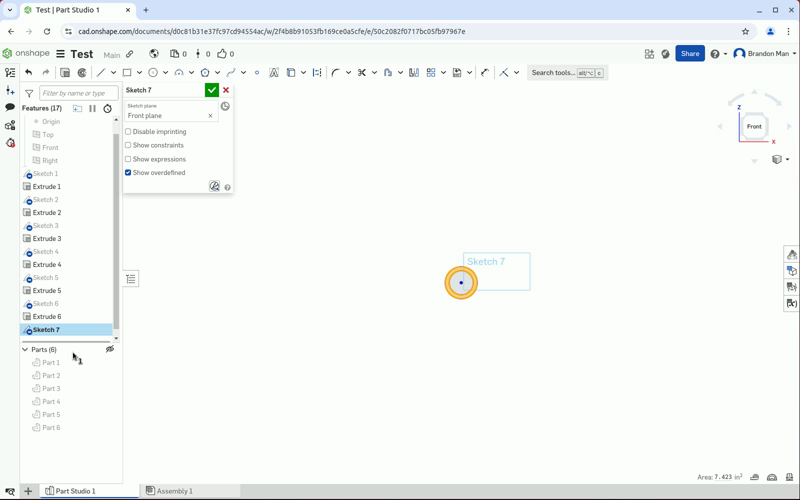
key(shift+y)
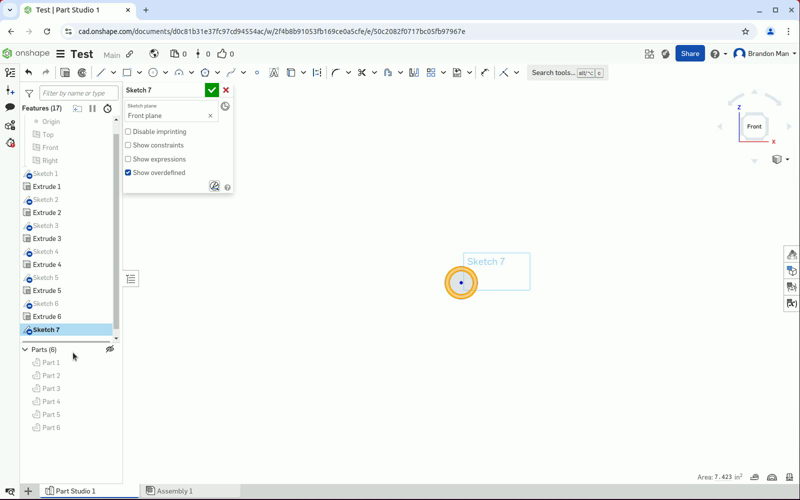
key(shift+e)
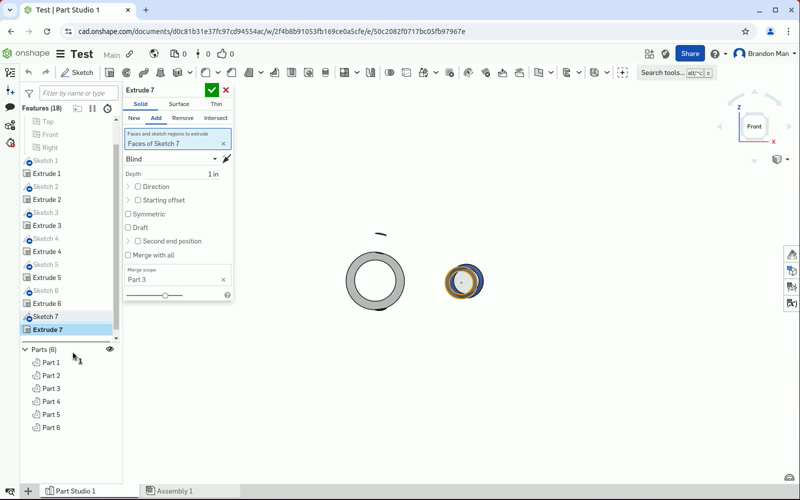
mouse_move(143, 106)
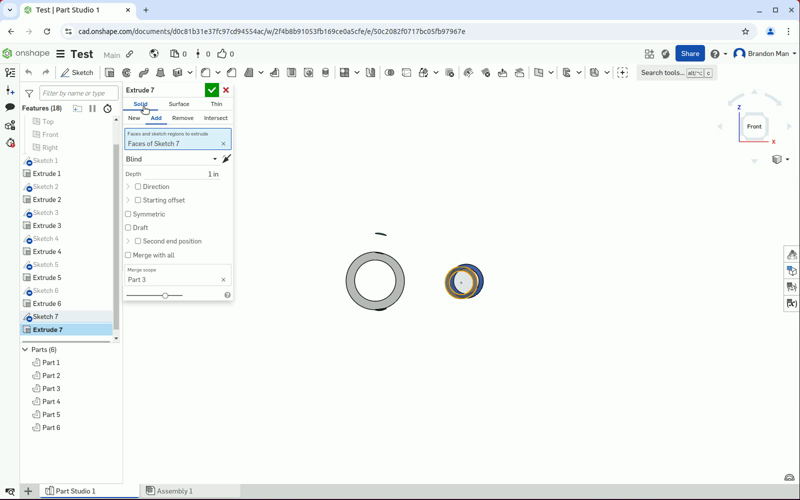
click(143, 106)
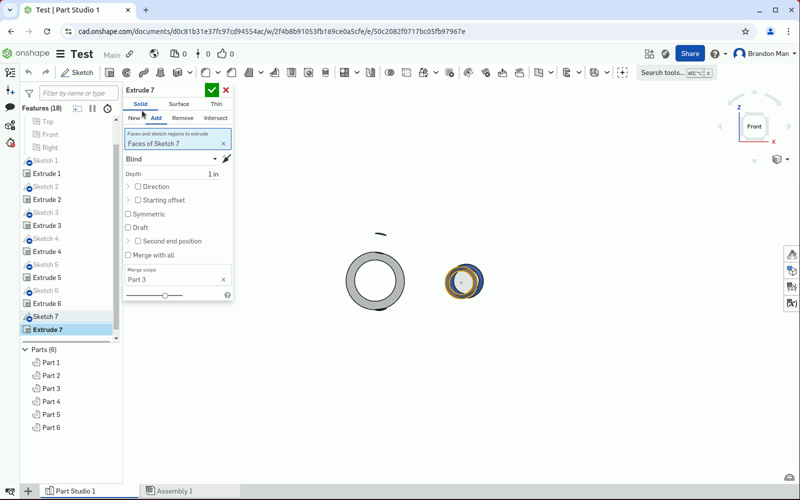
mouse_move(137, 120)
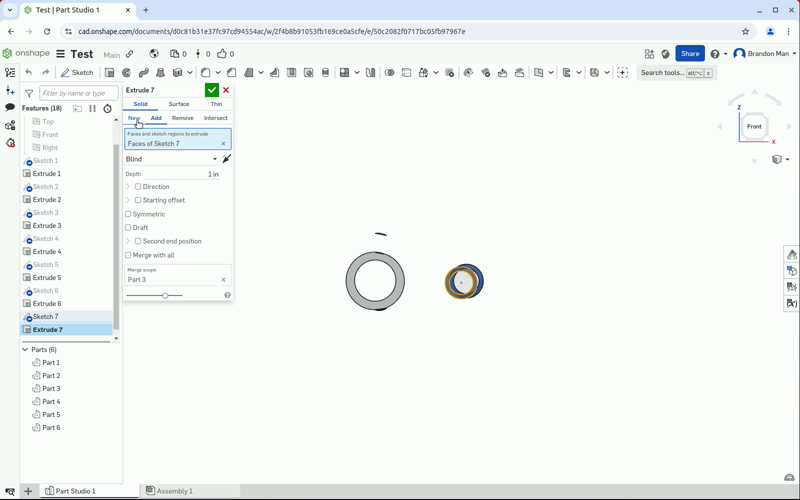
click(137, 120)
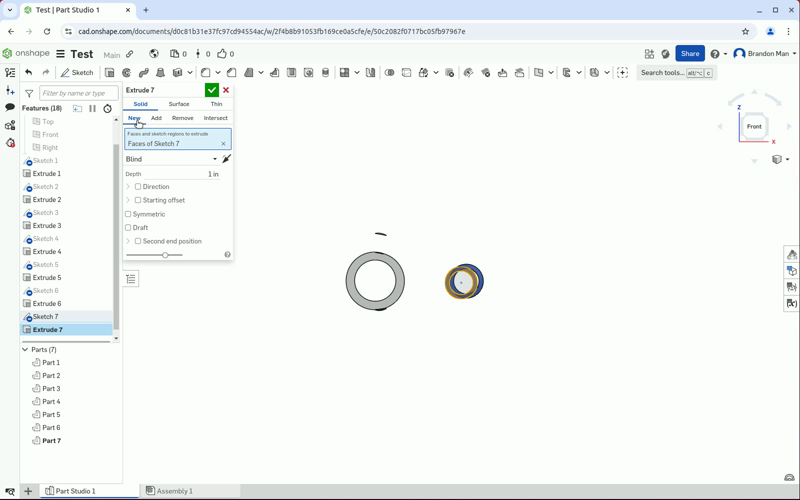
key(tab, 4)
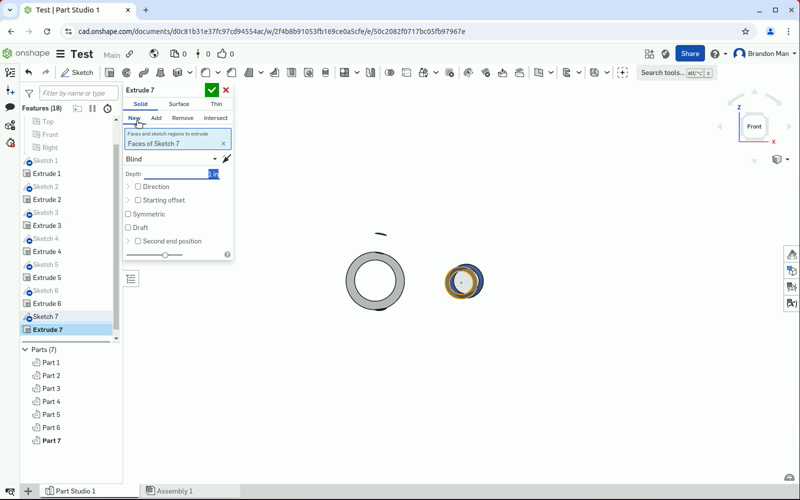
text(7.943)
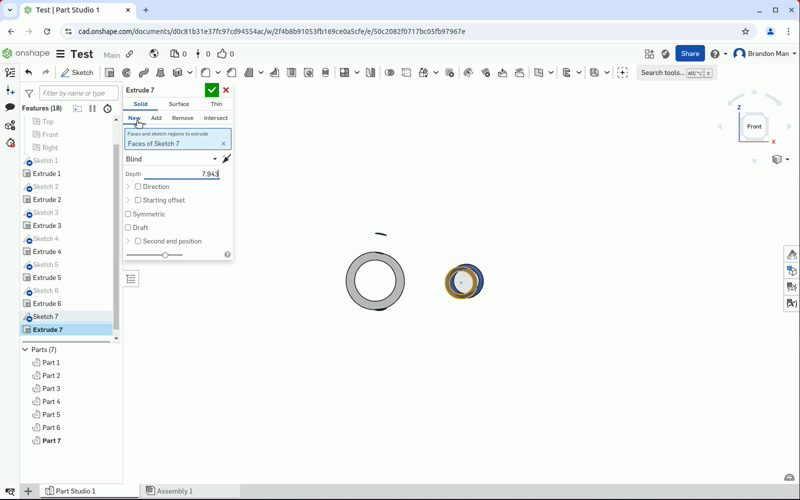
key(enter)
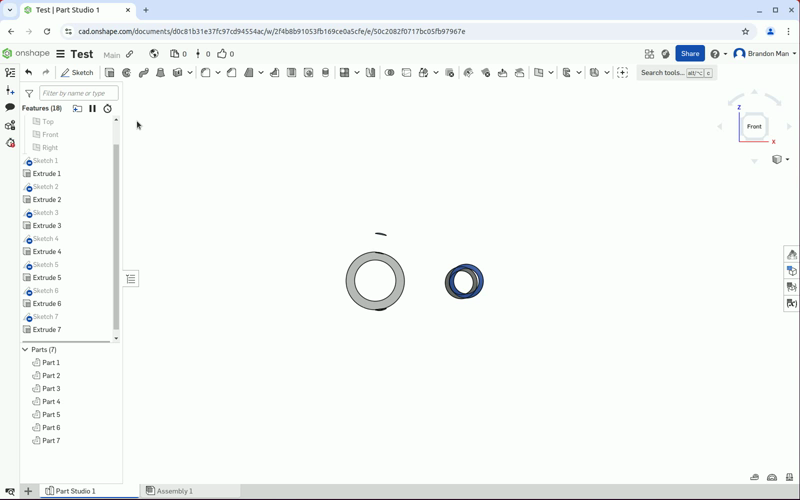
key(shift+h)
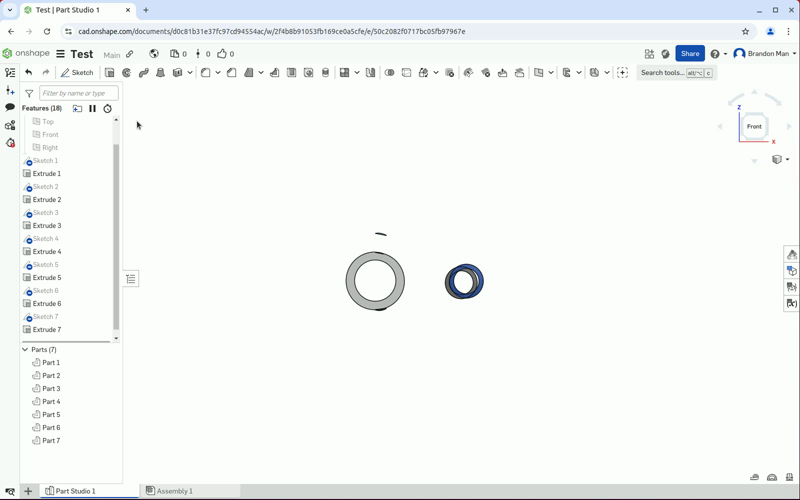
key(shift+h)
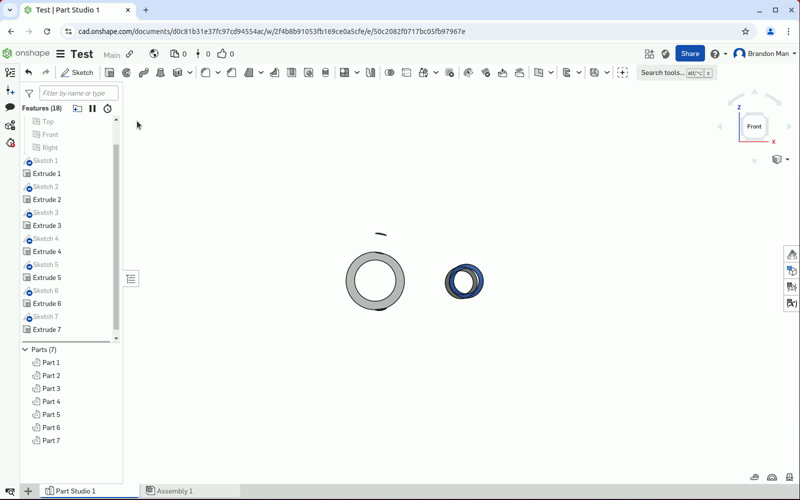
mouse_move(69, 163)
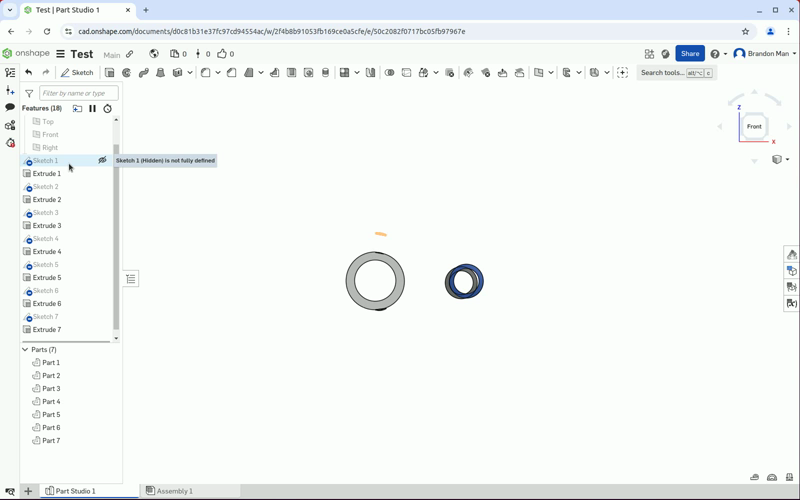
click(69, 163)
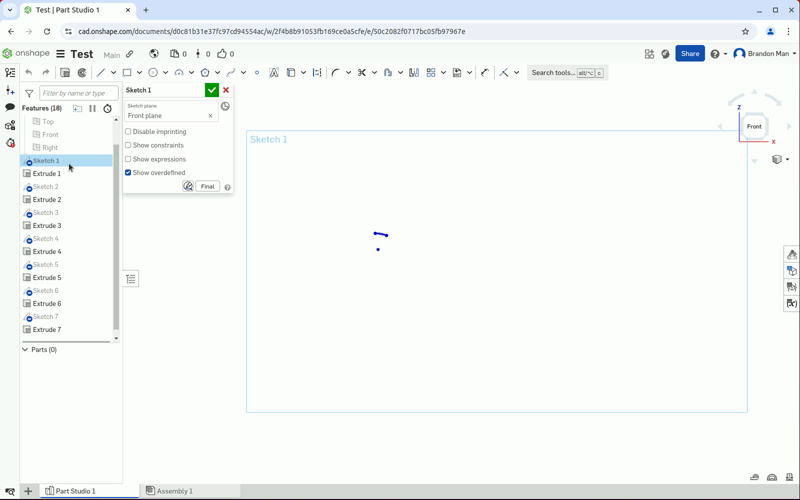
mouse_move(229, 92)
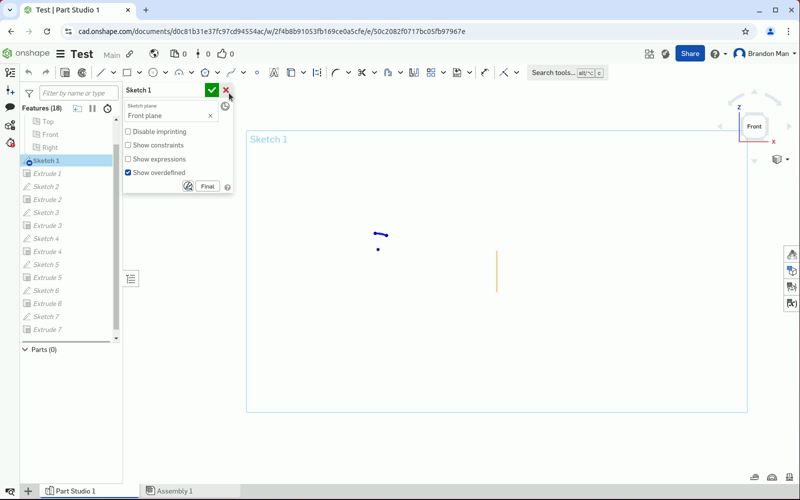
click(229, 92)
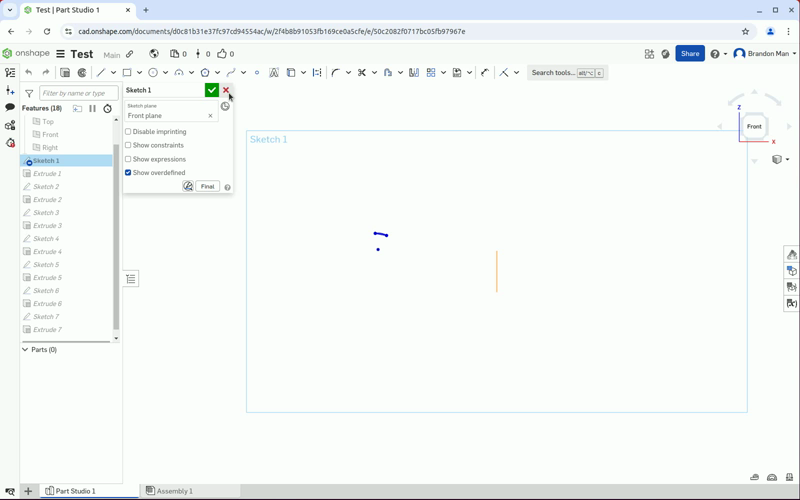
key(shift+s)
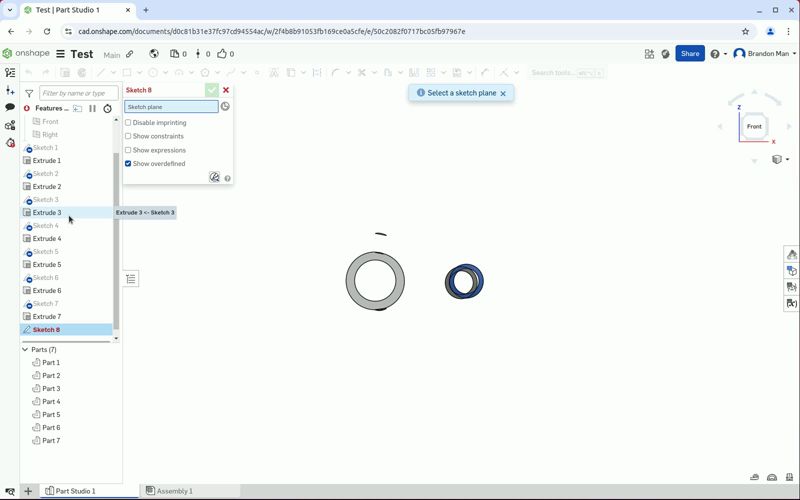
scroll(3)
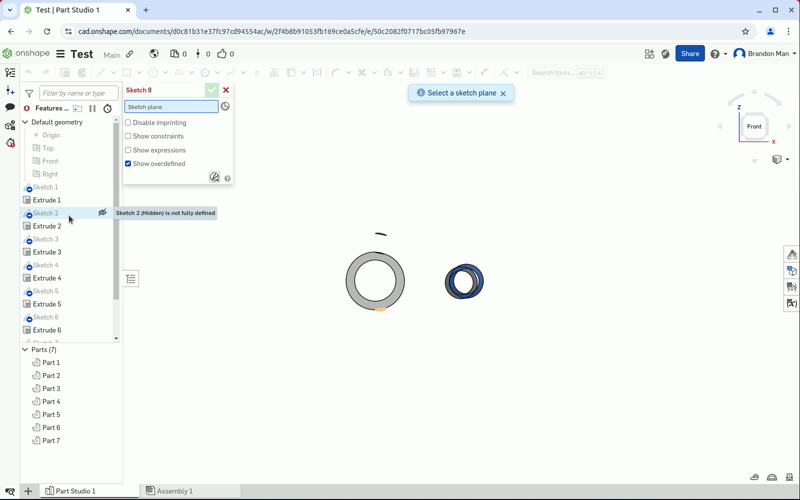
mouse_move(69, 163)
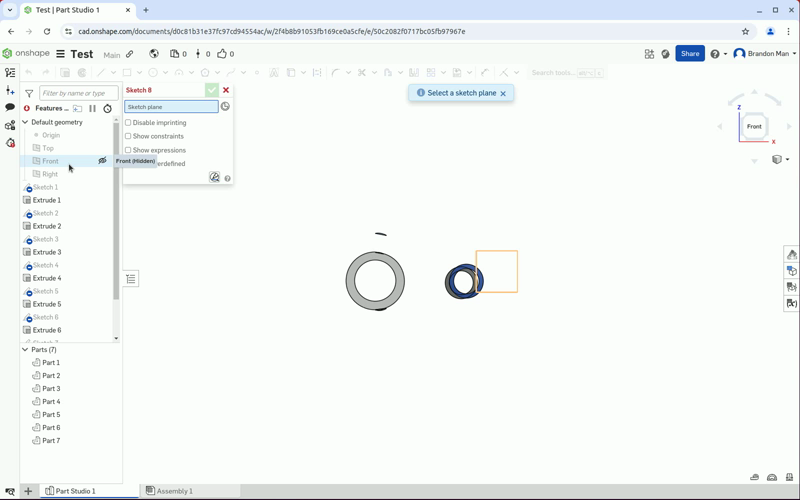
click(69, 163)
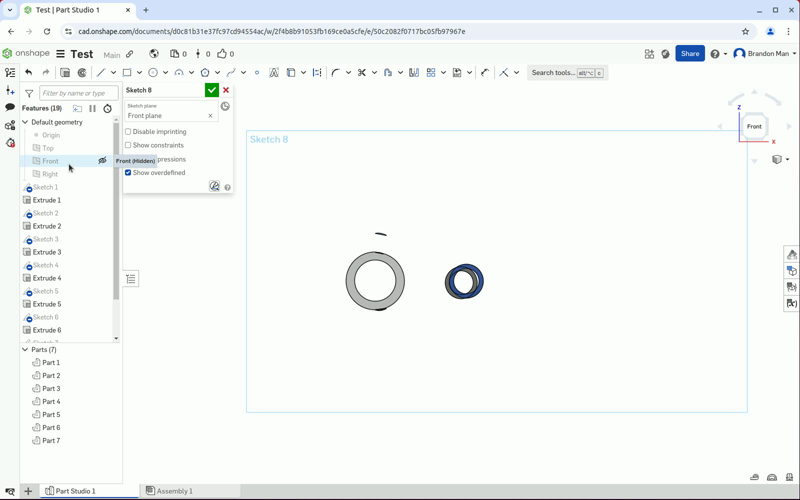
mouse_move(73, 352)
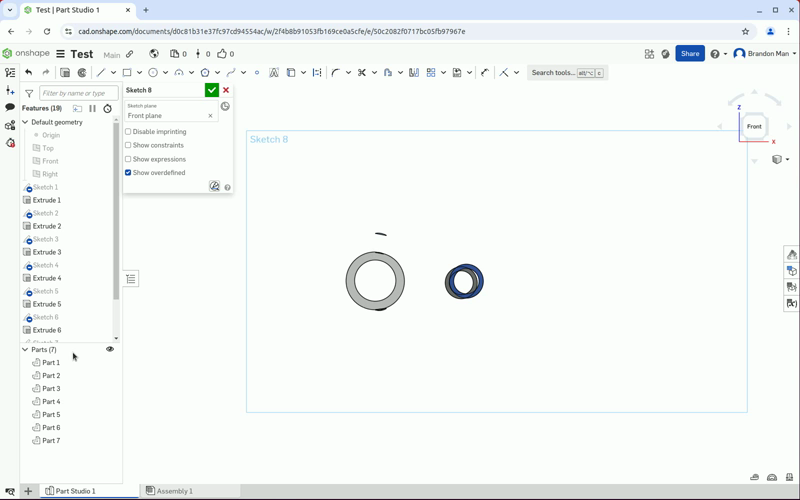
key(y)
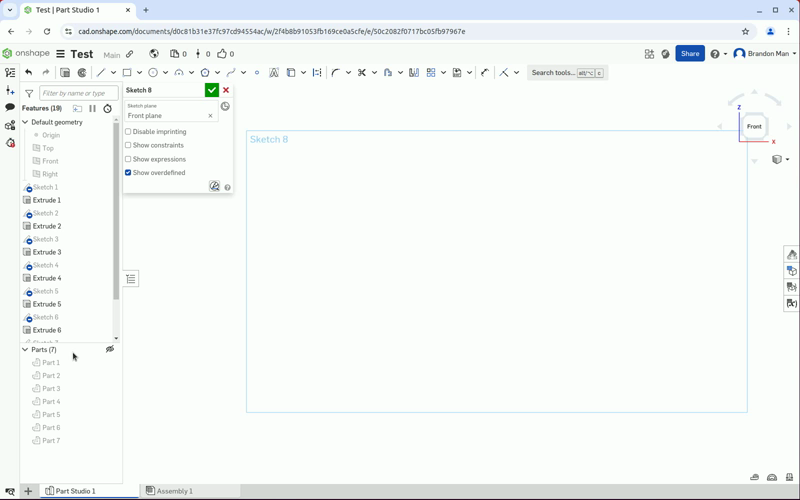
key(l)
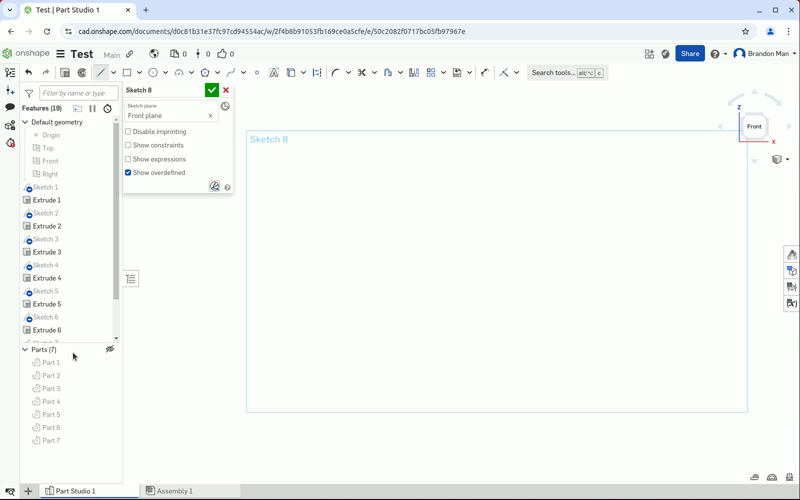
key_down(shift)
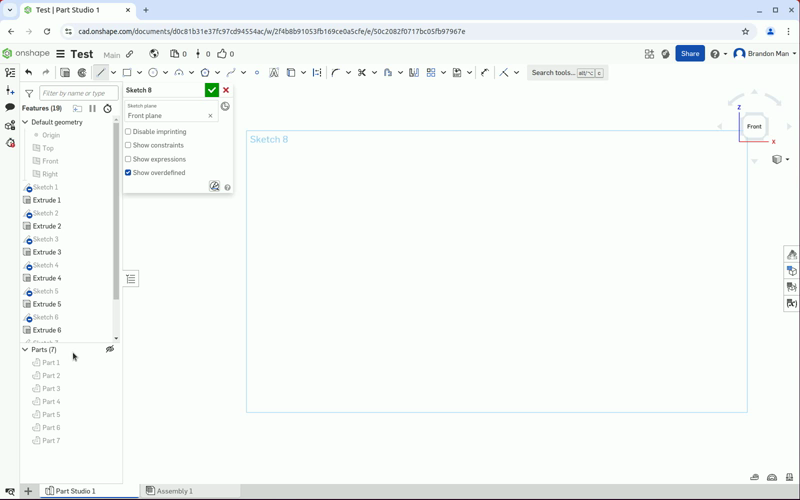
mouse_move(375, 309)
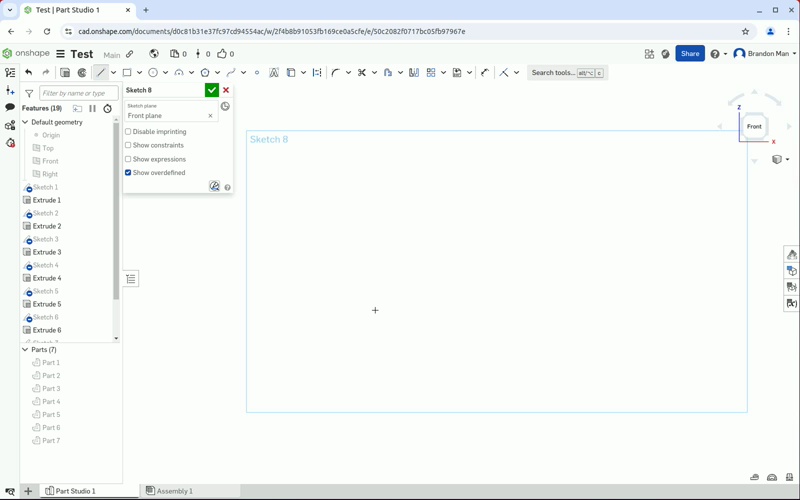
click(375, 309)
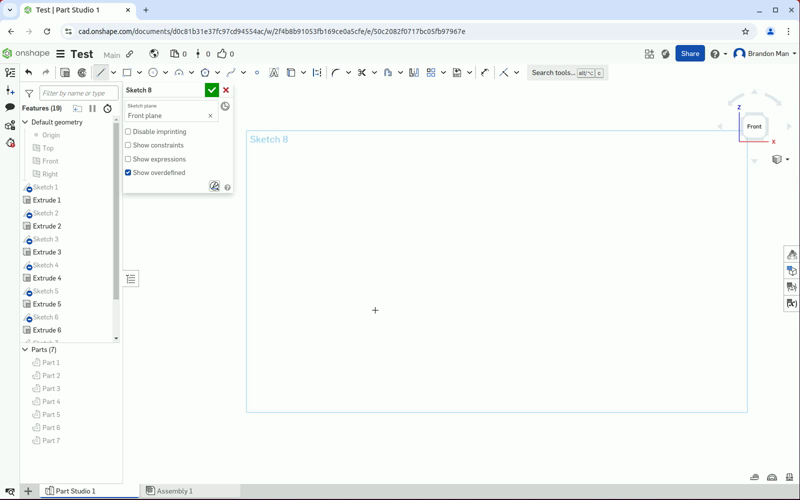
key_up(shift)
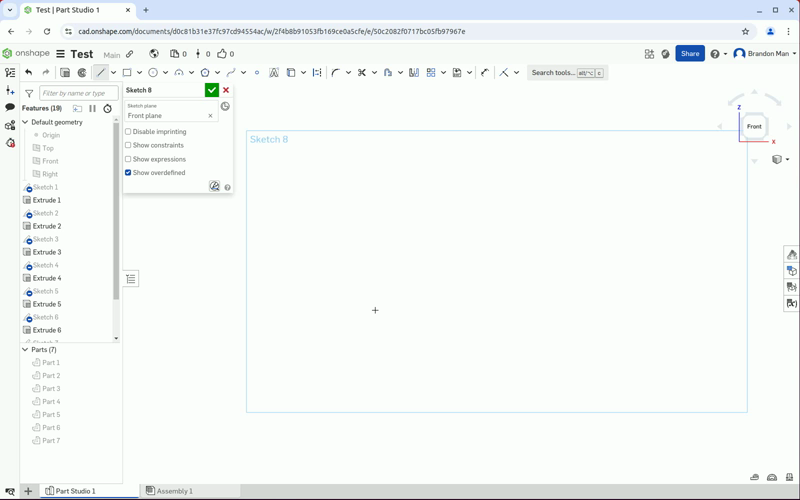
key_down(shift)
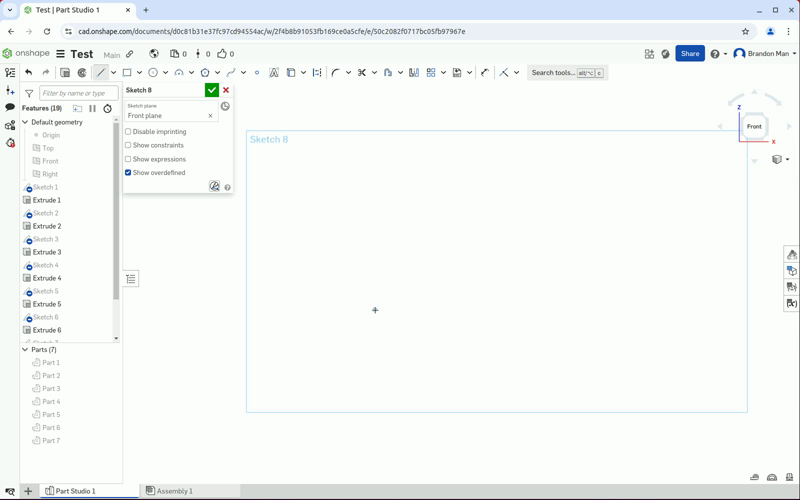
mouse_move(405, 309)
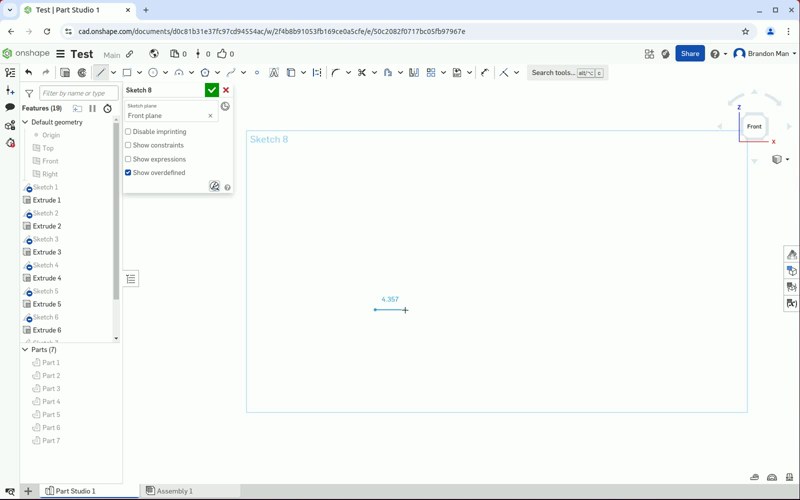
mouse_move(382, 308)
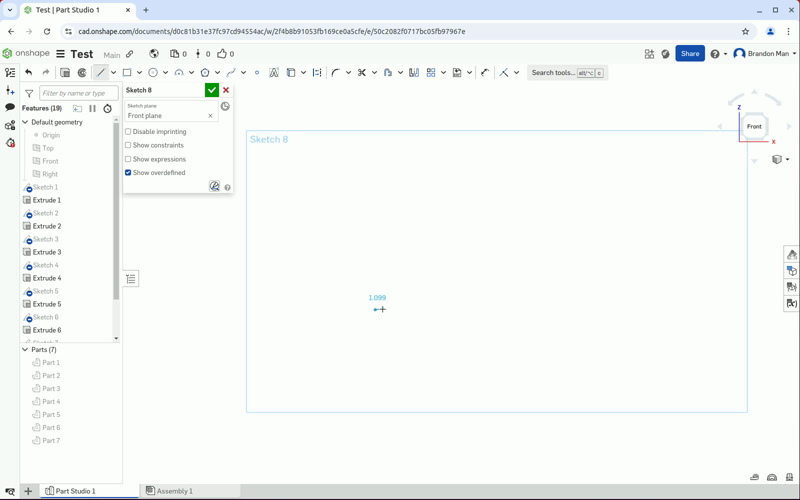
click(382, 308)
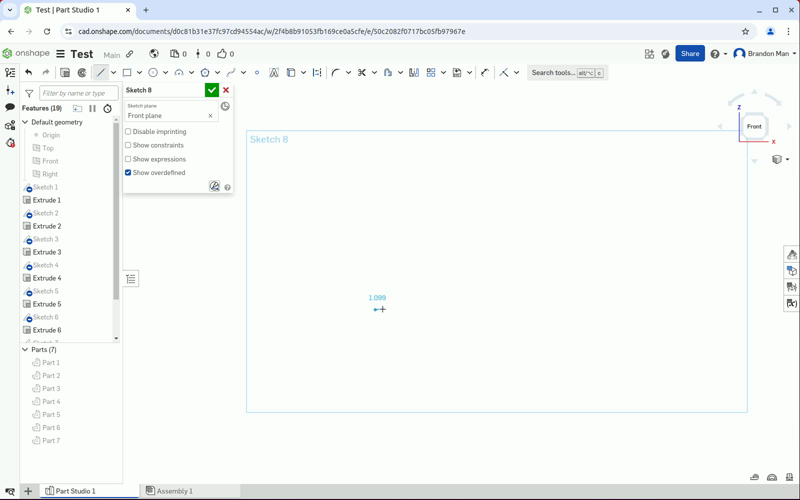
key_up(shift)
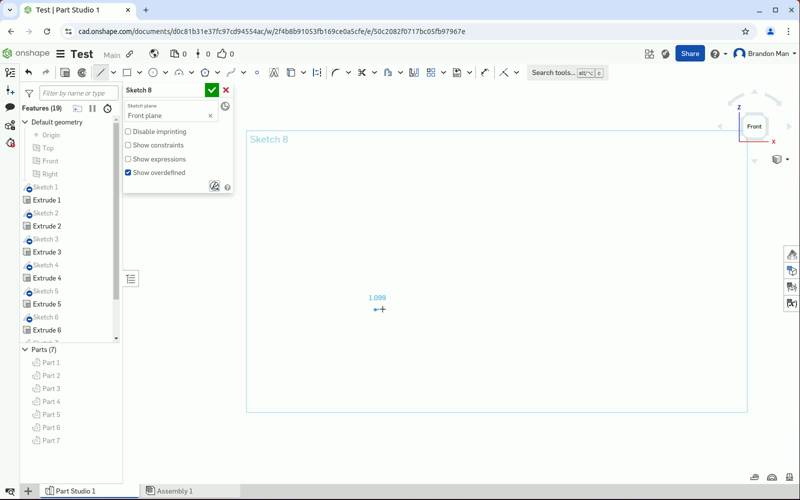
key(esc)
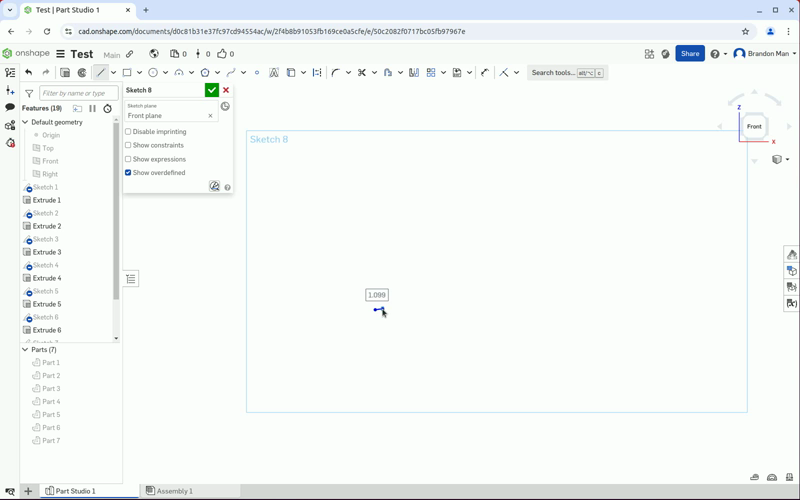
key(a)
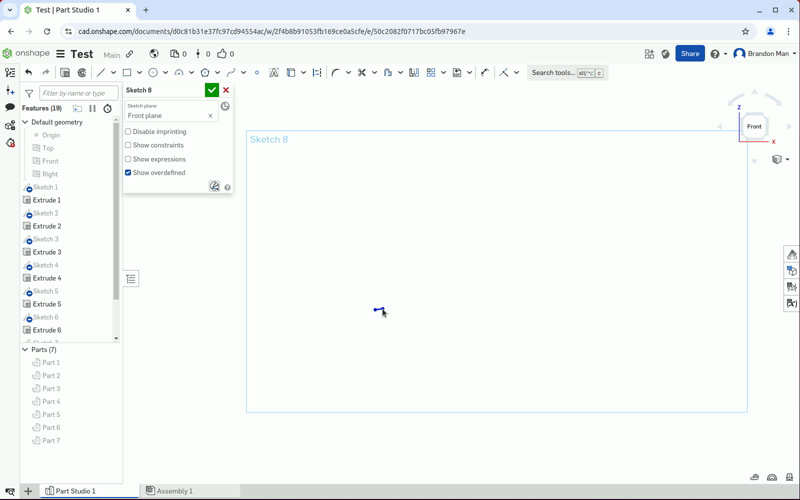
mouse_move(382, 308)
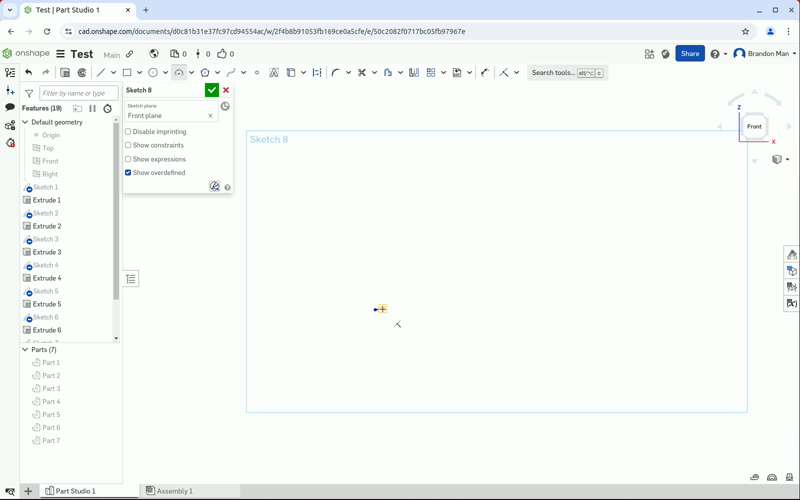
click(382, 308)
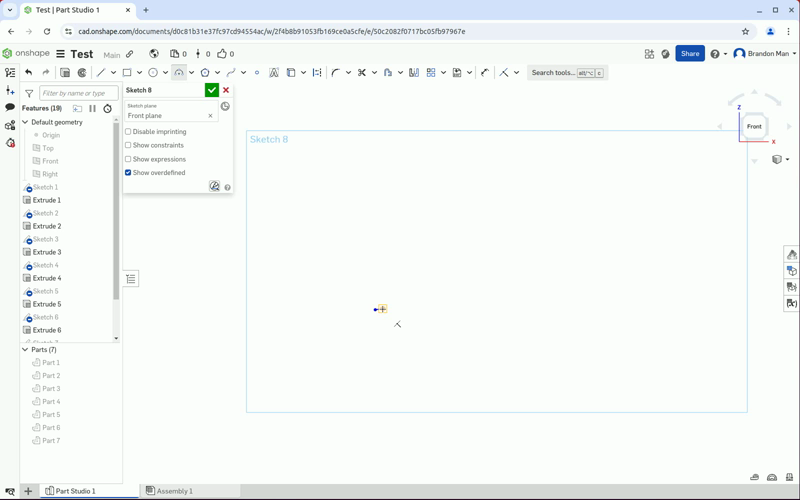
key_down(shift)
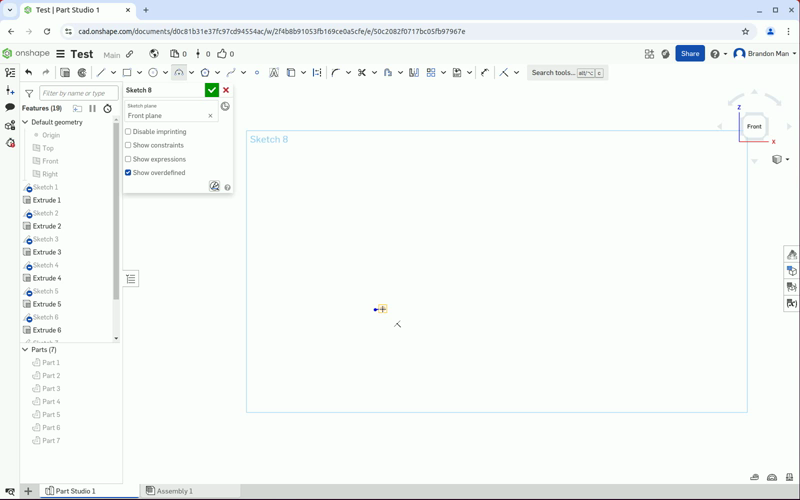
mouse_move(382, 256)
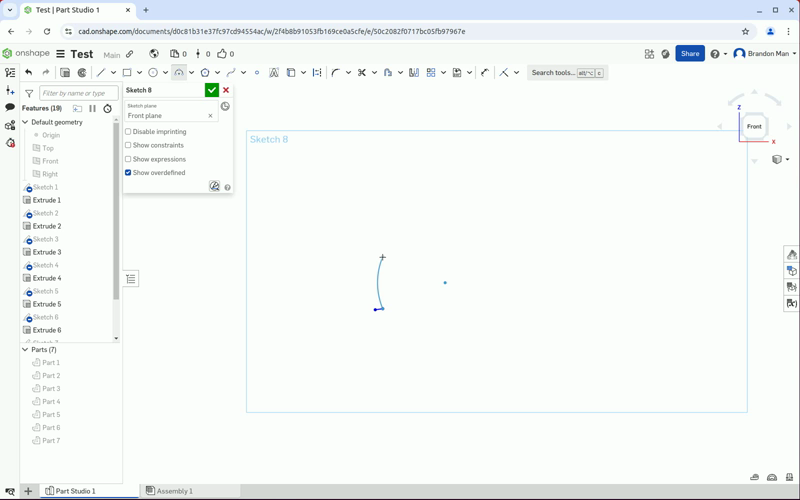
click(382, 256)
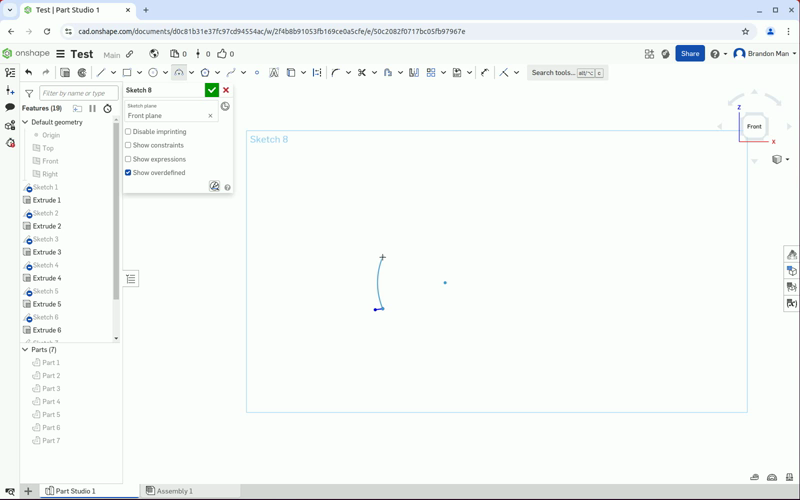
mouse_move(402, 282)
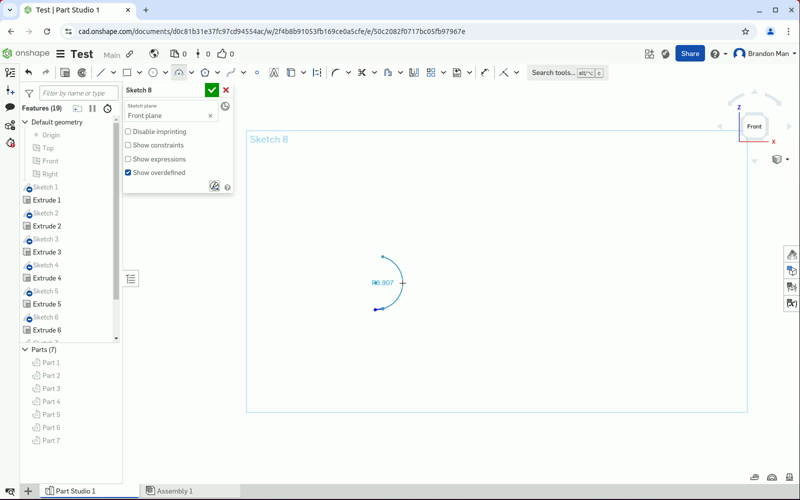
click(402, 282)
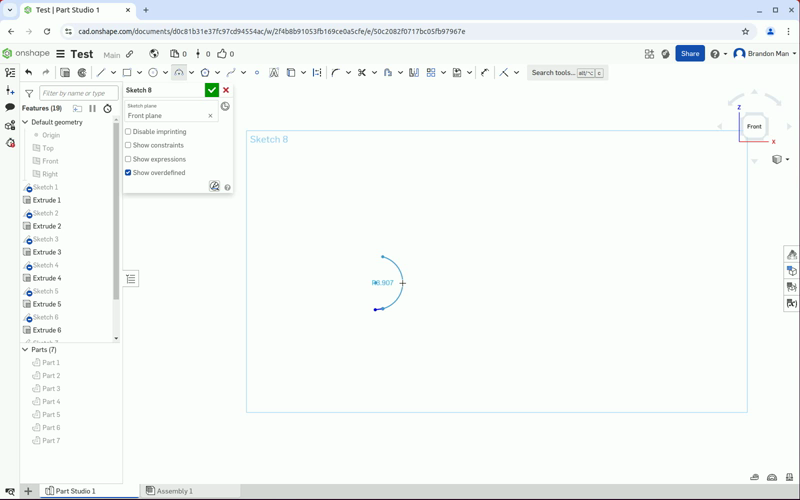
key_up(shift)
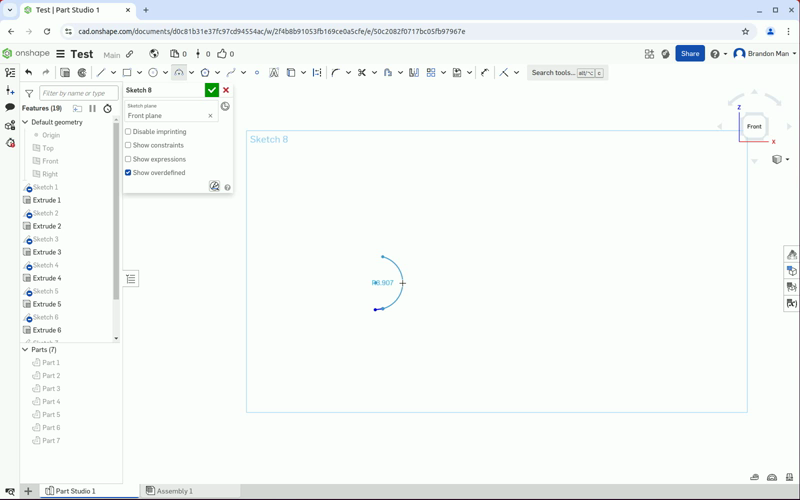
key(esc)
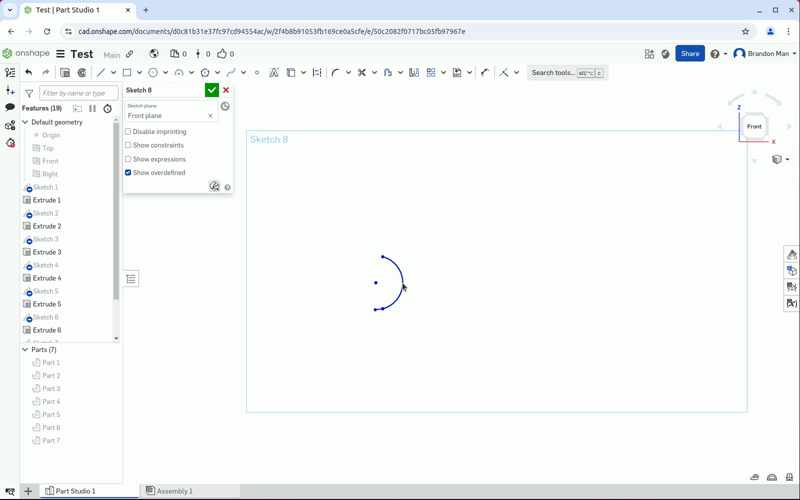
key(l)
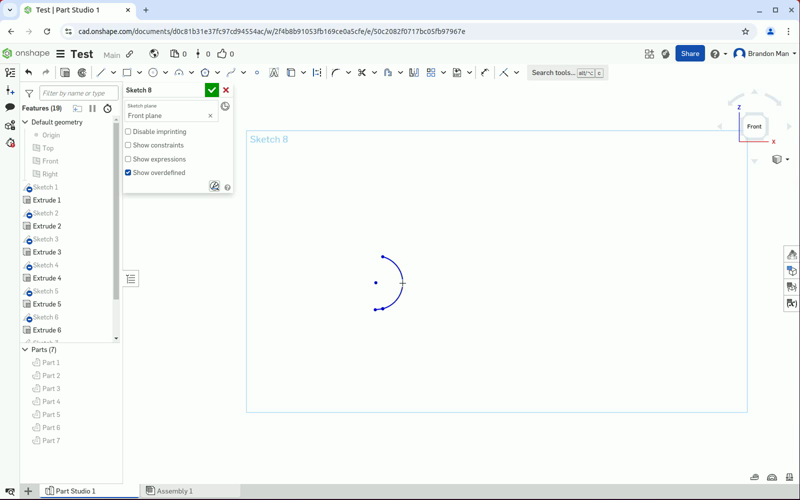
mouse_move(382, 256)
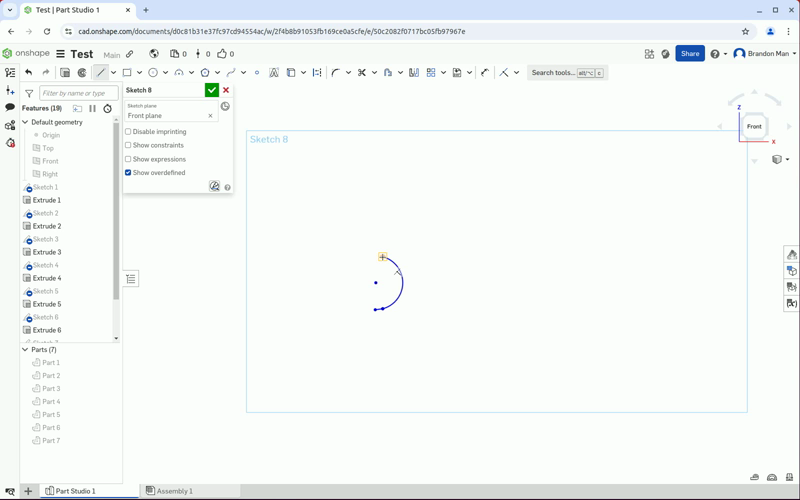
click(382, 256)
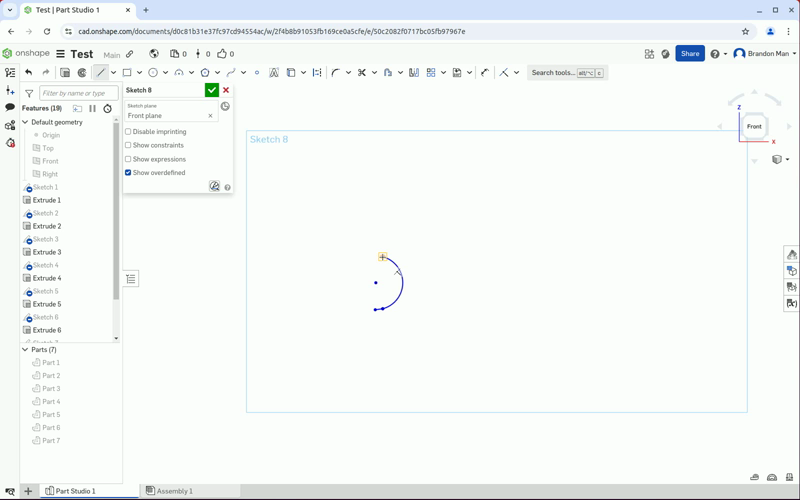
key_down(shift)
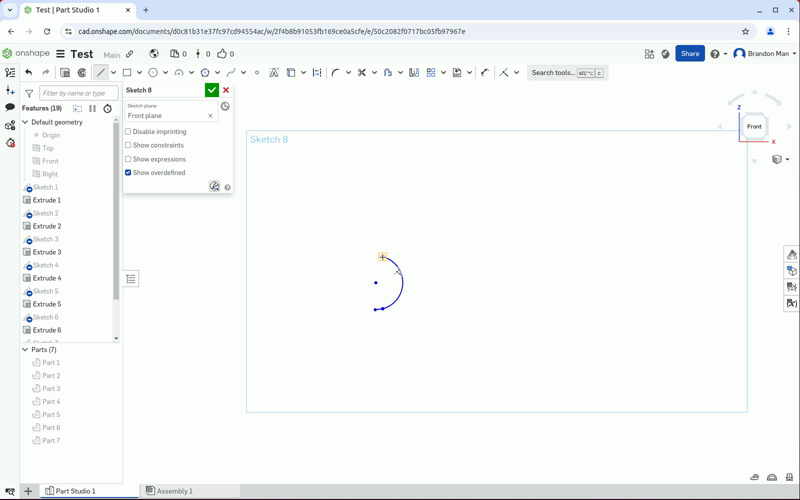
mouse_move(412, 256)
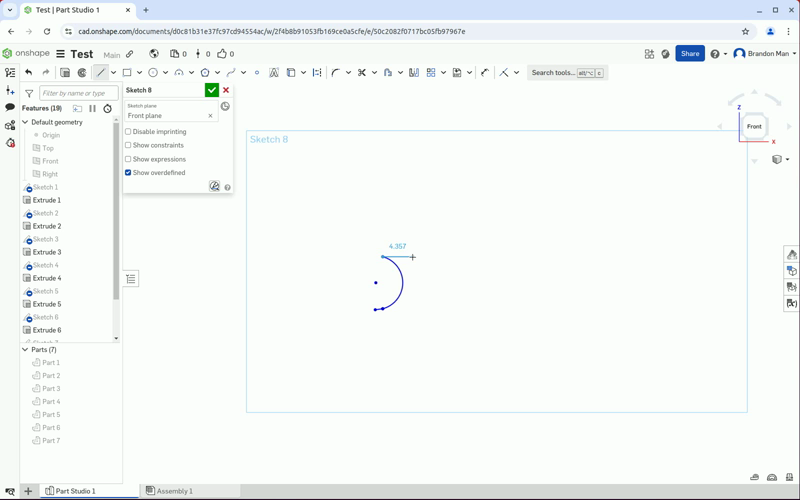
mouse_move(375, 255)
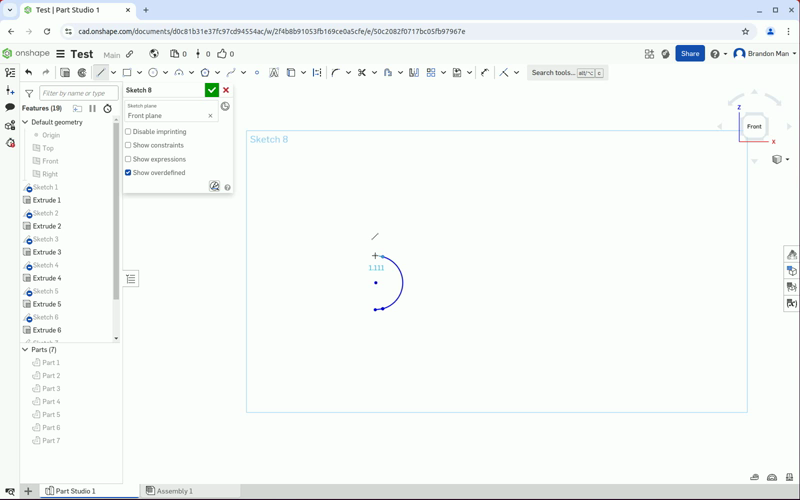
click(375, 255)
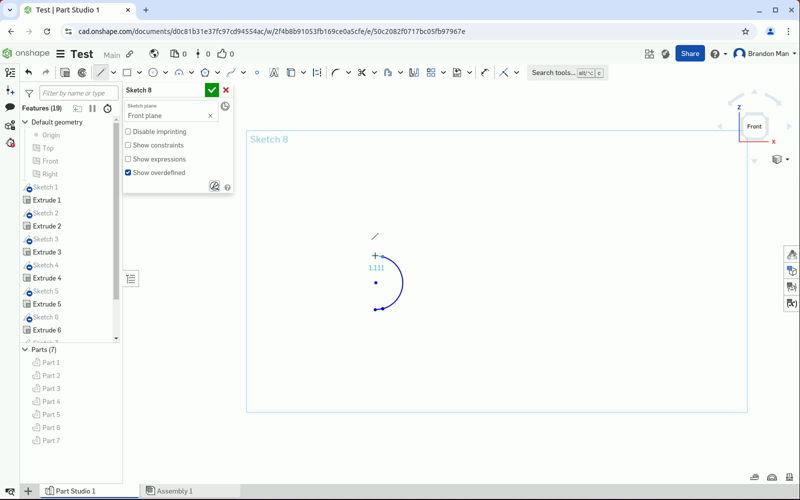
key_up(shift)
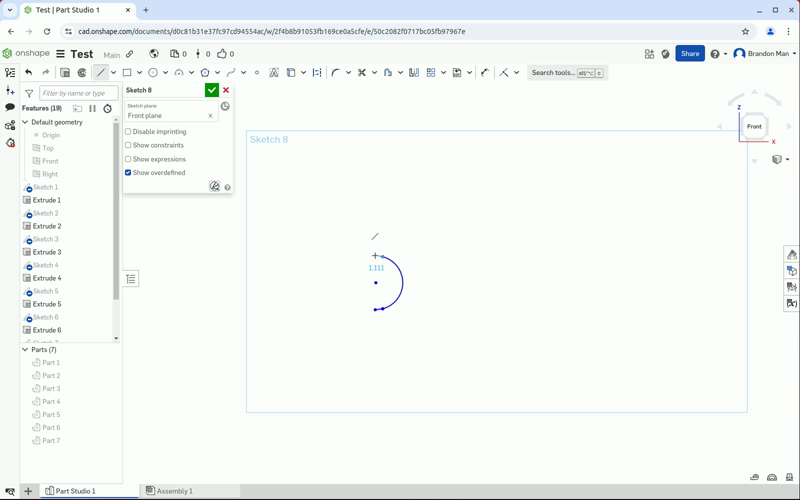
key(esc)
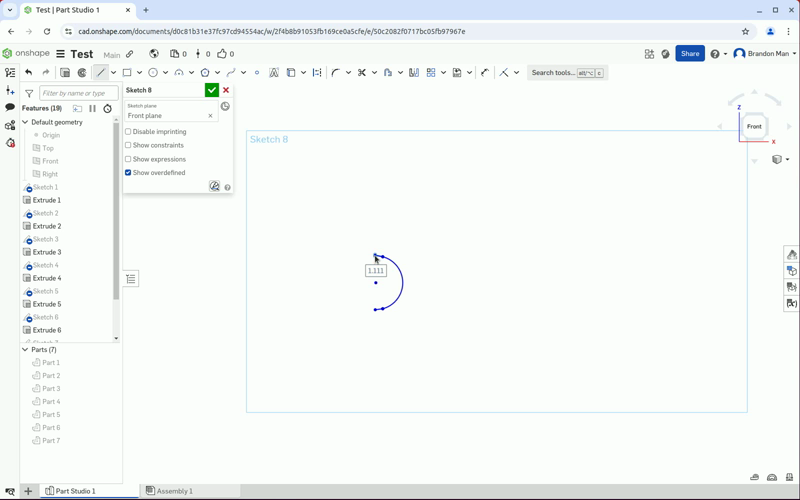
key(a)
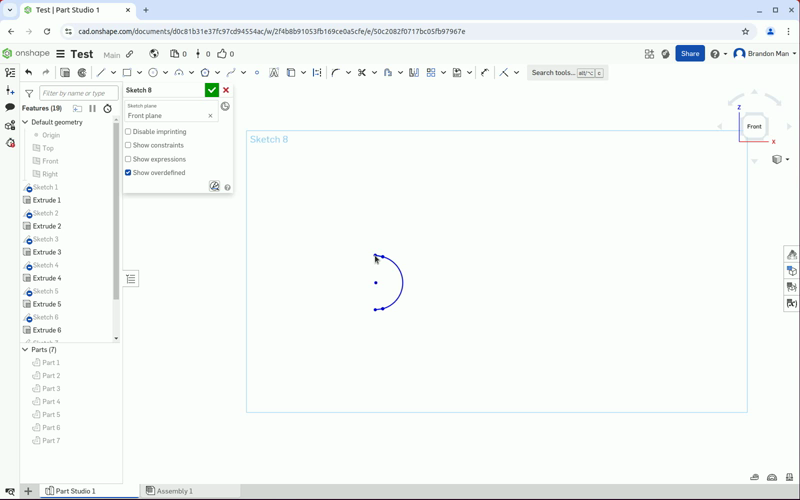
mouse_move(375, 255)
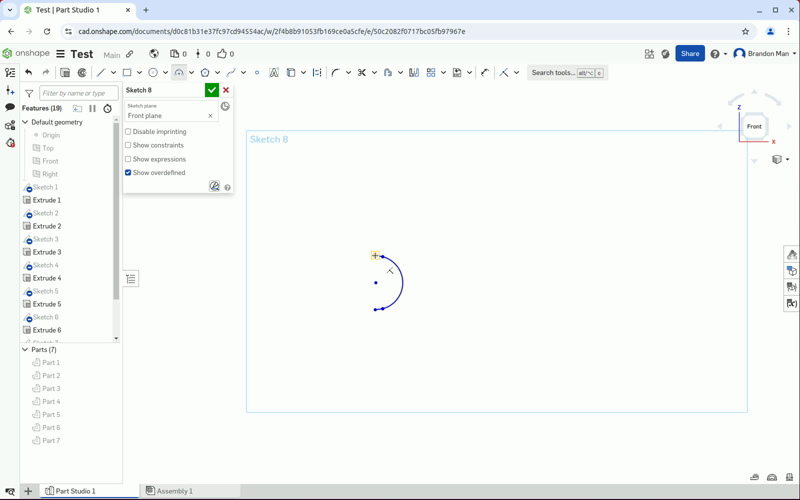
click(375, 255)
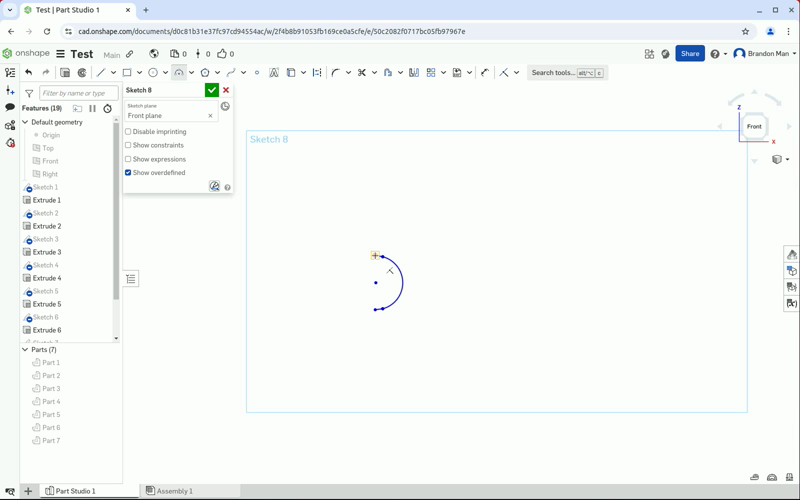
mouse_move(375, 309)
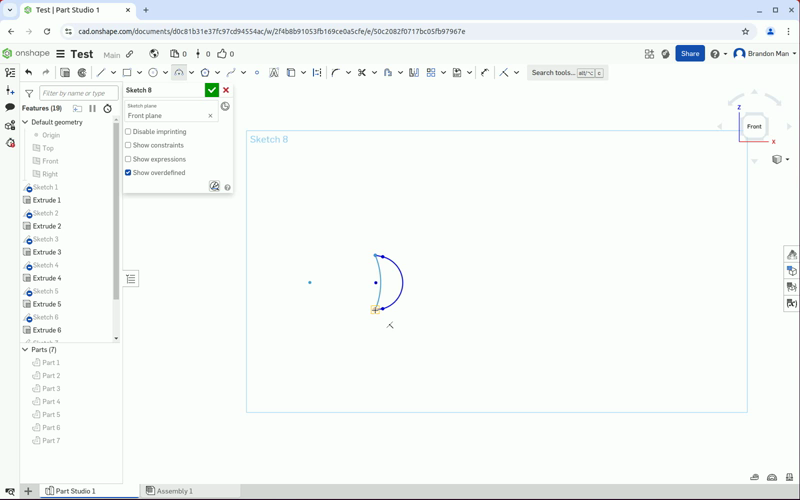
click(375, 309)
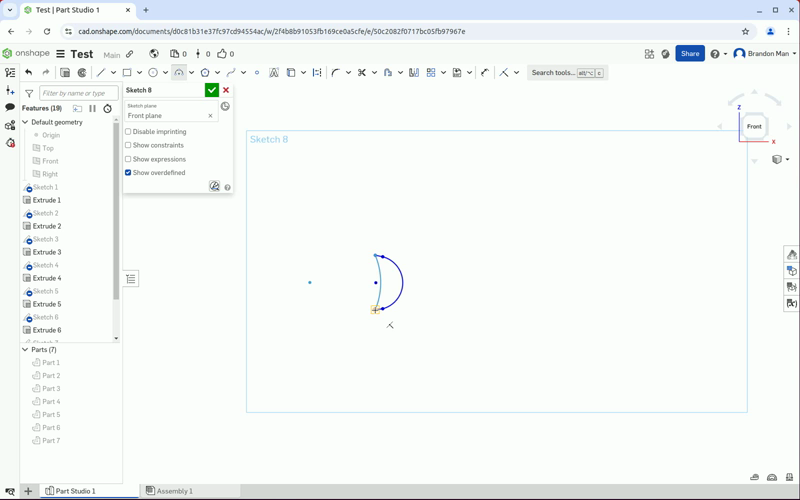
key_down(shift)
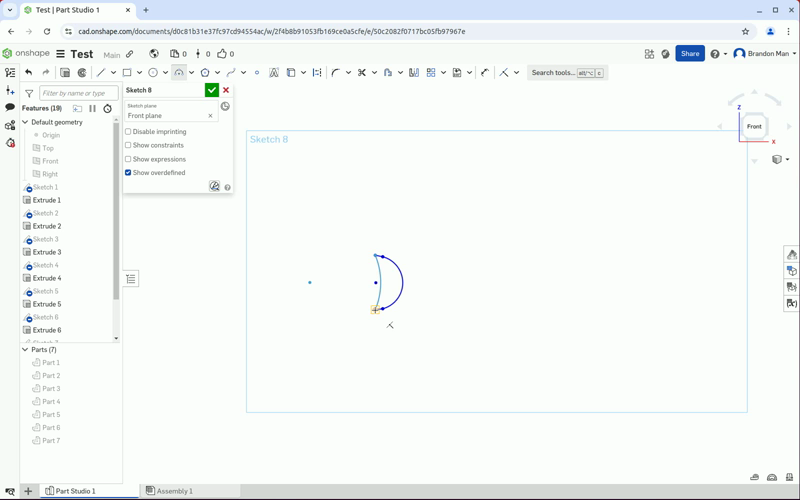
mouse_move(347, 282)
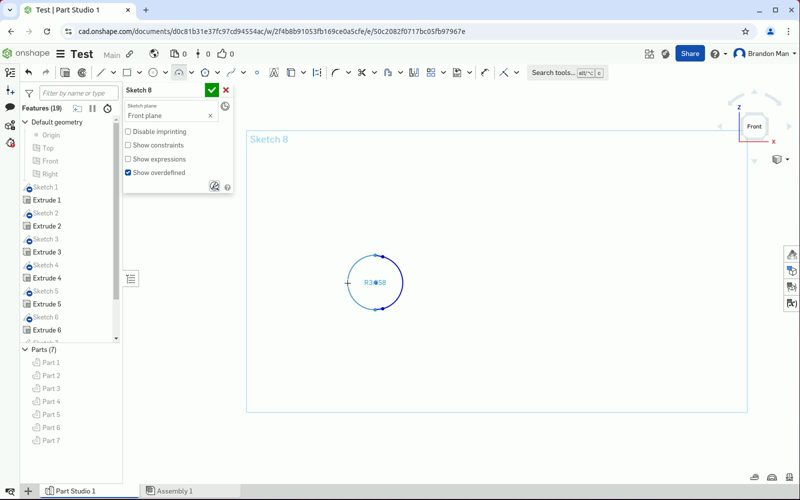
click(347, 282)
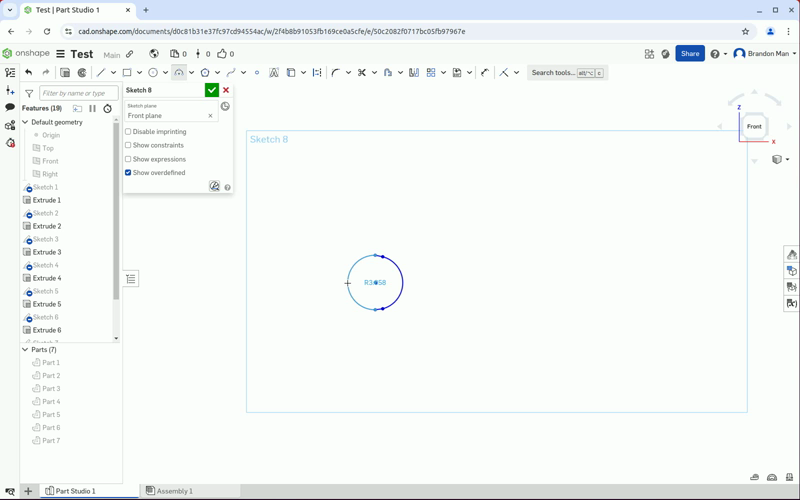
key_up(shift)
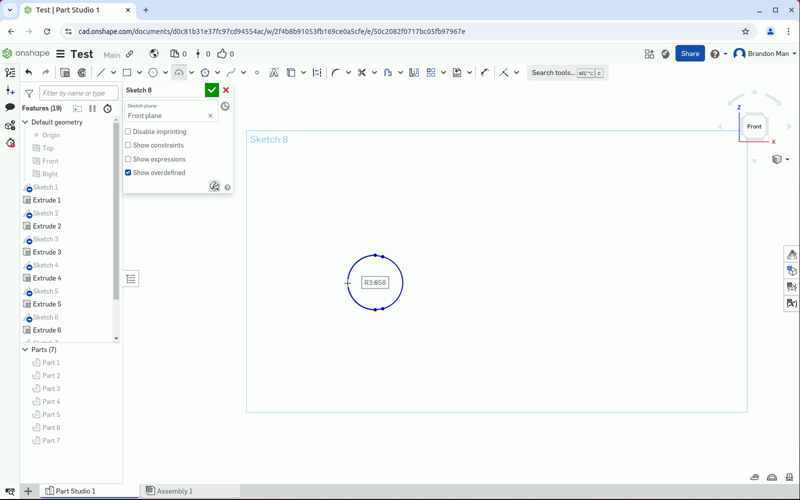
key(esc)
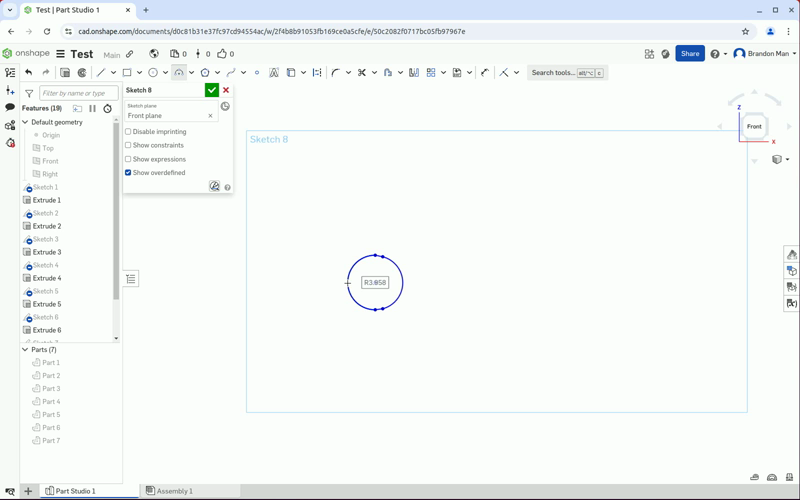
key(c)
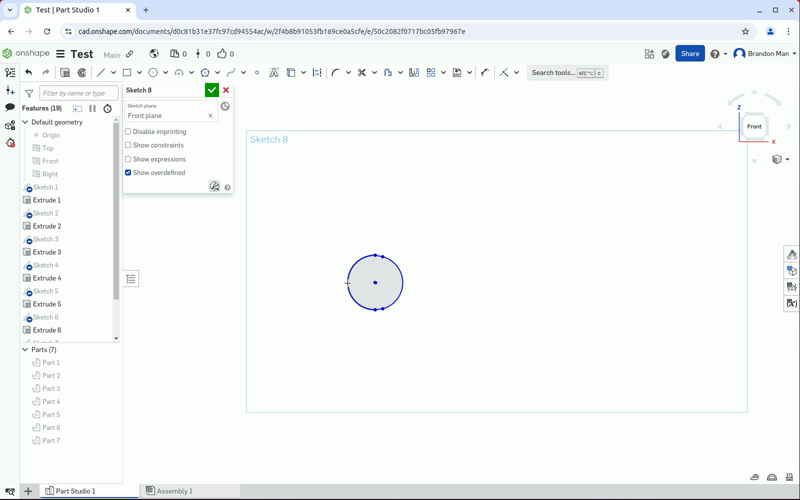
key_down(shift)
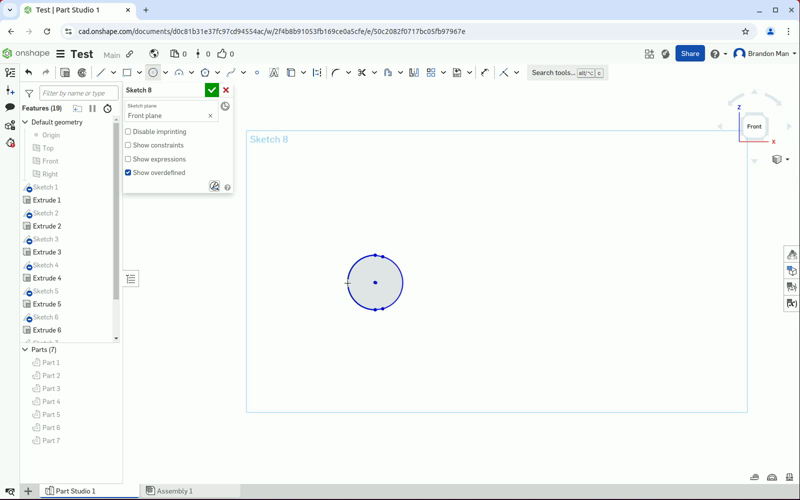
mouse_move(375, 282)
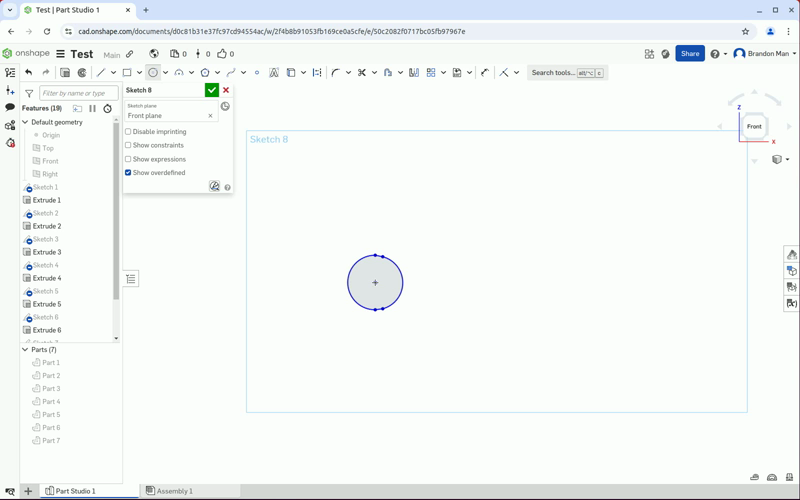
click(375, 282)
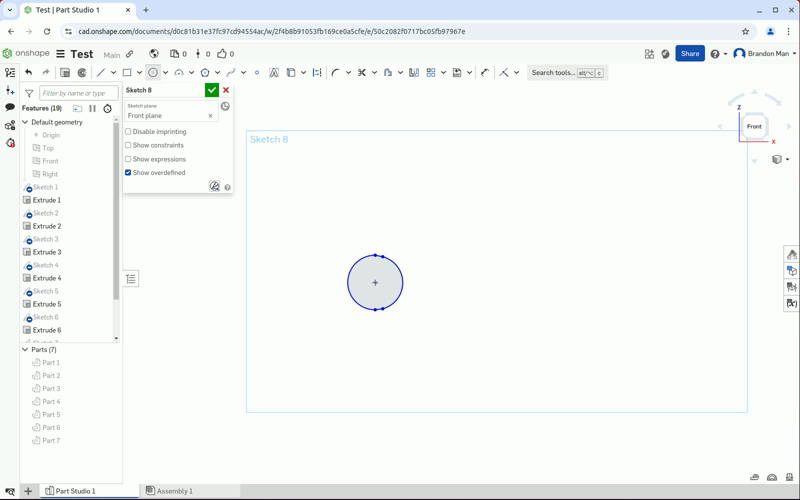
key_up(shift)
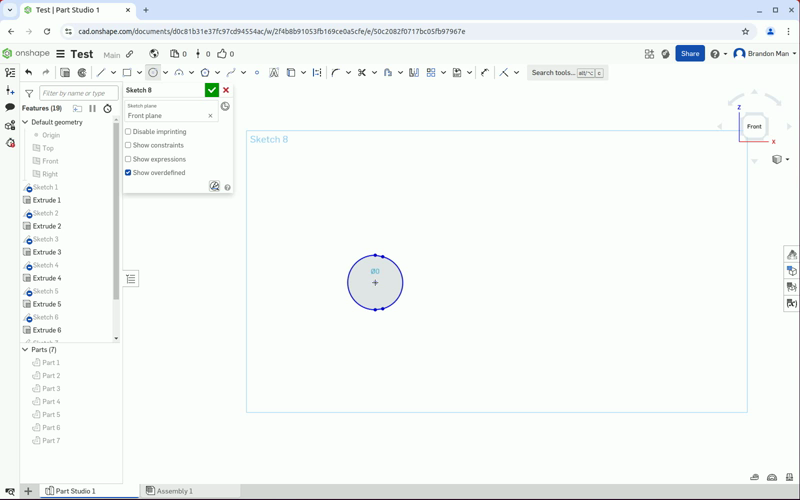
mouse_move(394, 282)
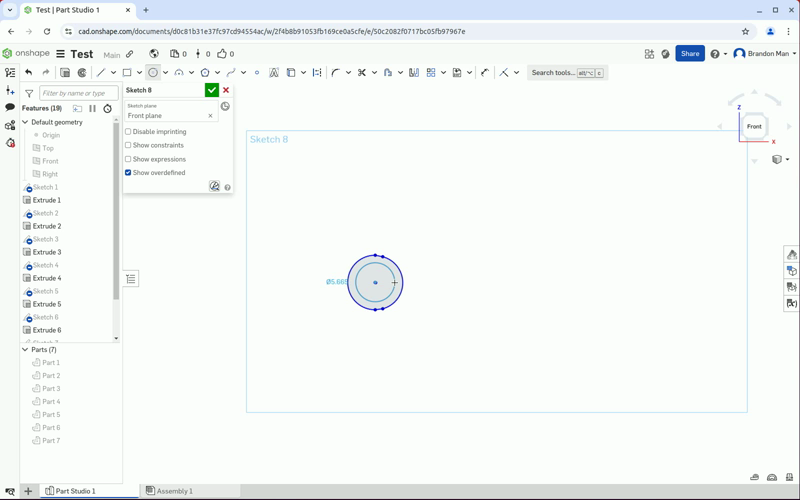
click(394, 282)
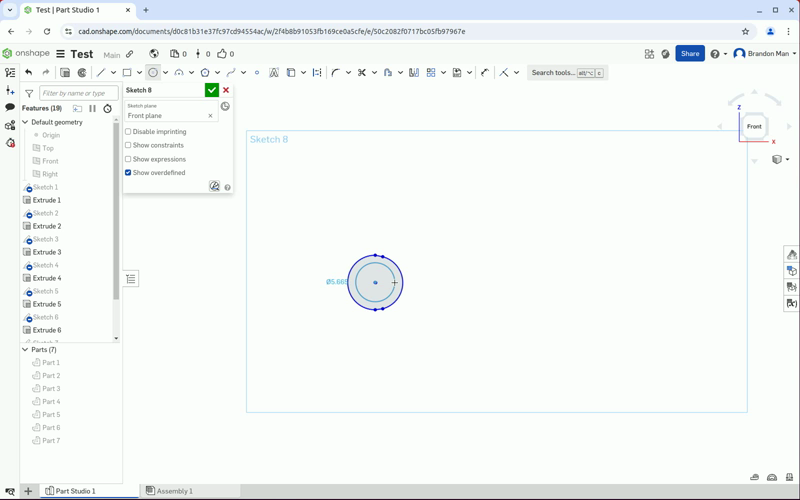
key(esc)
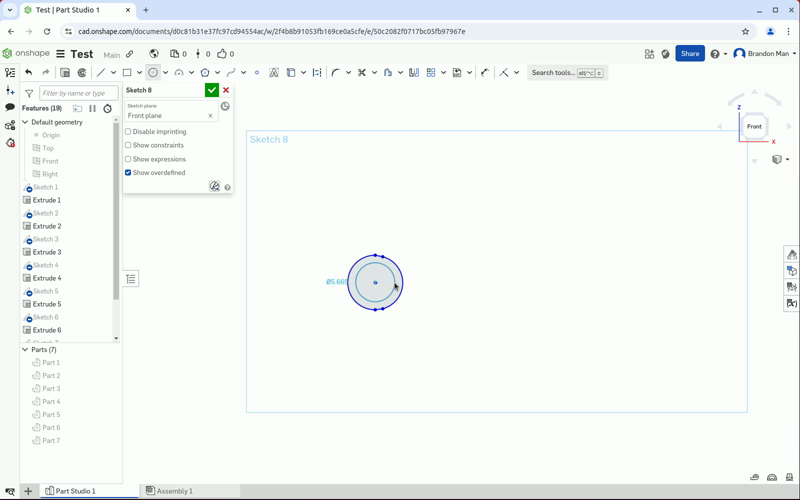
mouse_move(400, 276)
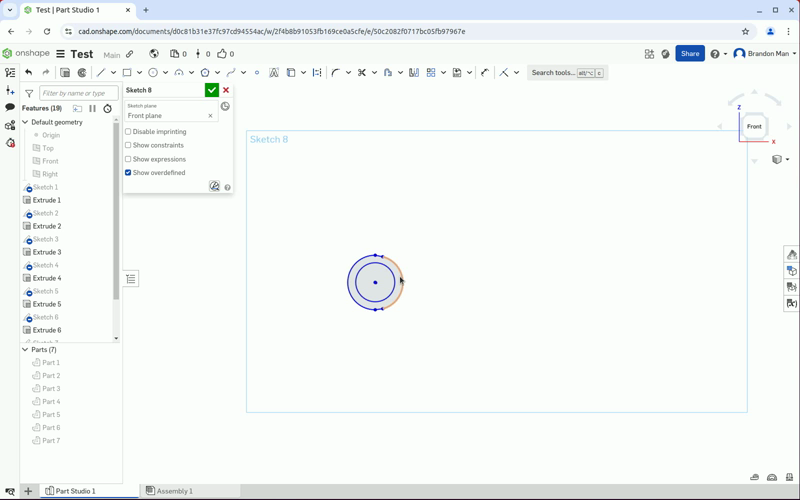
scroll(6)
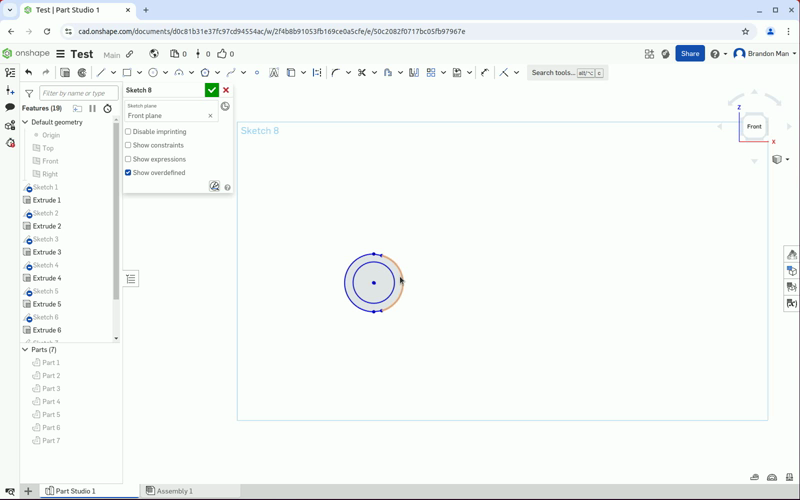
scroll(6)
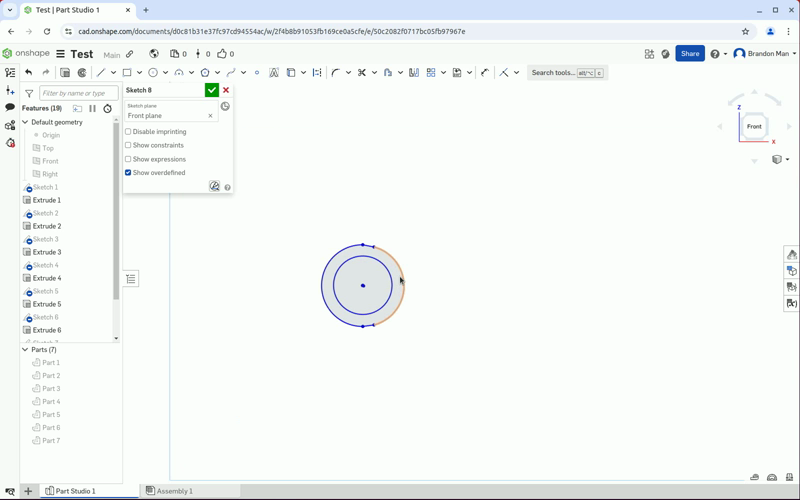
scroll(6)
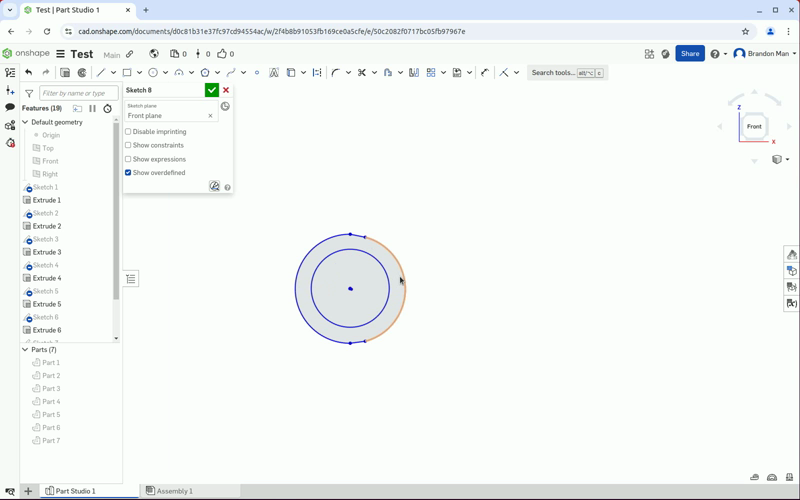
scroll(6)
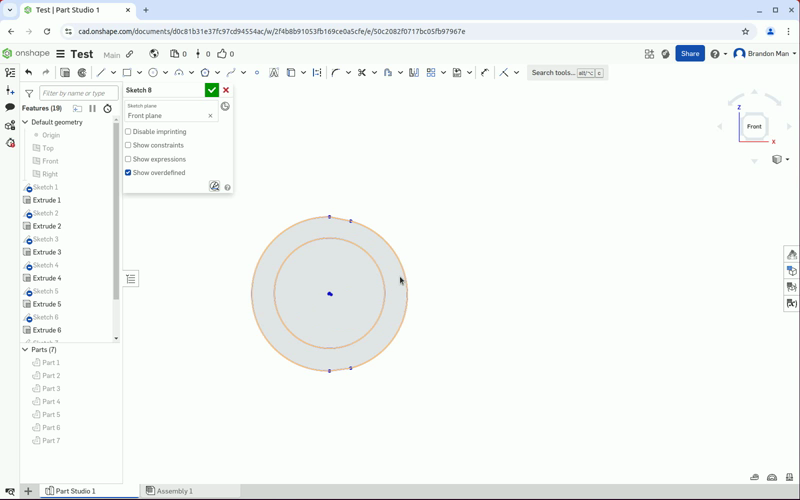
scroll(6)
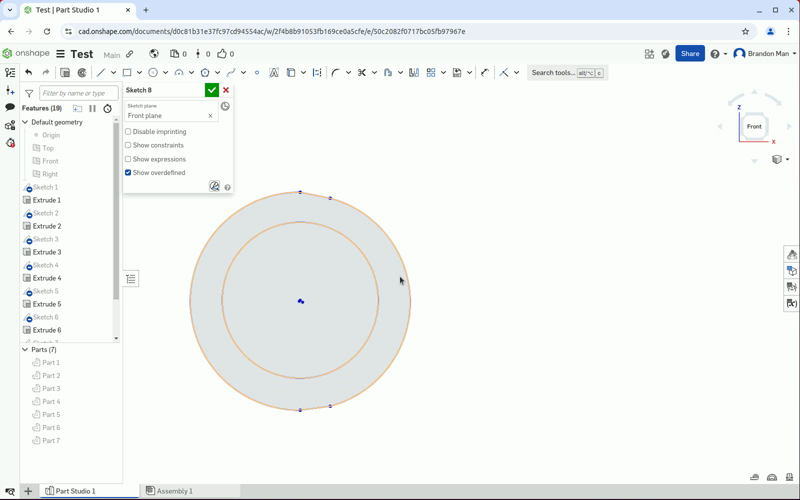
scroll(6)
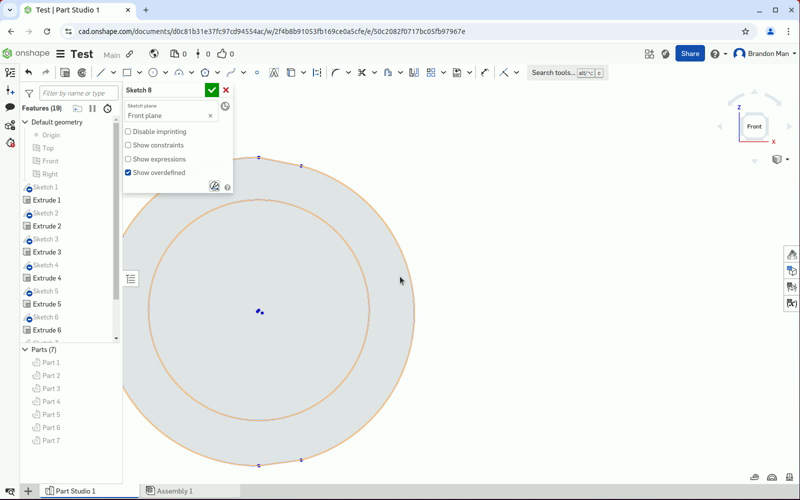
scroll(6)
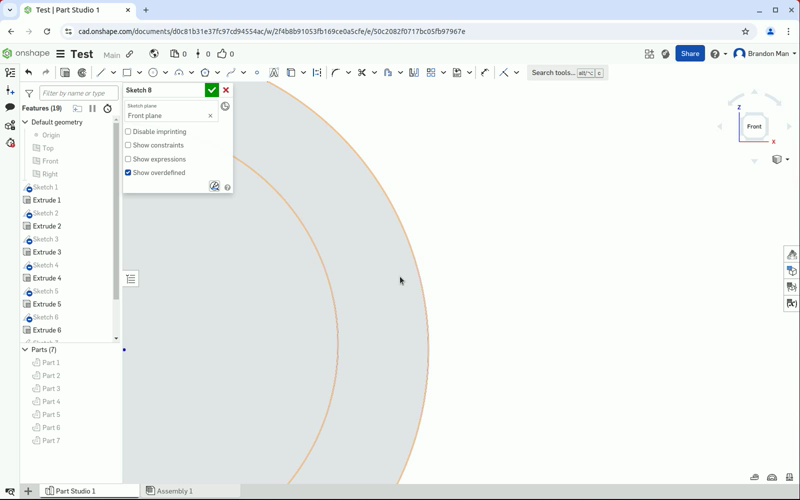
click(400, 276)
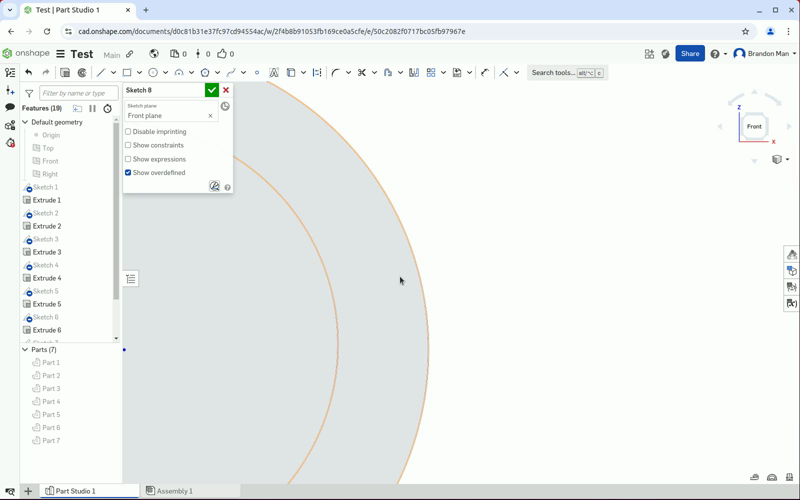
scroll(-6)
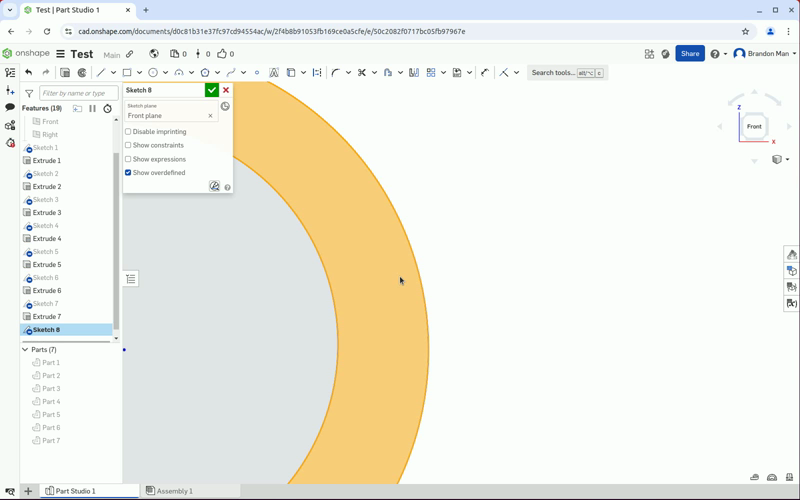
scroll(-6)
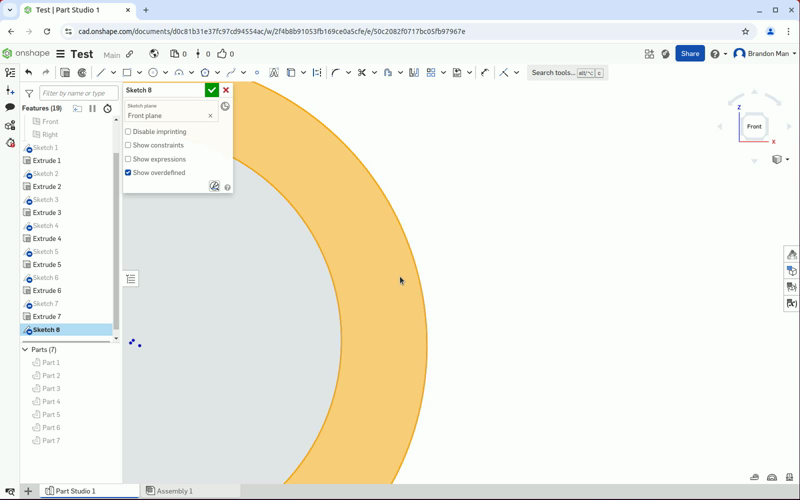
scroll(-6)
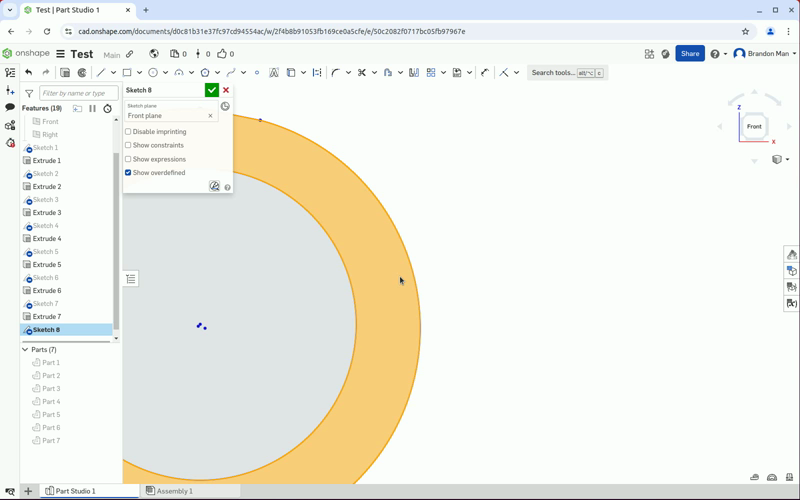
scroll(-6)
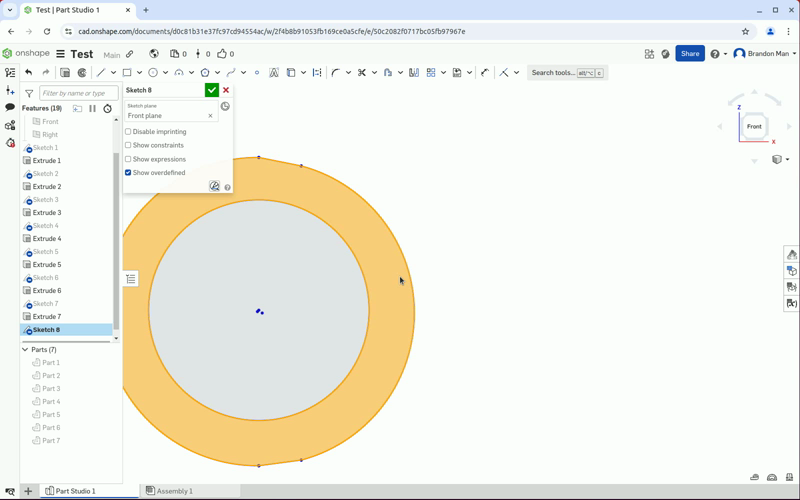
scroll(-6)
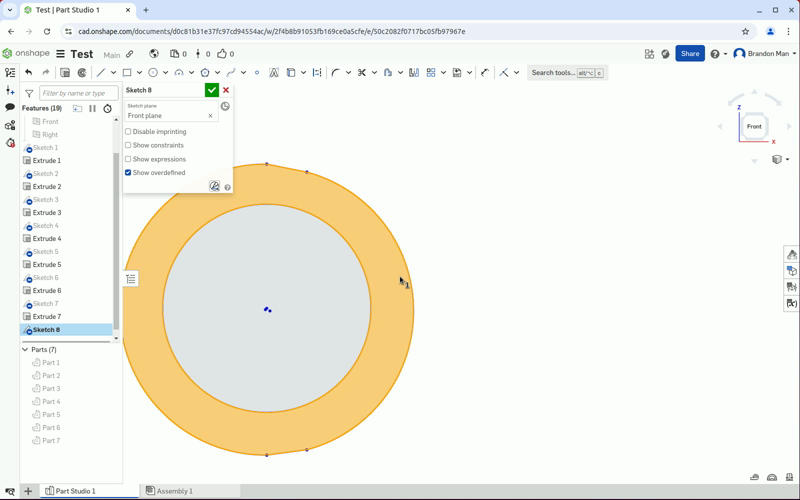
scroll(-6)
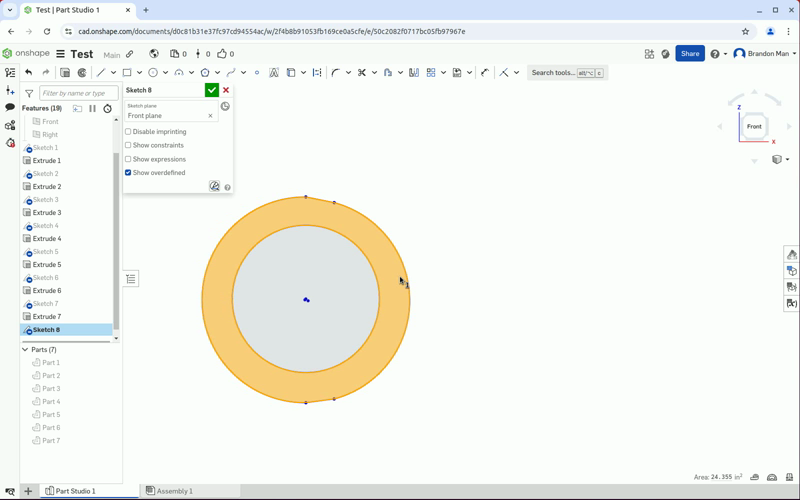
scroll(-6)
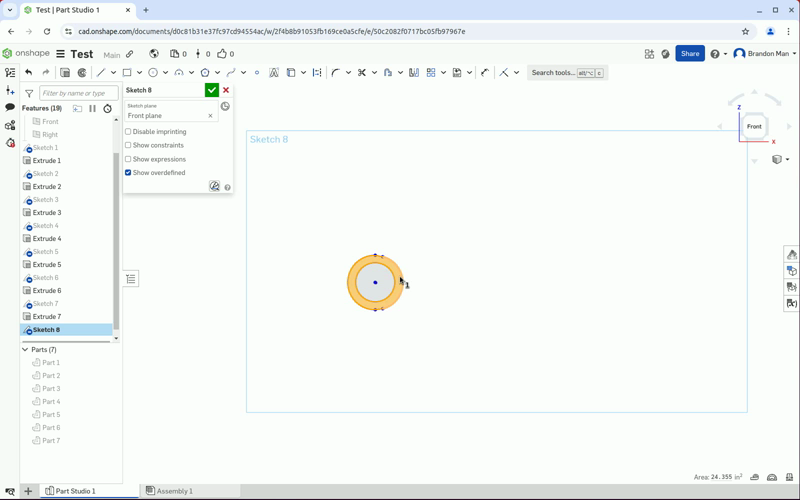
mouse_move(73, 352)
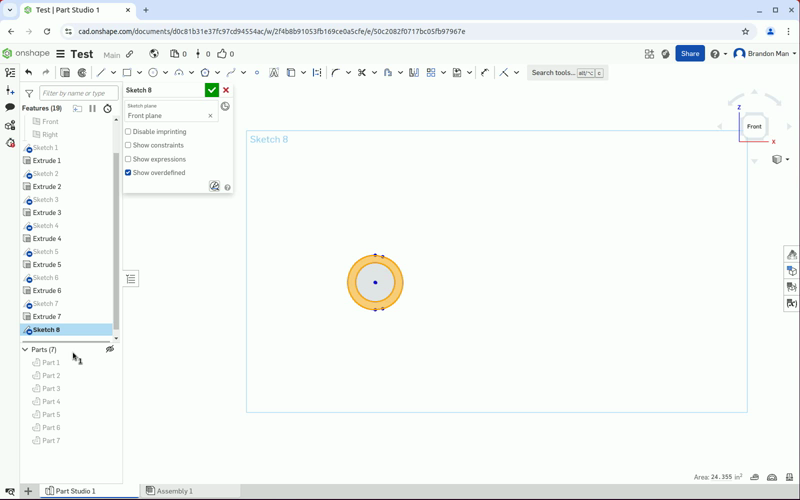
key(shift+y)
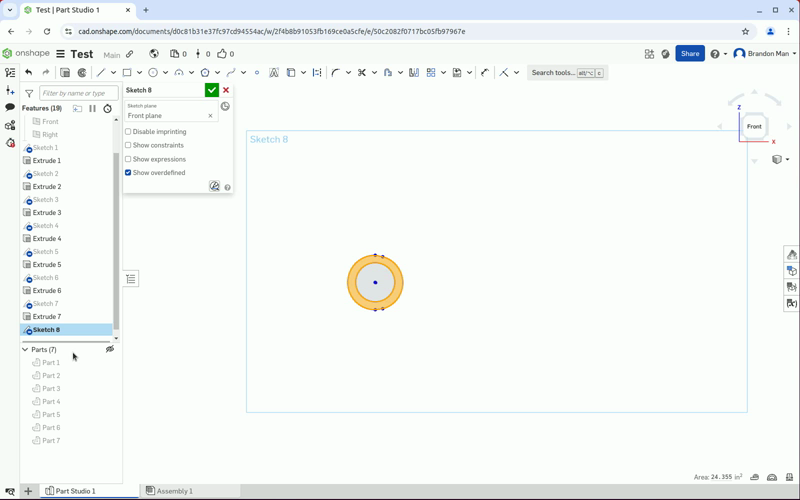
key(shift+e)
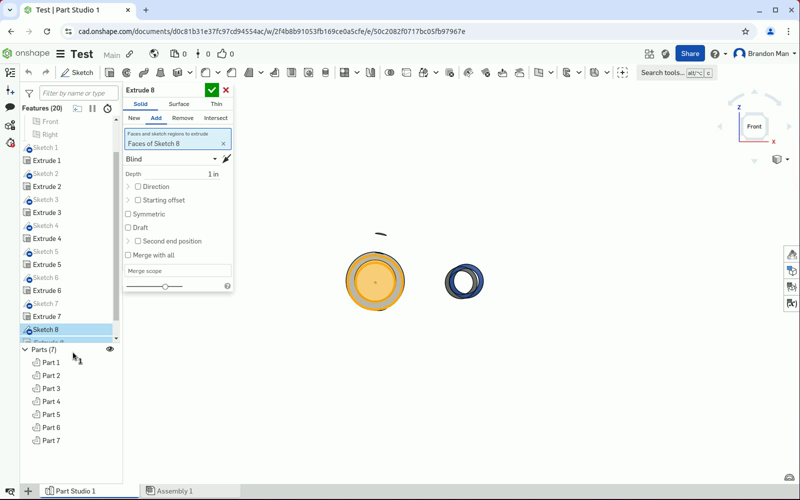
mouse_move(143, 106)
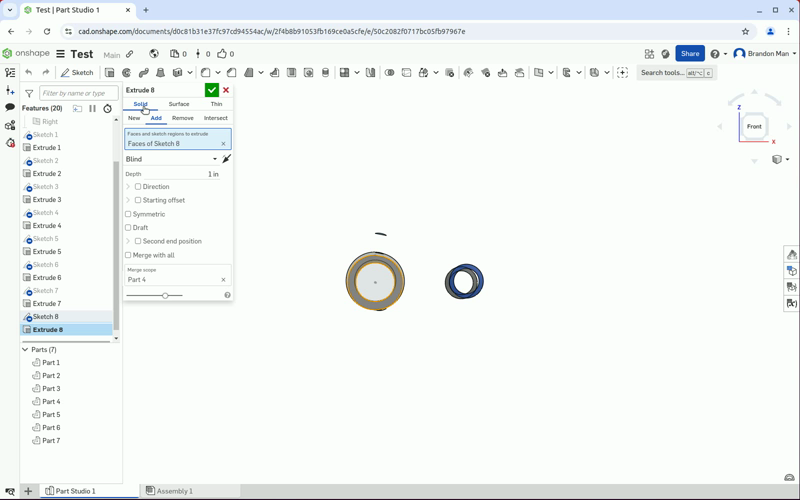
click(143, 106)
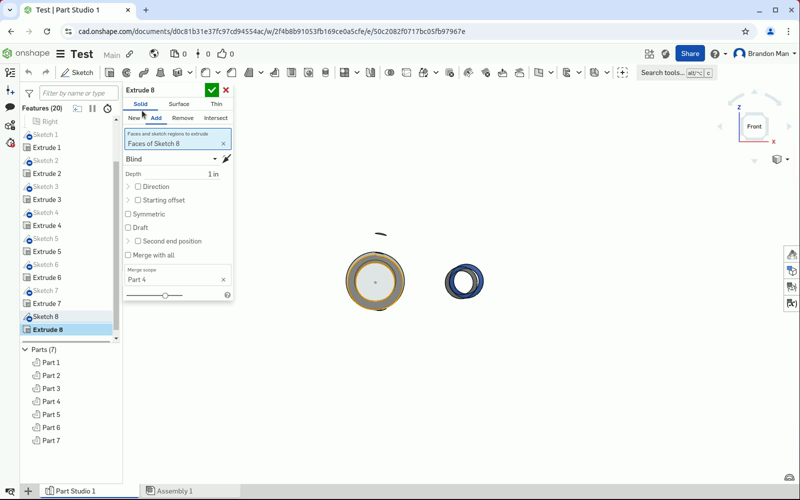
mouse_move(137, 120)
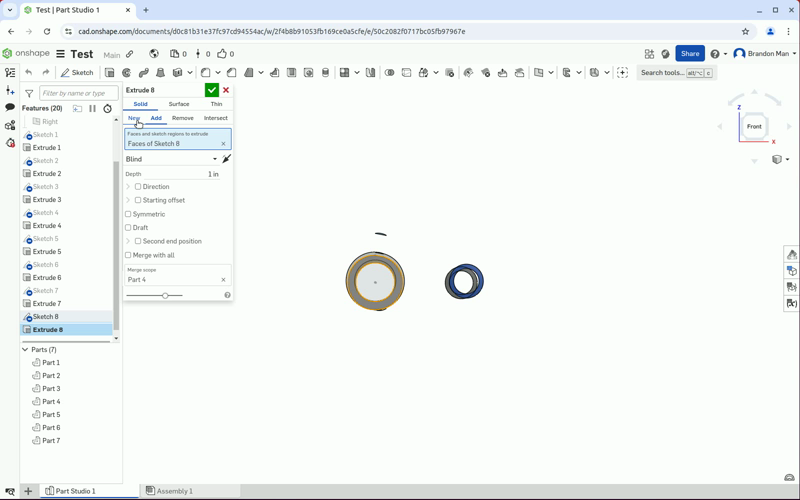
click(137, 120)
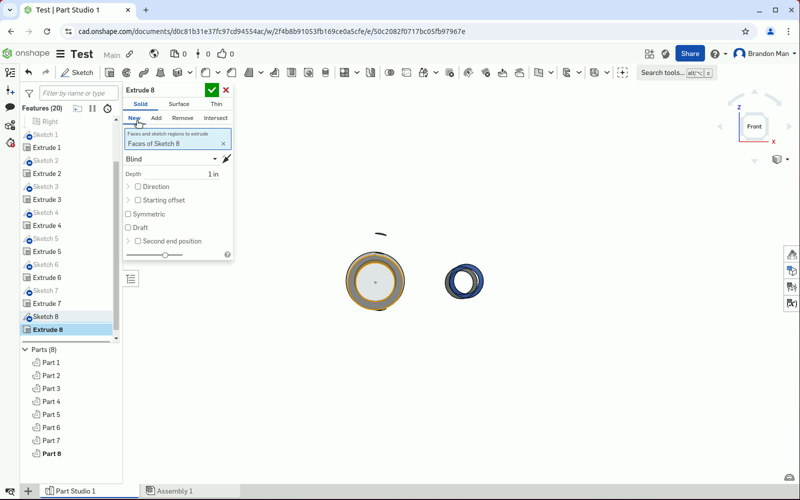
key(tab, 4)
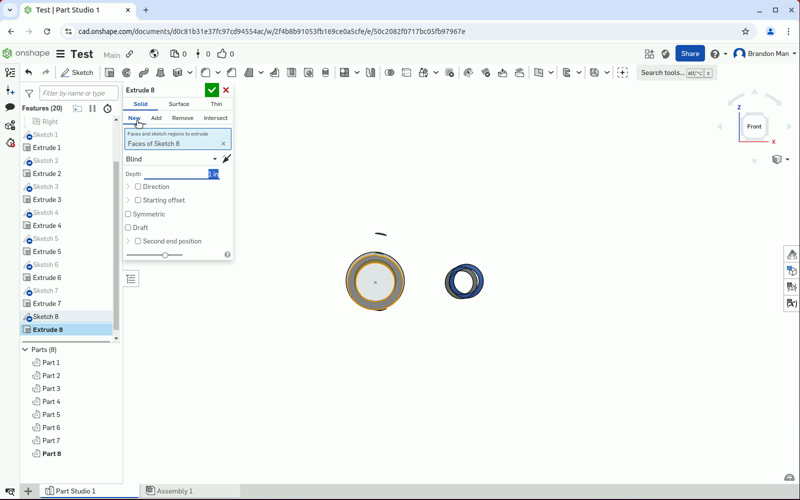
text(7.943)
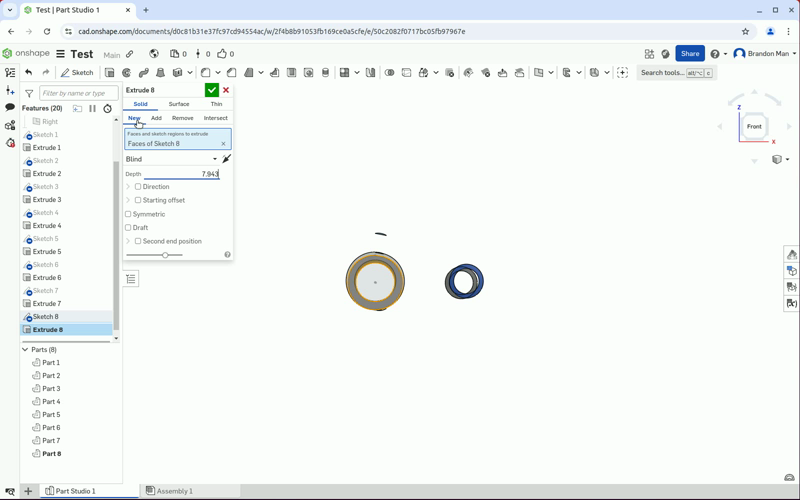
key(enter)
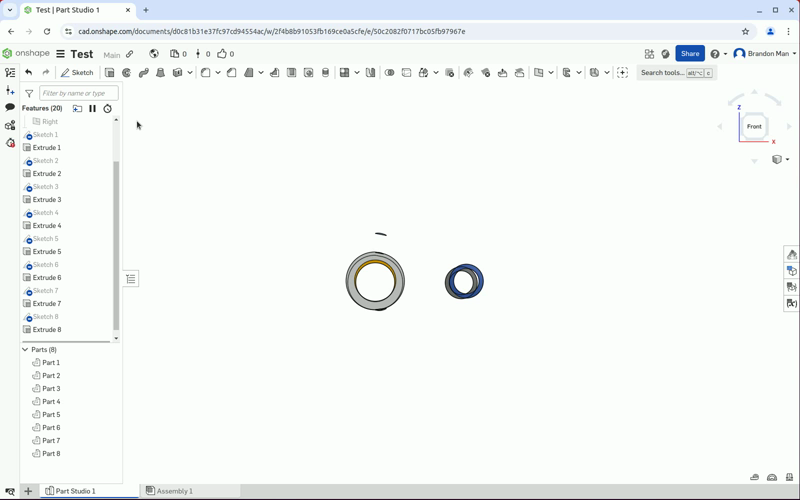
key(shift+h)
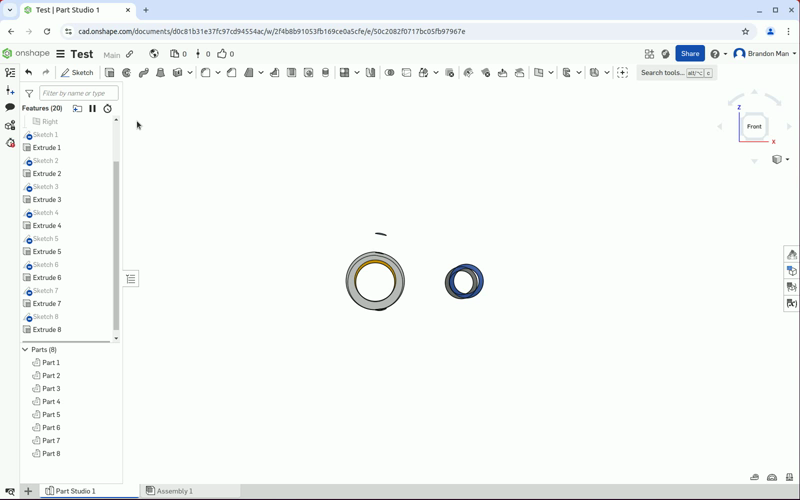
key(shift+h)
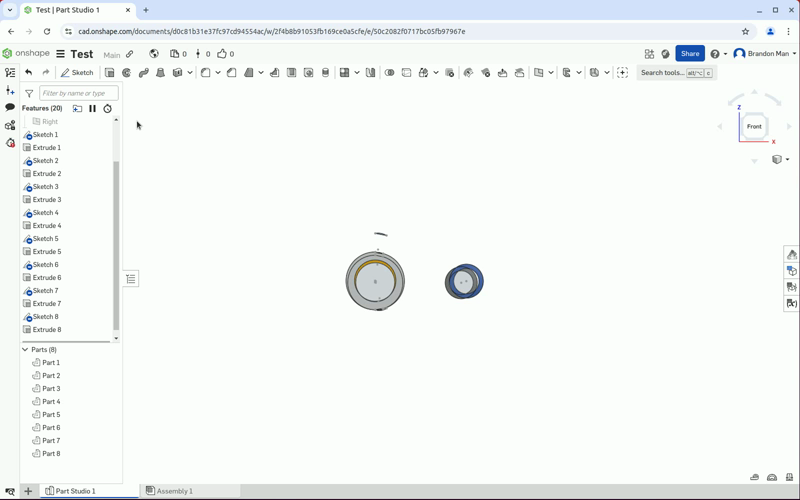
key(shift+7)
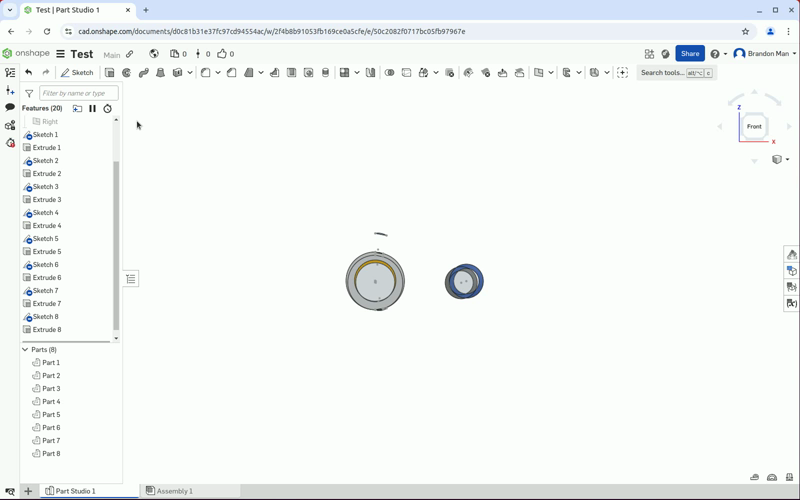
key(left, 2)
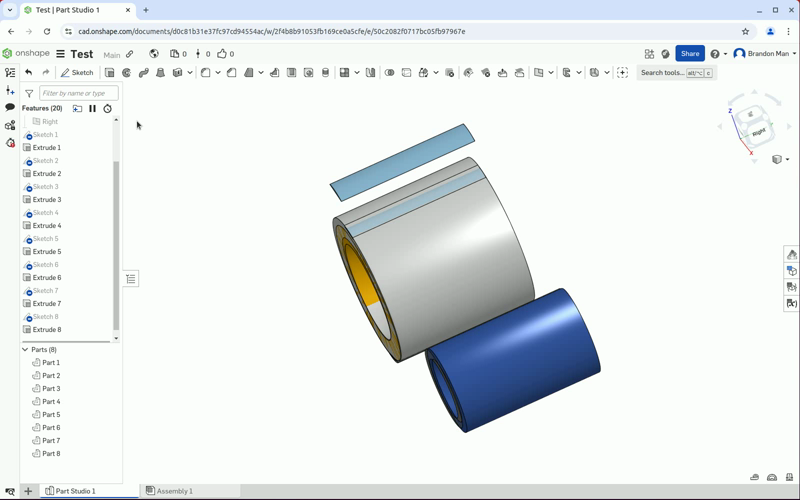
key(down, 2)
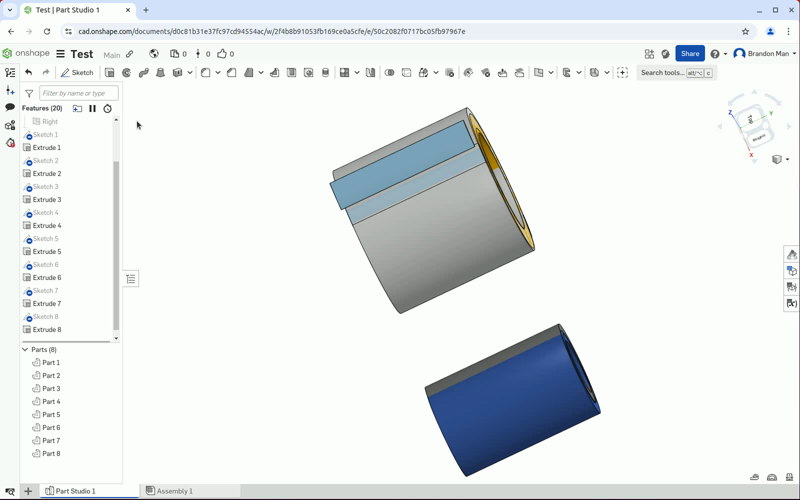
key(up, 2)
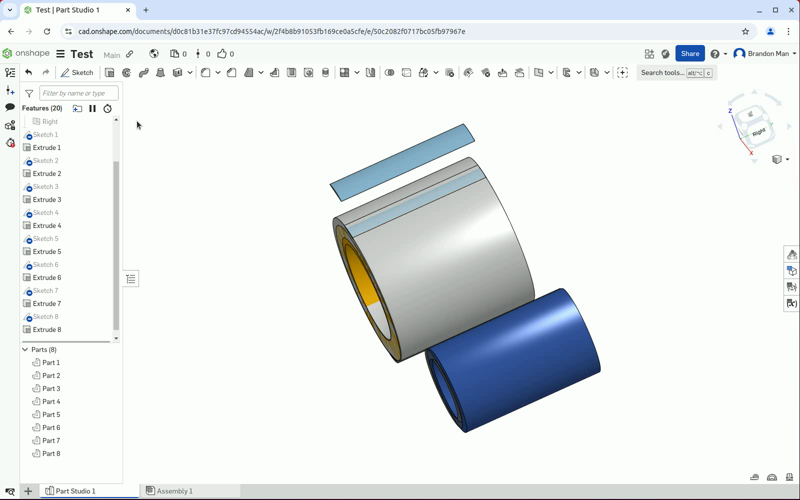
key(right, 2)
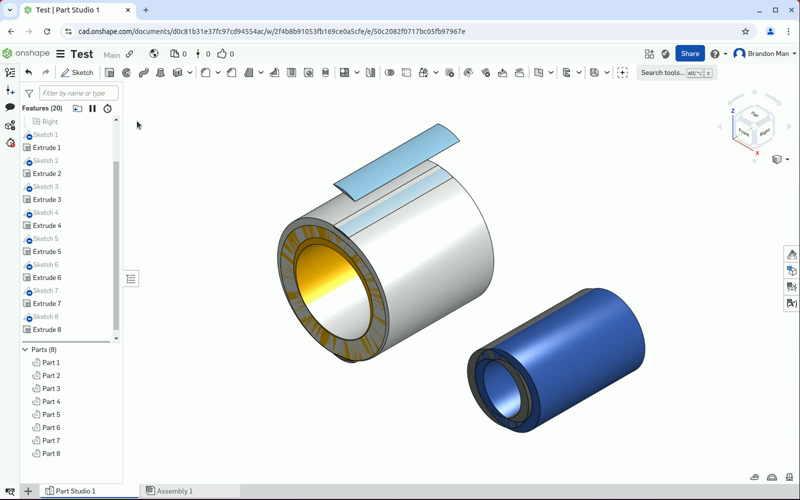
mouse_move(69, 137)
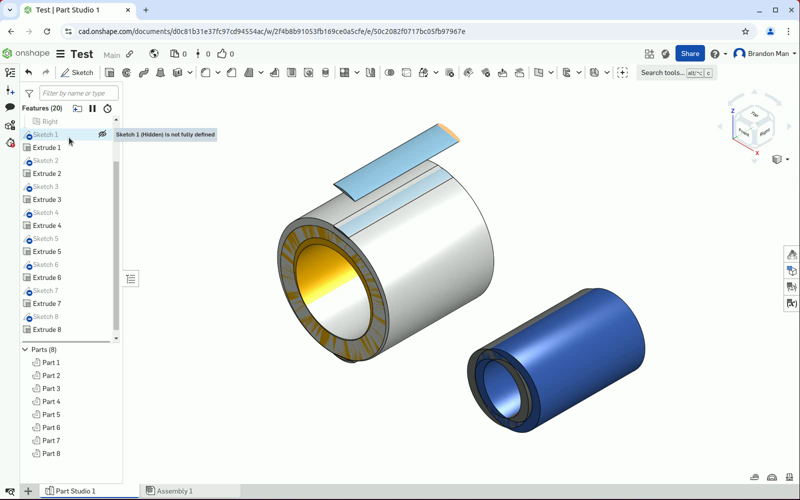
click(69, 137)